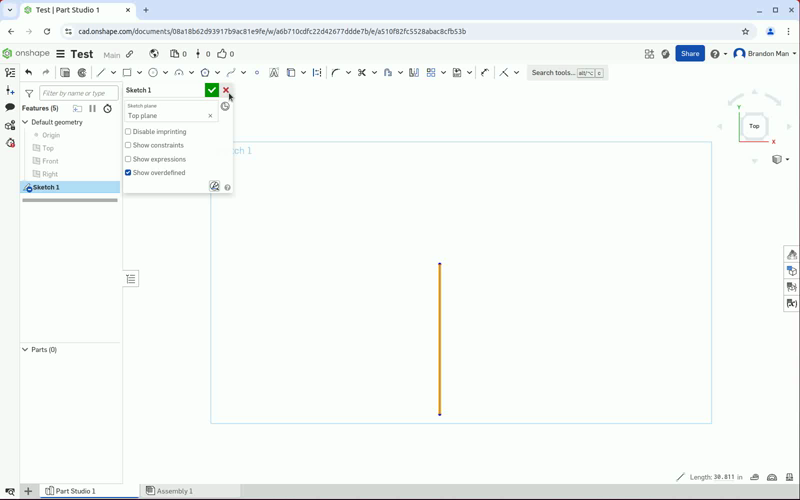
key(shift+h)
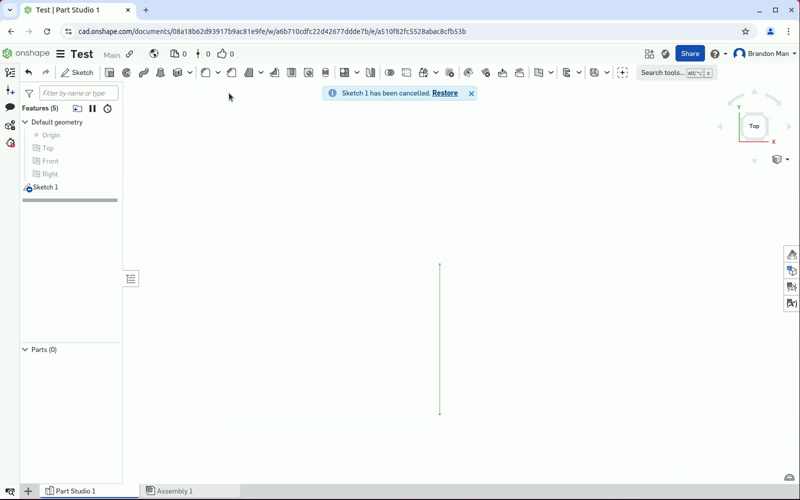
key(shift+s)
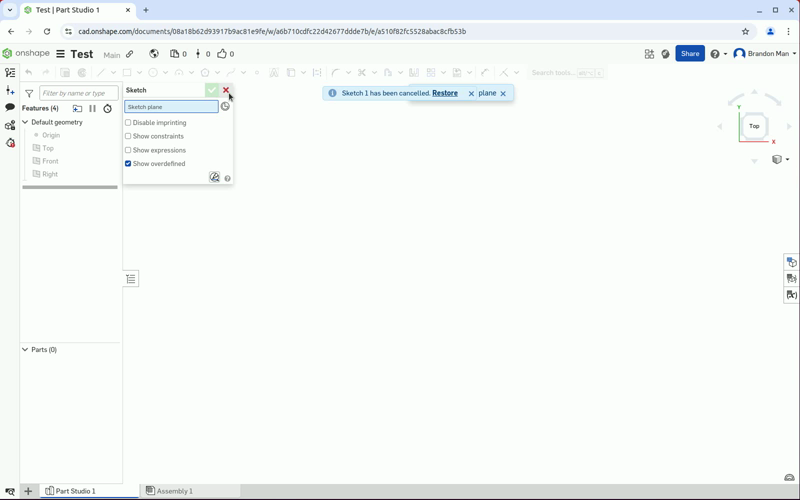
mouse_move(73, 150)
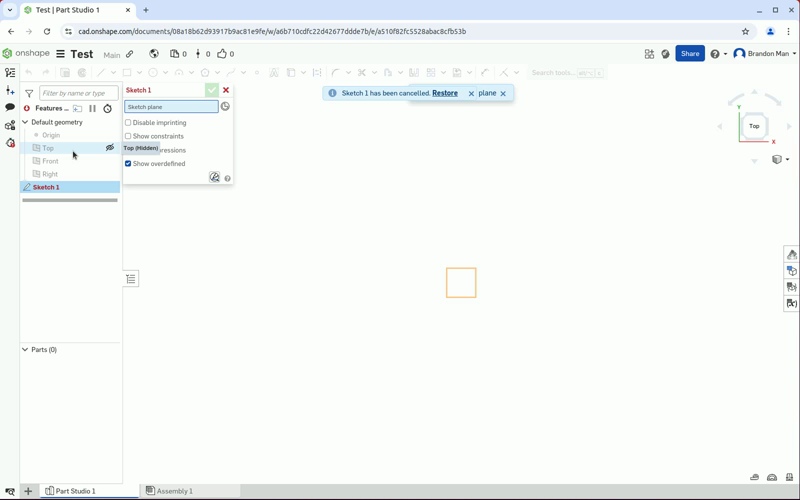
click(73, 150)
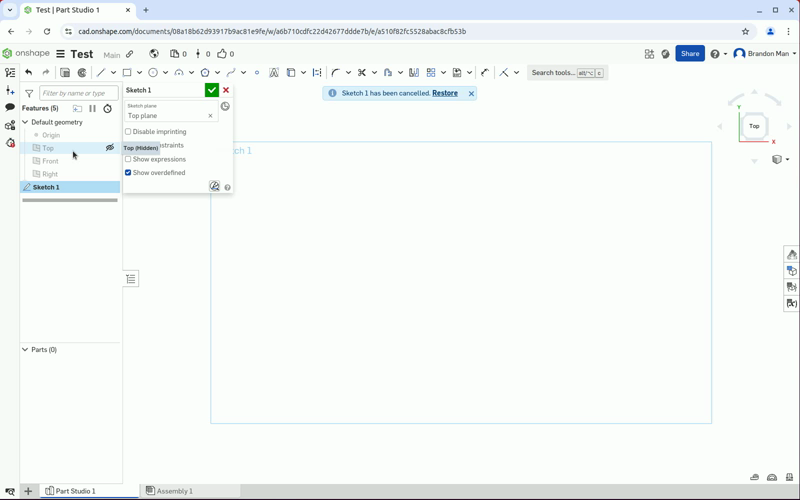
mouse_move(73, 352)
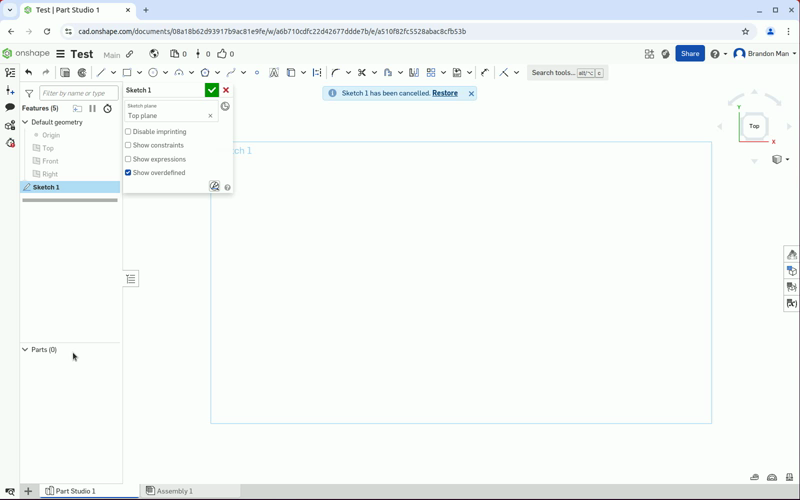
key(y)
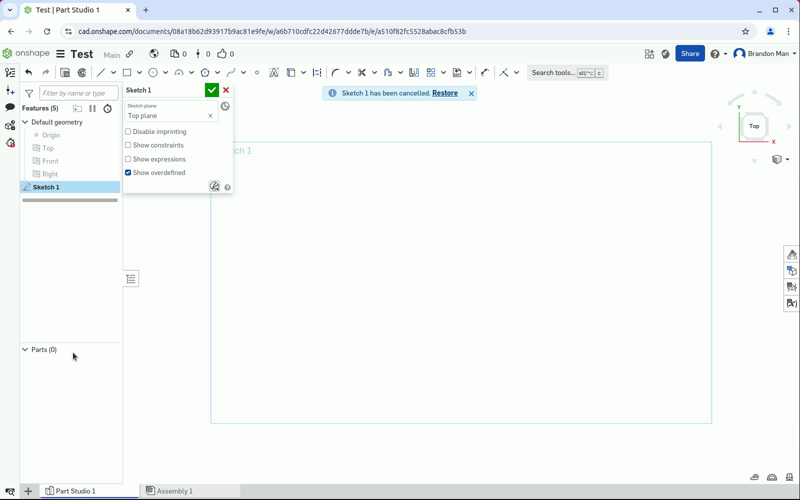
key(a)
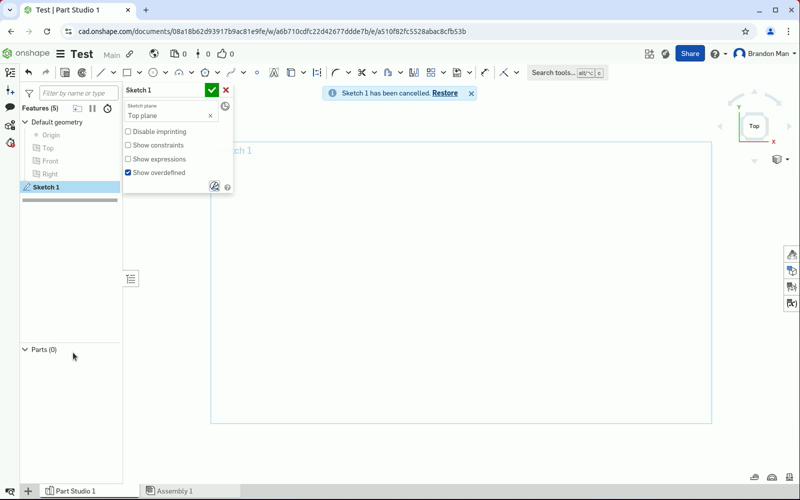
key_down(shift)
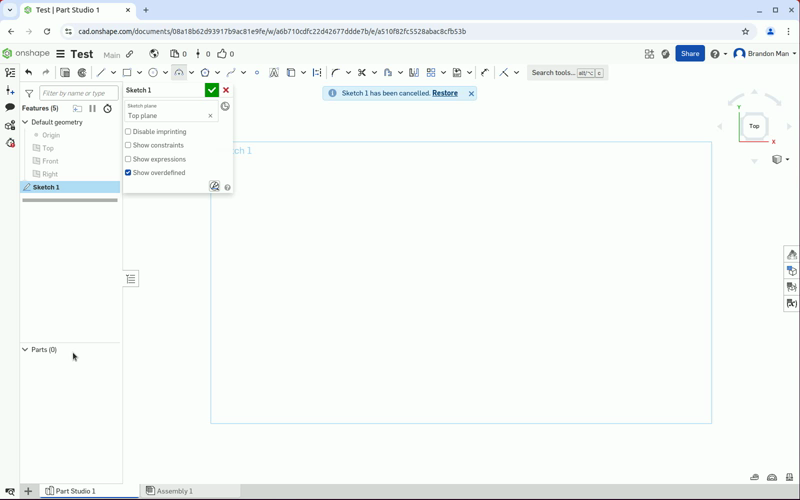
mouse_move(363, 339)
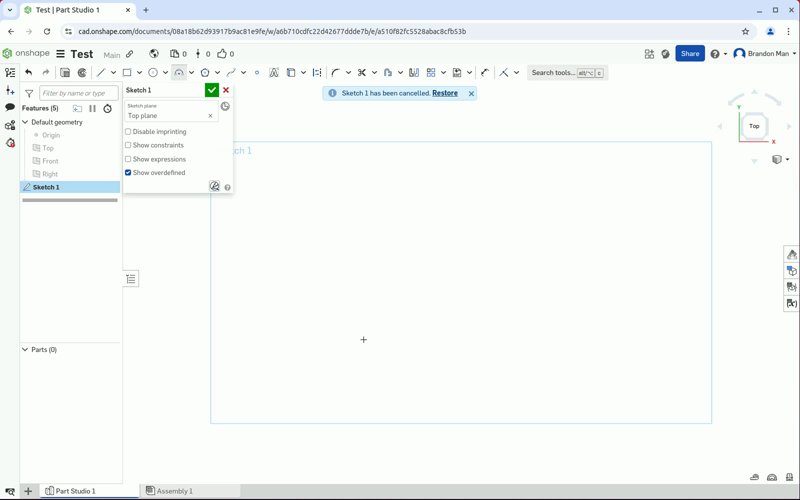
click(363, 339)
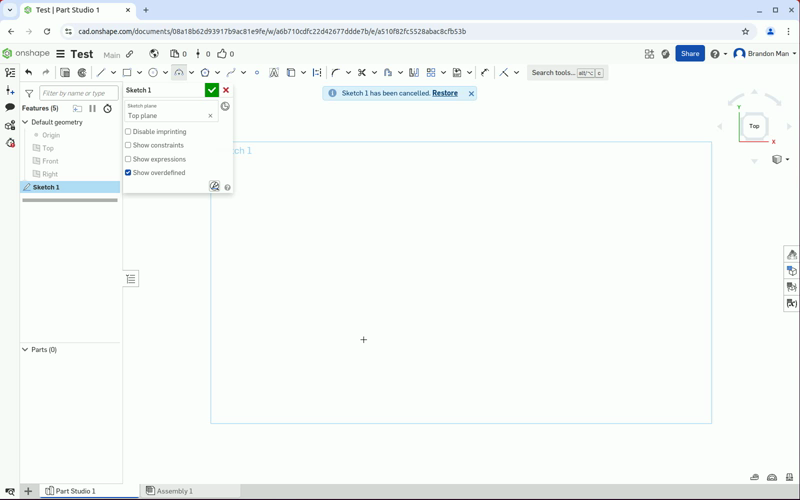
key_up(shift)
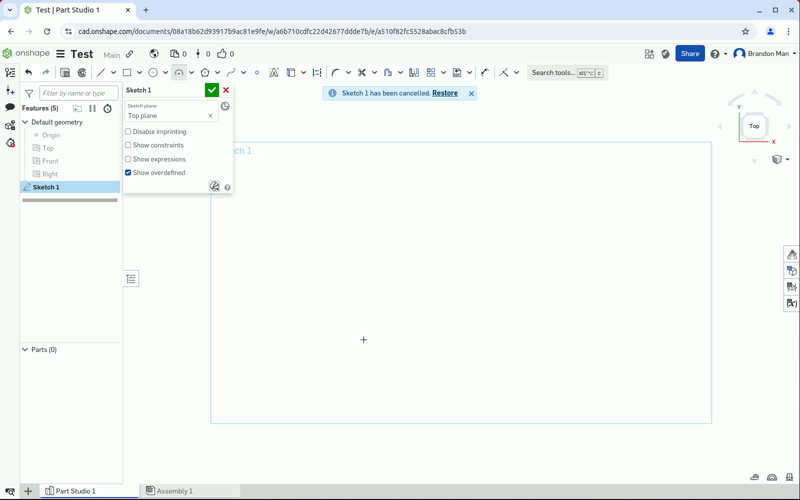
key_down(shift)
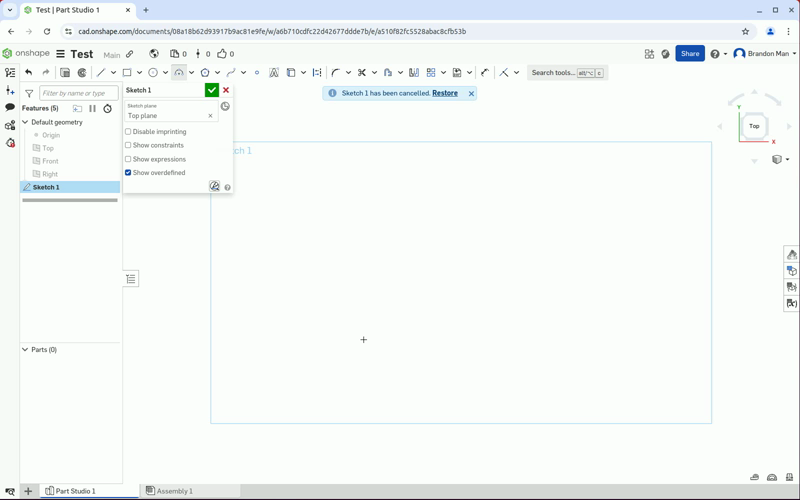
mouse_move(451, 338)
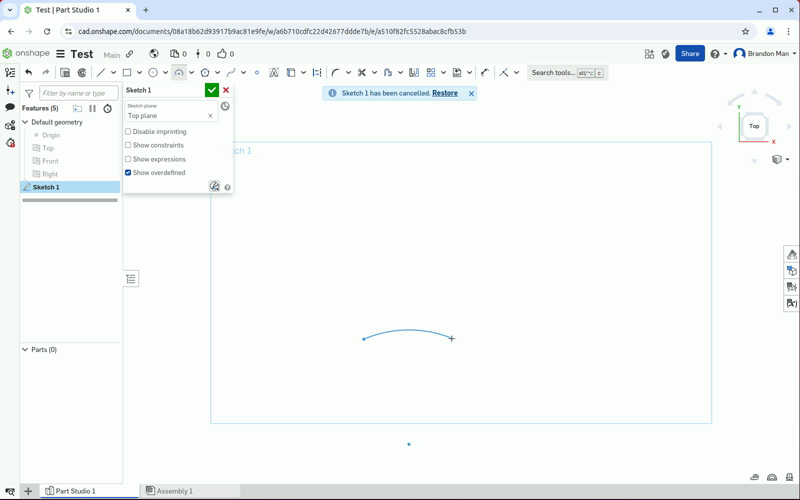
click(451, 338)
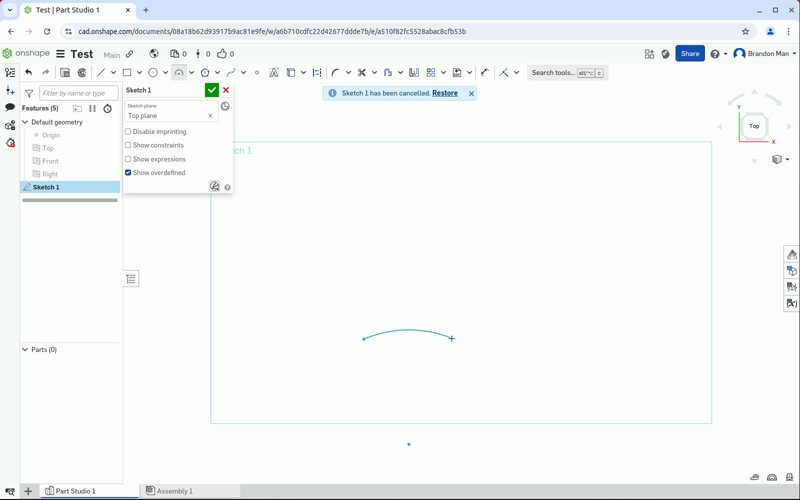
mouse_move(407, 358)
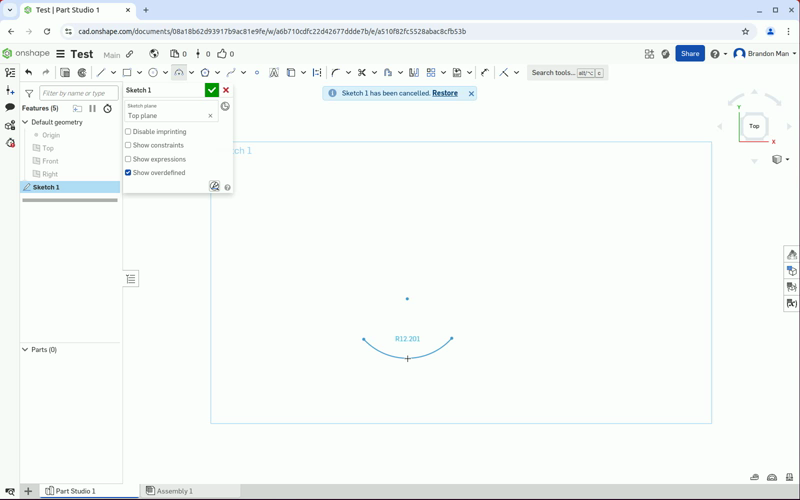
click(407, 358)
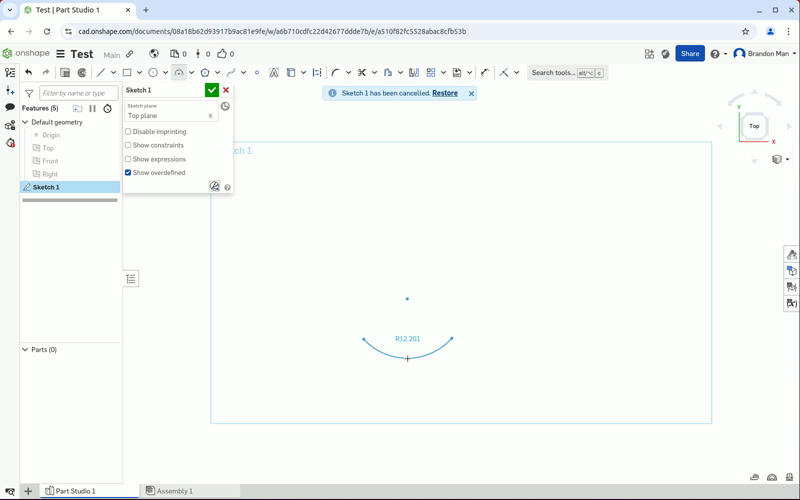
key_up(shift)
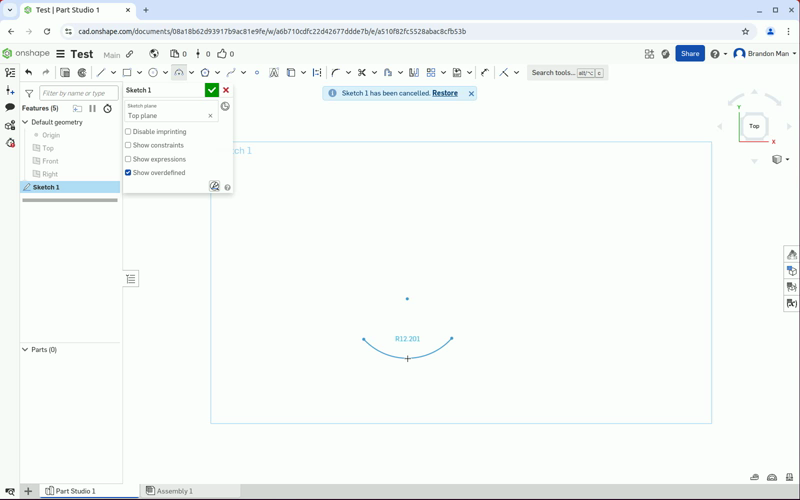
mouse_move(451, 338)
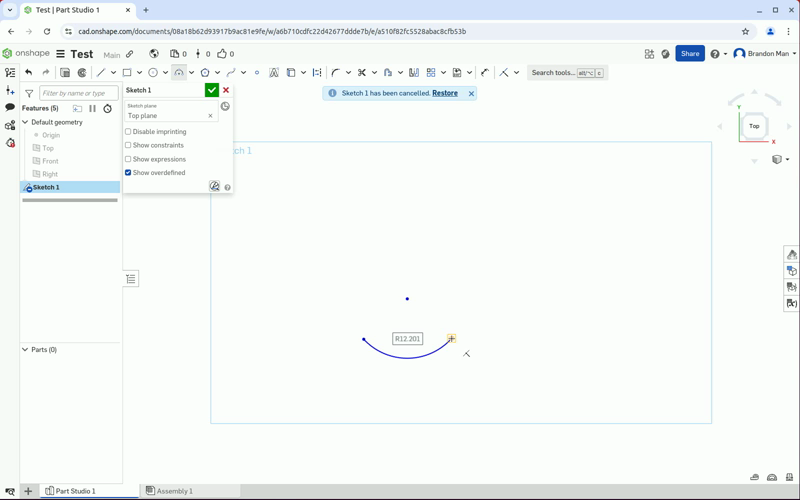
click(451, 338)
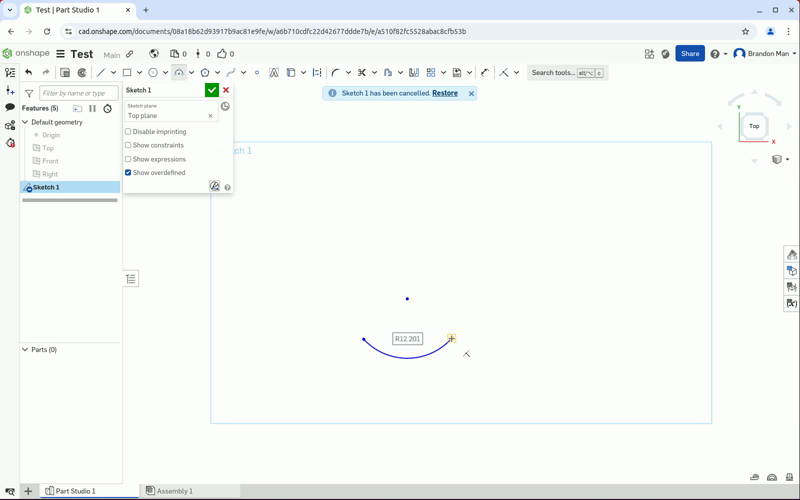
key_down(shift)
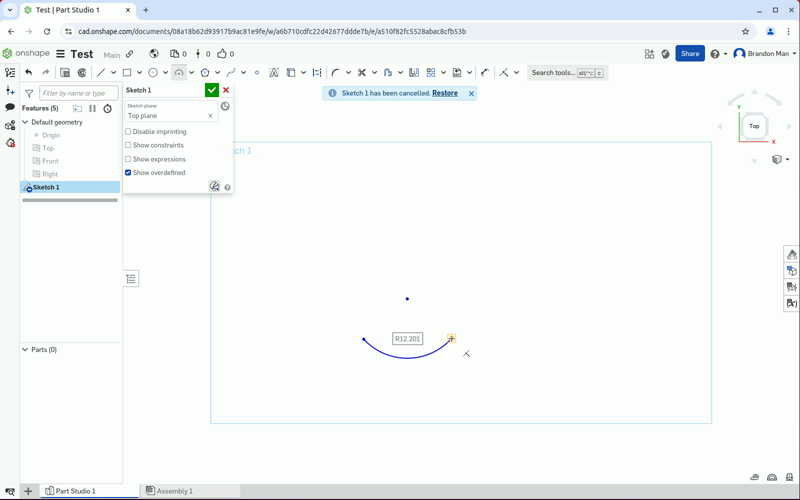
mouse_move(407, 263)
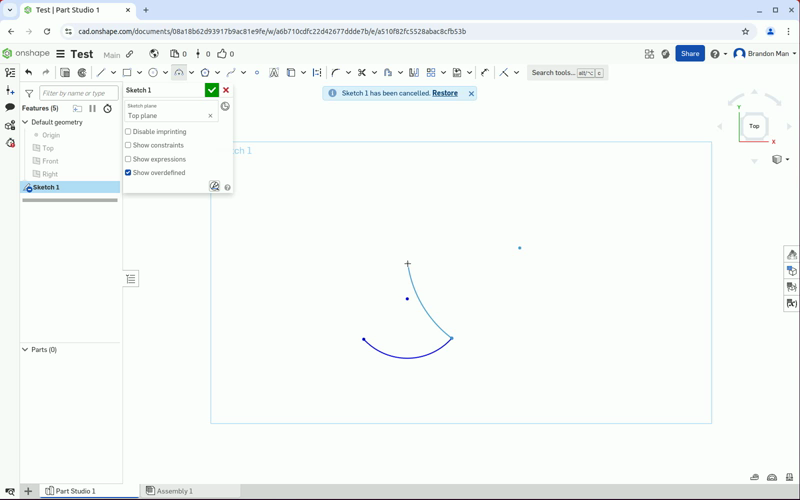
click(407, 263)
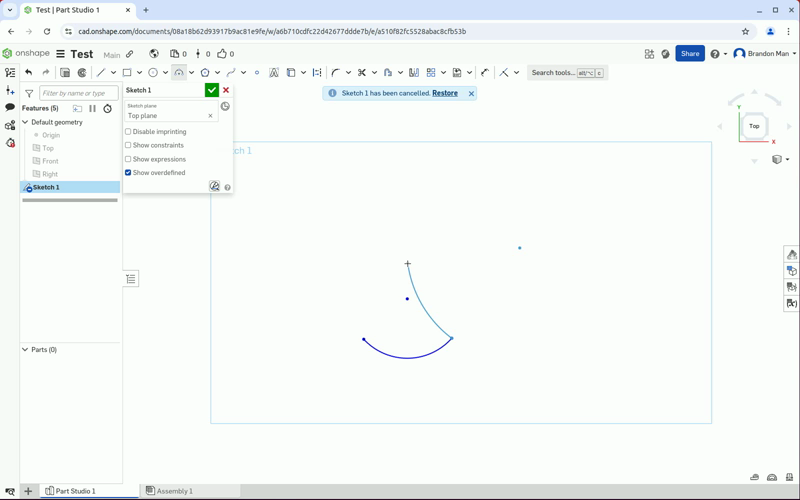
mouse_move(412, 310)
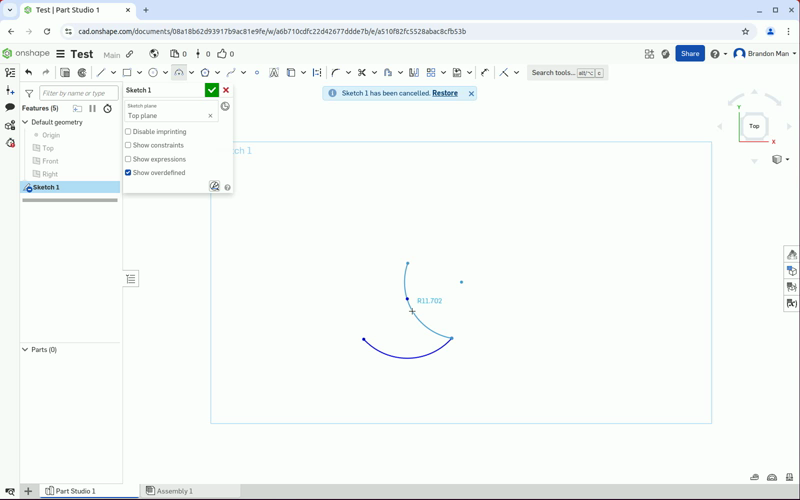
click(412, 310)
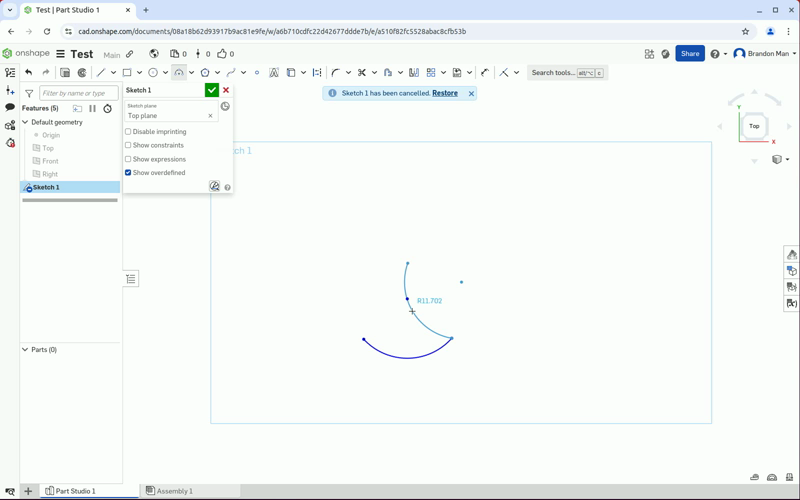
key_up(shift)
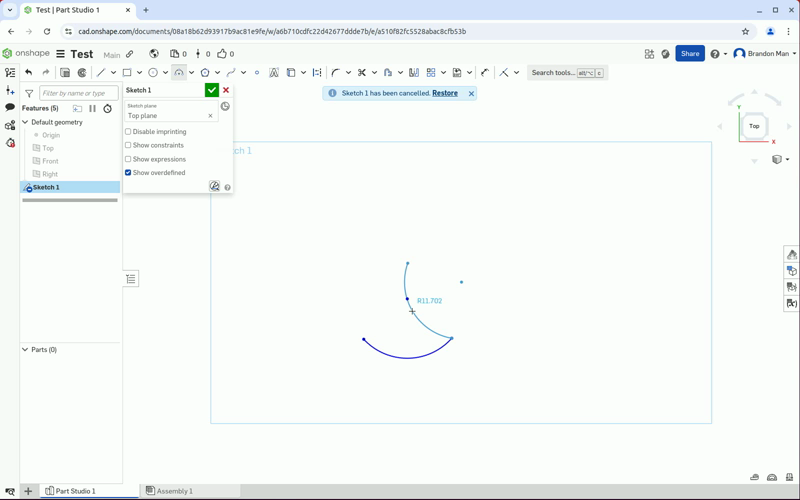
mouse_move(407, 263)
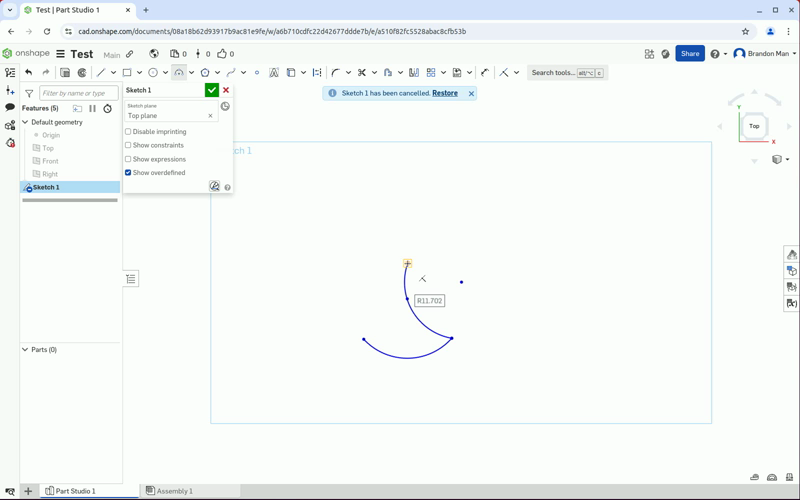
click(407, 263)
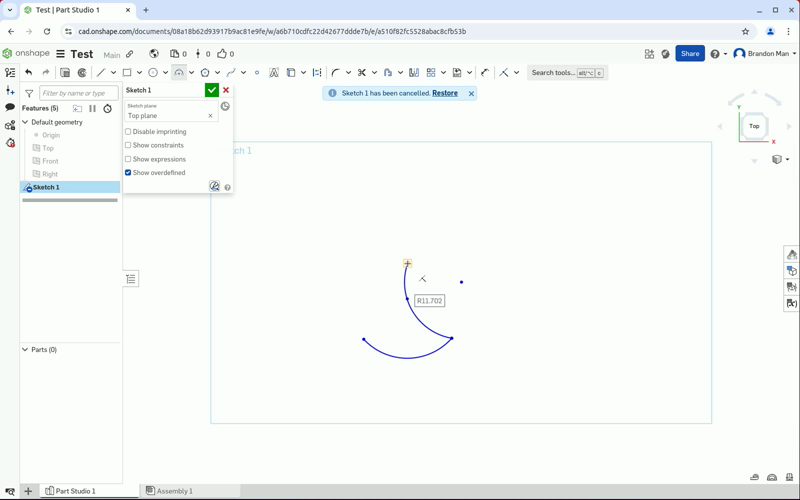
mouse_move(363, 339)
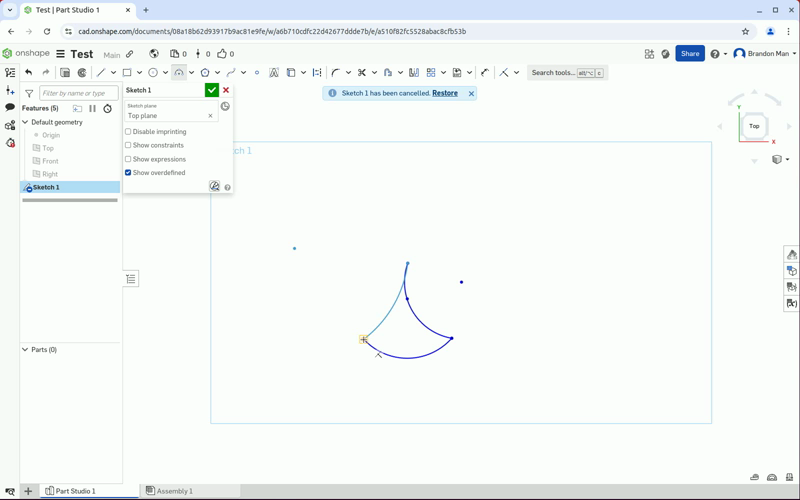
click(363, 339)
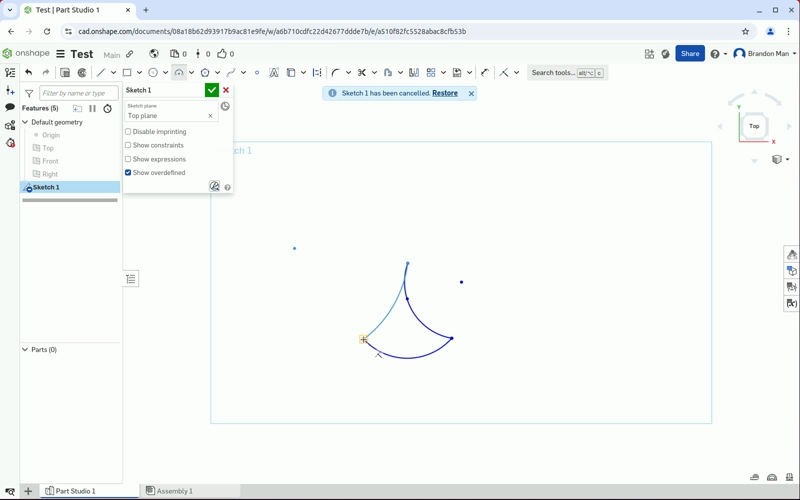
key_down(shift)
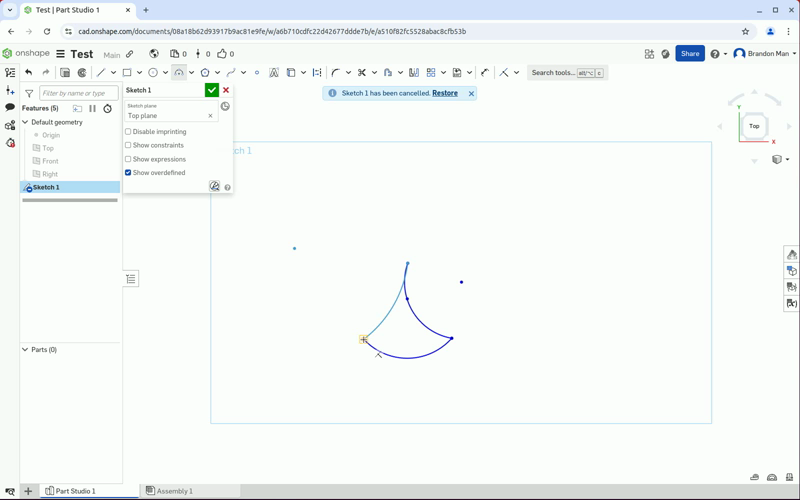
mouse_move(368, 291)
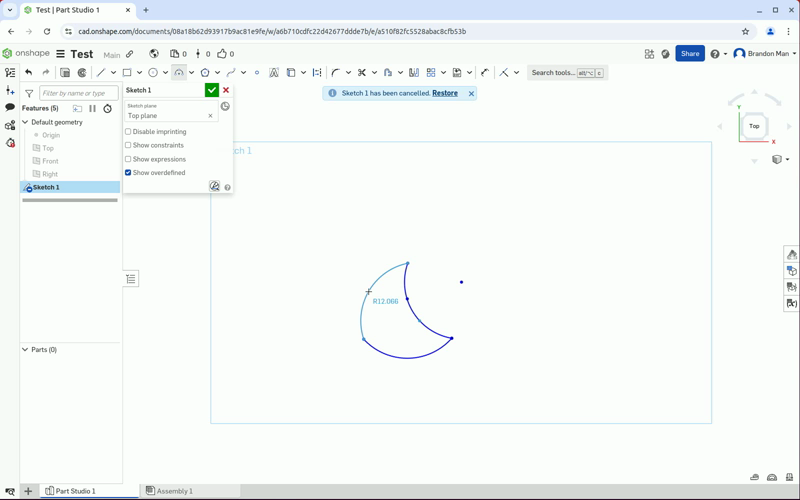
click(368, 291)
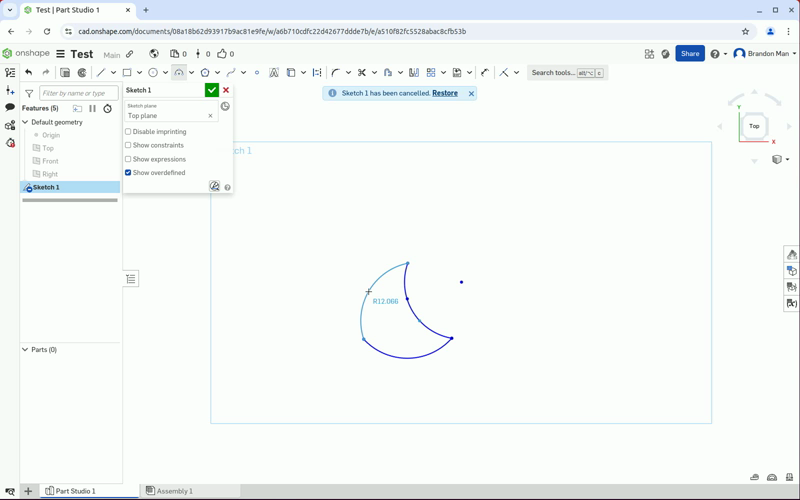
key_up(shift)
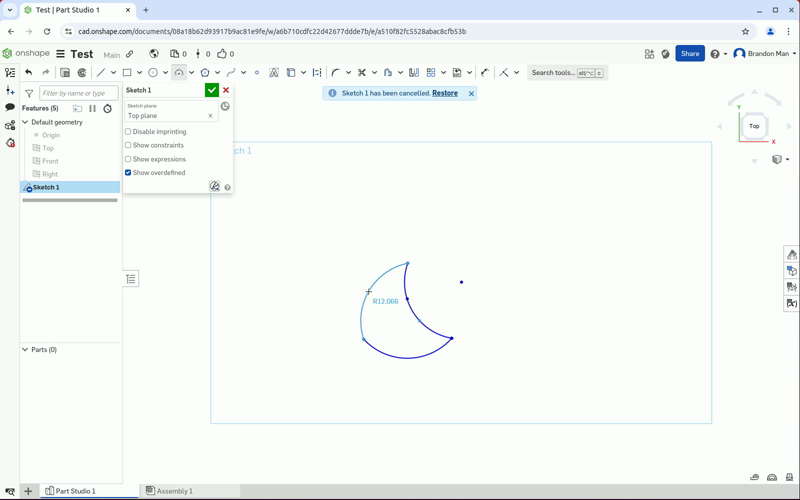
key(esc)
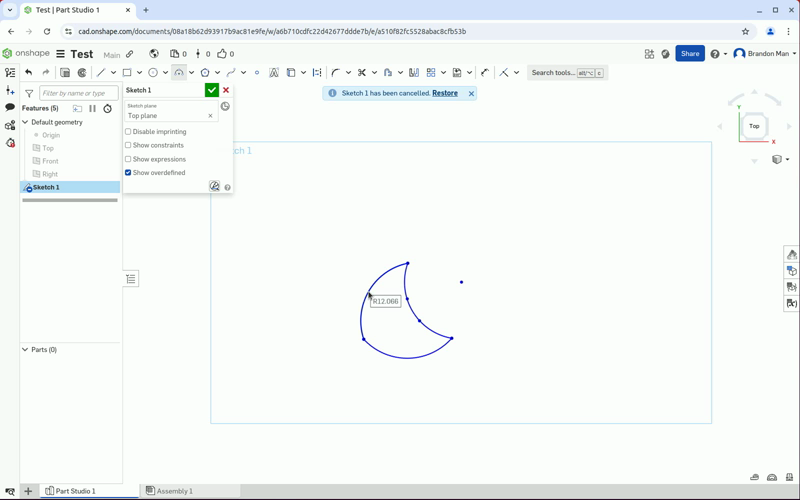
mouse_move(381, 313)
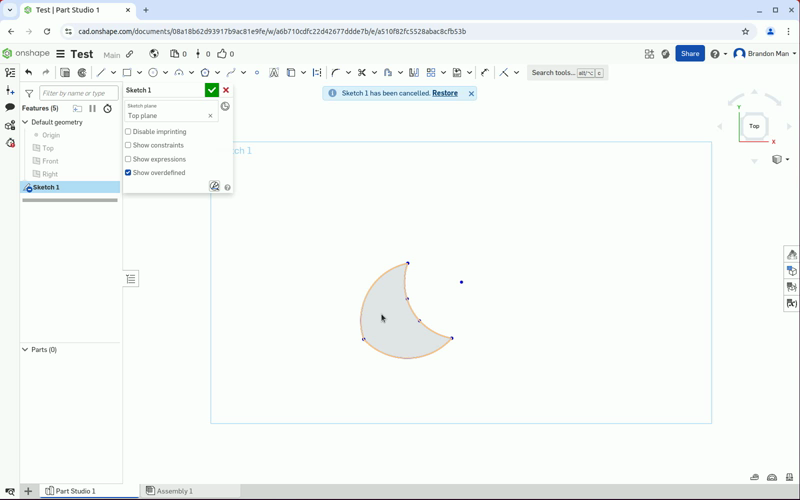
click(381, 313)
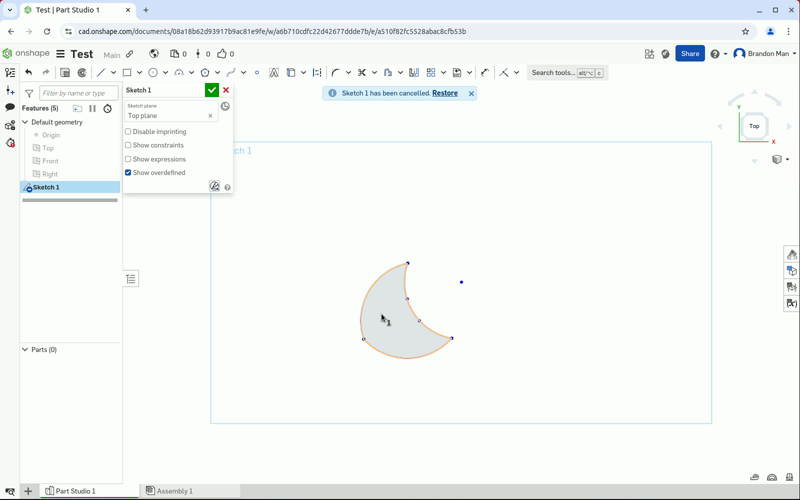
mouse_move(73, 352)
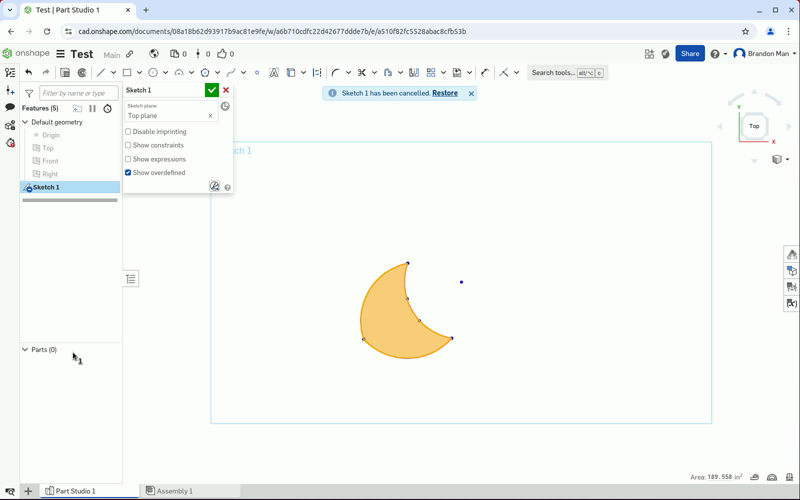
key(shift+y)
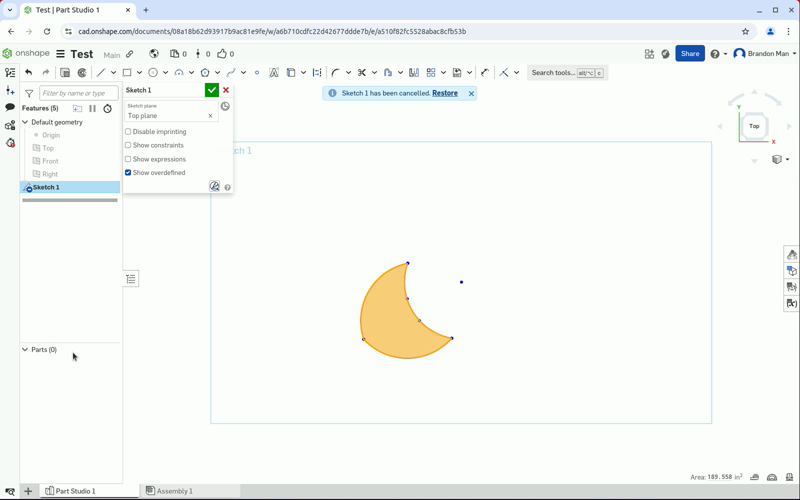
key(shift+e)
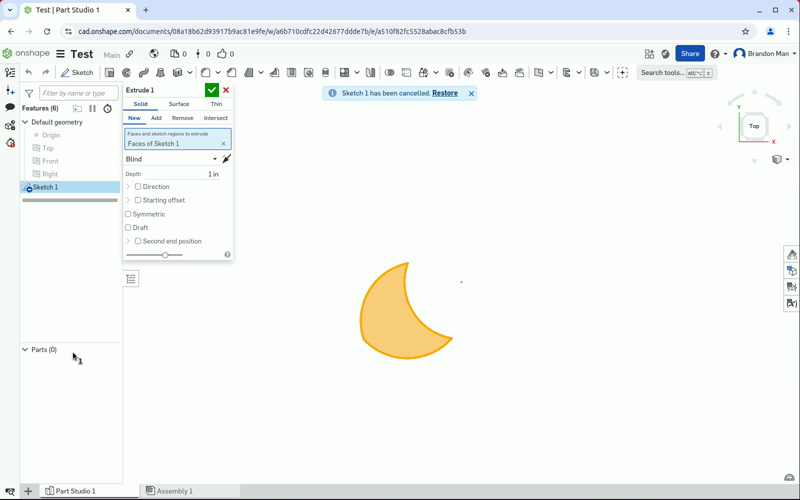
mouse_move(143, 106)
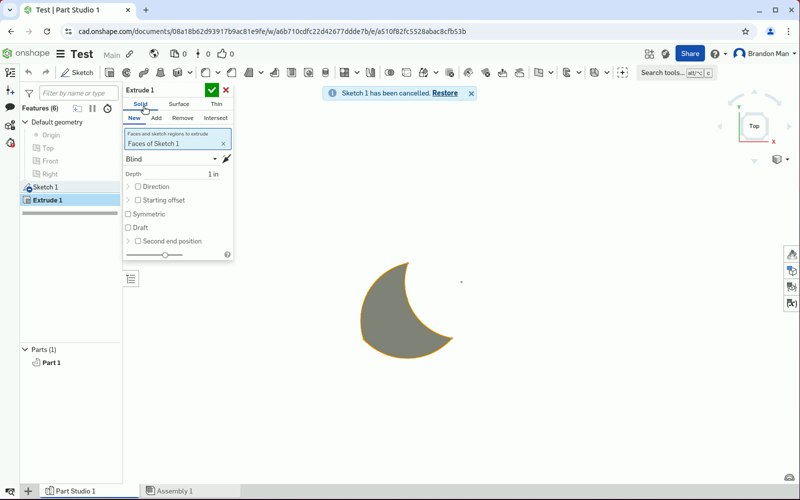
click(143, 106)
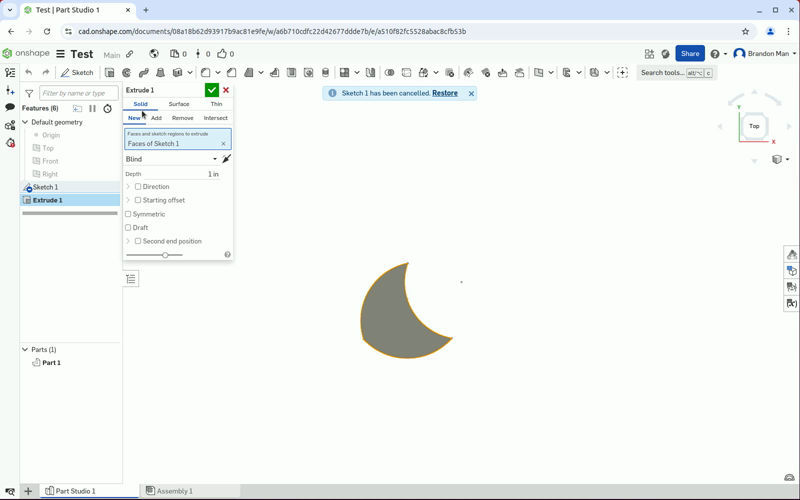
mouse_move(137, 120)
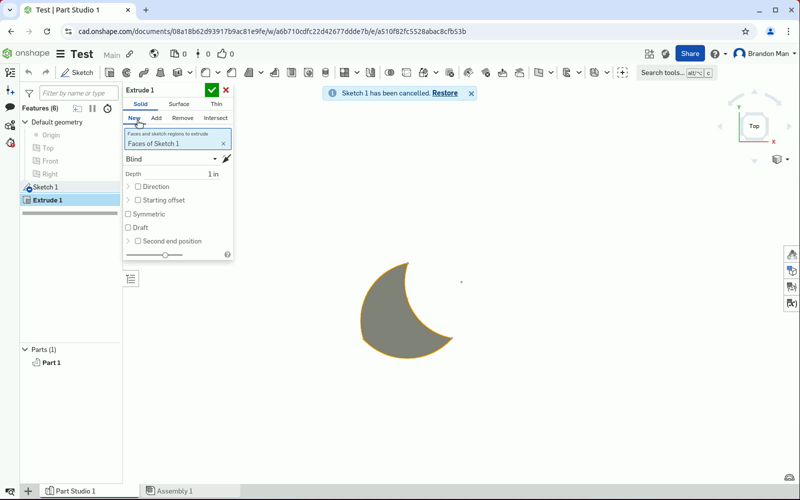
click(137, 120)
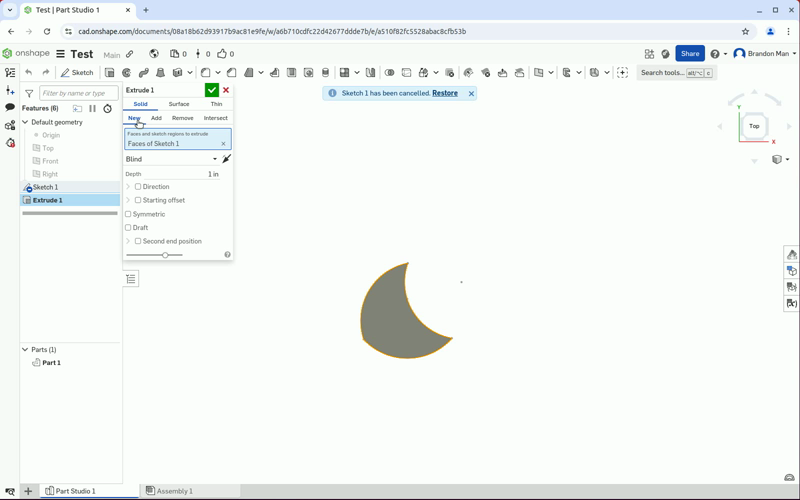
key(tab, 4)
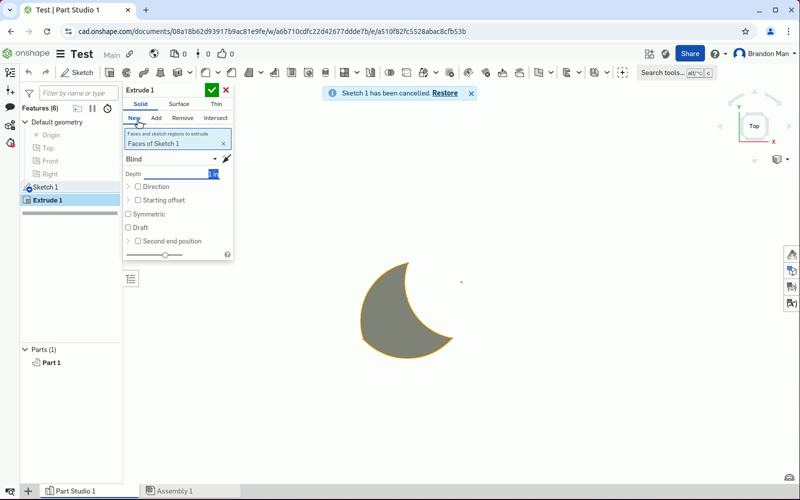
text(3.129)
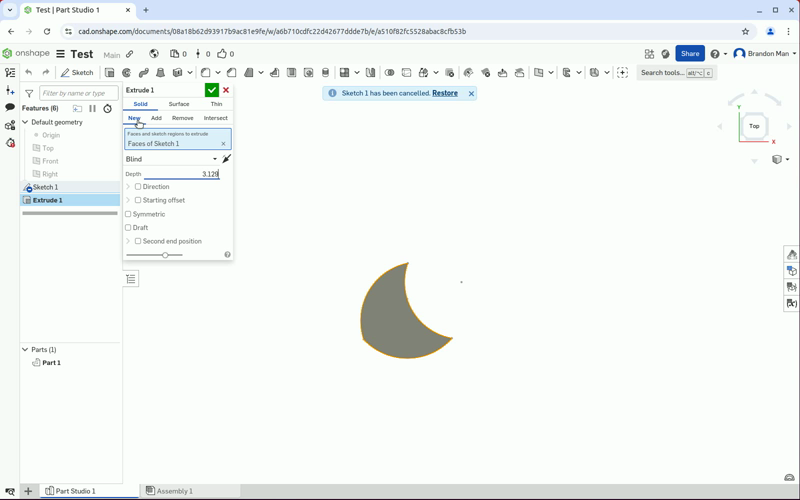
key(enter)
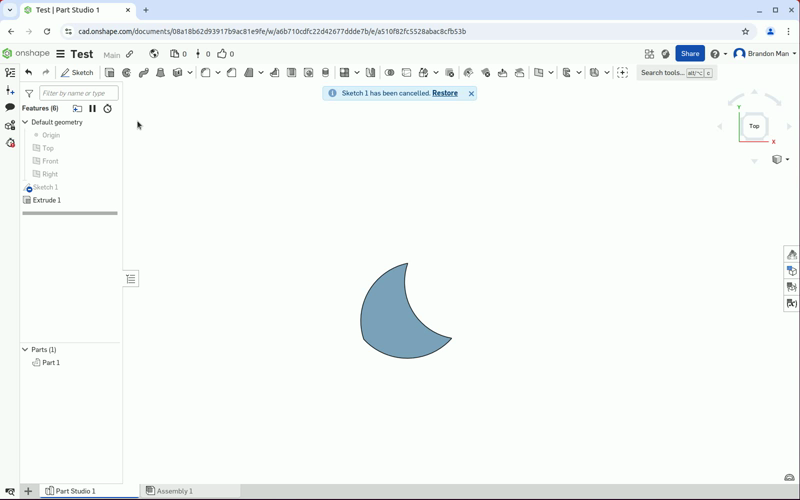
key(shift+h)
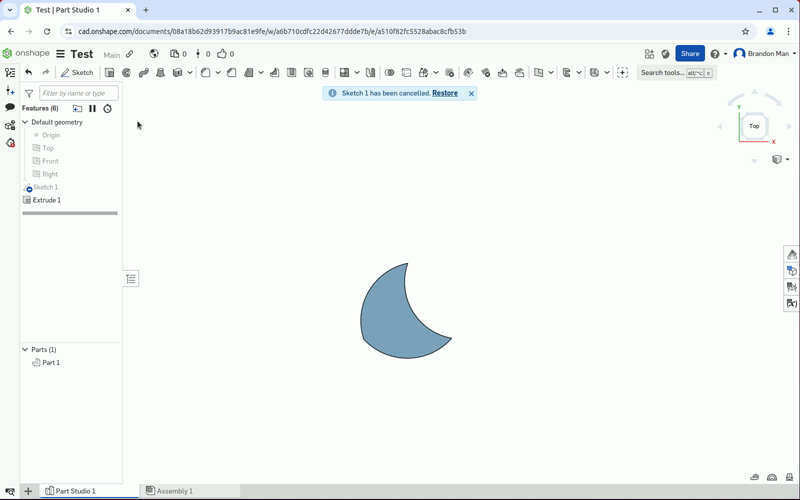
key(shift+h)
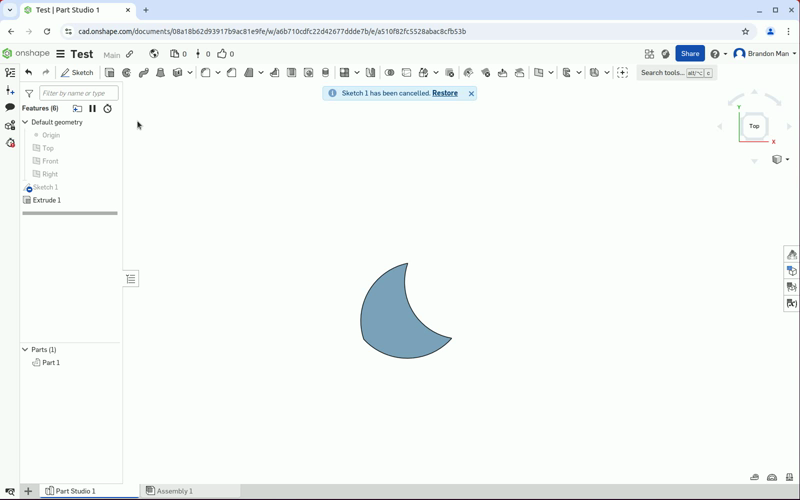
mouse_move(73, 189)
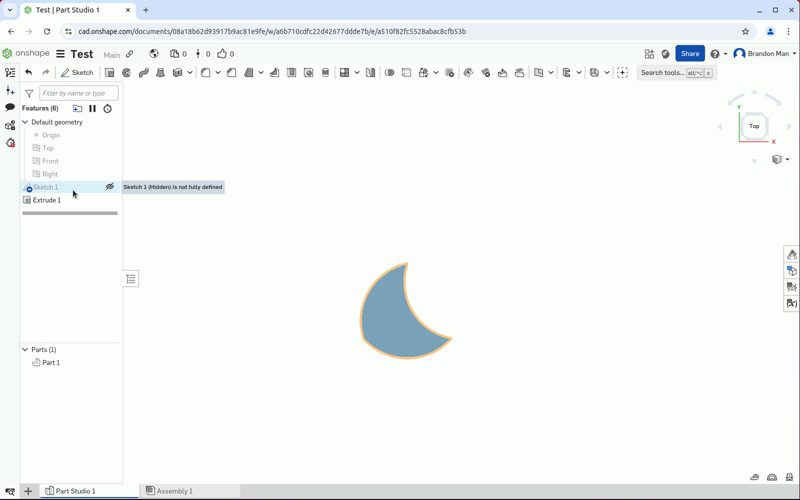
click(73, 189)
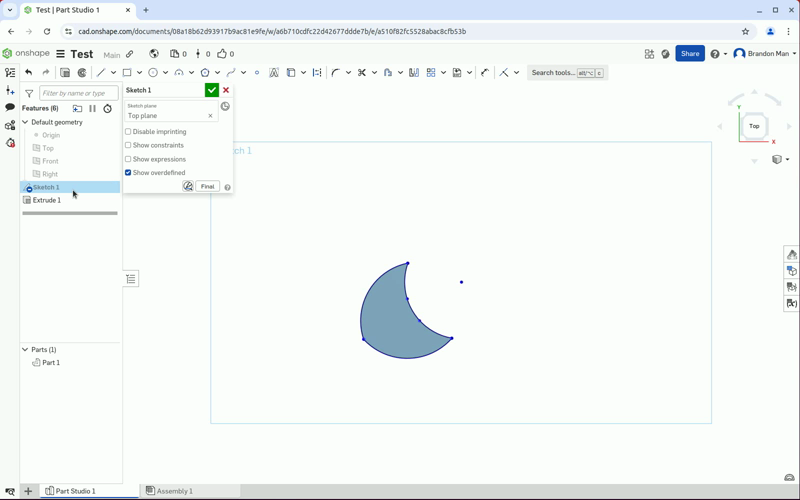
mouse_move(229, 92)
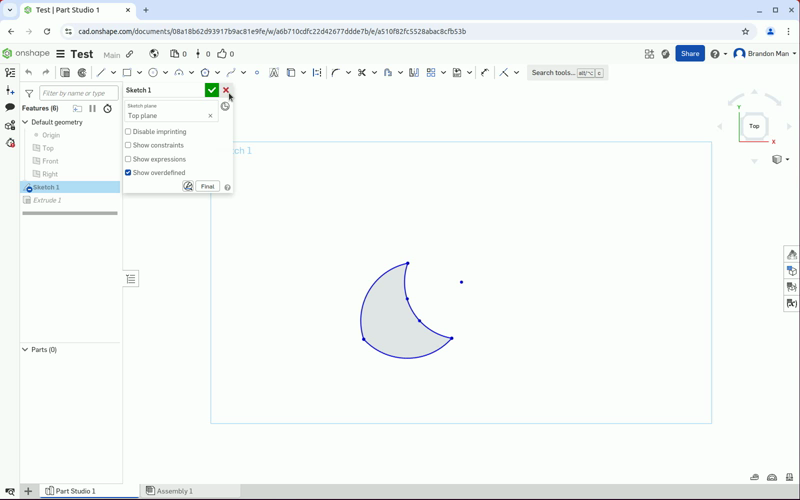
click(229, 92)
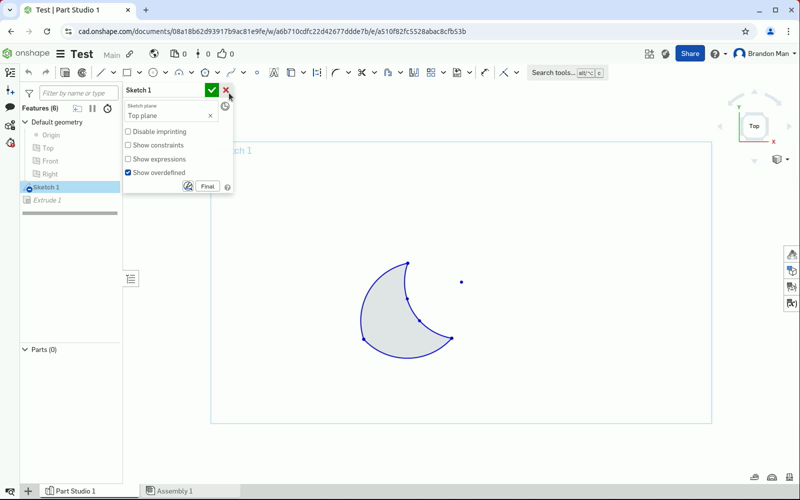
key(shift+s)
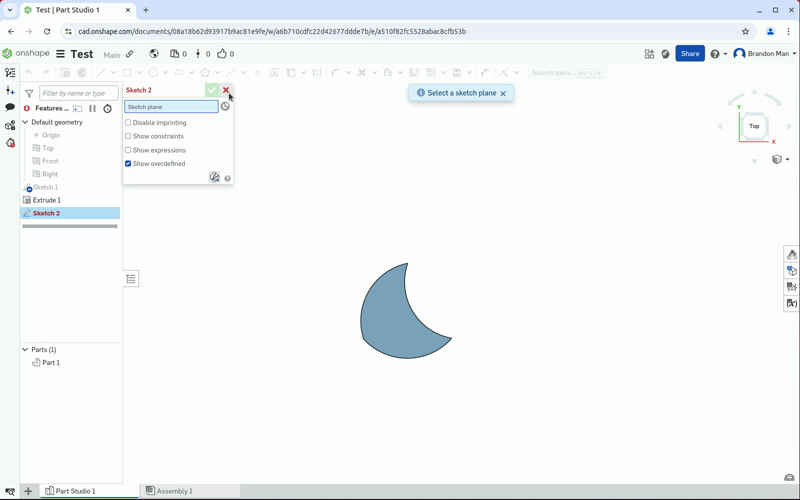
mouse_move(73, 150)
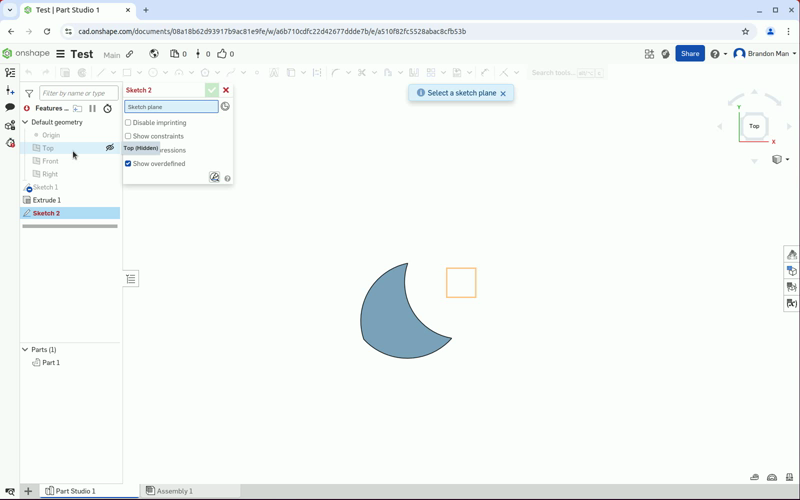
click(73, 150)
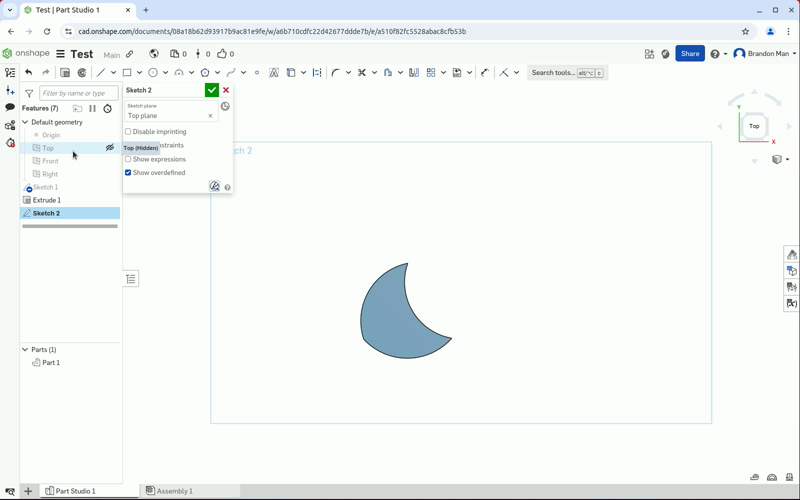
mouse_move(73, 352)
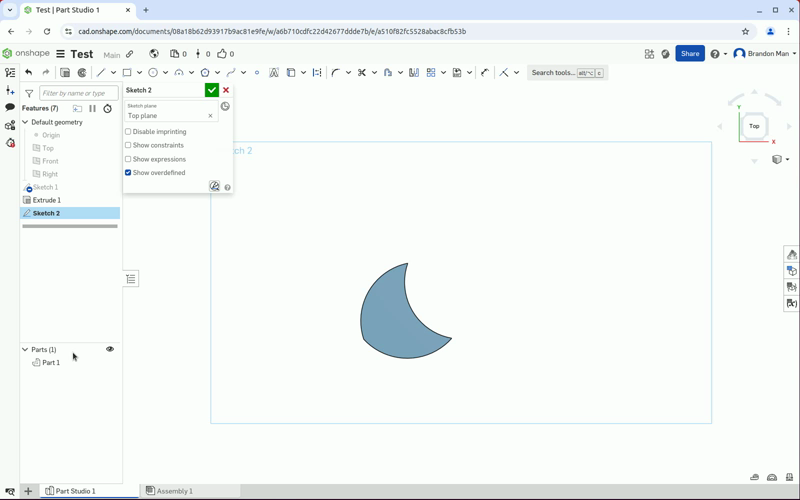
key(y)
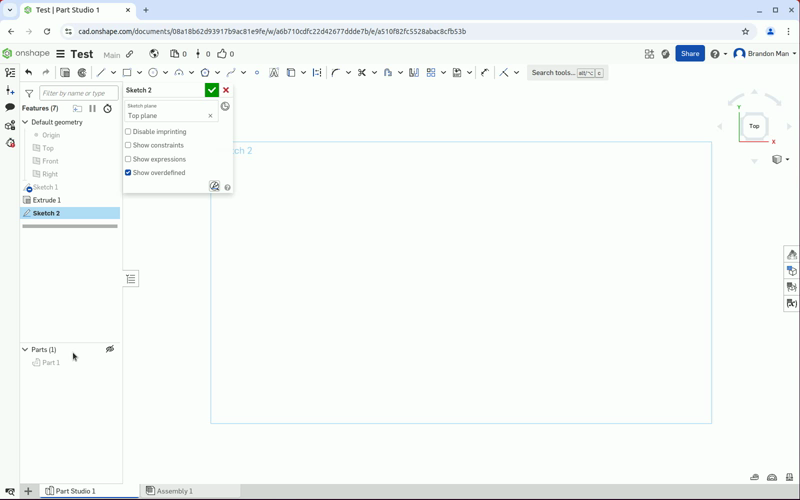
key(c)
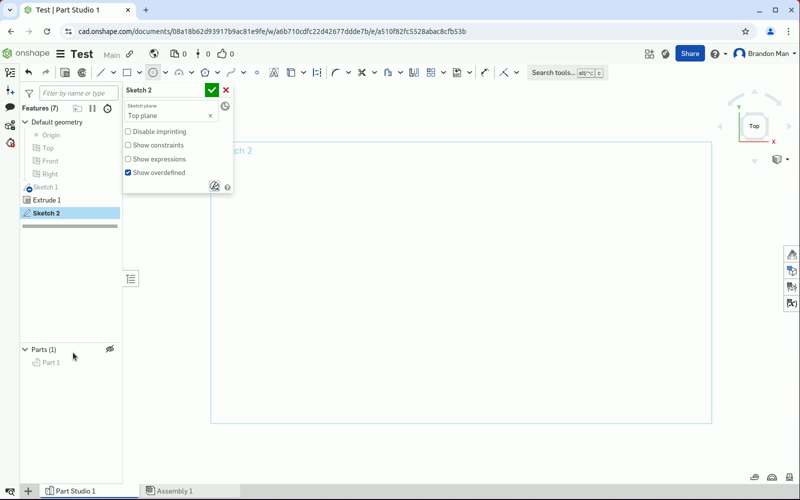
key_down(shift)
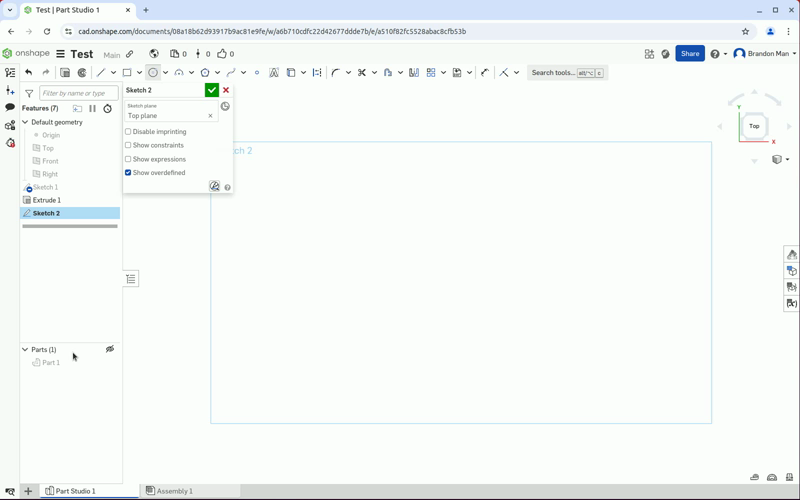
mouse_move(461, 282)
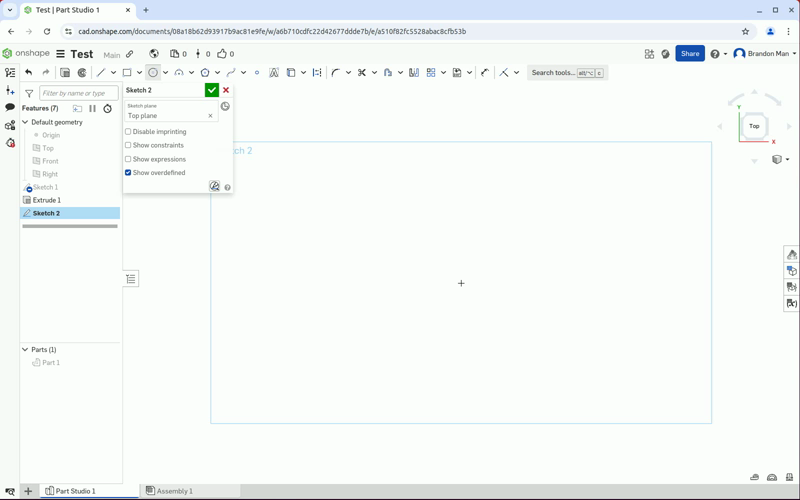
click(461, 282)
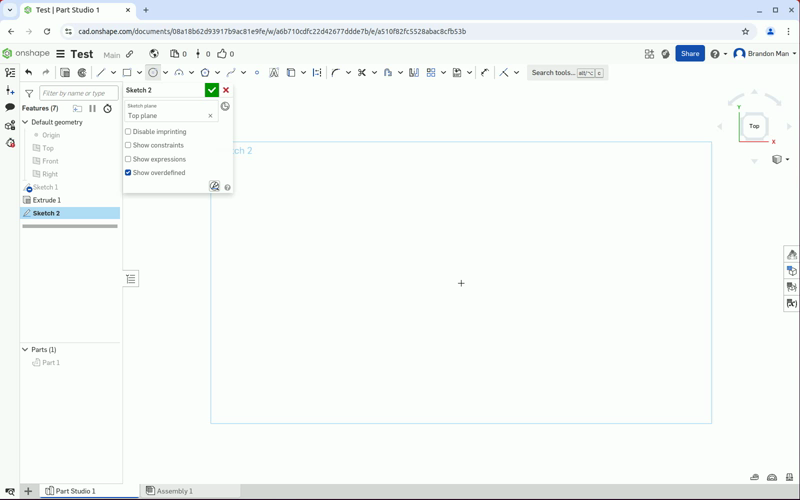
key_up(shift)
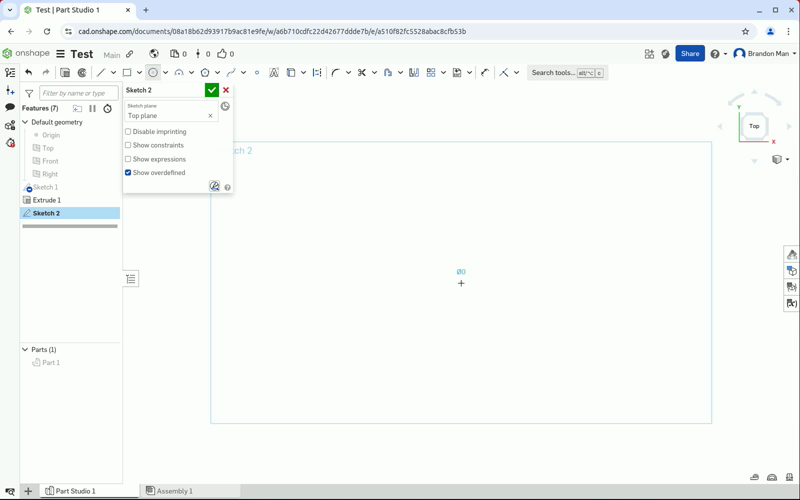
mouse_move(518, 282)
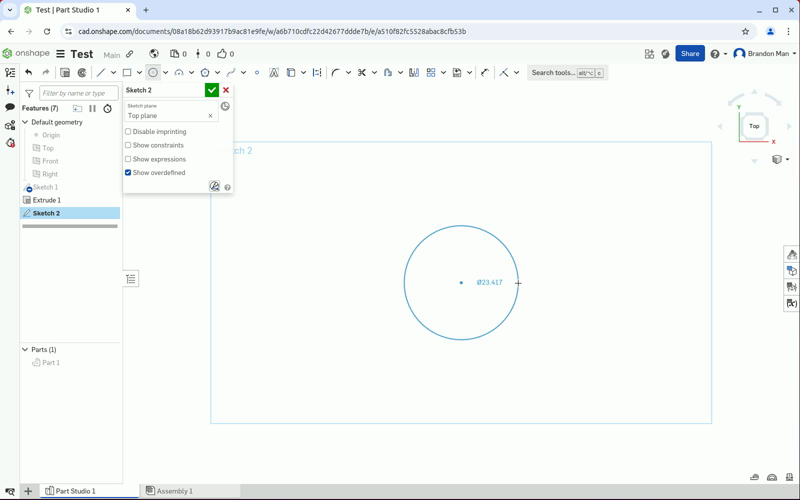
click(518, 282)
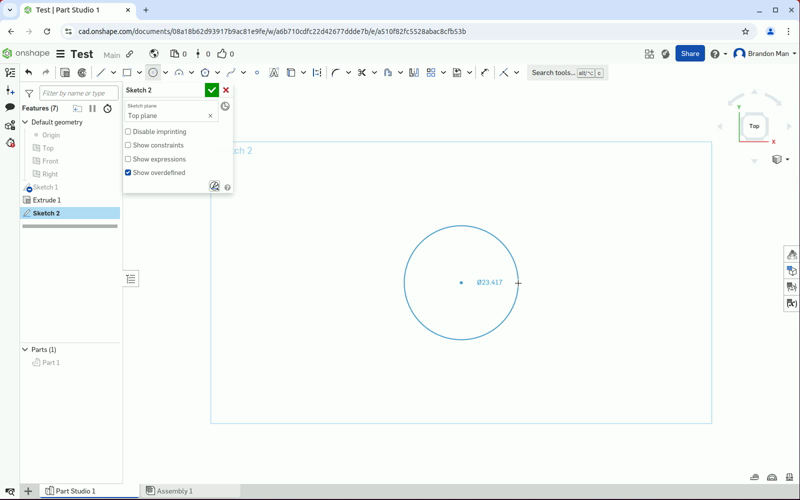
key(esc)
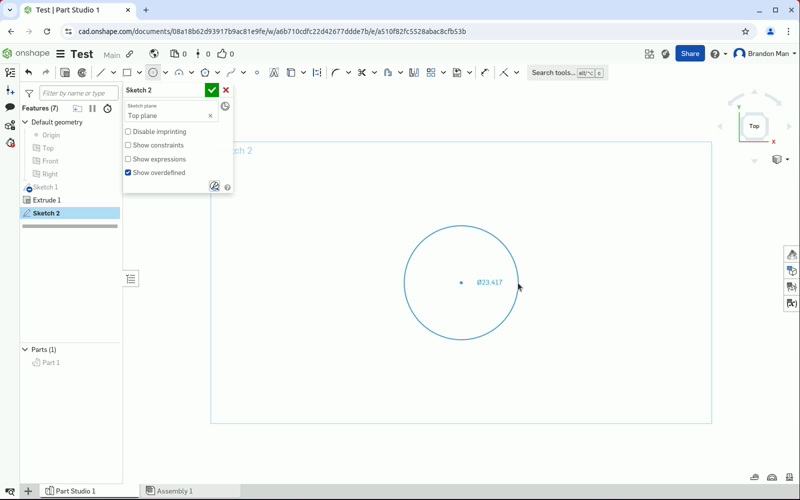
key(c)
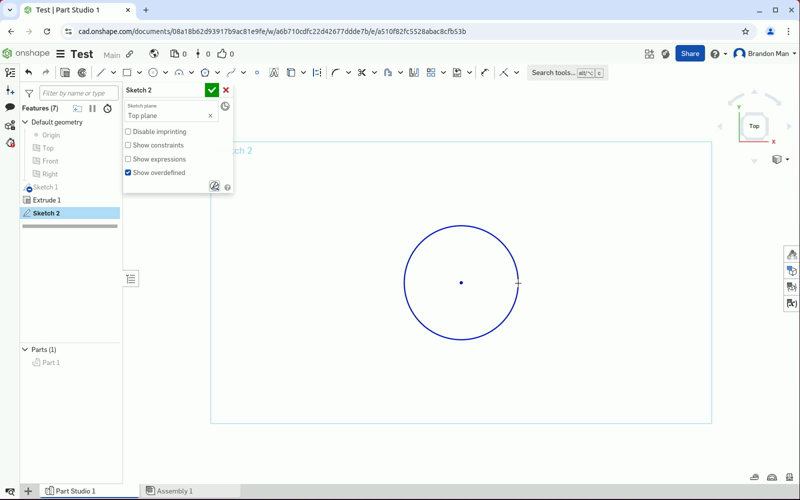
key_down(shift)
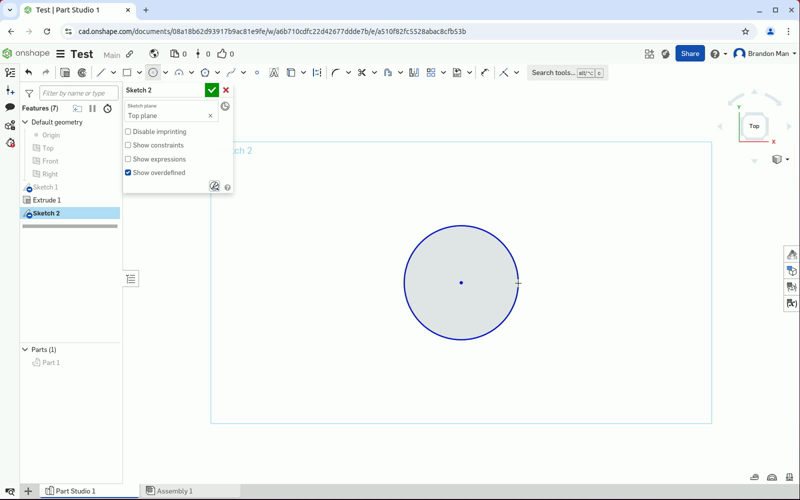
mouse_move(461, 282)
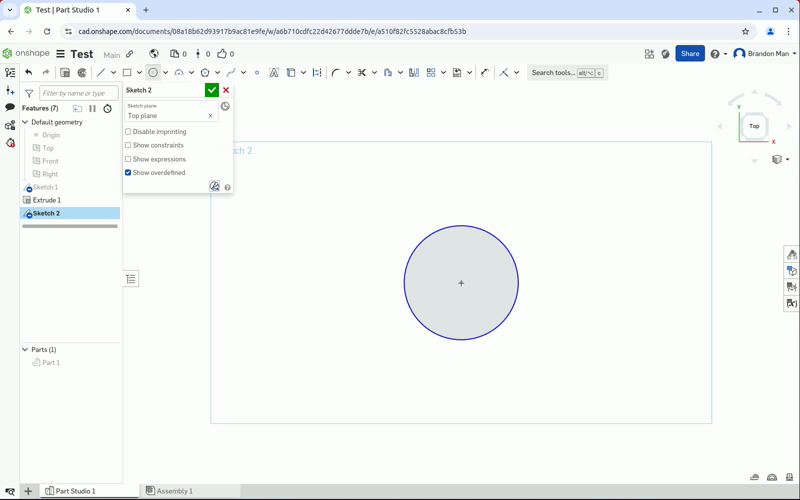
click(461, 282)
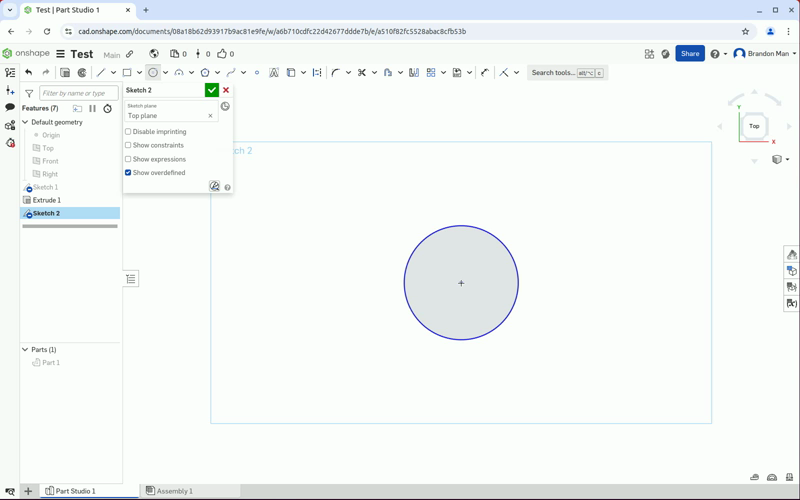
key_up(shift)
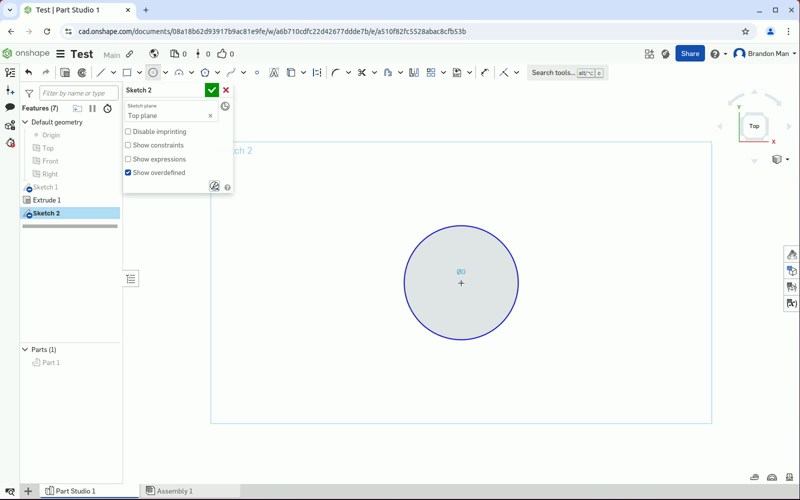
mouse_move(466, 282)
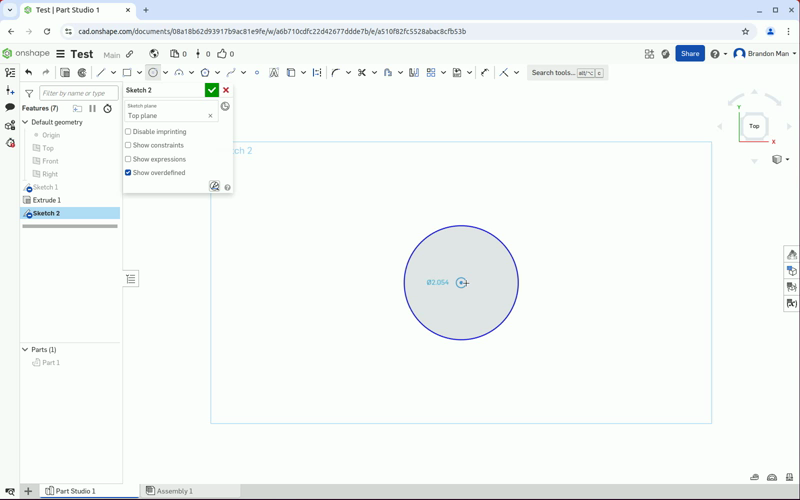
click(466, 282)
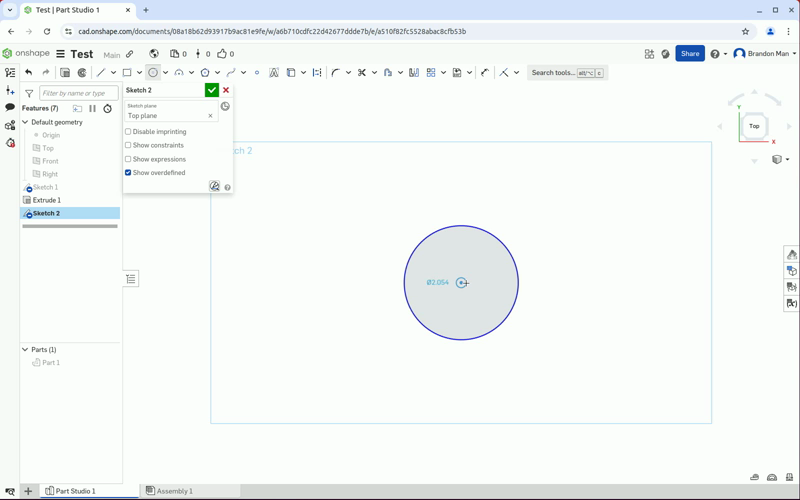
key(esc)
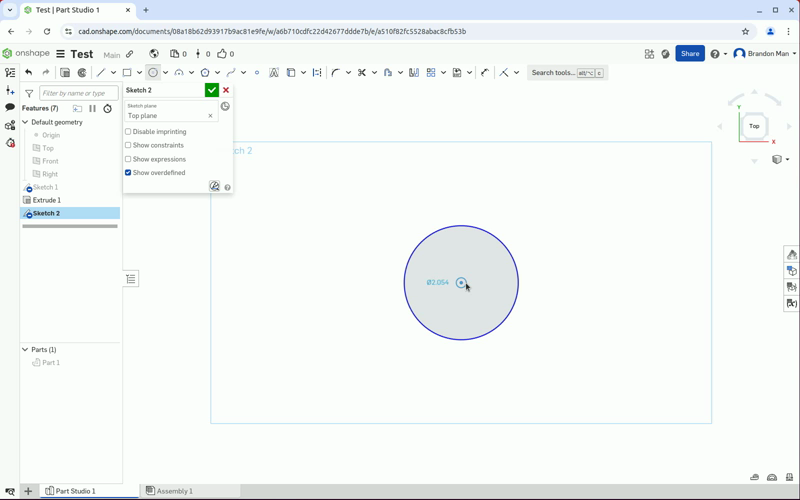
mouse_move(479, 322)
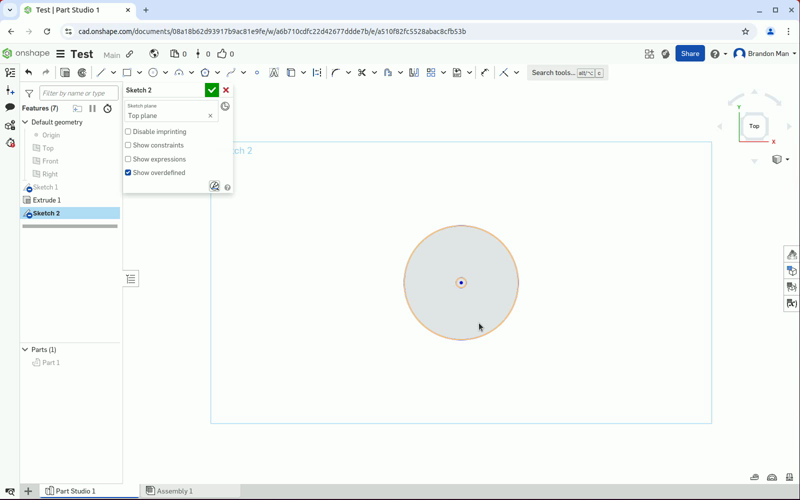
click(479, 322)
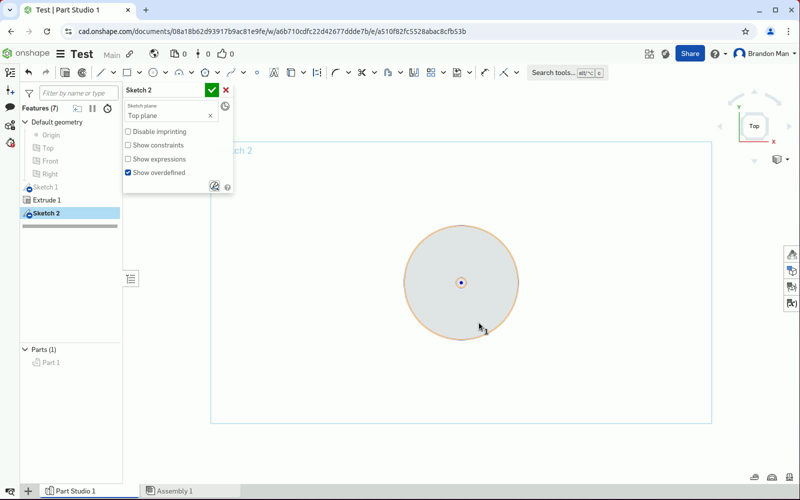
mouse_move(73, 352)
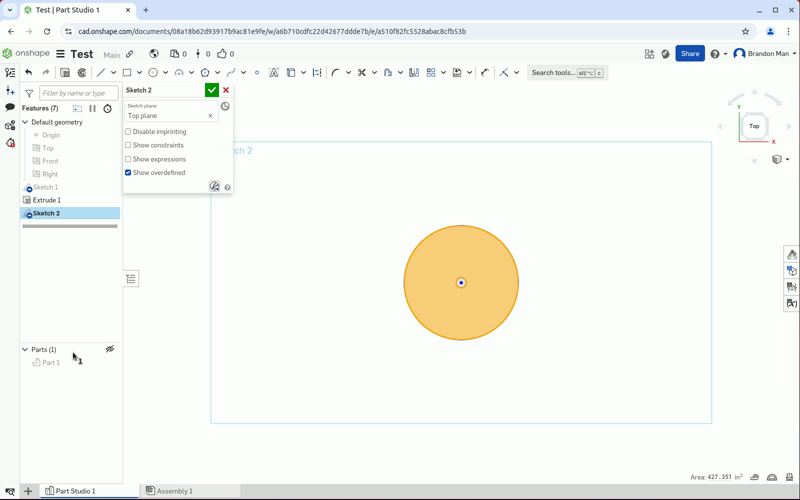
key(shift+y)
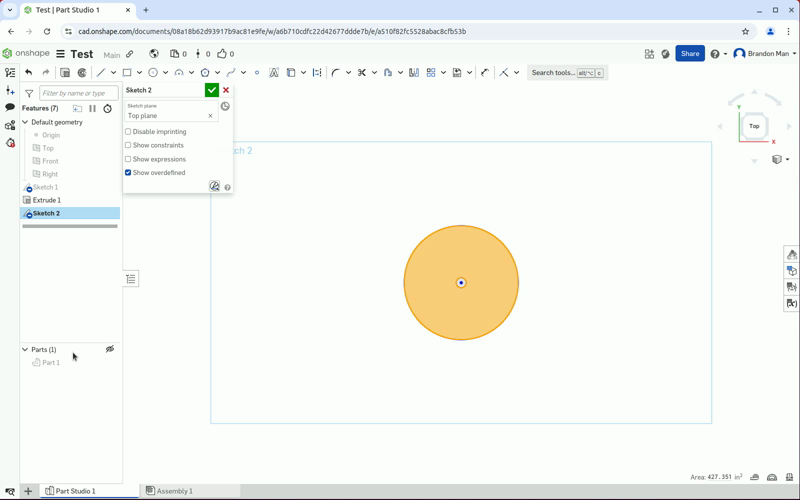
key(shift+e)
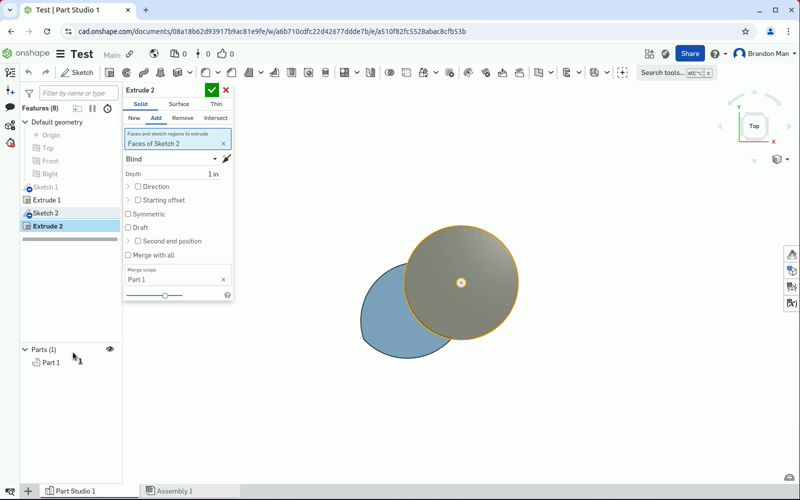
mouse_move(143, 106)
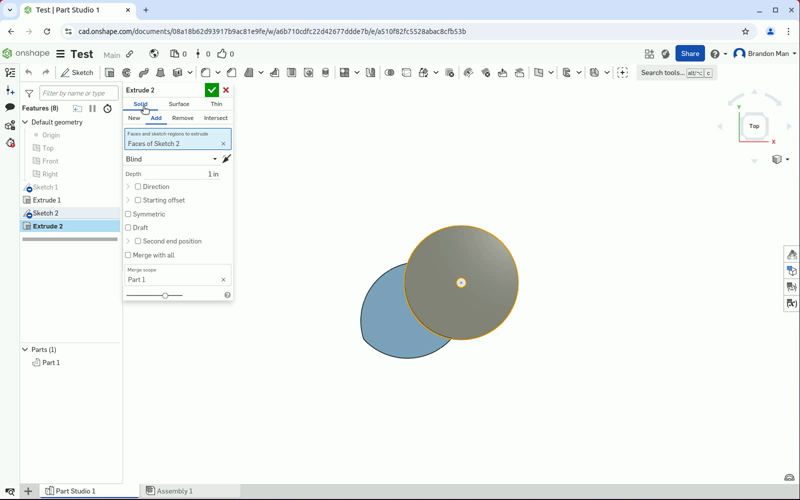
click(143, 106)
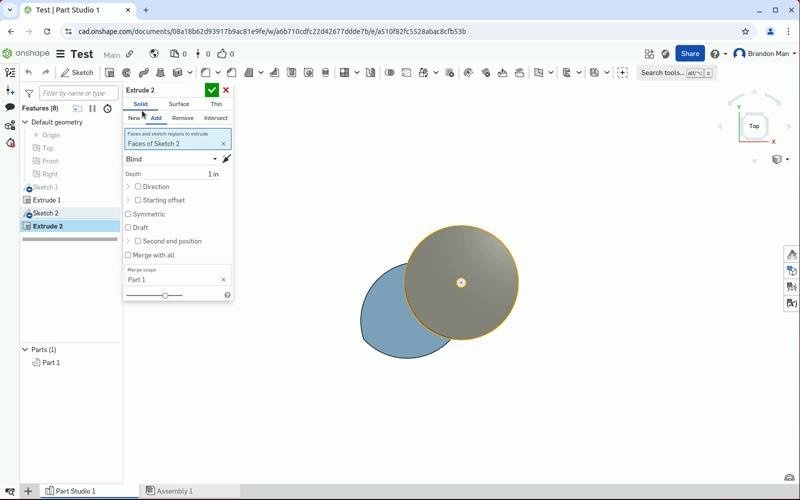
mouse_move(137, 120)
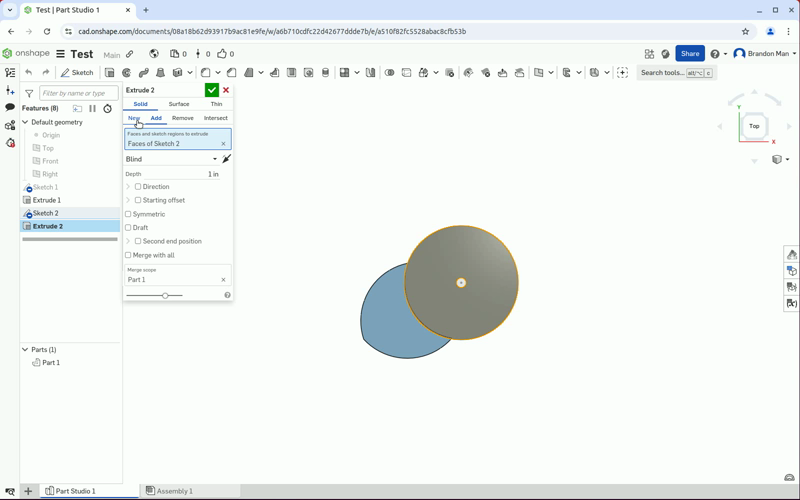
click(137, 120)
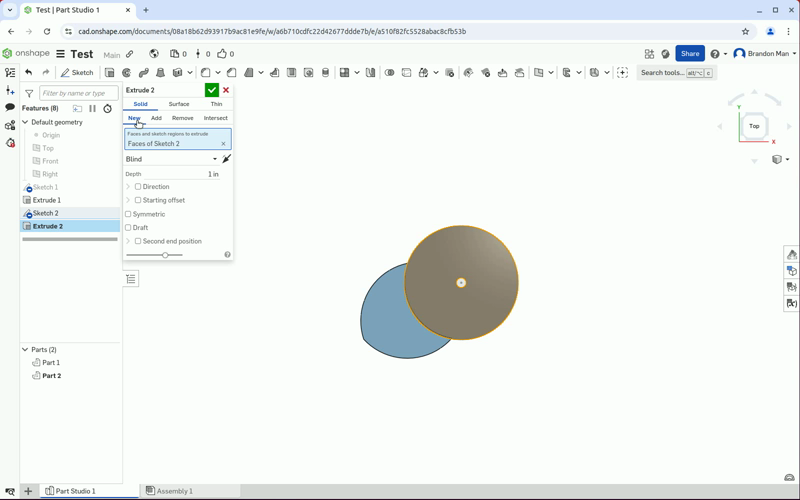
key(tab, 4)
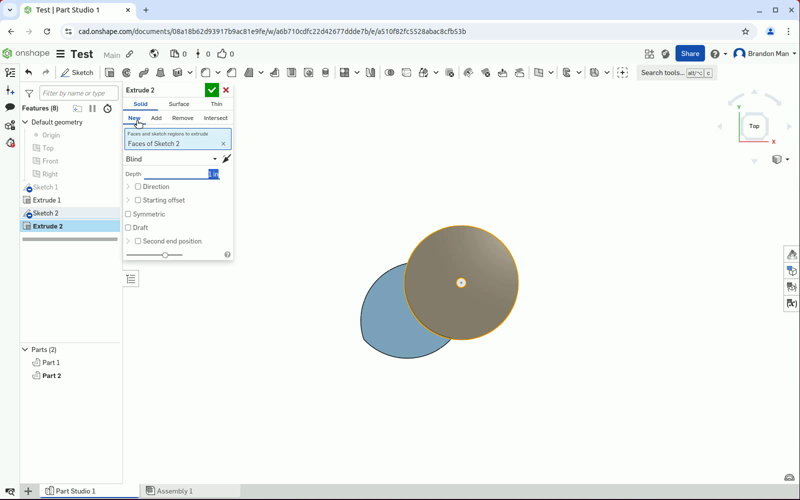
text(3.129)
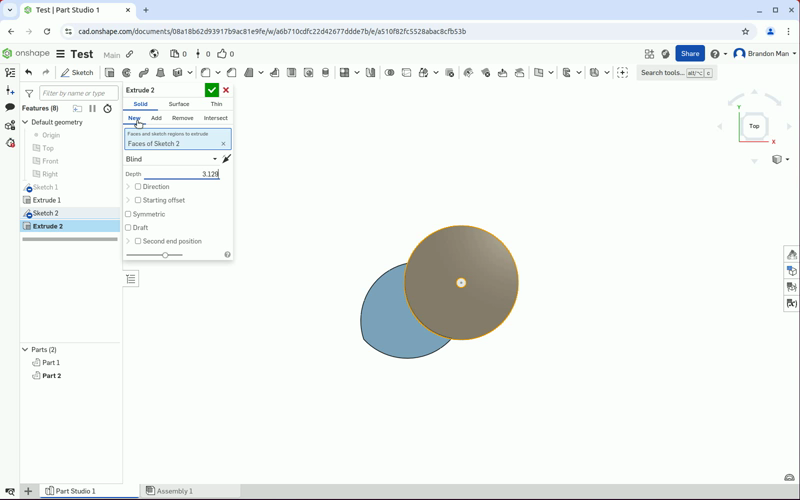
key(enter)
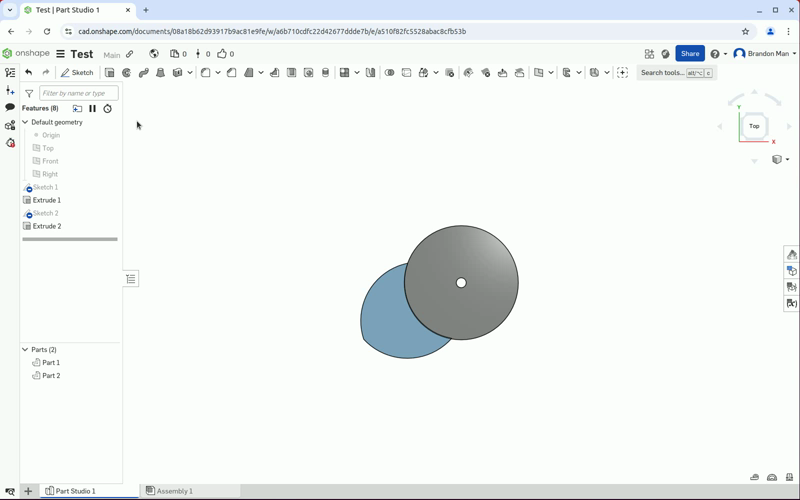
key(shift+h)
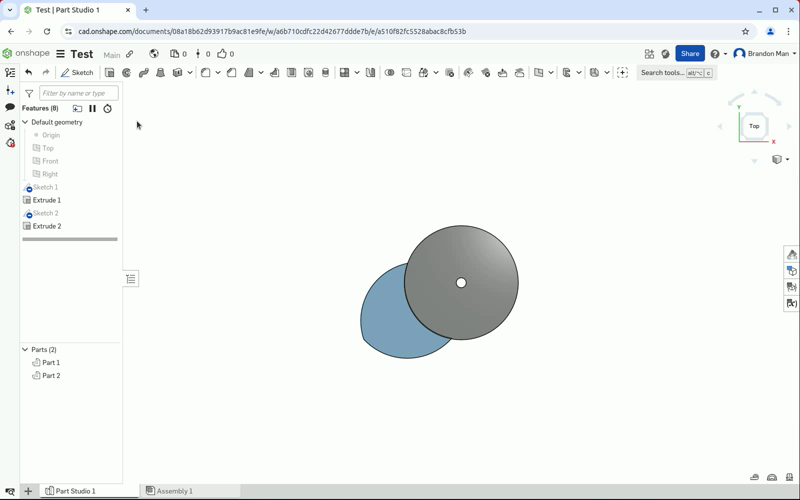
key(shift+h)
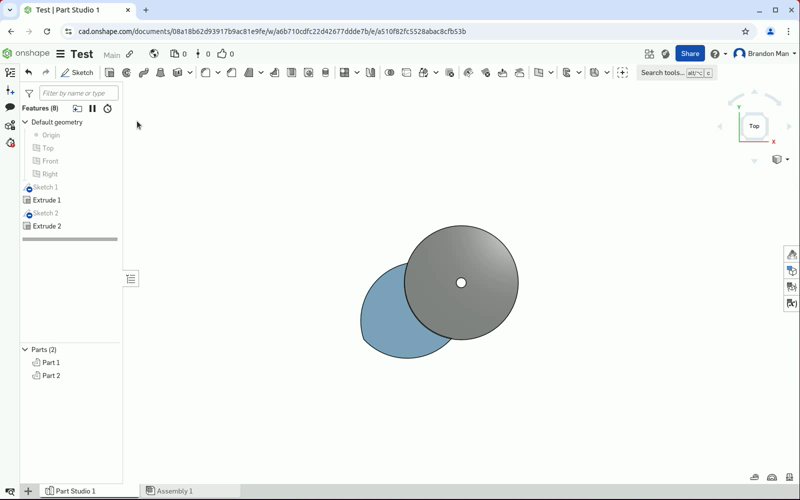
mouse_move(73, 189)
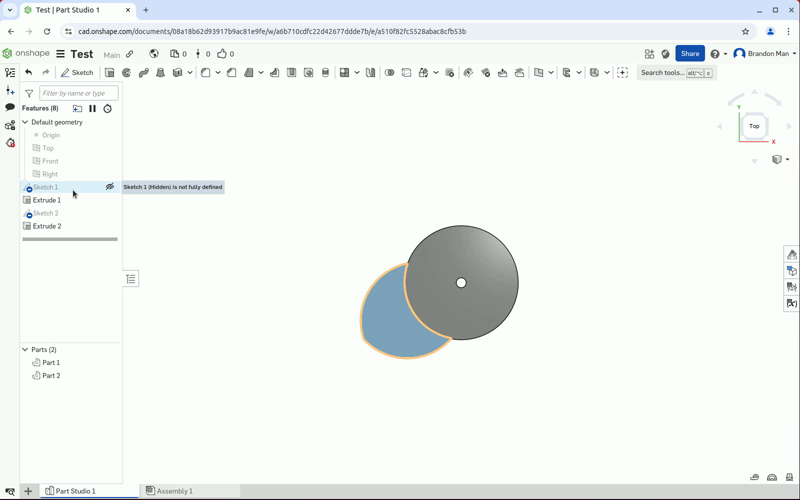
click(73, 189)
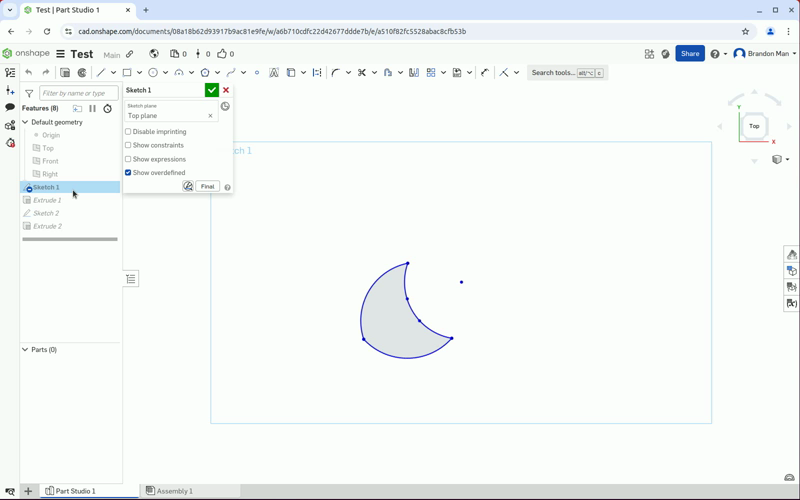
mouse_move(229, 92)
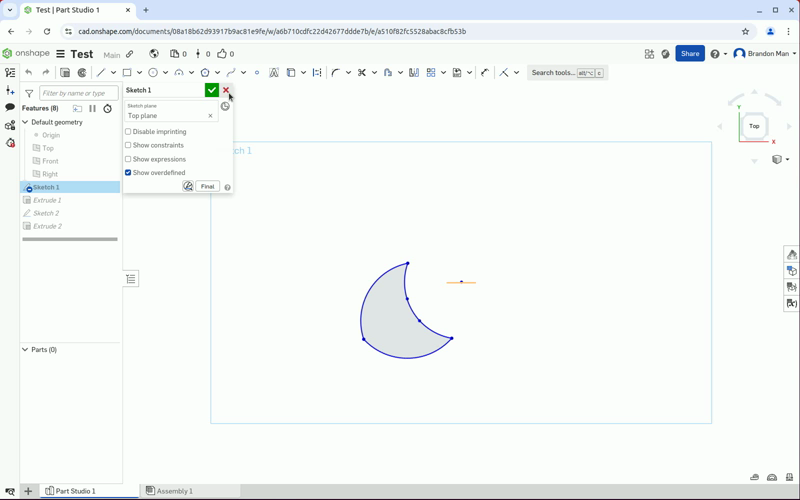
click(229, 92)
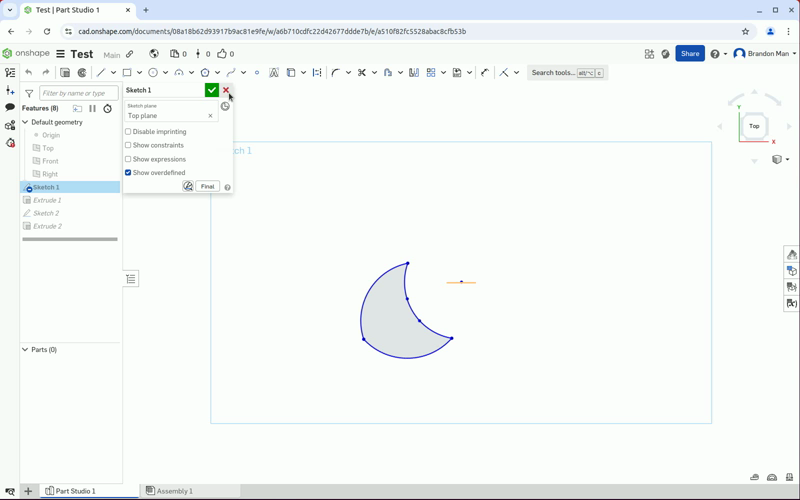
key(shift+s)
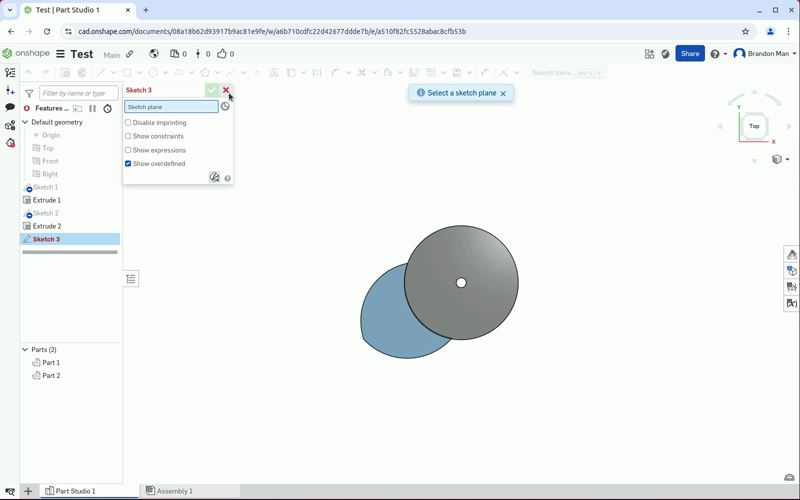
mouse_move(73, 150)
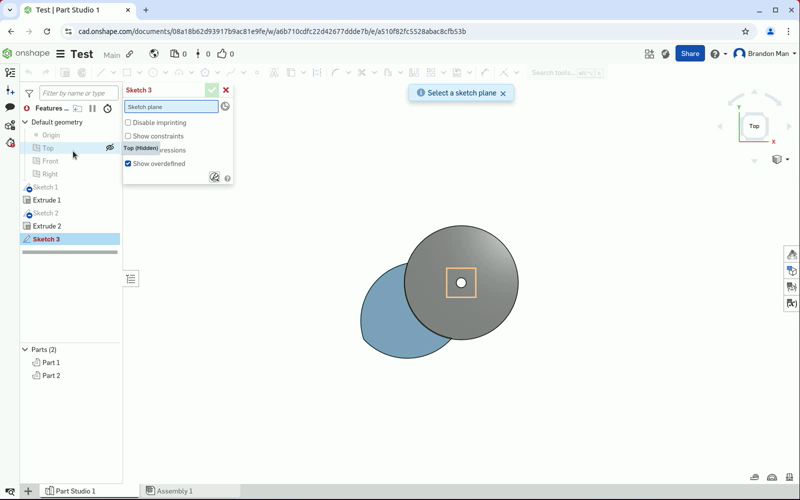
click(73, 150)
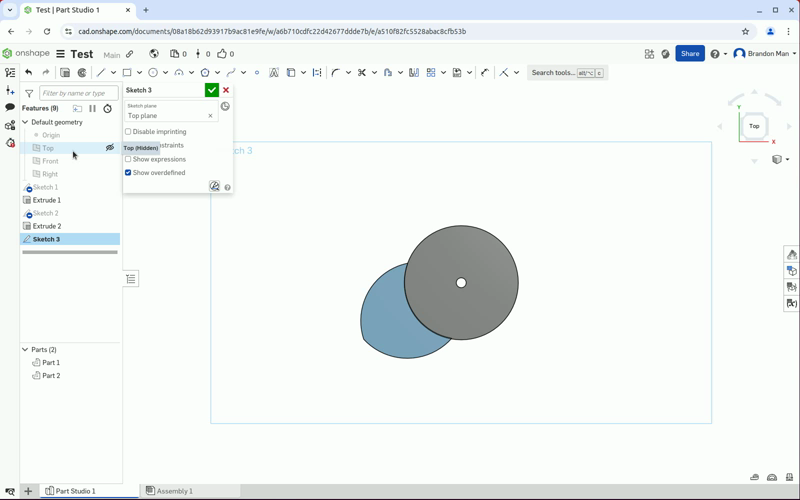
mouse_move(73, 352)
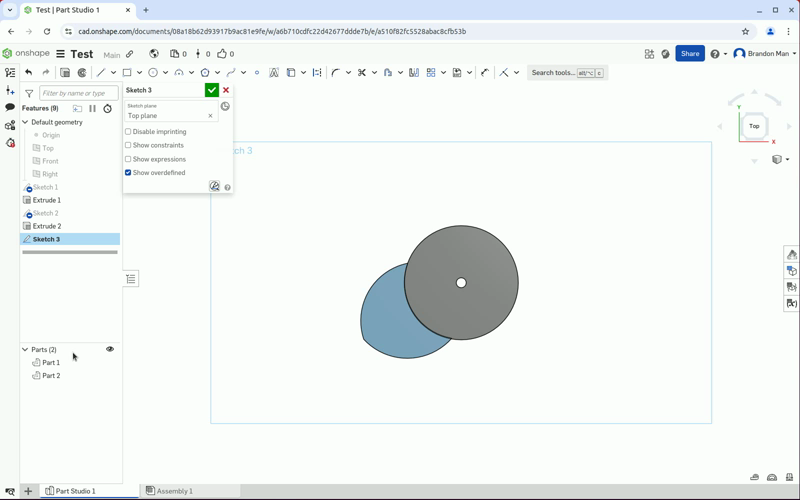
key(y)
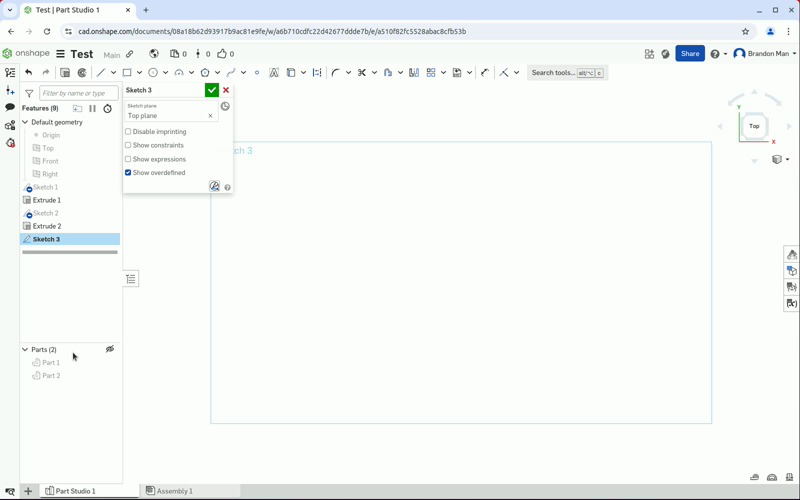
key(a)
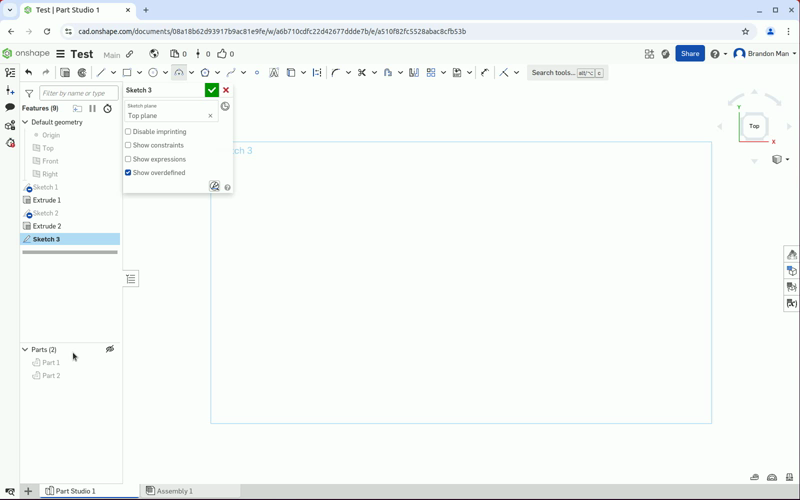
key_down(shift)
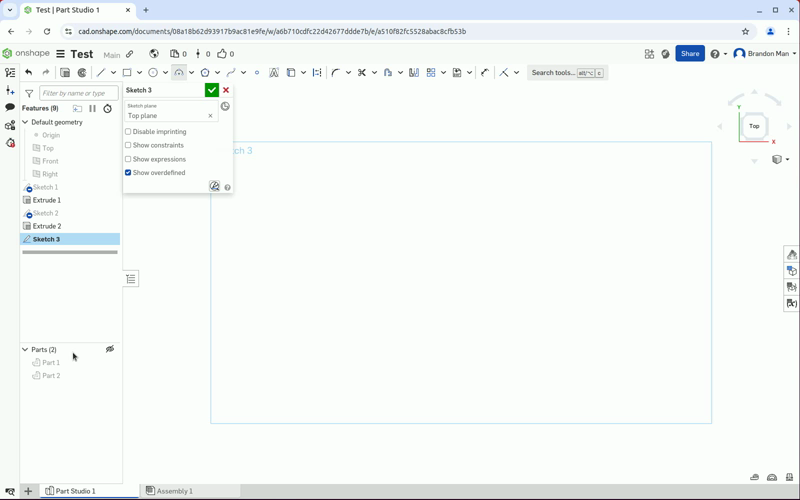
mouse_move(417, 246)
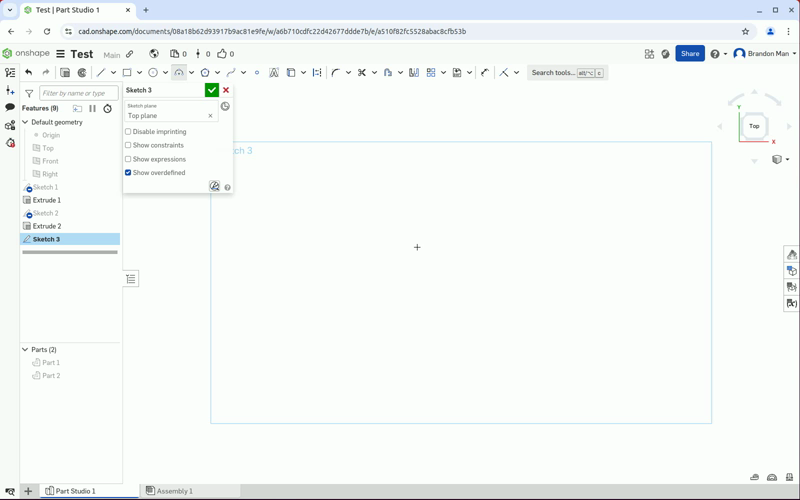
click(417, 246)
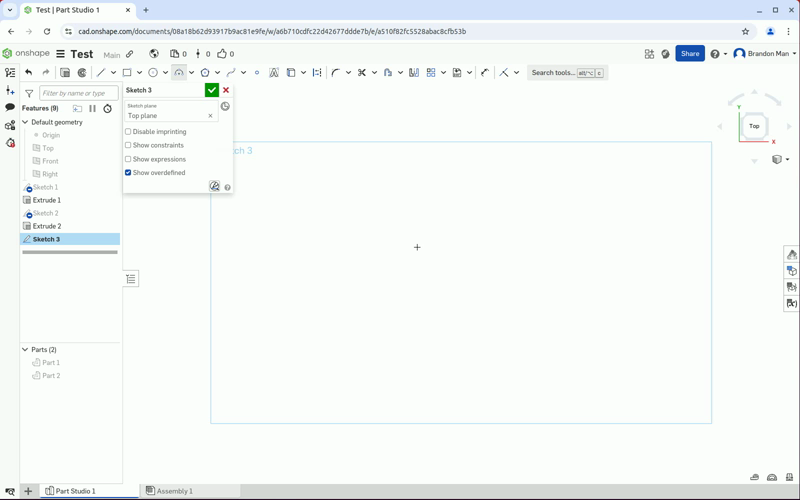
key_up(shift)
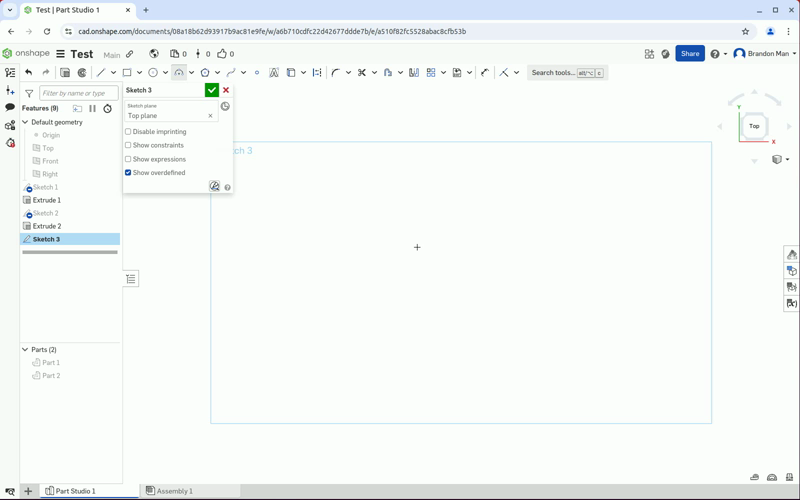
key_down(shift)
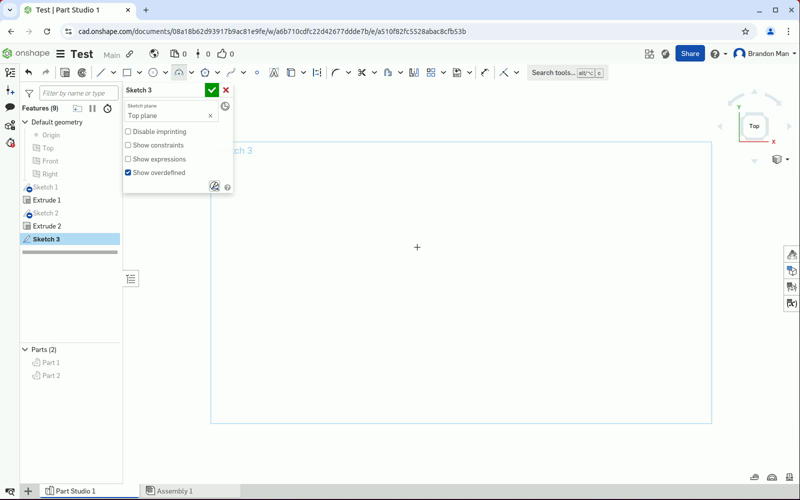
mouse_move(461, 226)
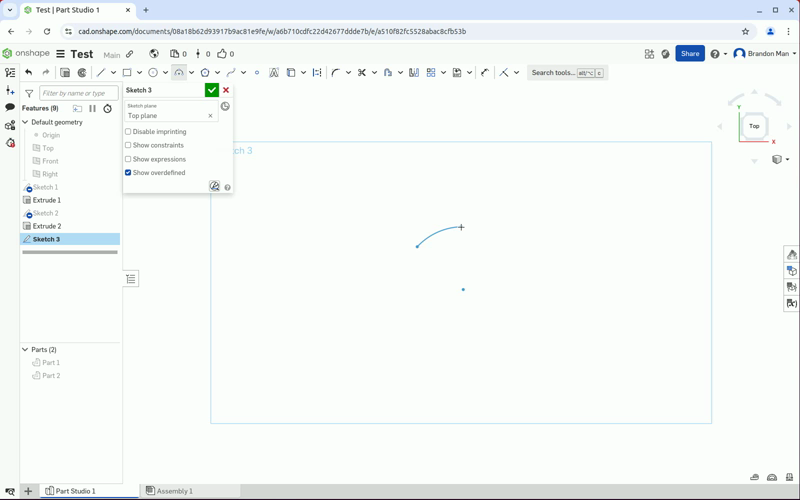
click(461, 226)
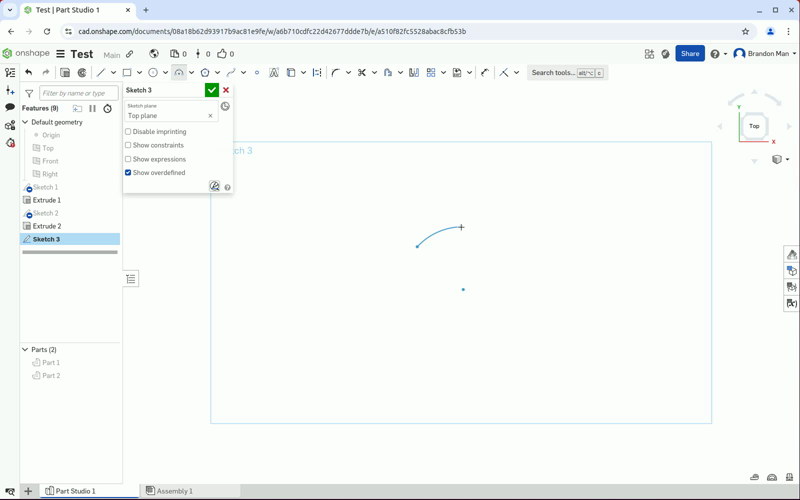
mouse_move(436, 231)
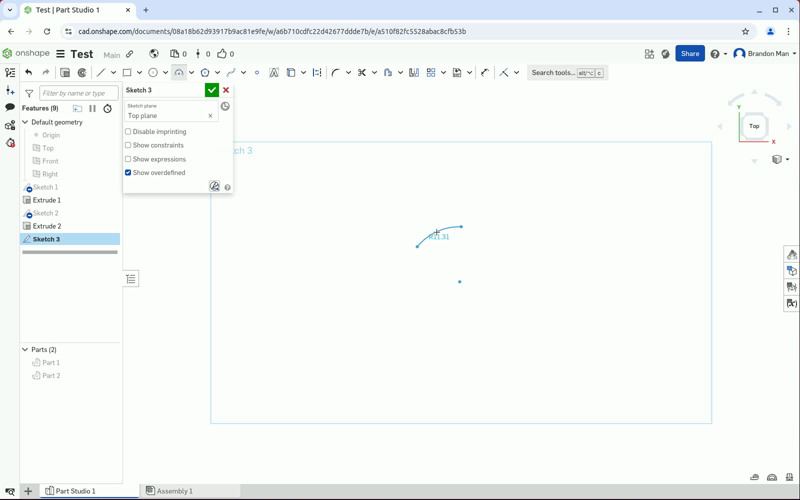
click(436, 231)
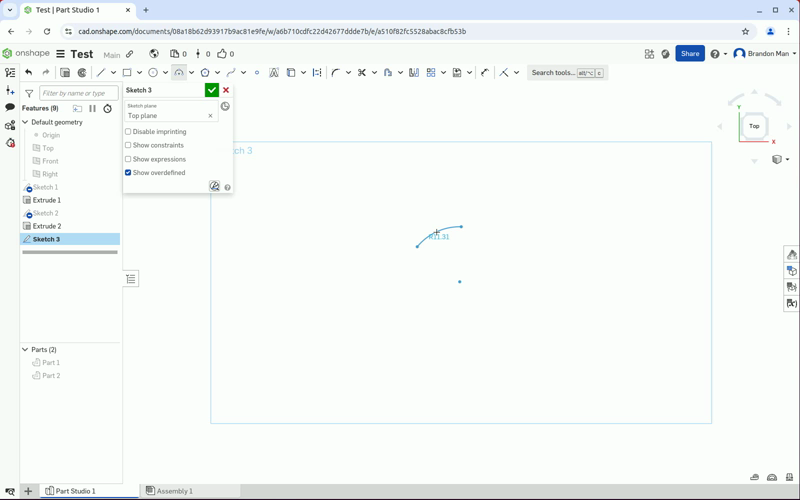
key_up(shift)
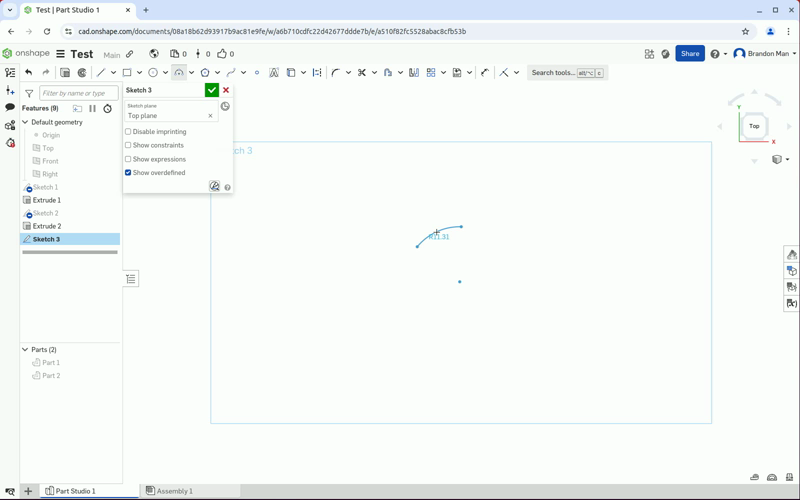
key(esc)
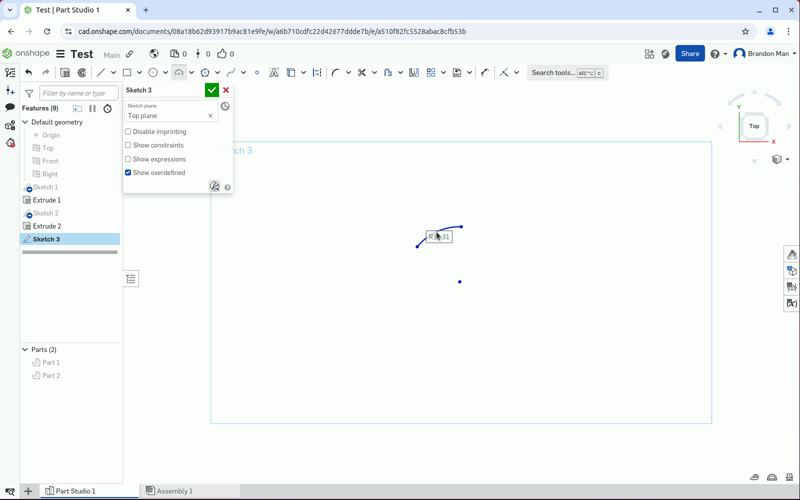
key(l)
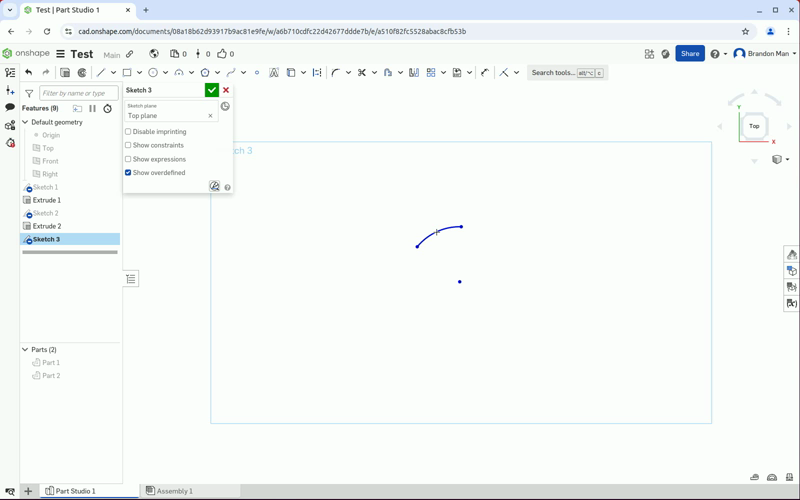
mouse_move(461, 226)
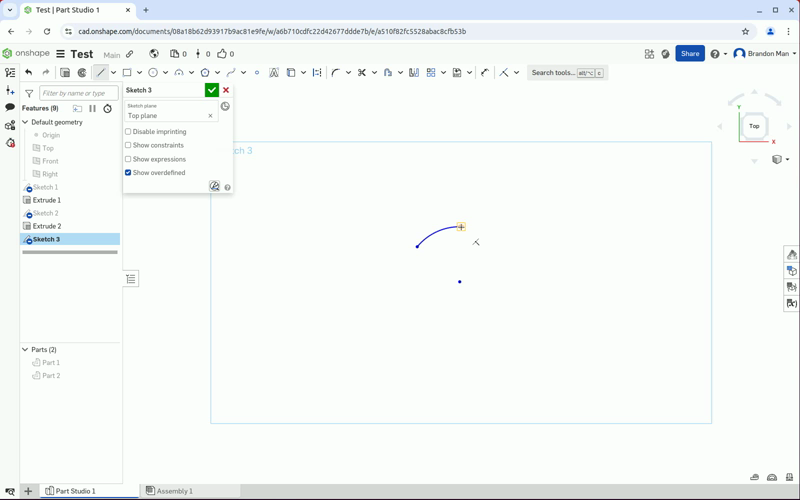
click(461, 226)
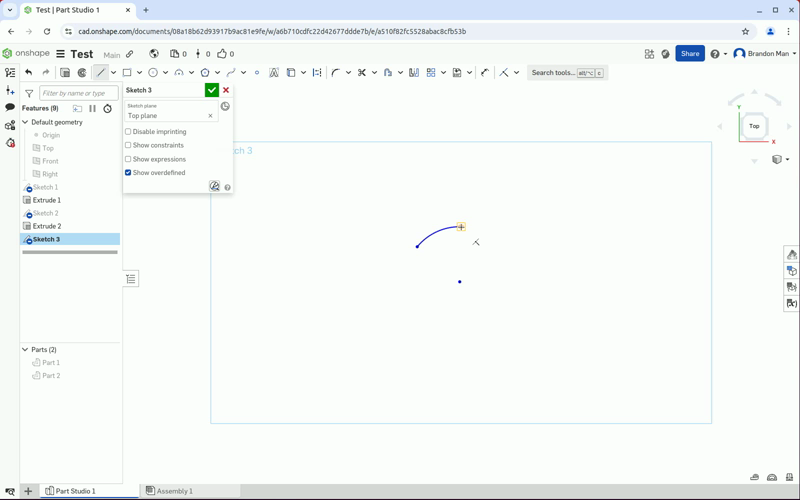
key_down(shift)
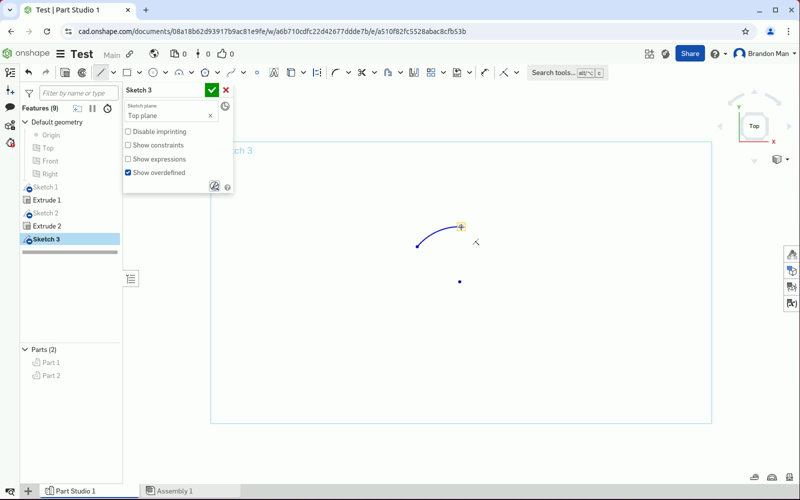
mouse_move(491, 226)
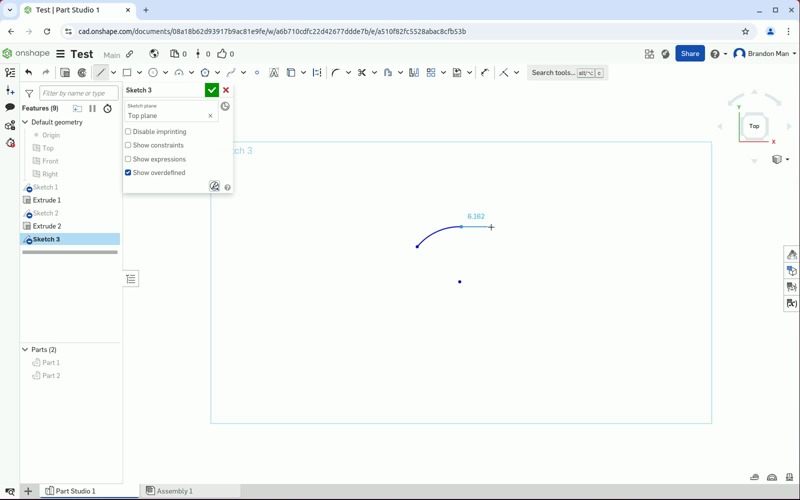
mouse_move(461, 170)
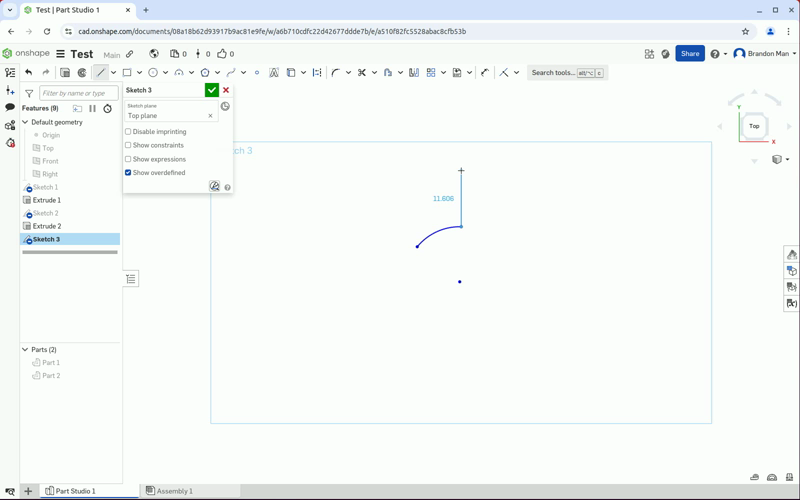
click(461, 170)
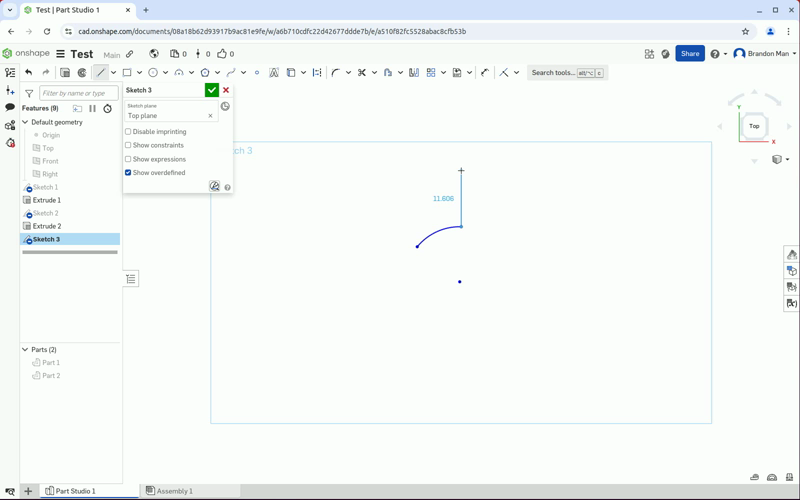
key_up(shift)
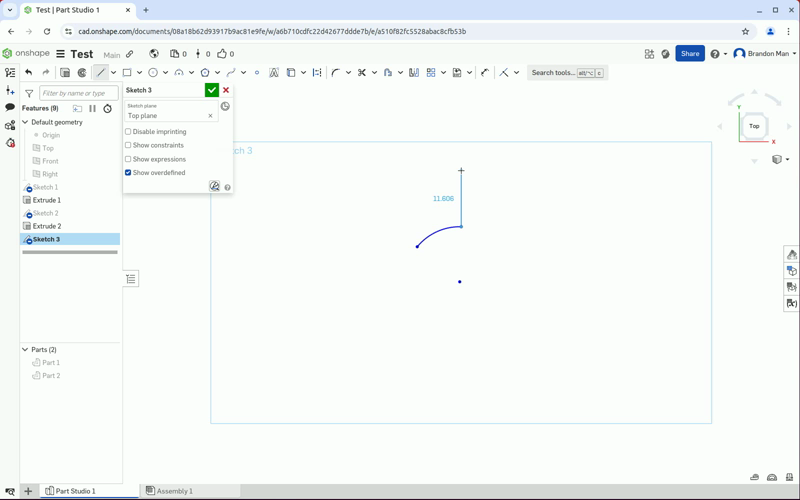
key(esc)
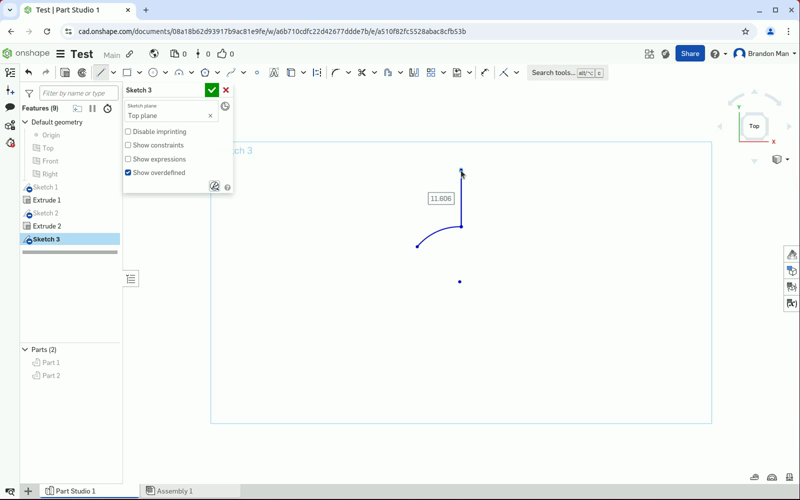
key(a)
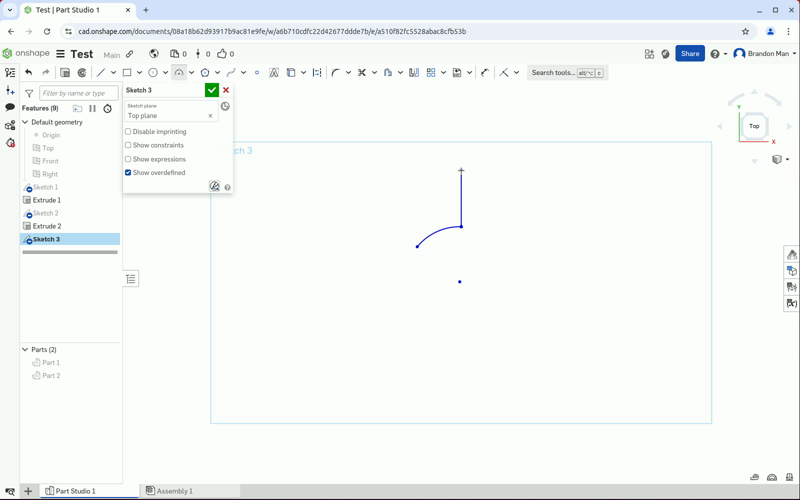
mouse_move(461, 170)
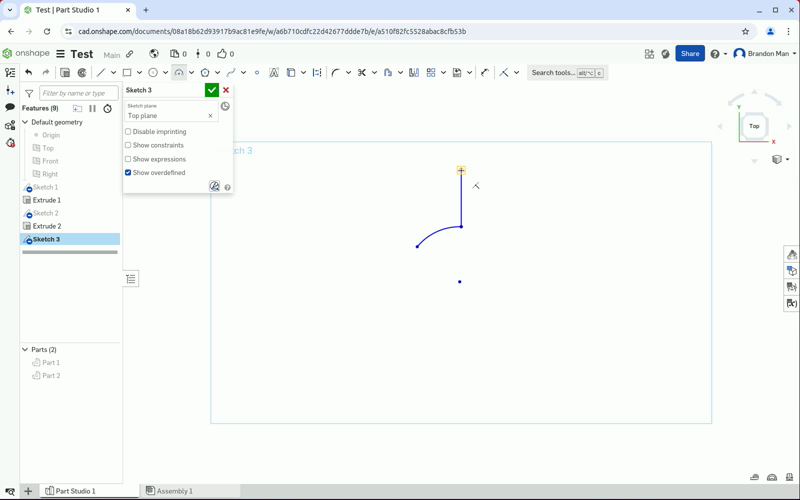
click(461, 170)
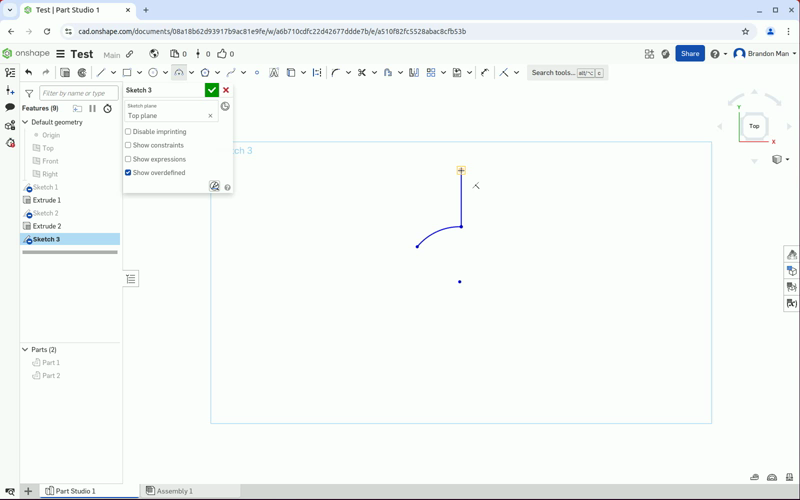
mouse_move(417, 246)
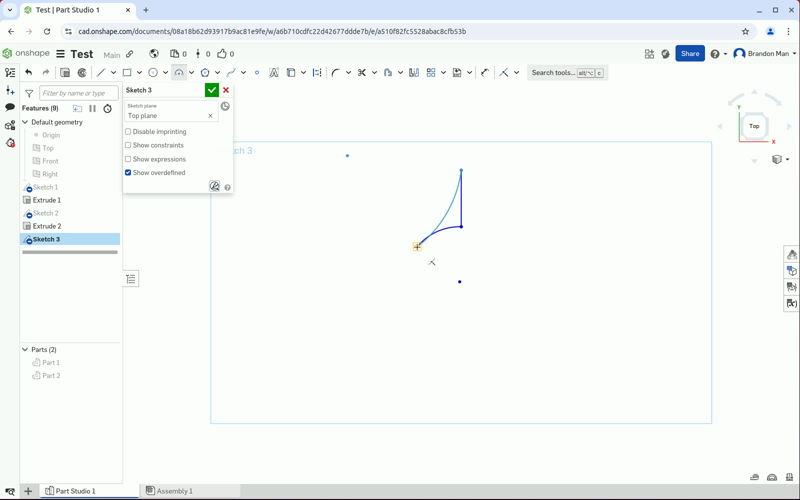
click(417, 246)
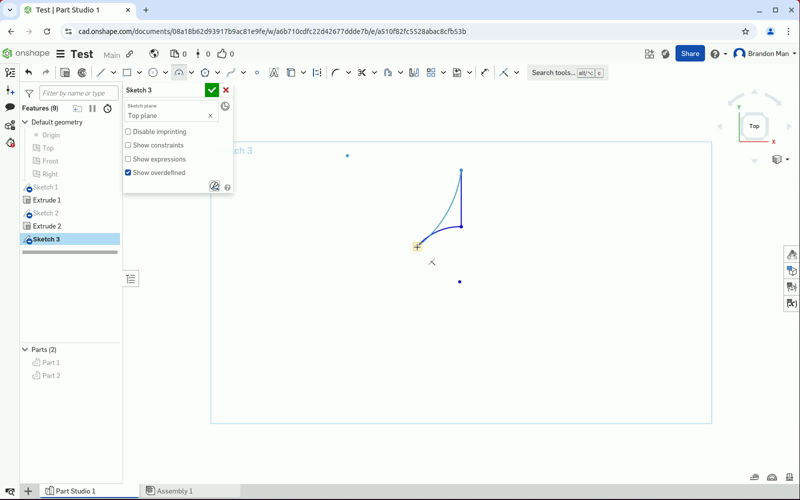
key_down(shift)
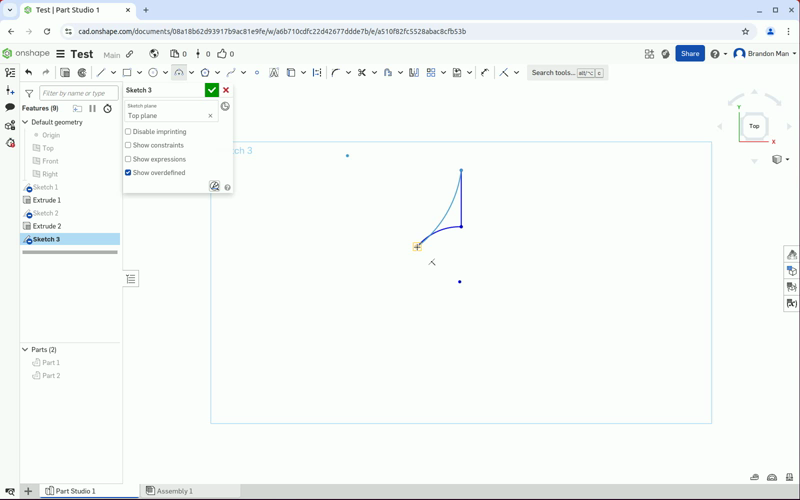
mouse_move(422, 198)
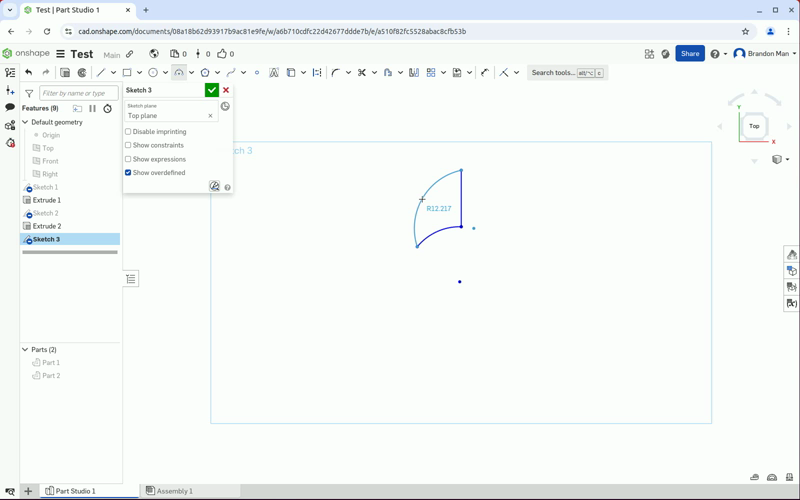
click(422, 198)
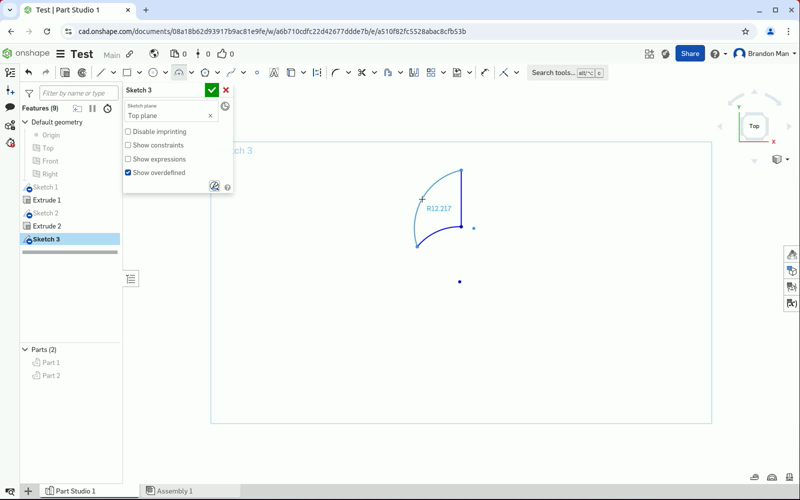
key_up(shift)
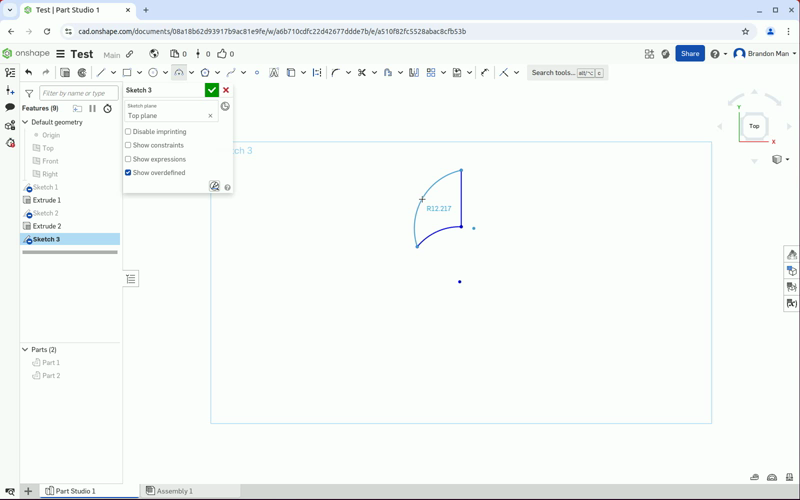
key(esc)
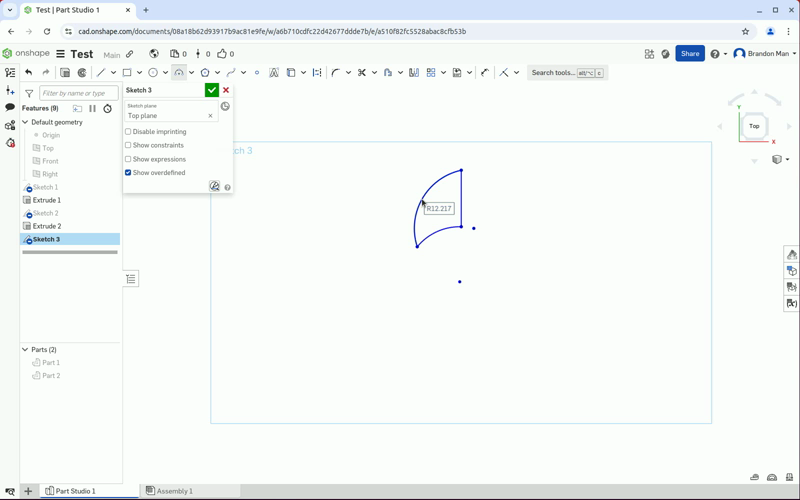
mouse_move(443, 224)
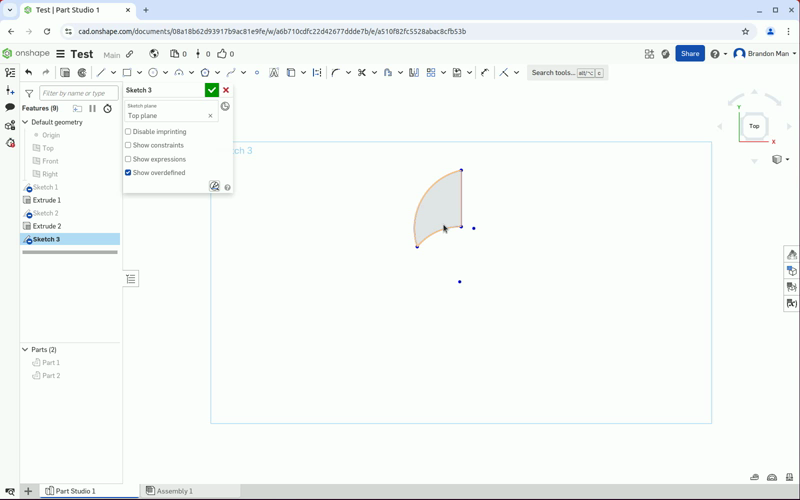
click(443, 224)
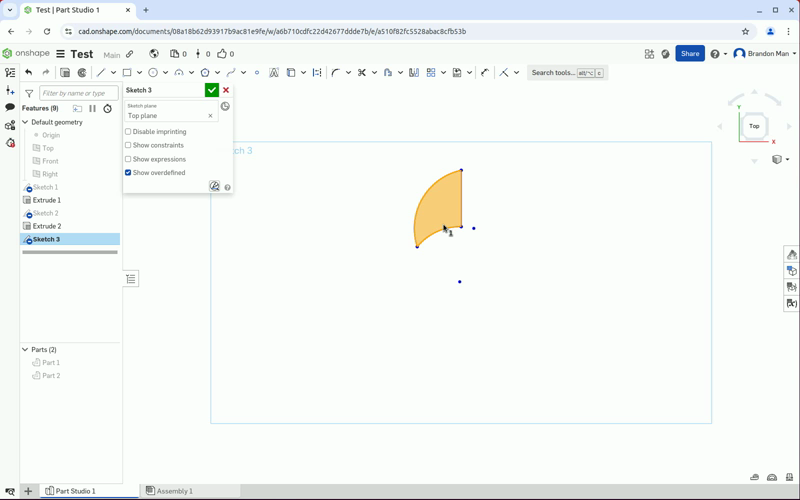
mouse_move(73, 352)
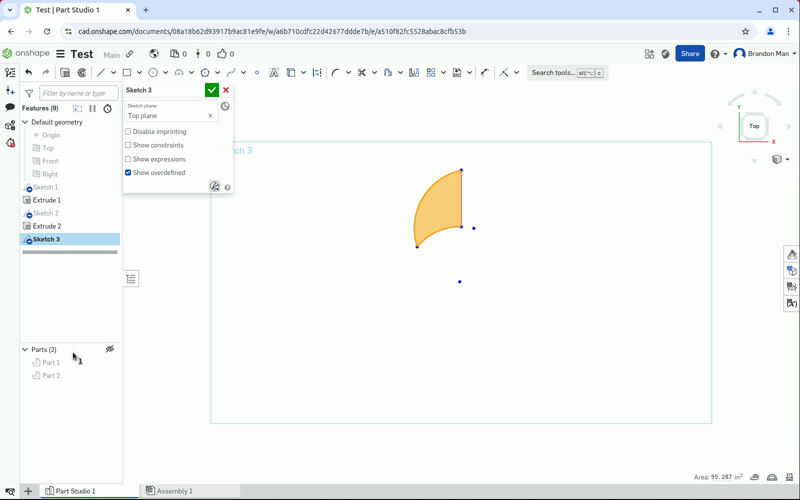
key(shift+y)
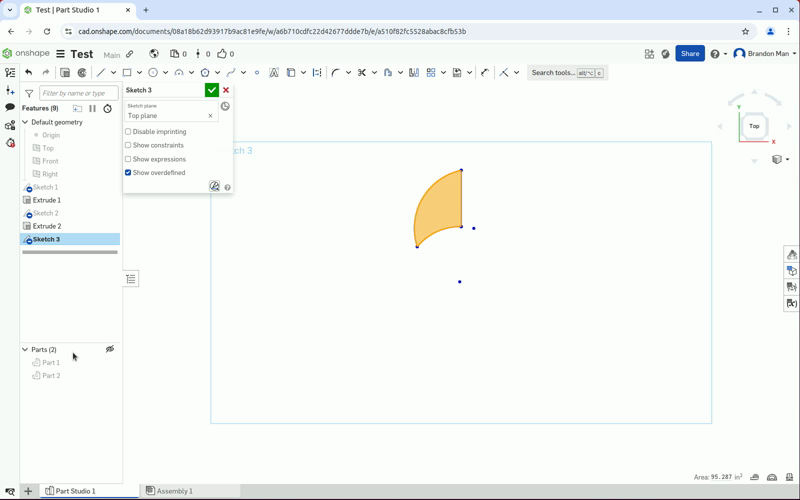
key(shift+e)
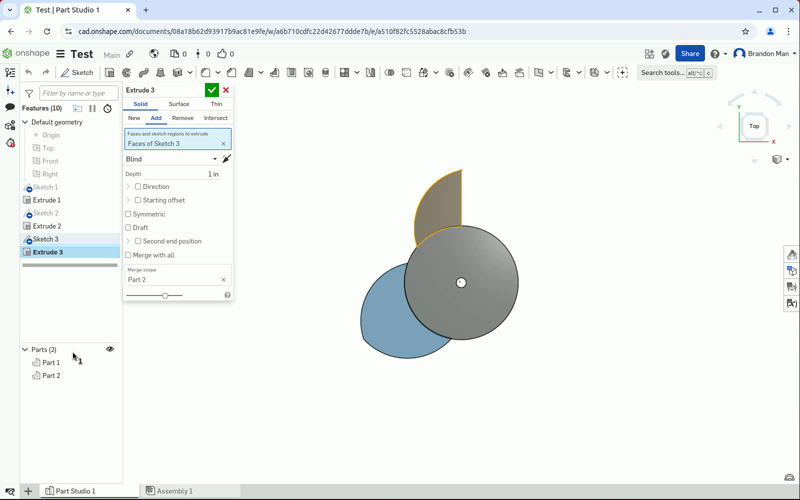
mouse_move(143, 106)
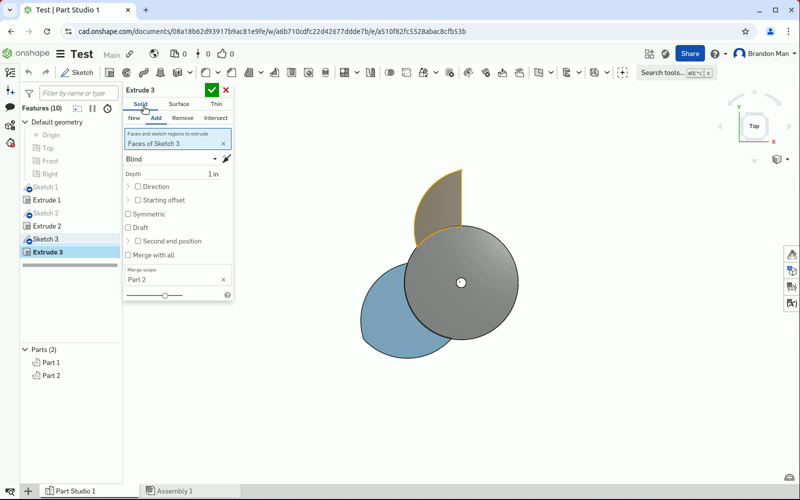
click(143, 106)
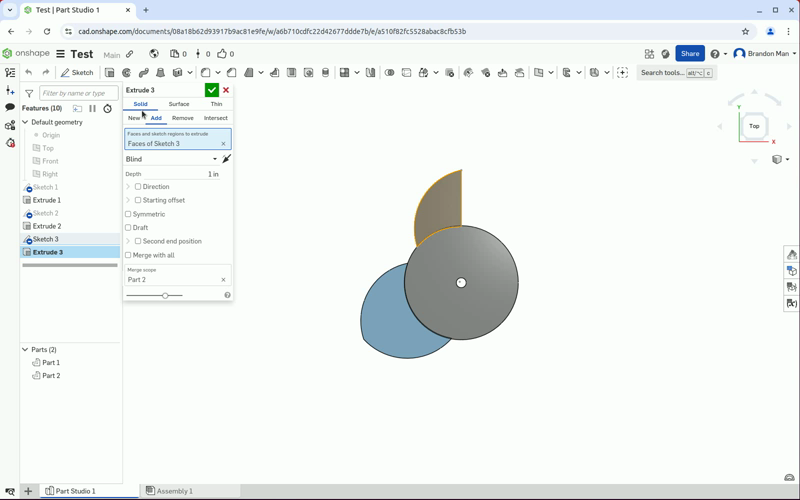
mouse_move(137, 120)
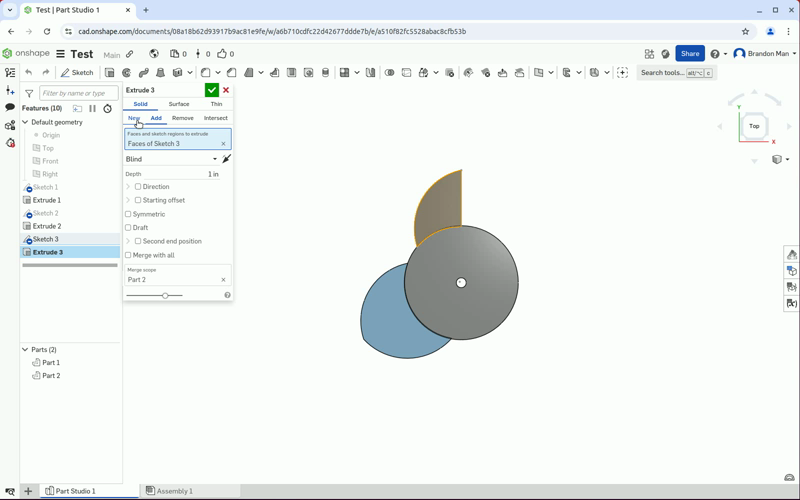
click(137, 120)
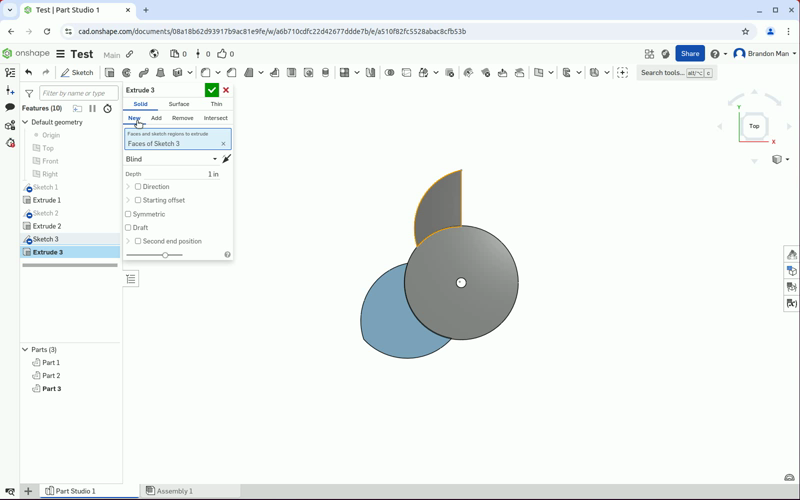
key(tab, 4)
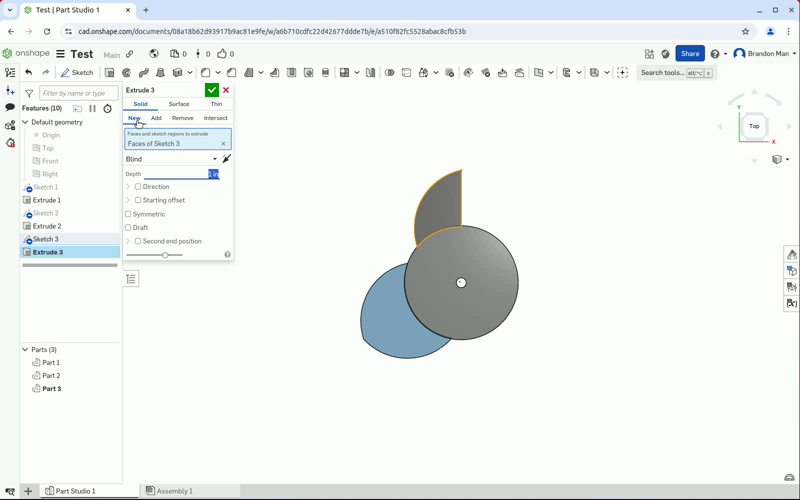
text(3.129)
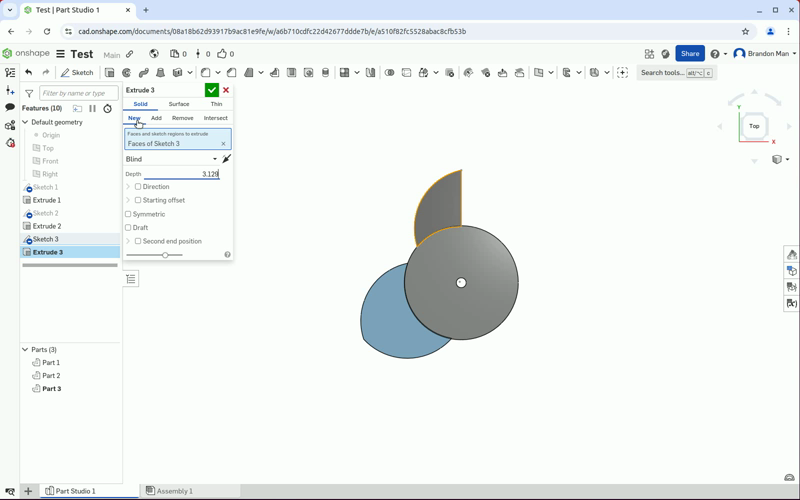
key(enter)
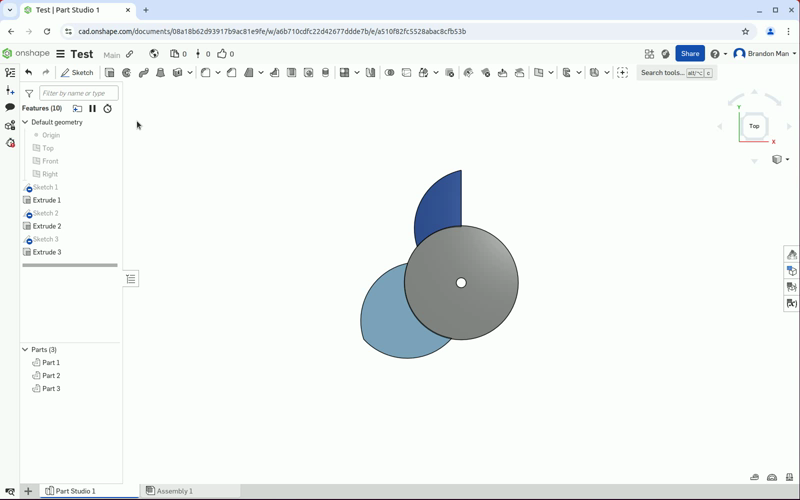
key(shift+h)
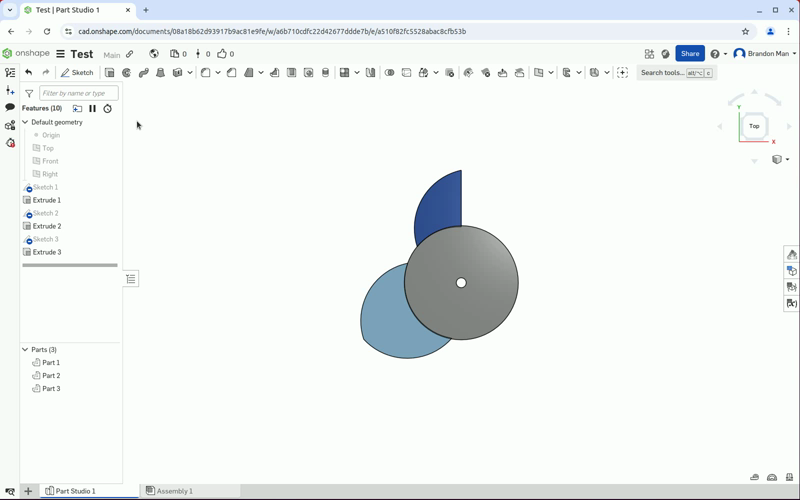
key(shift+h)
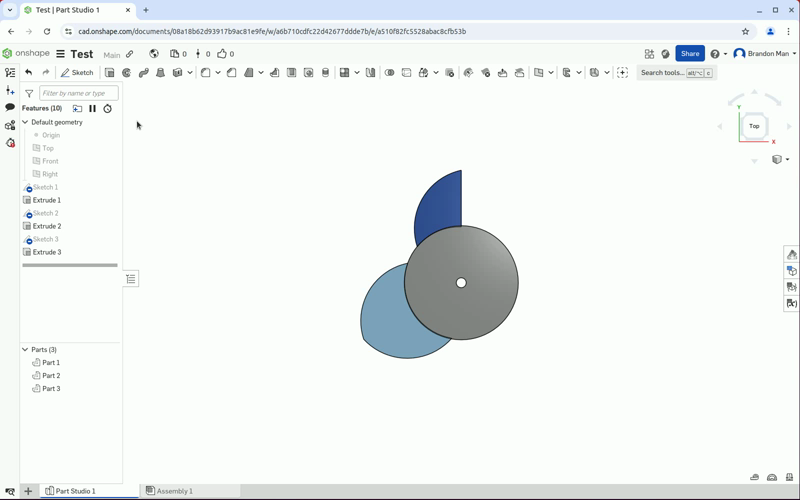
mouse_move(73, 189)
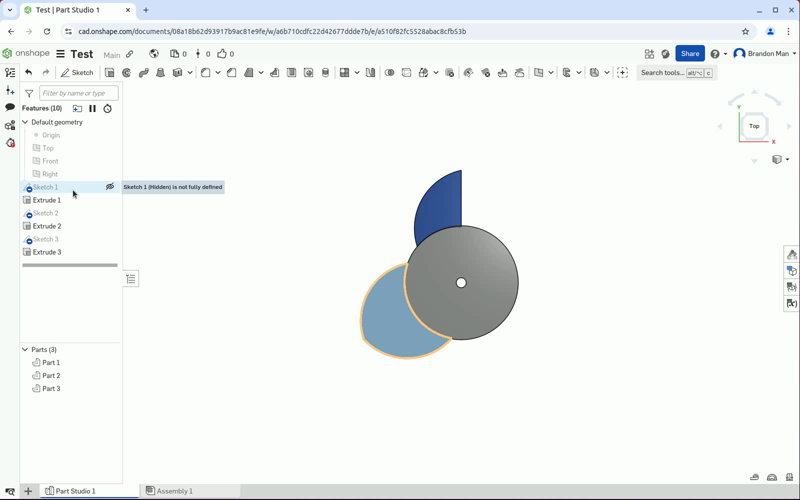
click(73, 189)
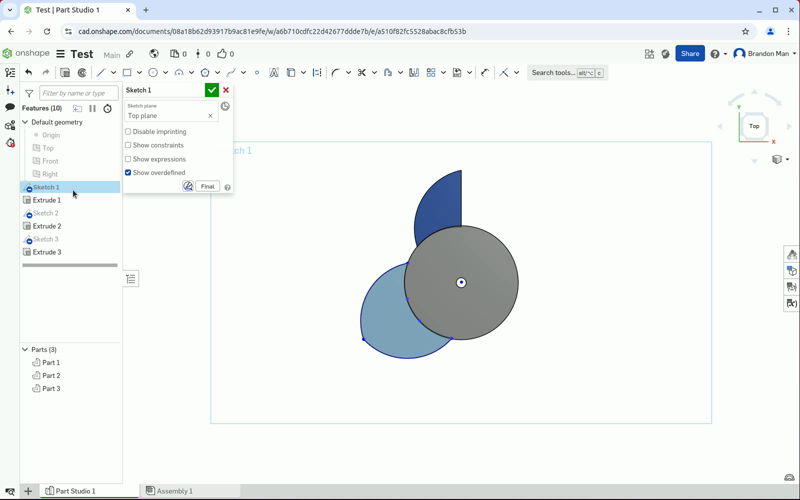
mouse_move(229, 92)
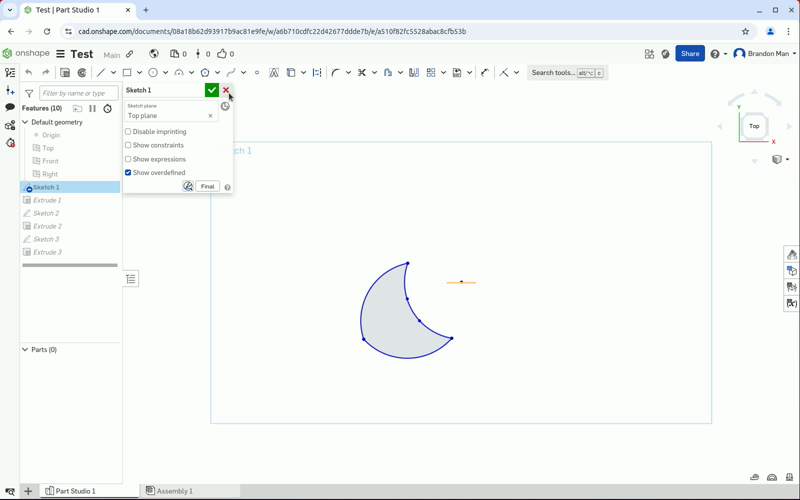
click(229, 92)
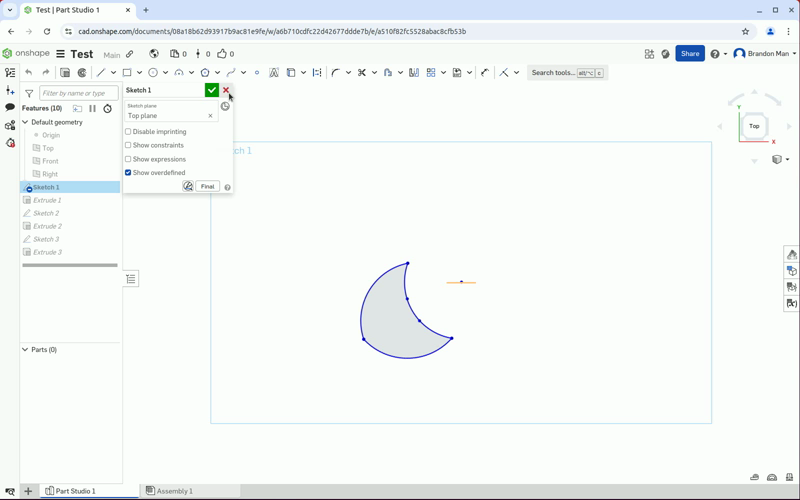
key(shift+s)
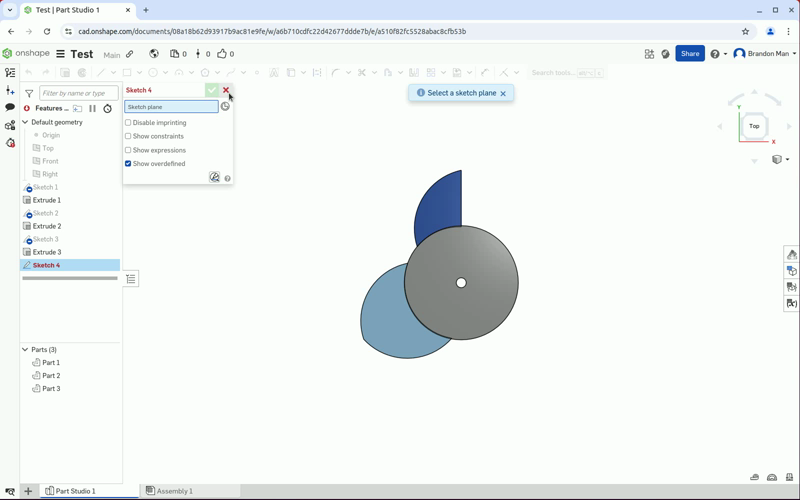
mouse_move(73, 150)
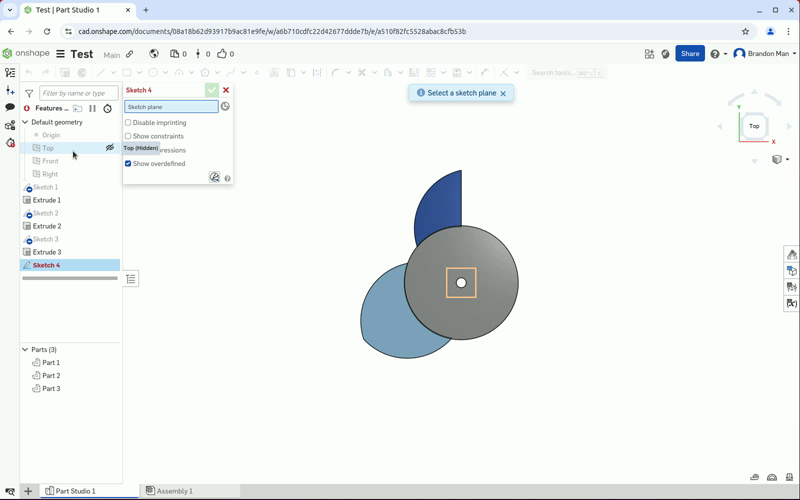
click(73, 150)
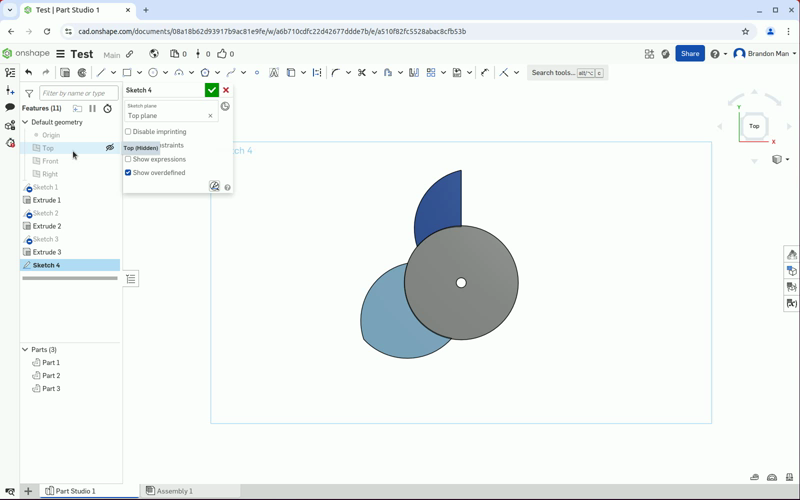
mouse_move(73, 352)
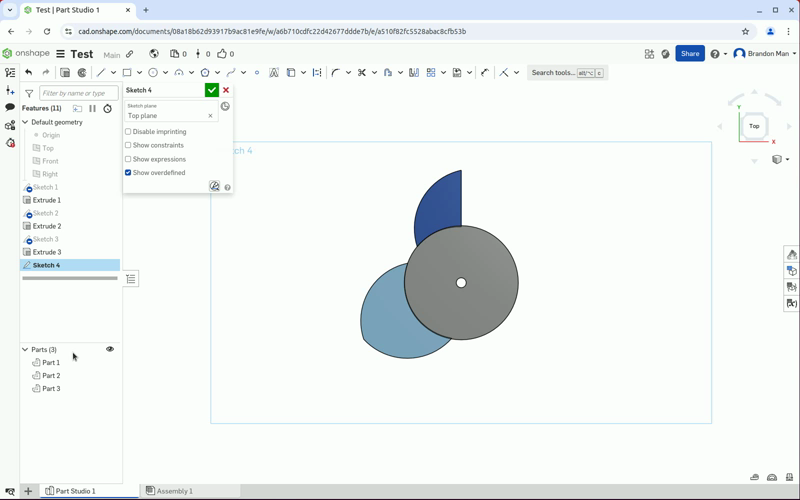
key(y)
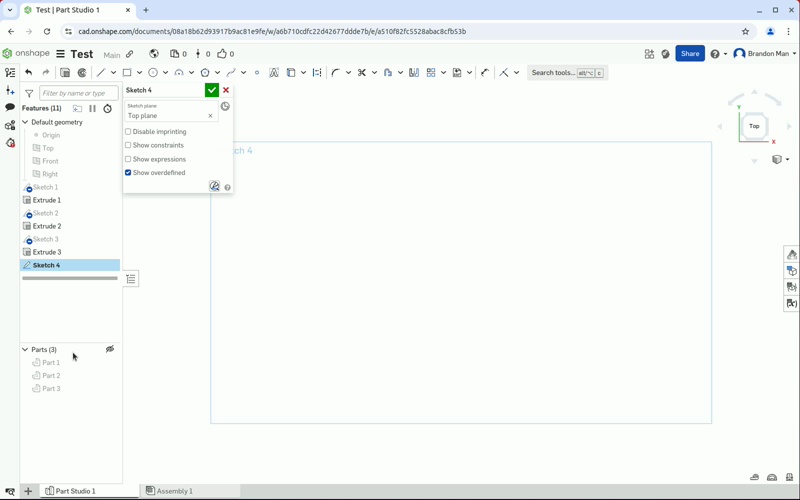
key(a)
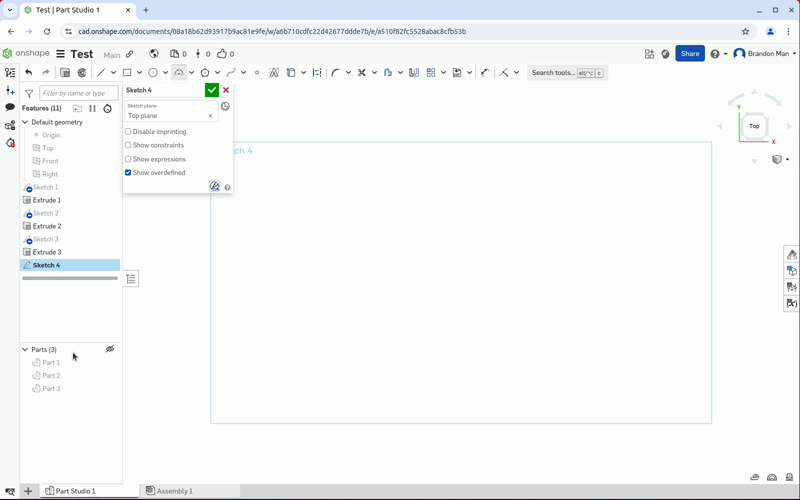
key_down(shift)
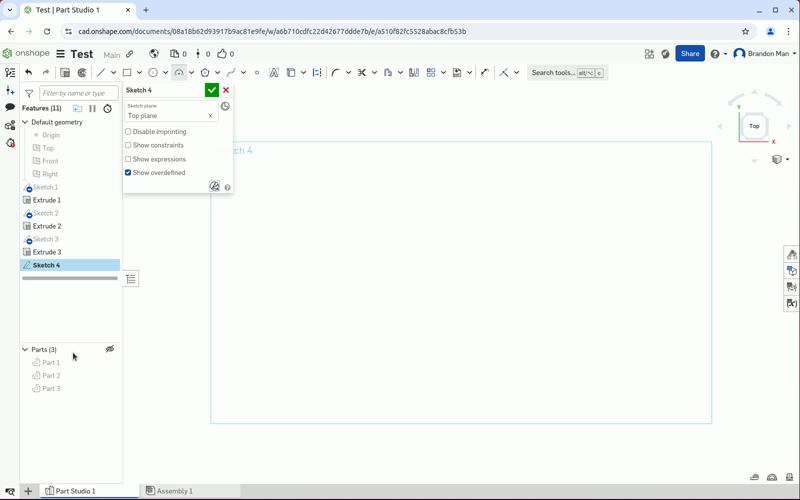
mouse_move(470, 337)
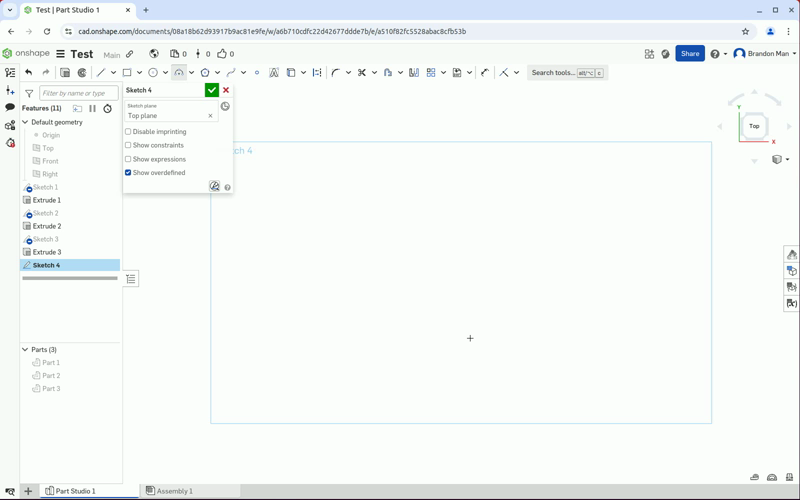
click(470, 337)
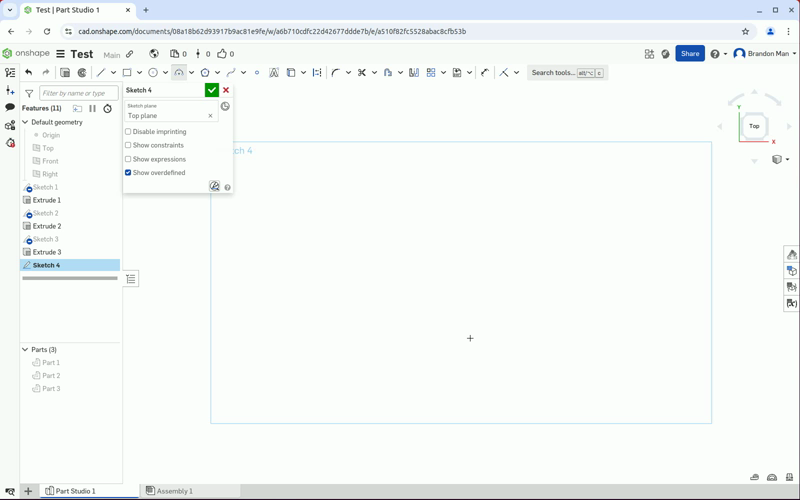
key_up(shift)
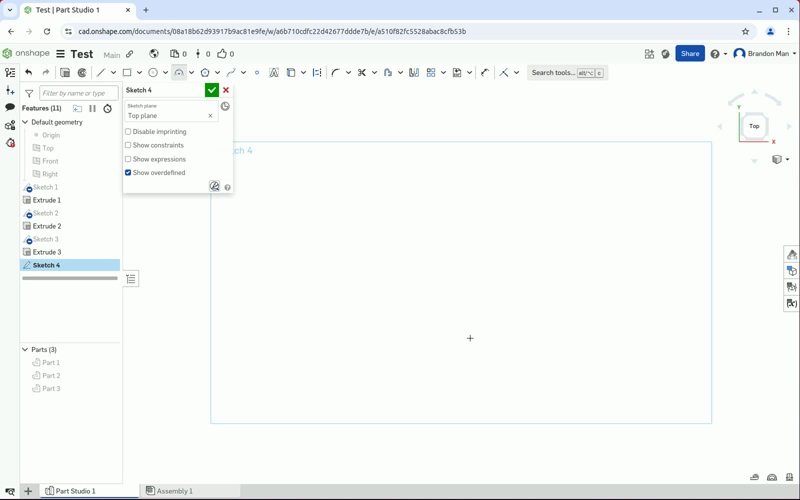
key_down(shift)
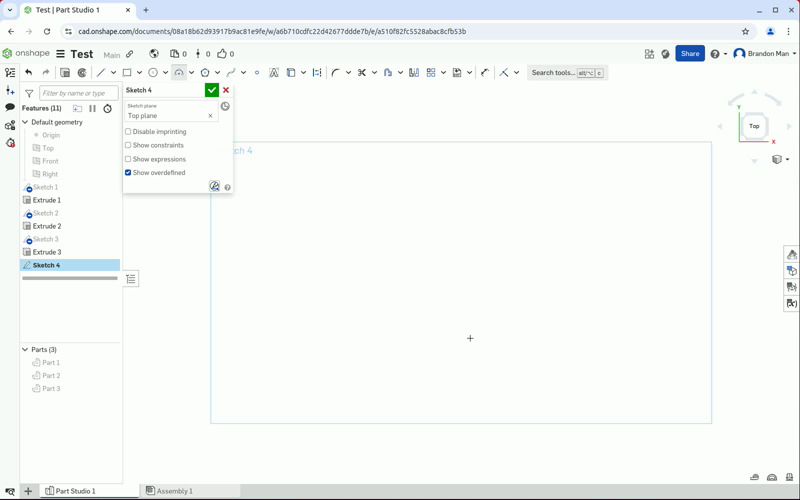
mouse_move(557, 339)
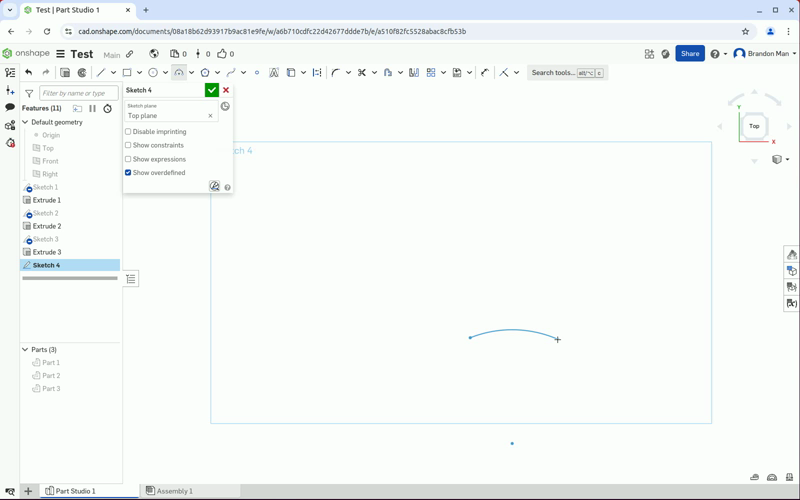
click(557, 339)
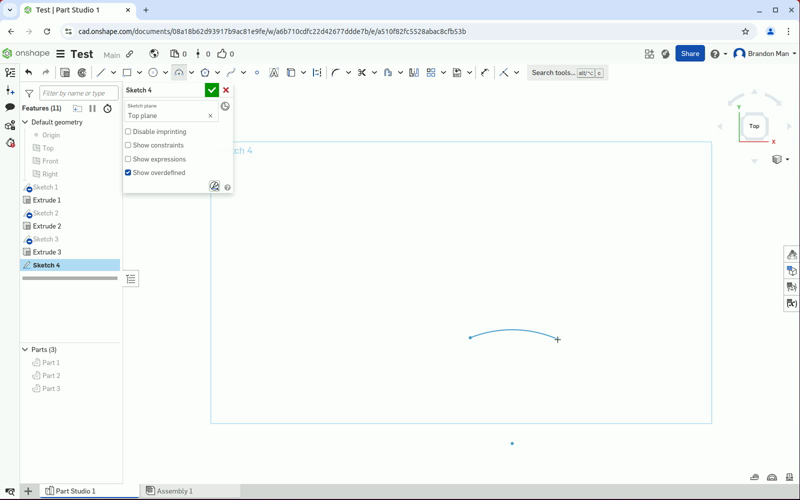
mouse_move(513, 357)
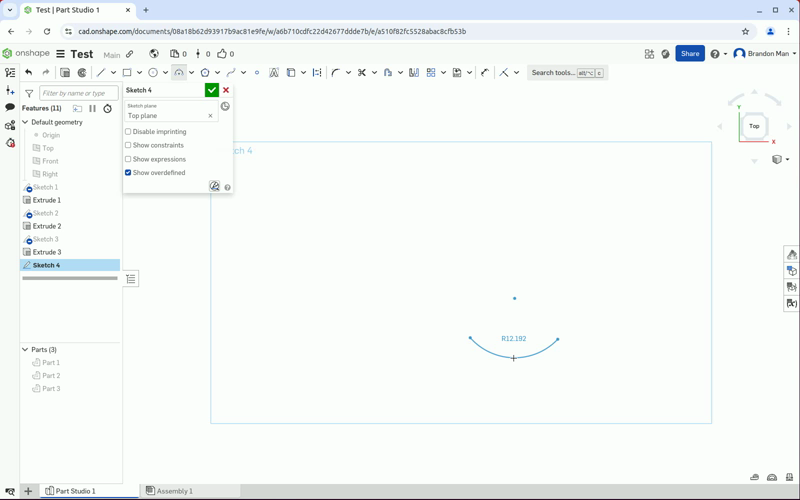
click(513, 357)
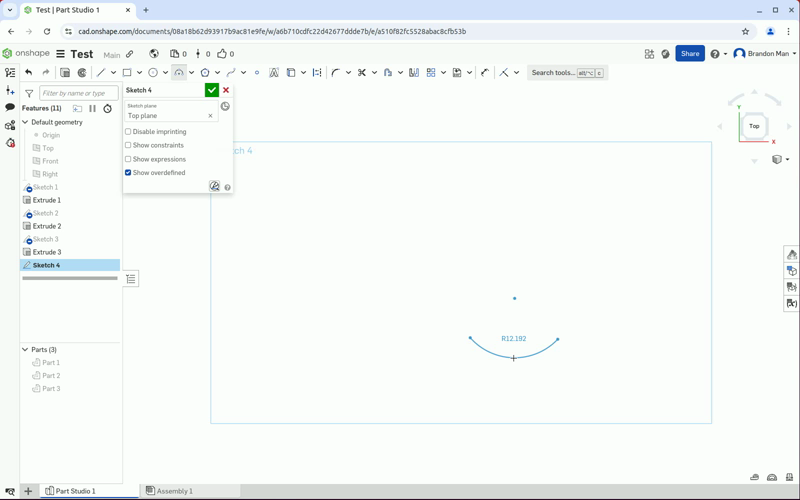
key_up(shift)
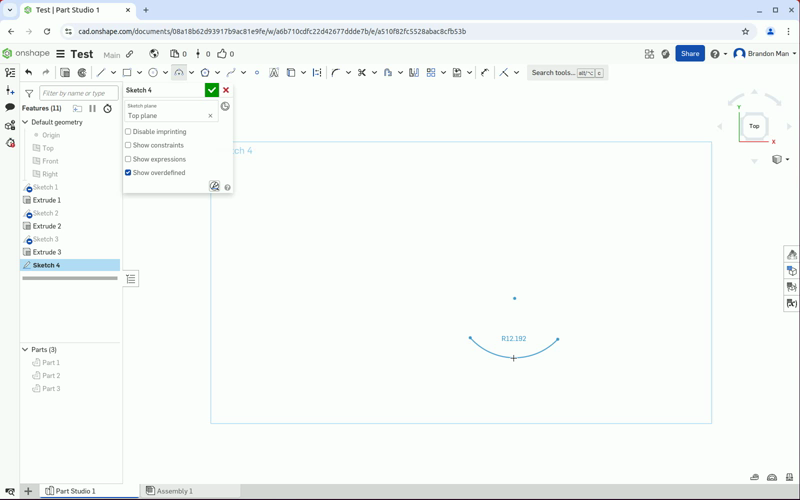
mouse_move(557, 339)
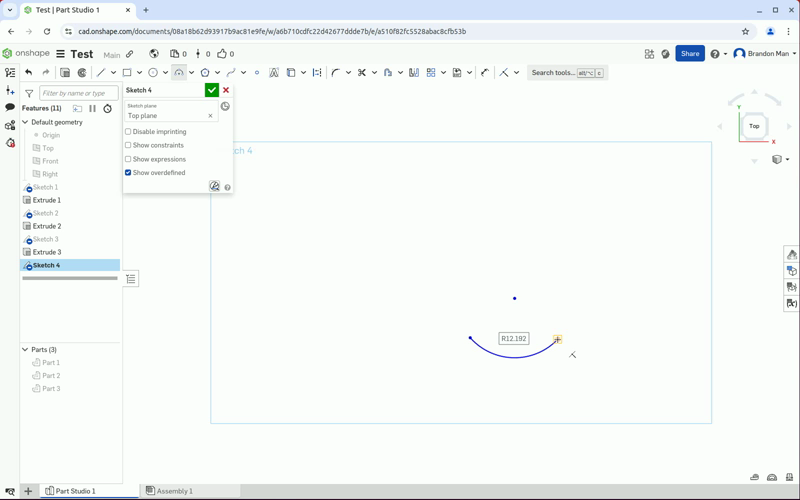
click(557, 339)
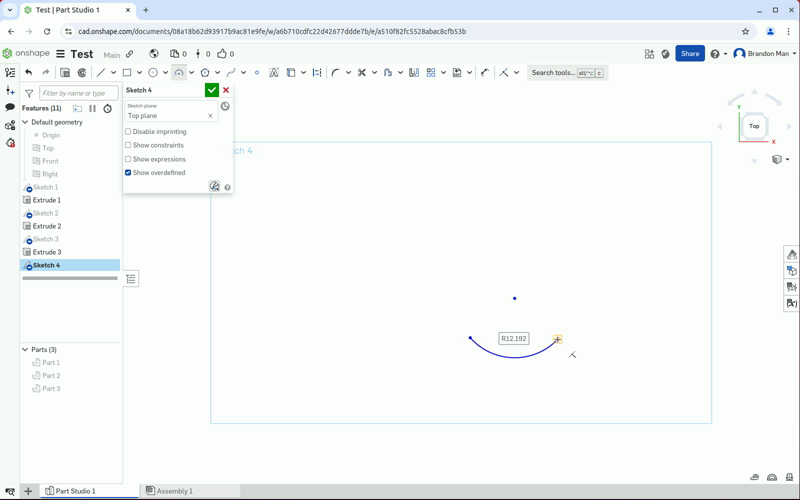
key_down(shift)
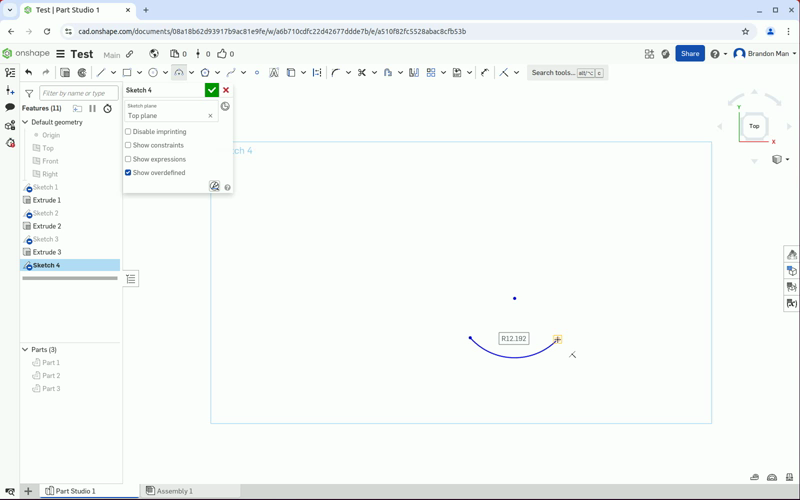
mouse_move(513, 263)
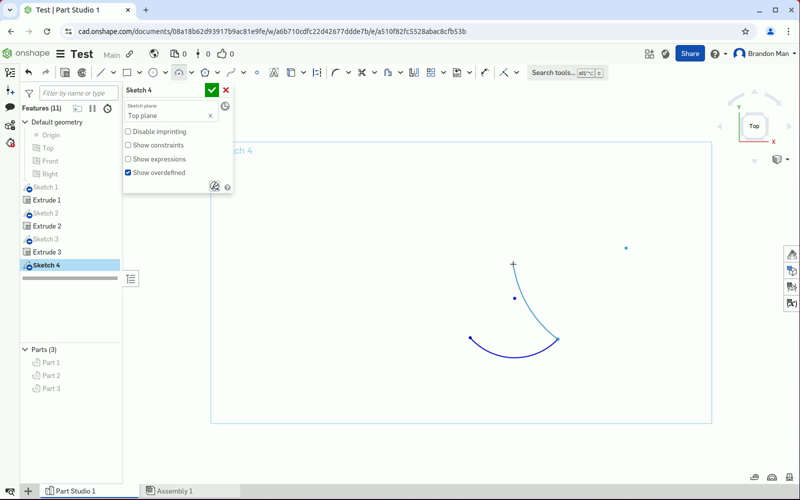
click(513, 263)
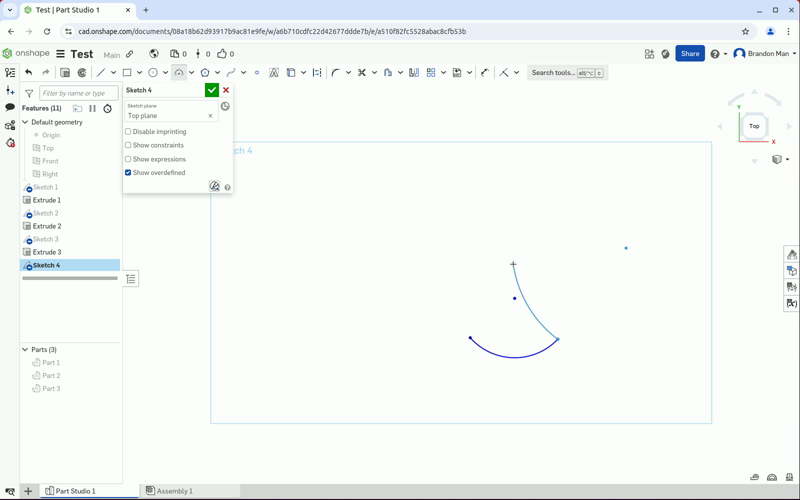
mouse_move(552, 291)
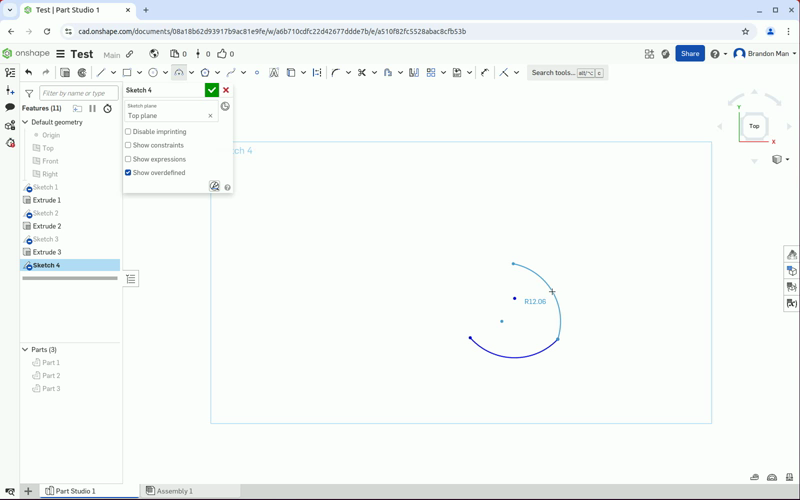
click(552, 291)
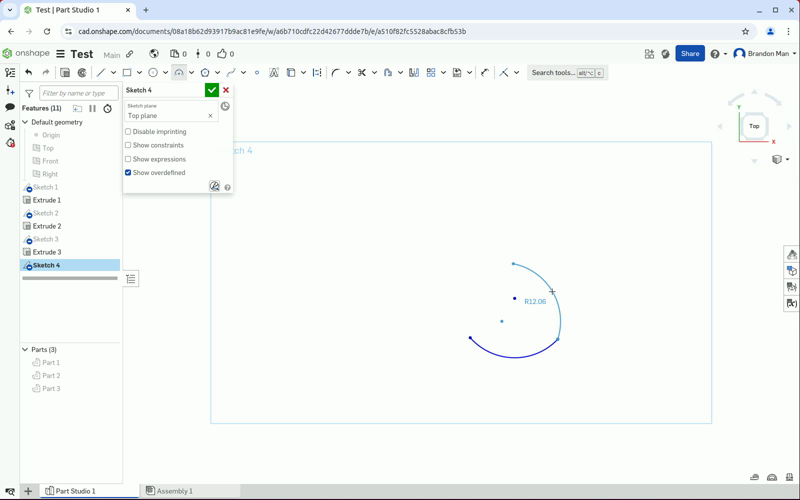
key_up(shift)
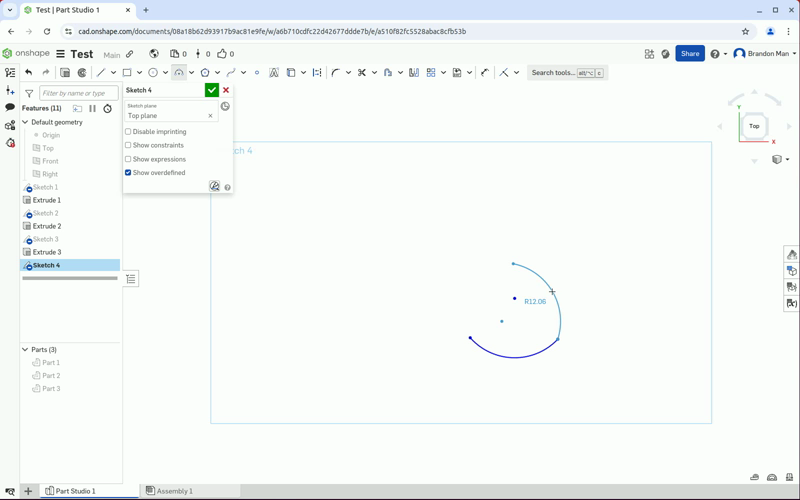
mouse_move(513, 263)
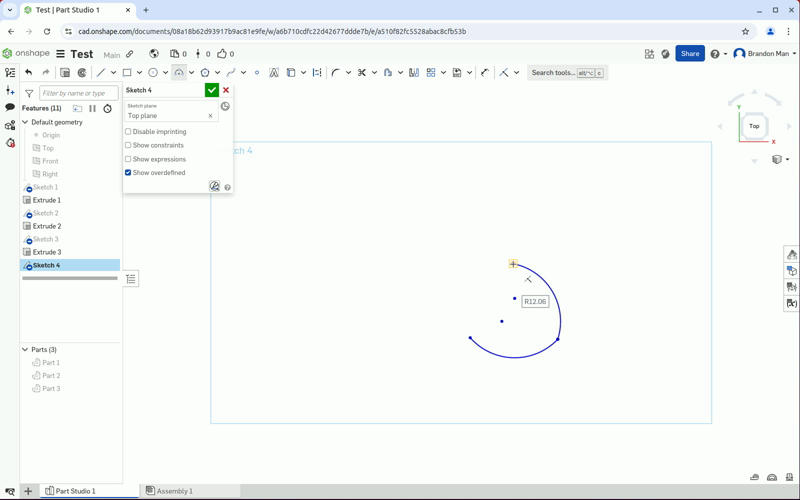
click(513, 263)
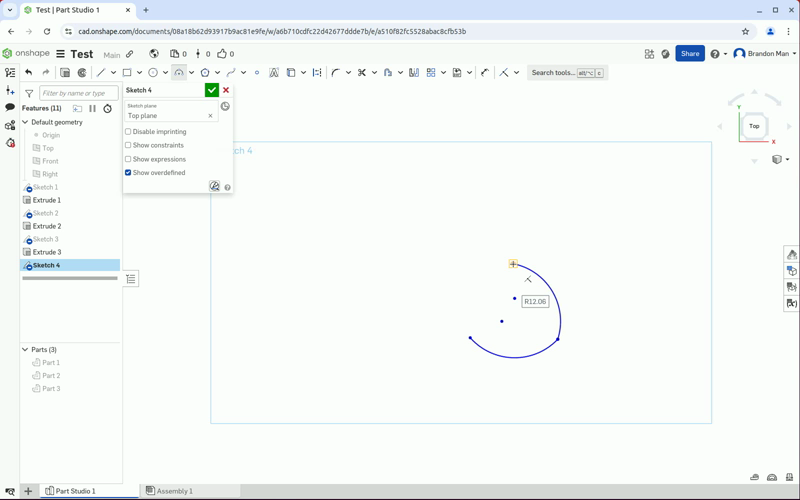
mouse_move(470, 337)
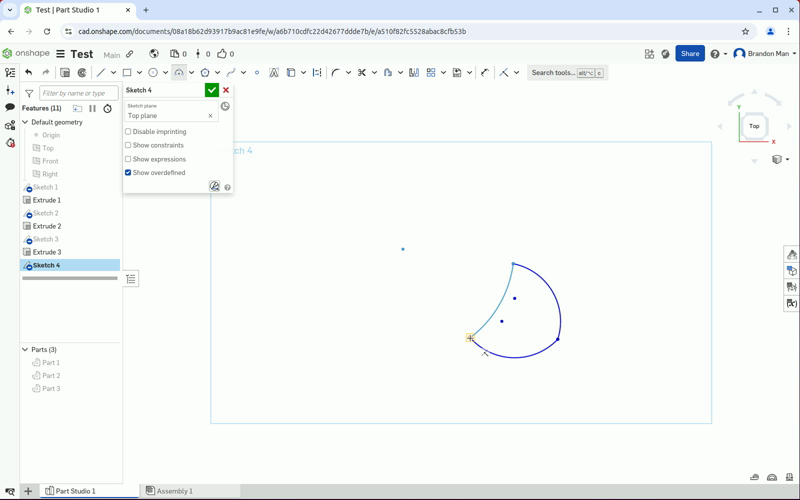
click(470, 337)
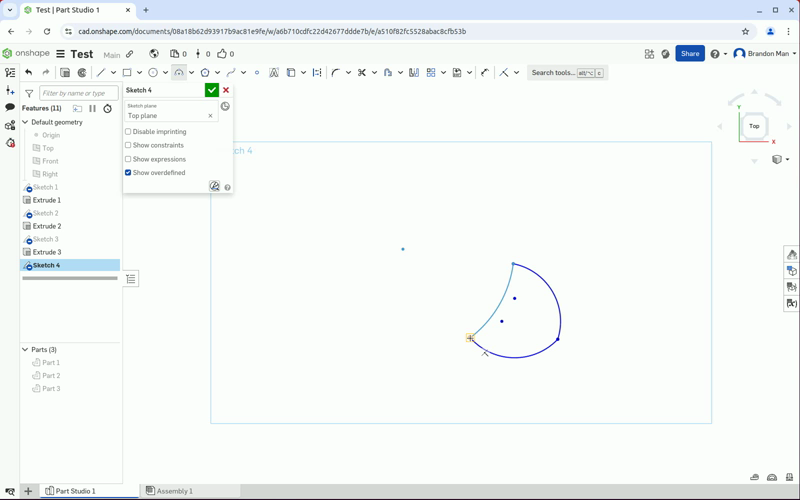
key_down(shift)
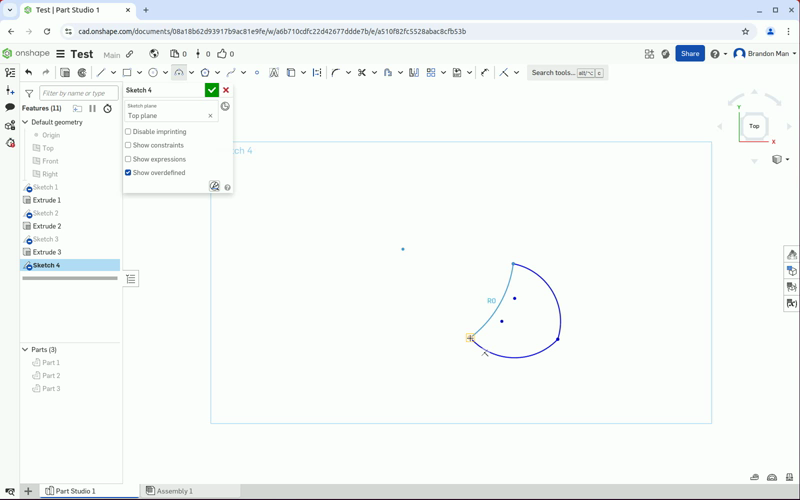
mouse_move(508, 310)
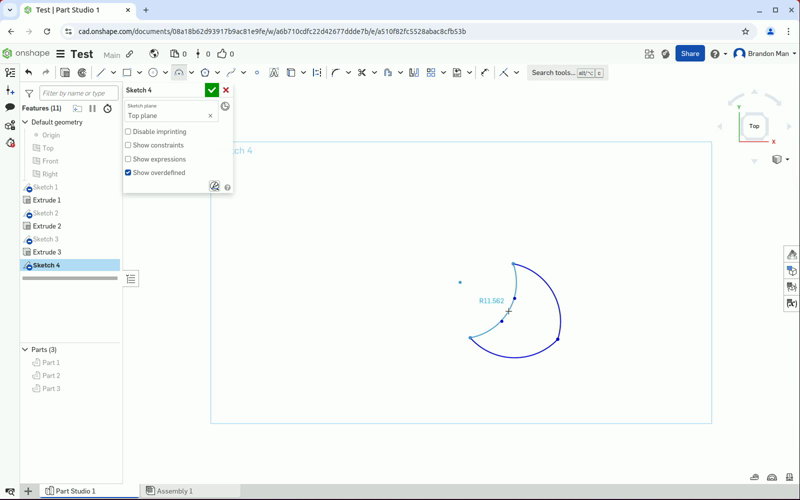
click(508, 310)
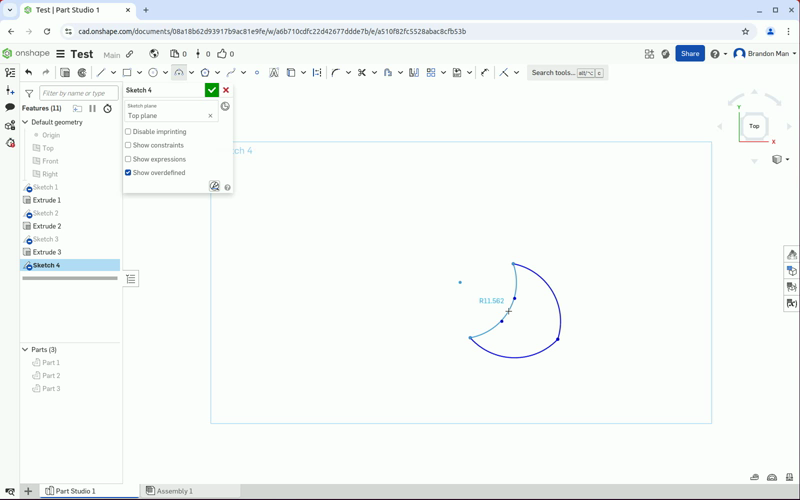
key_up(shift)
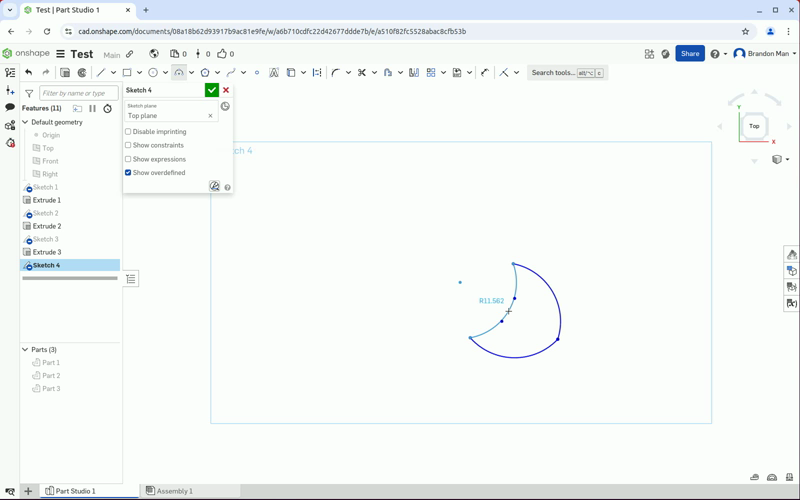
key(esc)
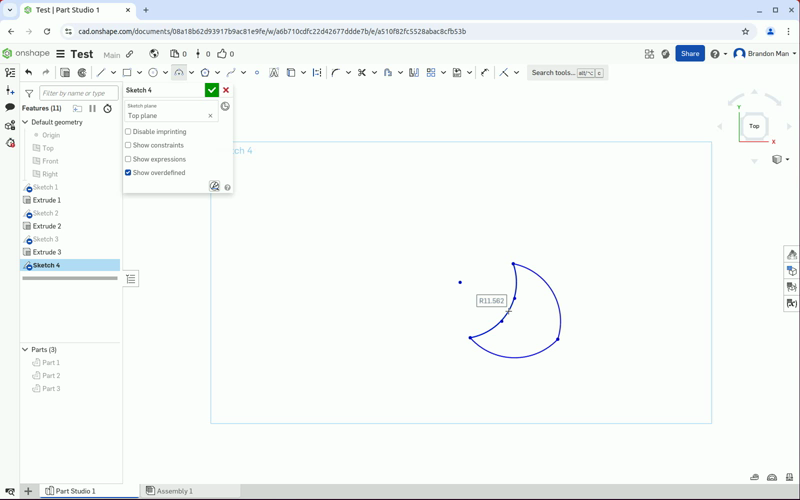
mouse_move(531, 314)
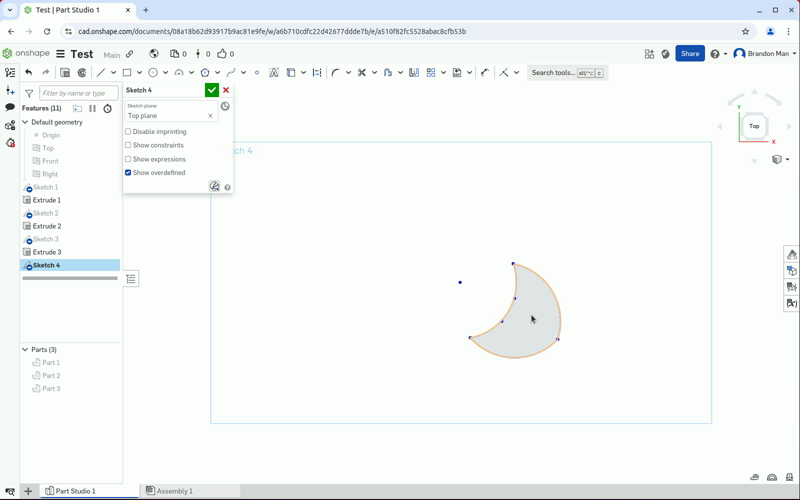
click(531, 314)
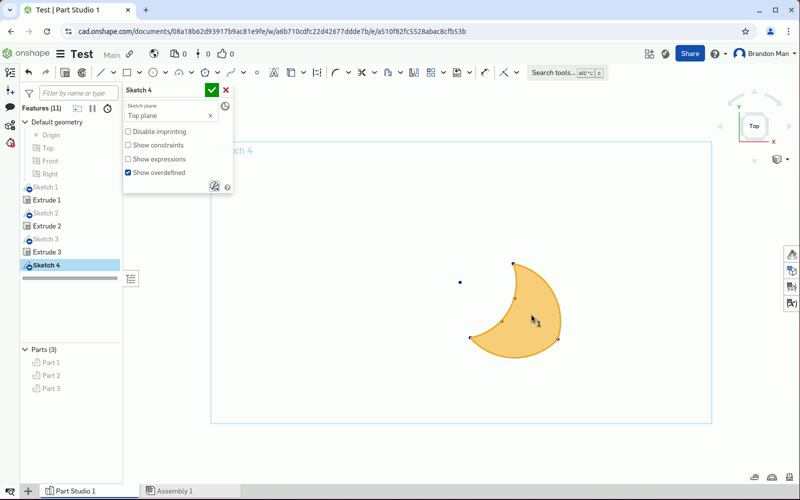
mouse_move(73, 352)
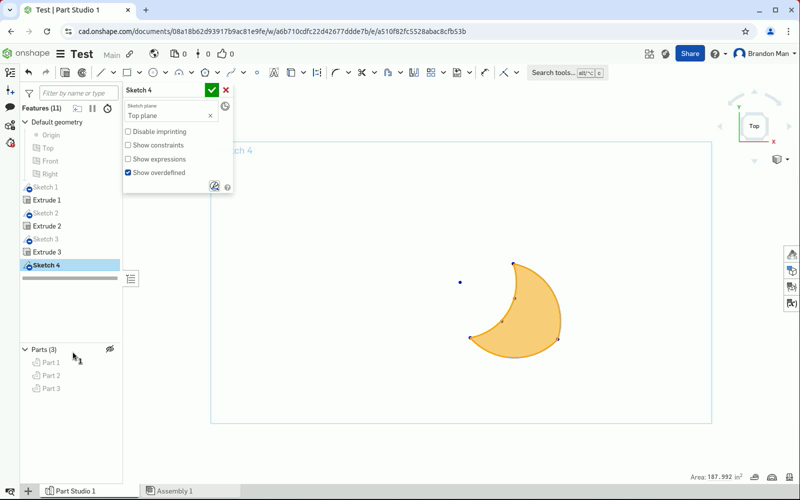
key(shift+y)
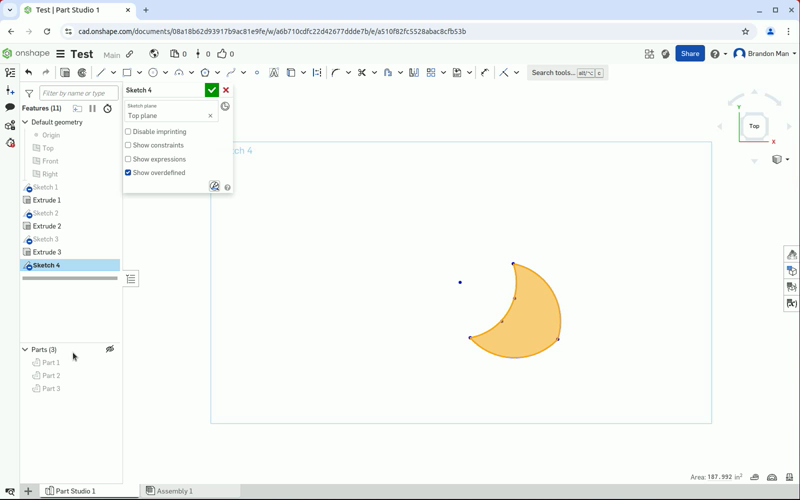
key(shift+e)
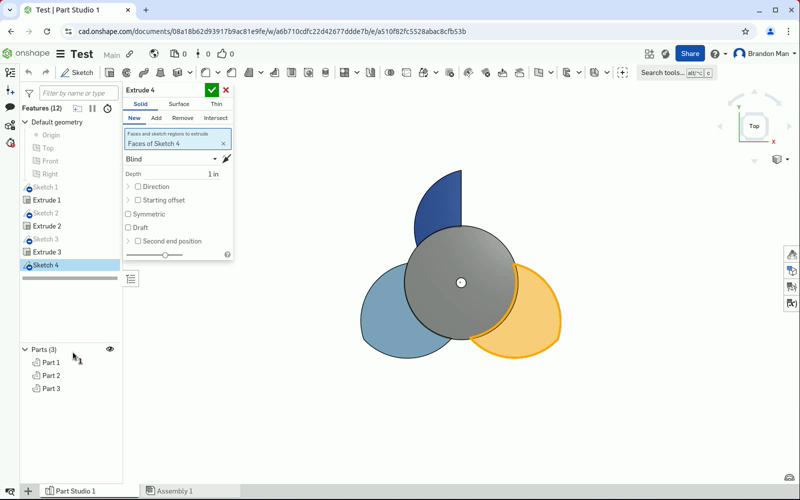
mouse_move(143, 106)
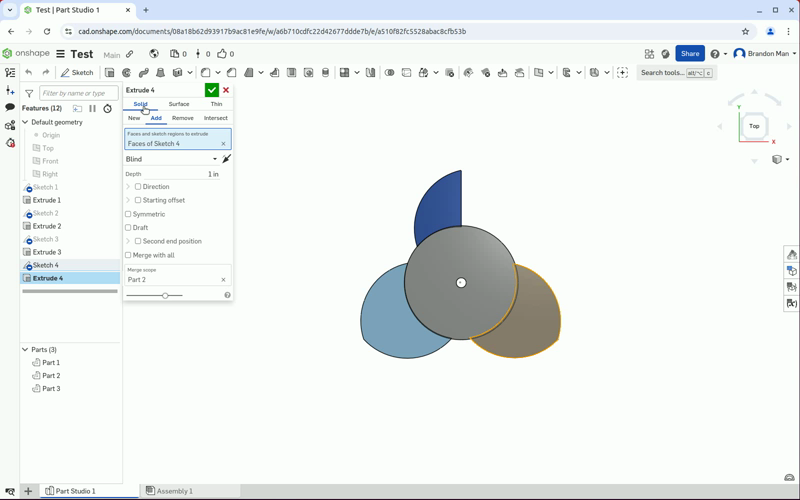
click(143, 106)
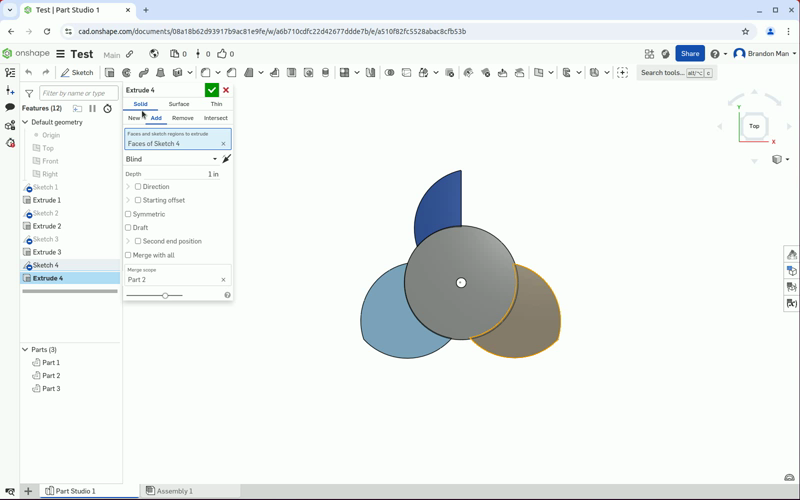
mouse_move(137, 120)
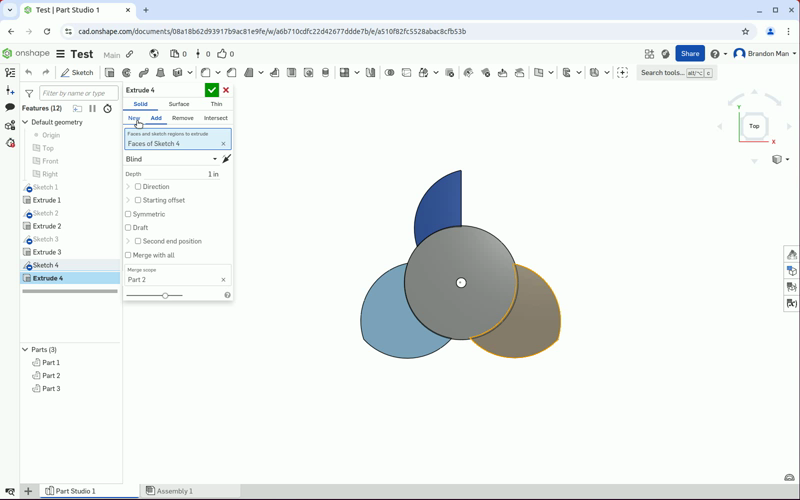
click(137, 120)
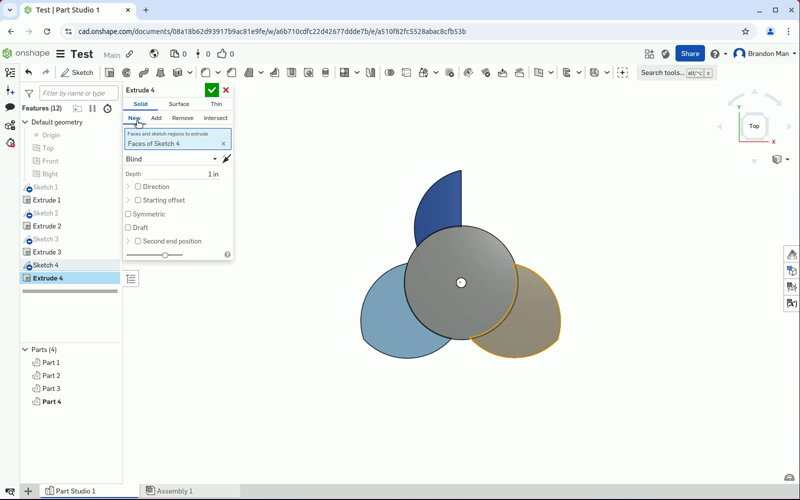
key(tab, 4)
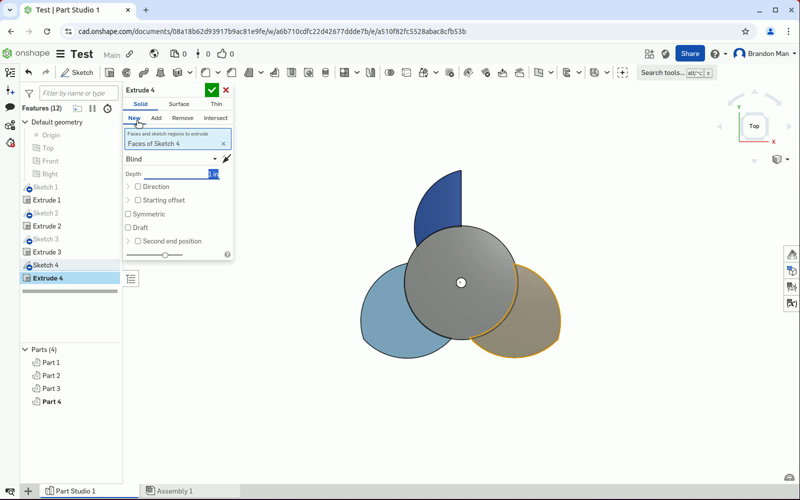
text(3.129)
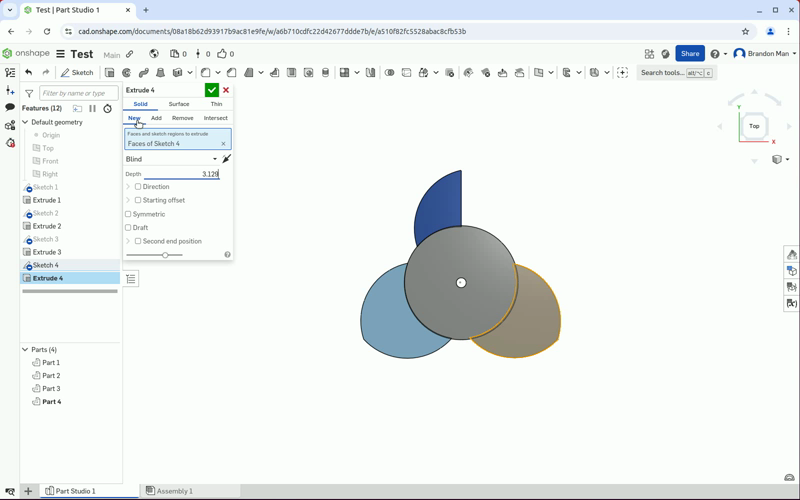
key(enter)
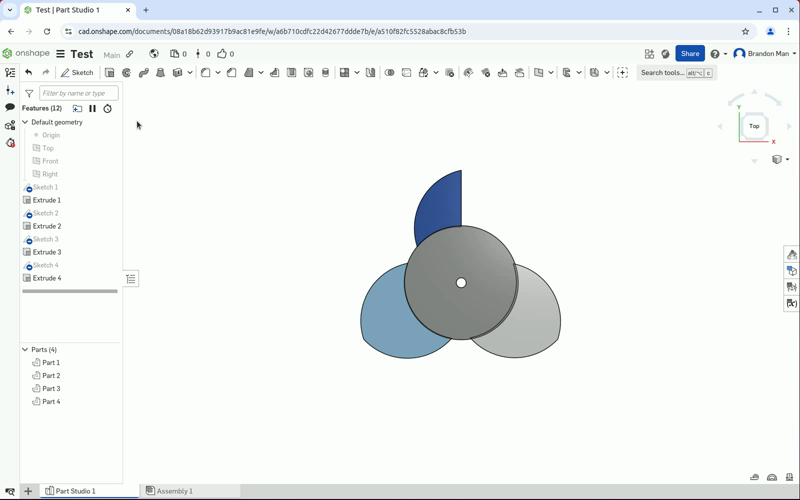
key(shift+h)
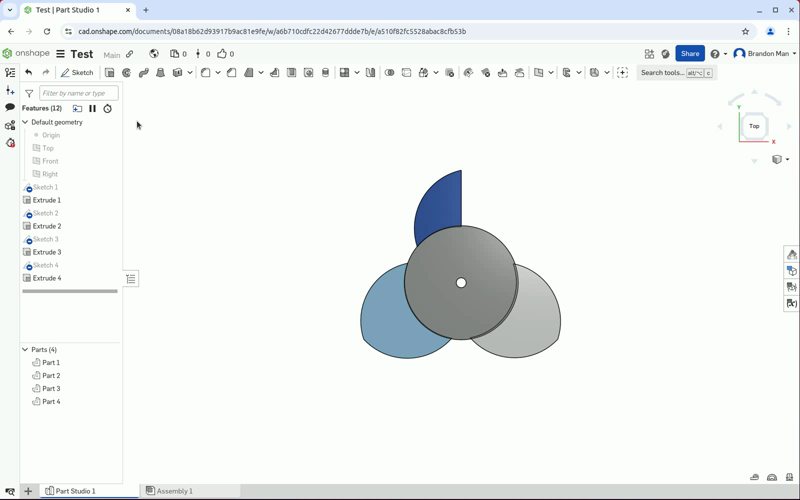
key(shift+h)
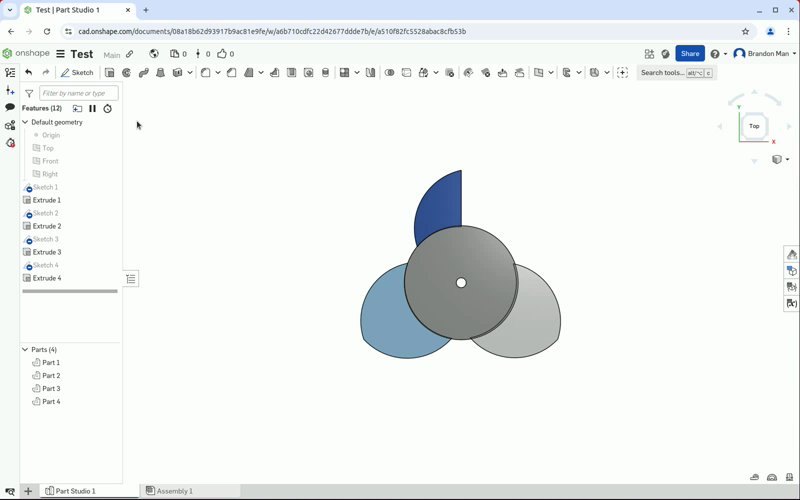
mouse_move(73, 189)
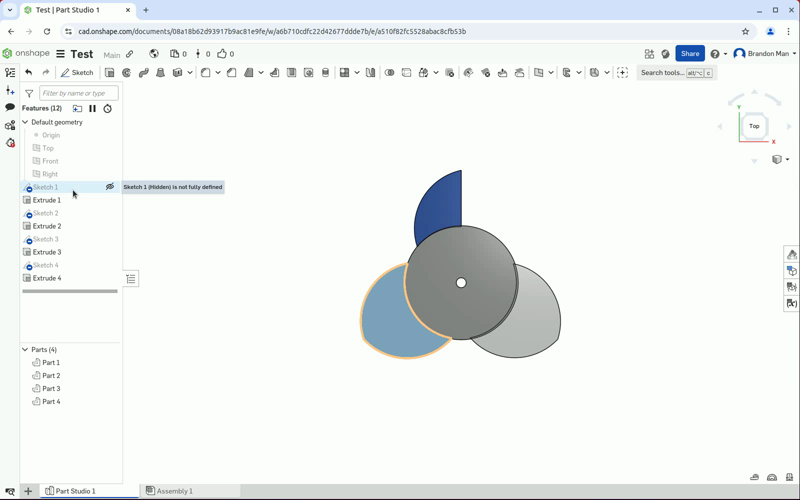
click(73, 189)
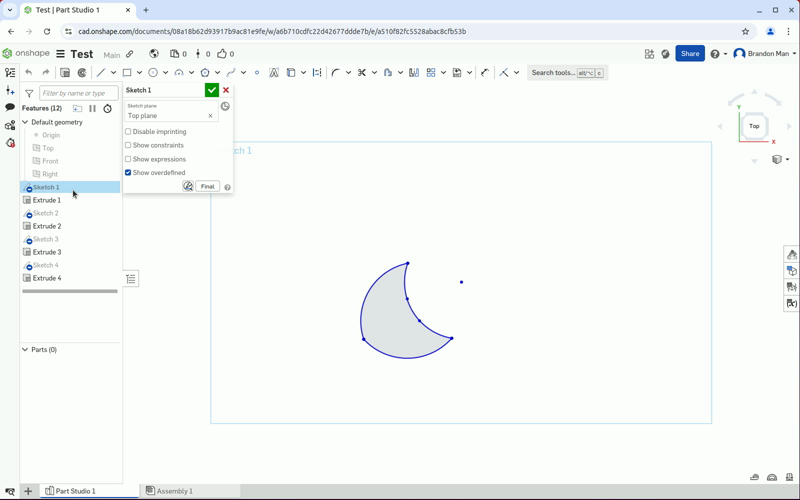
mouse_move(229, 92)
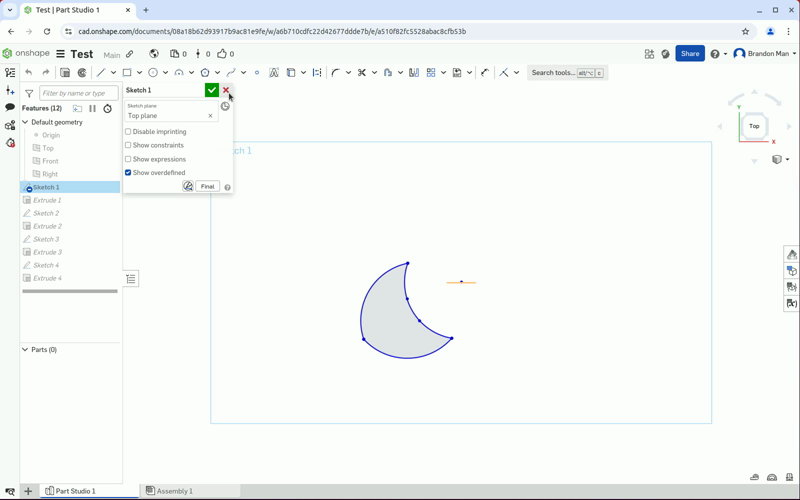
click(229, 92)
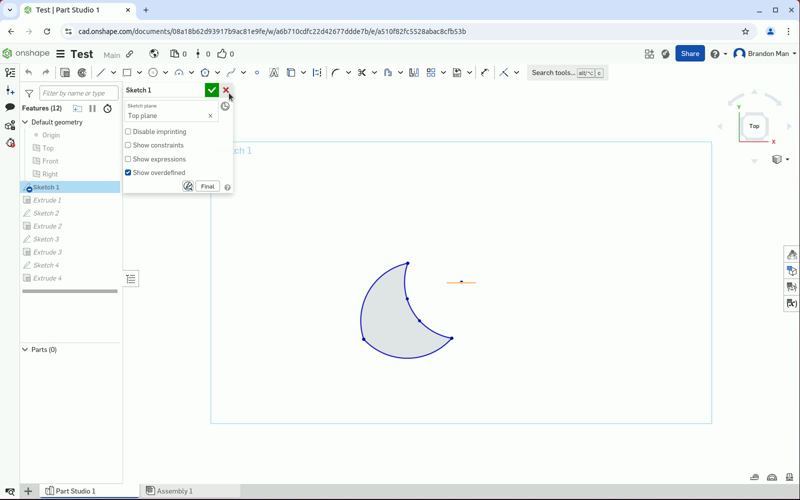
key(shift+s)
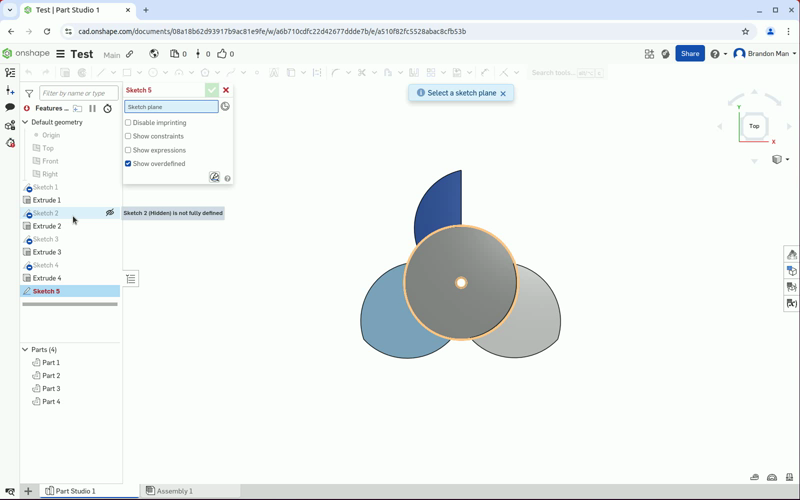
scroll(3)
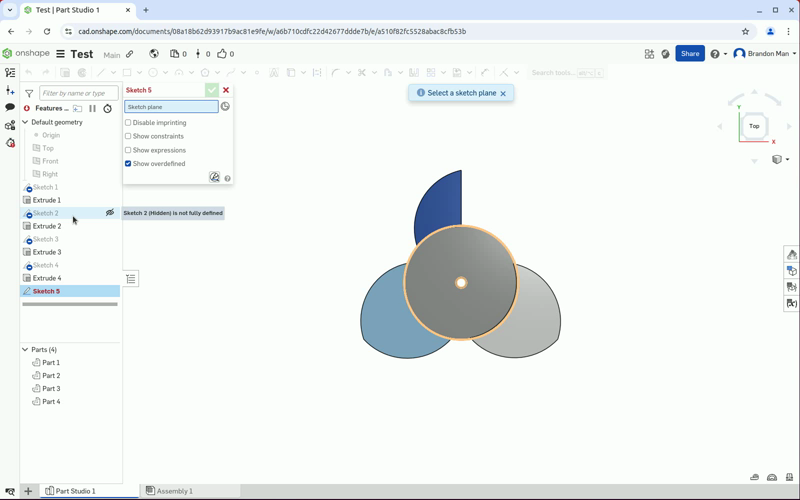
mouse_move(73, 150)
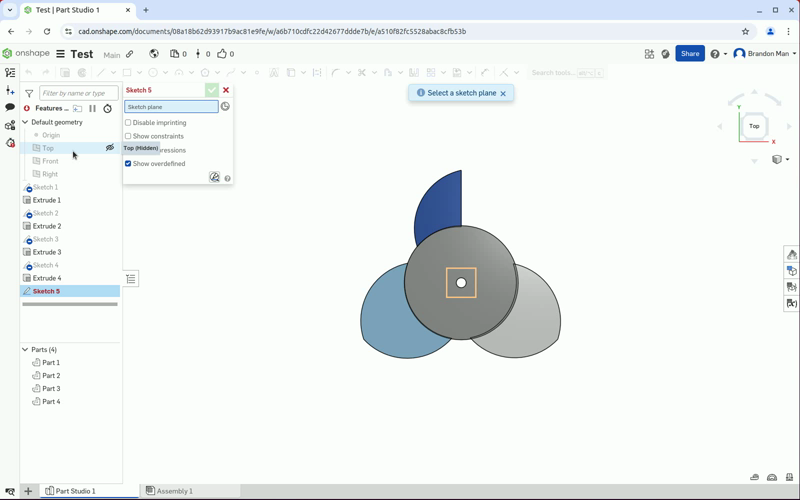
click(73, 150)
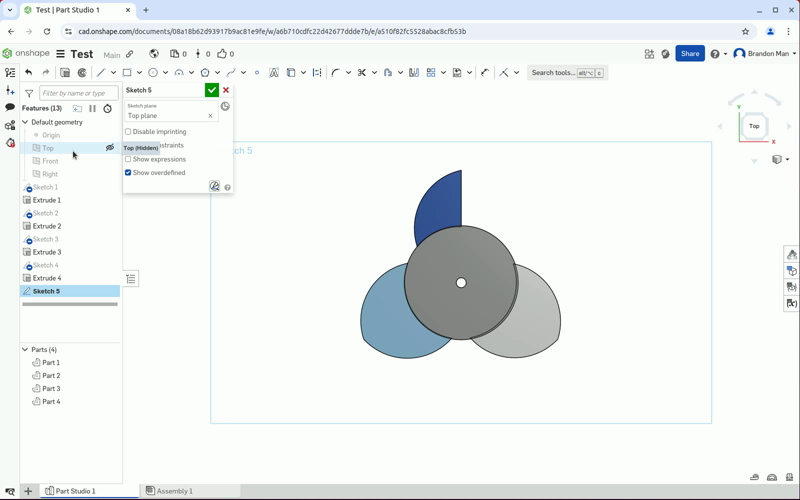
mouse_move(73, 352)
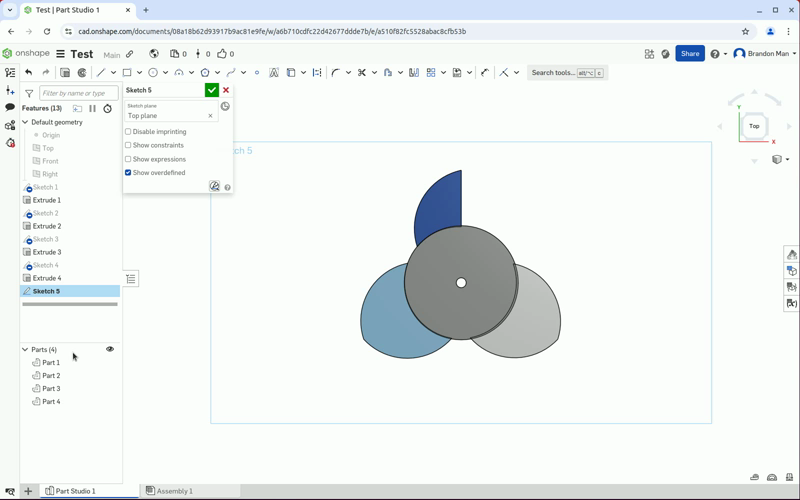
key(y)
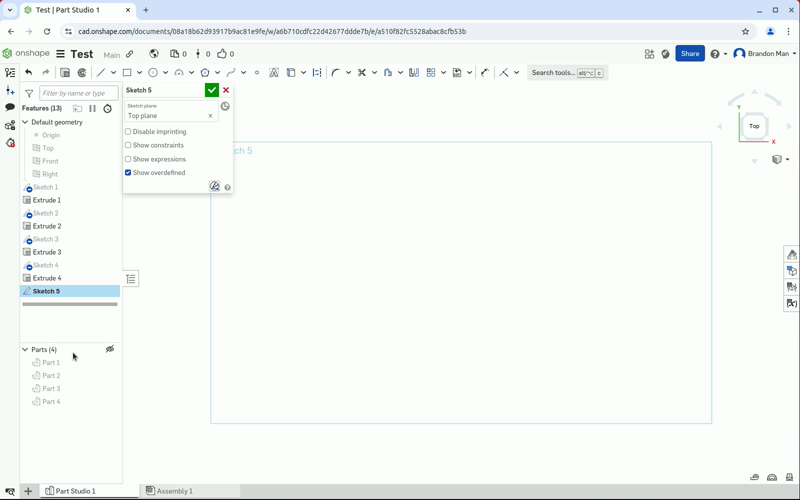
key(a)
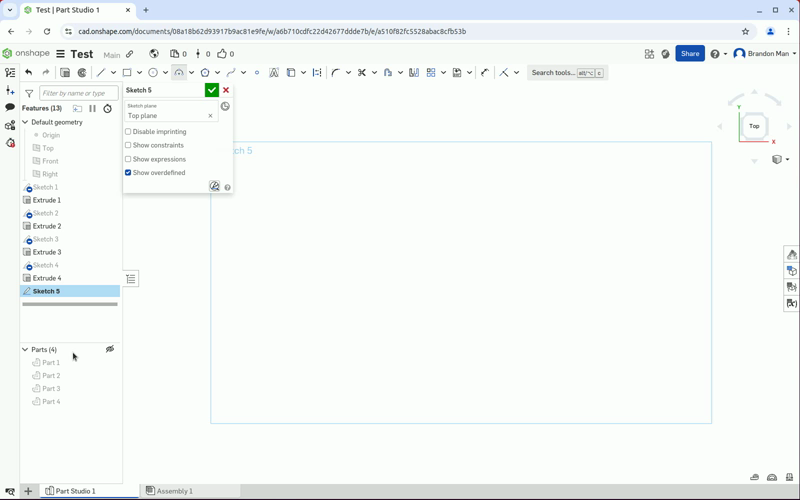
key_down(shift)
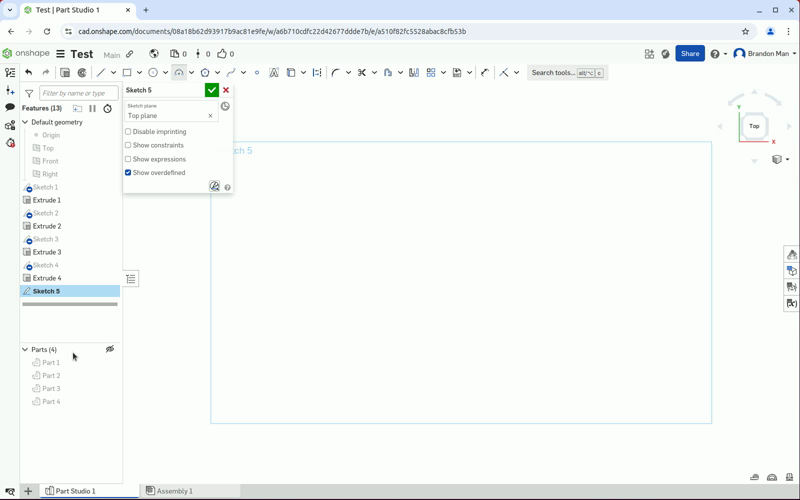
mouse_move(460, 226)
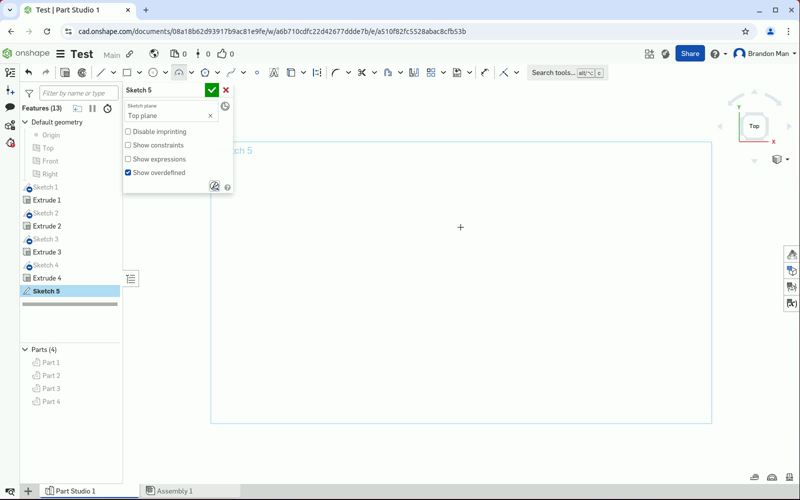
click(460, 226)
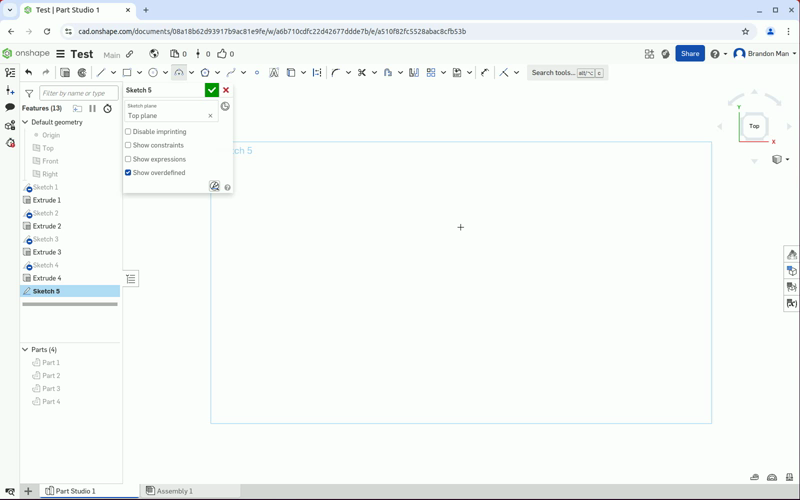
key_up(shift)
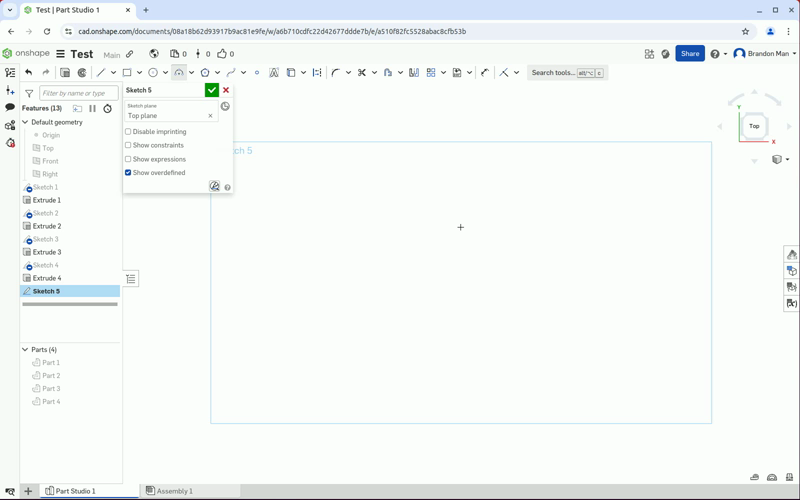
key_down(shift)
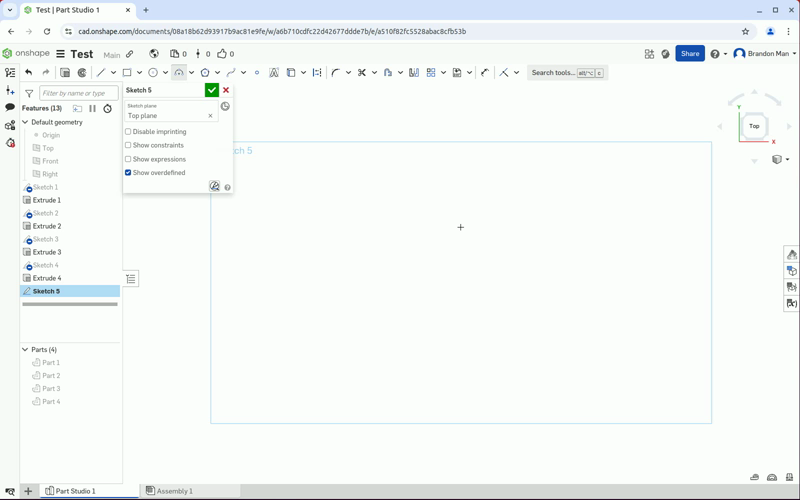
mouse_move(504, 246)
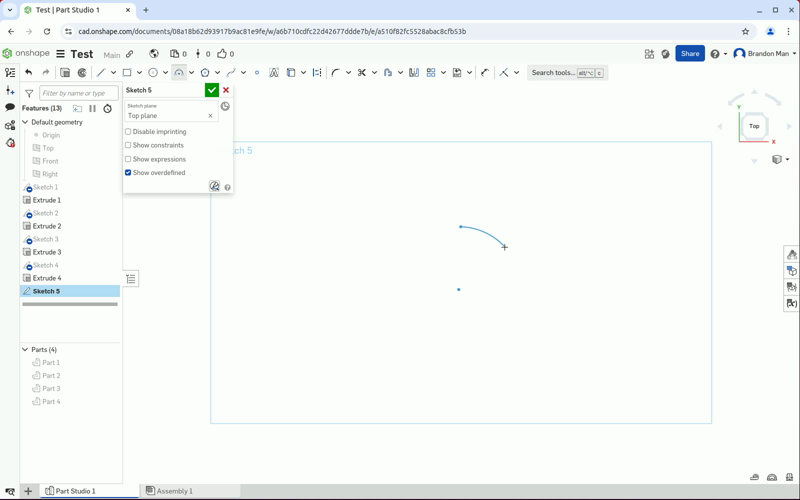
click(504, 246)
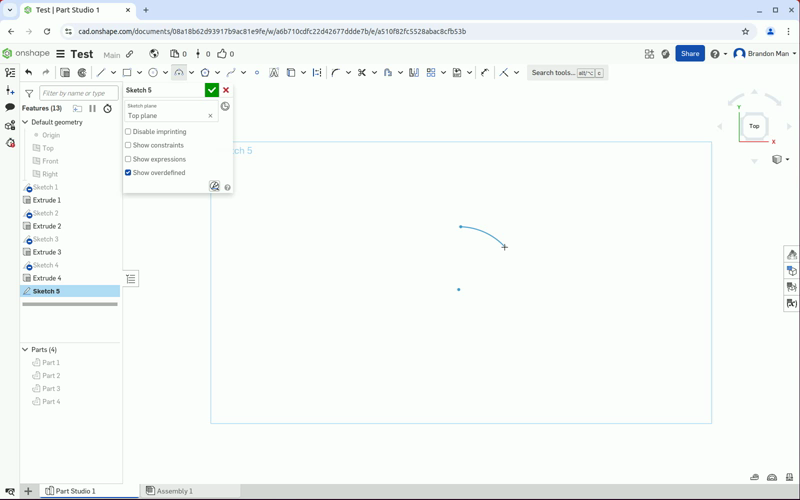
mouse_move(484, 231)
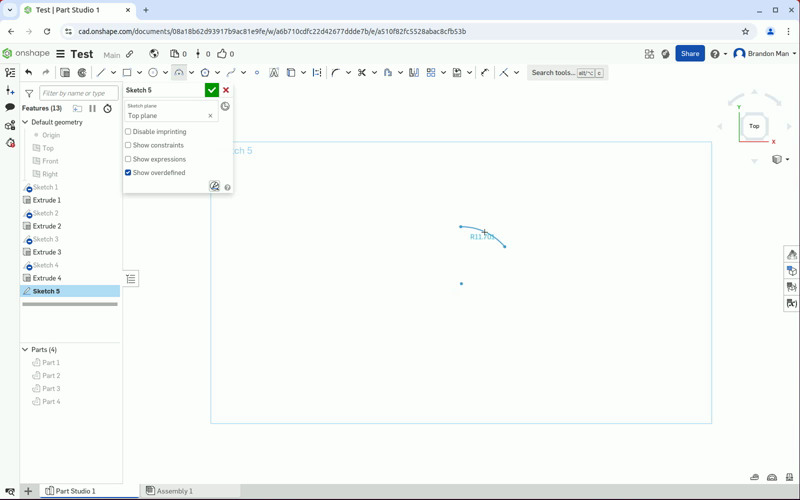
click(484, 231)
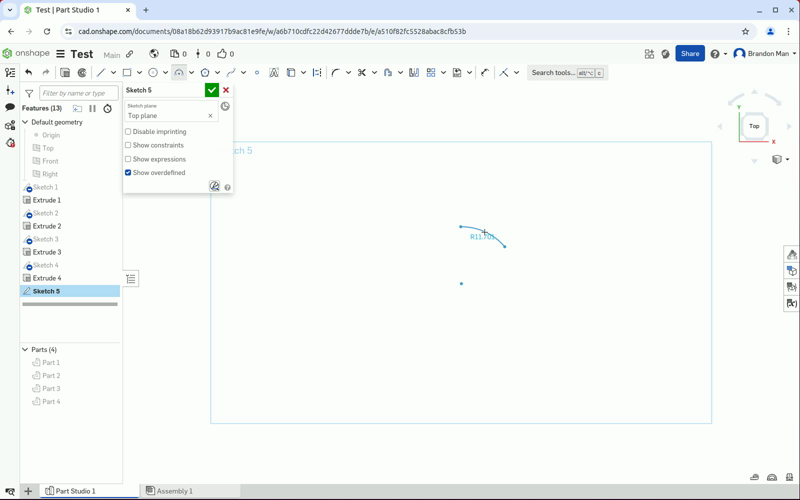
key_up(shift)
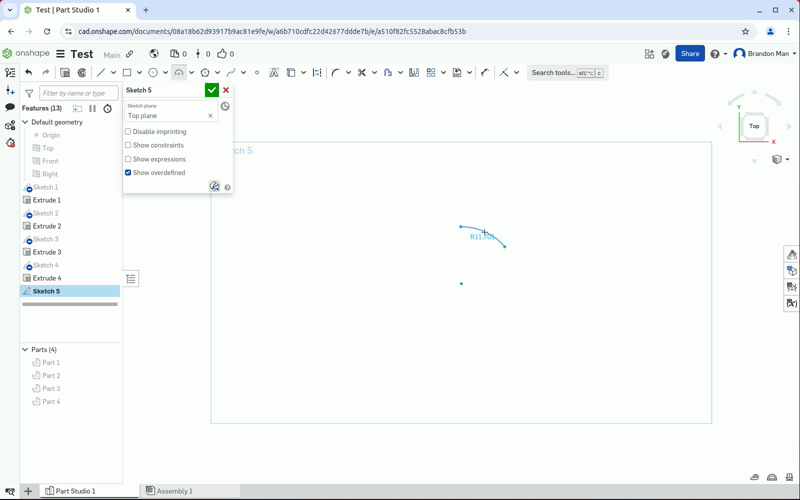
mouse_move(504, 246)
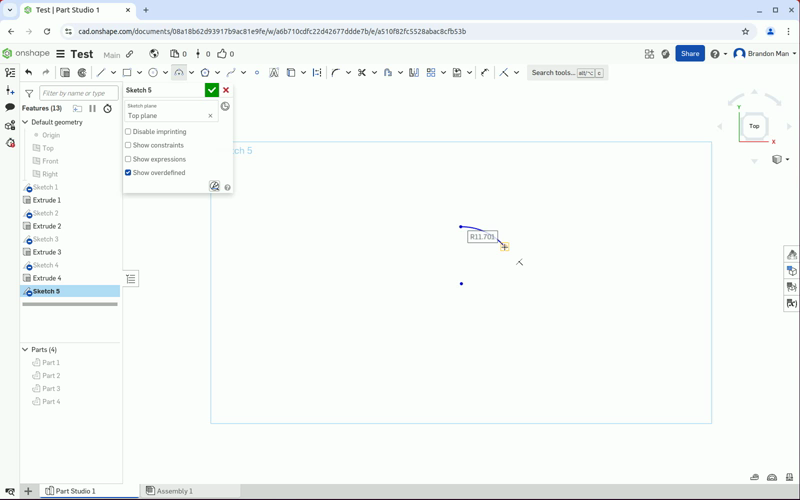
click(504, 246)
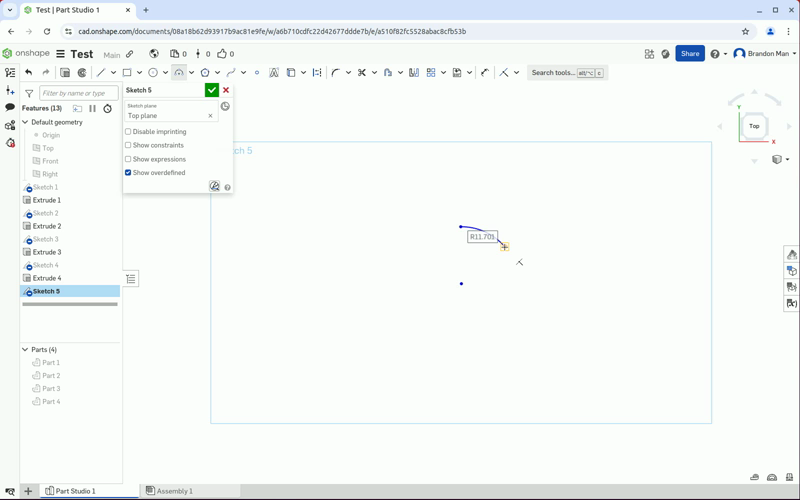
key_down(shift)
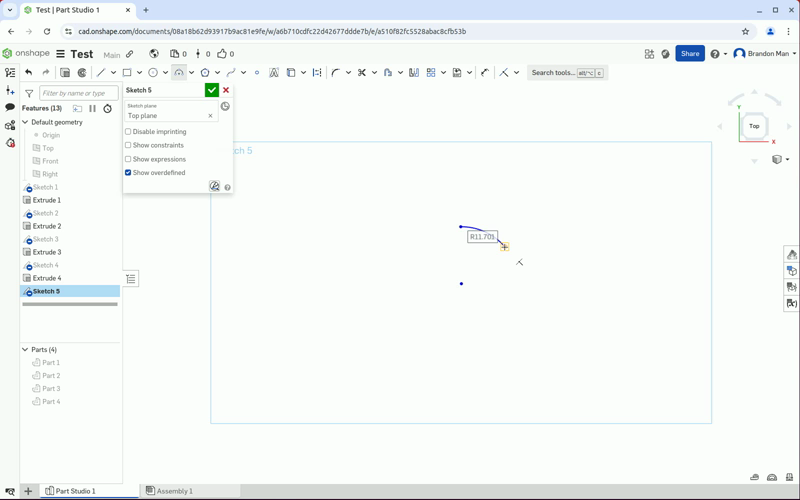
mouse_move(460, 169)
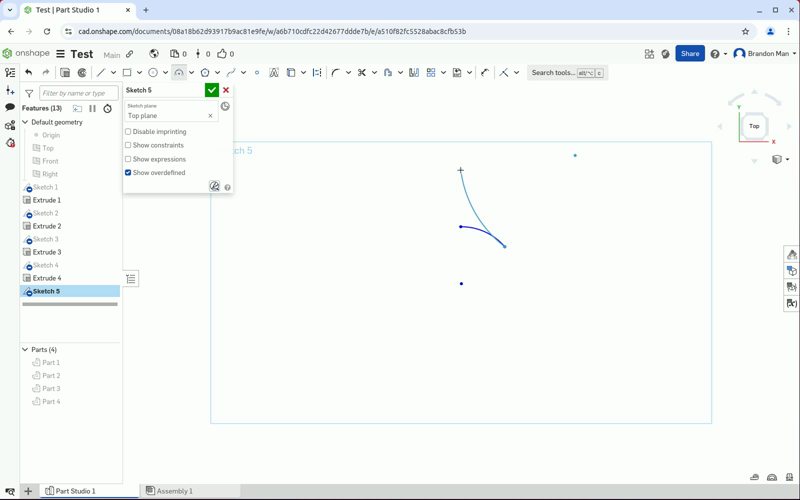
click(460, 169)
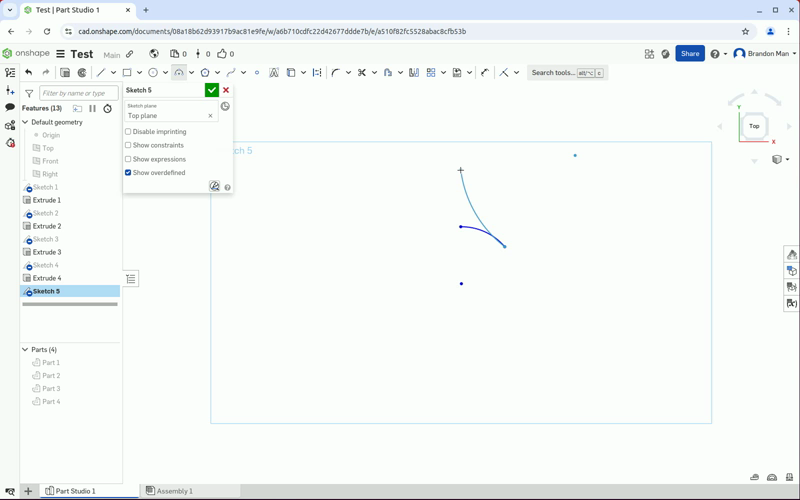
mouse_move(499, 198)
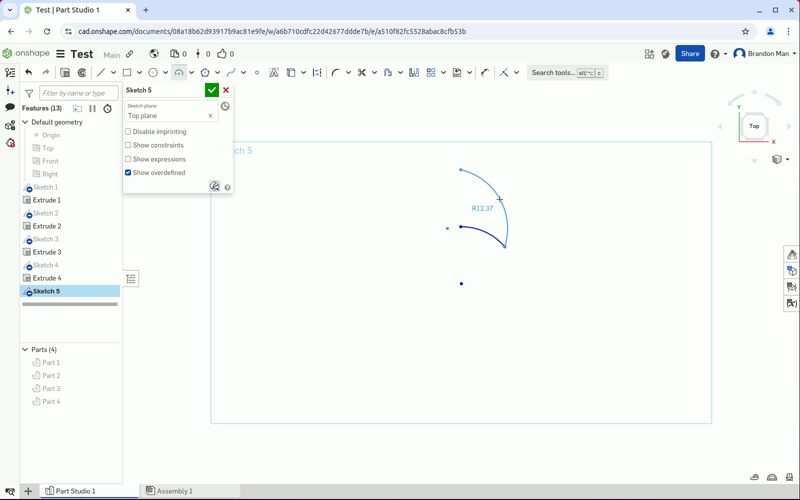
click(499, 198)
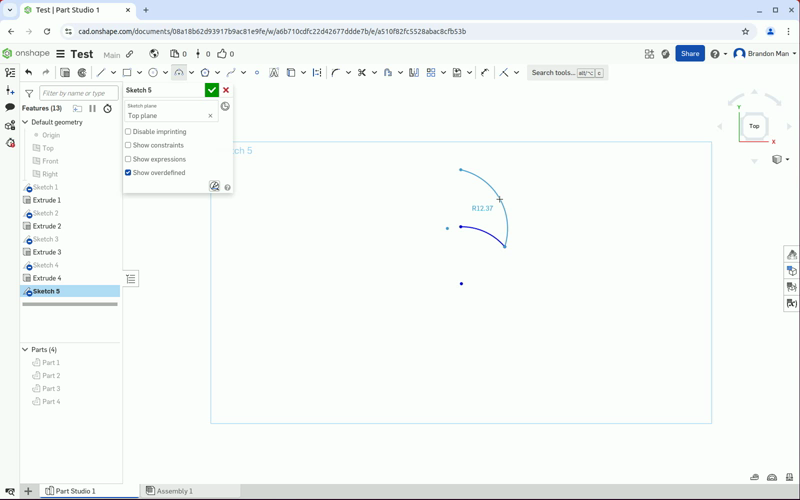
key_up(shift)
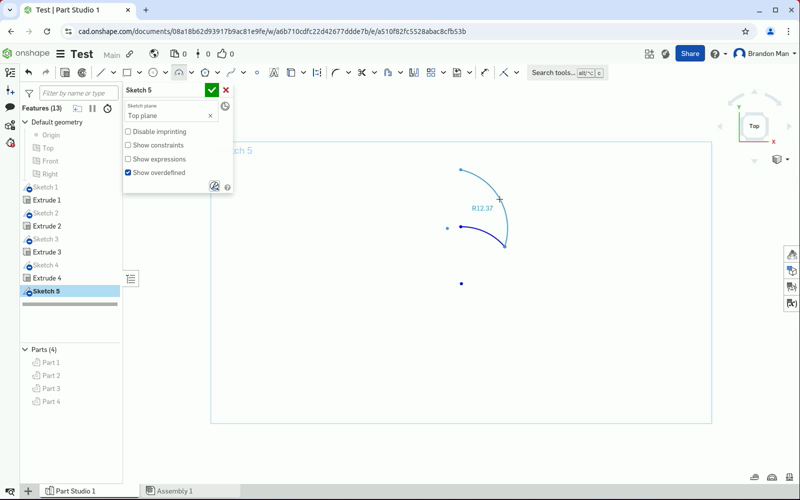
key(esc)
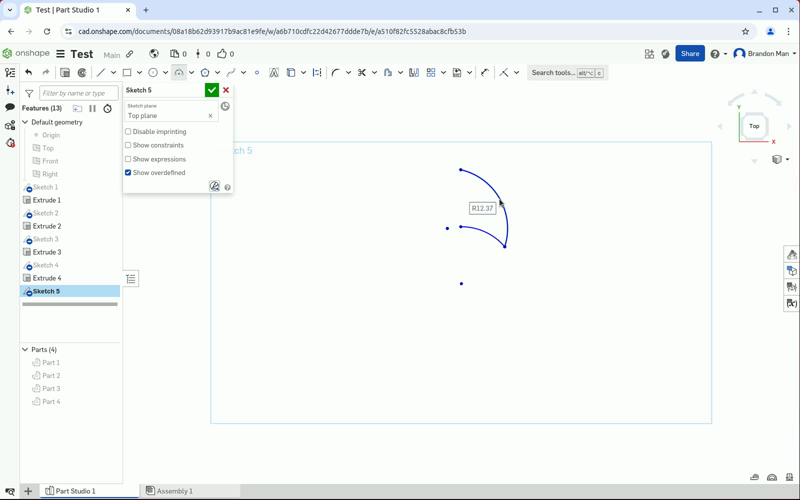
key(l)
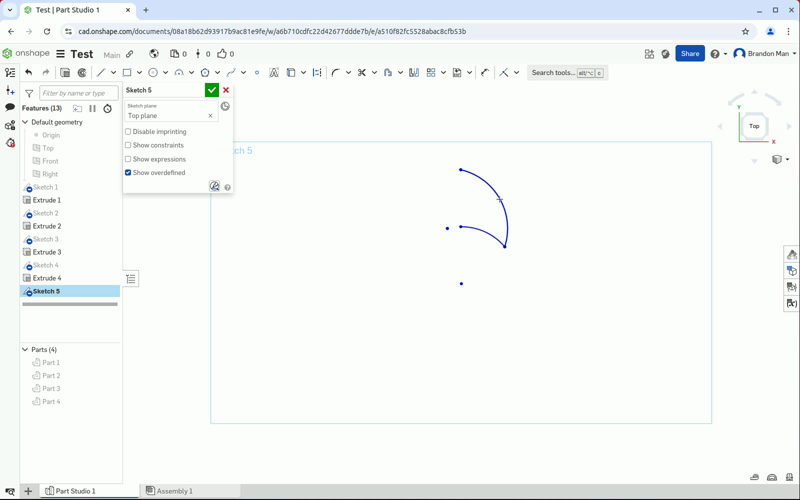
mouse_move(460, 169)
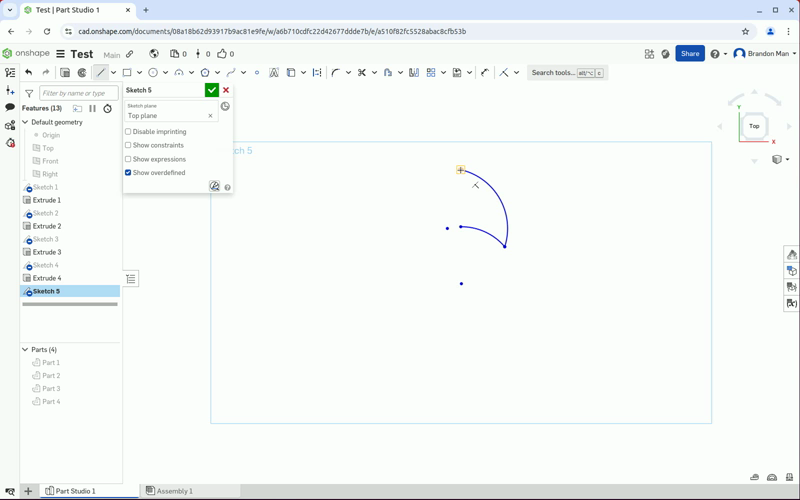
click(460, 169)
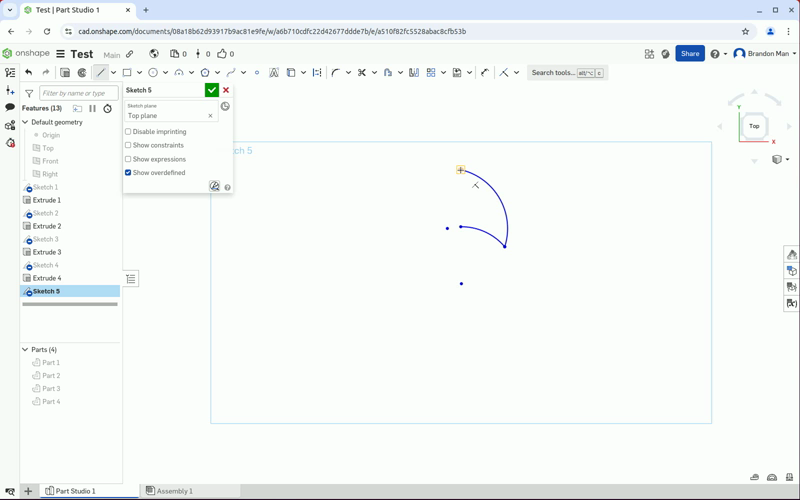
mouse_move(490, 169)
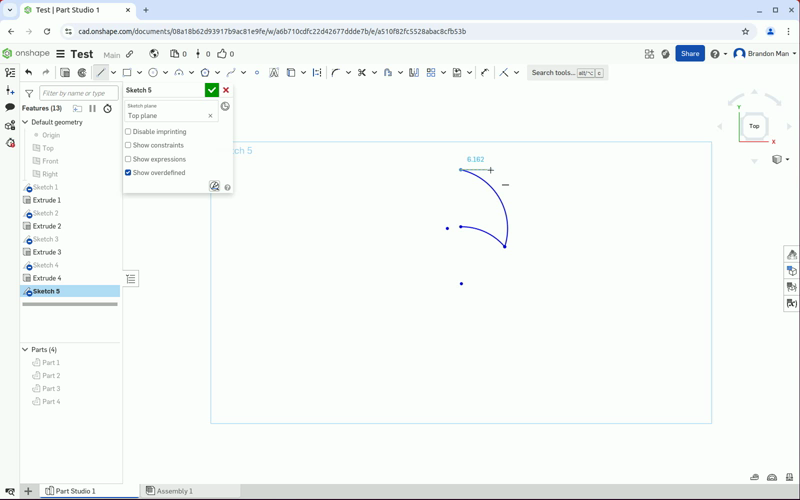
key_down(shift)
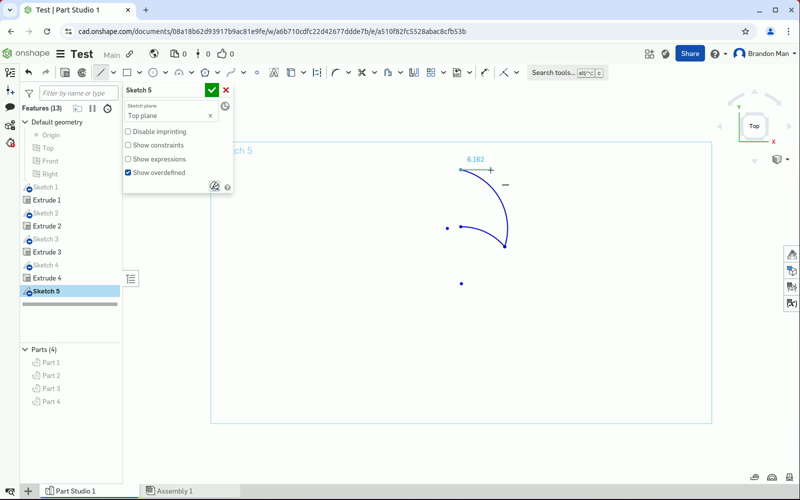
mouse_move(460, 226)
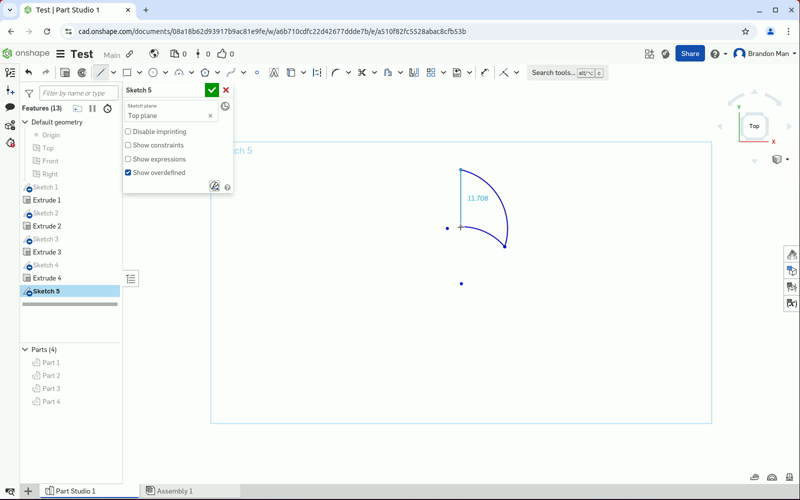
key_up(shift)
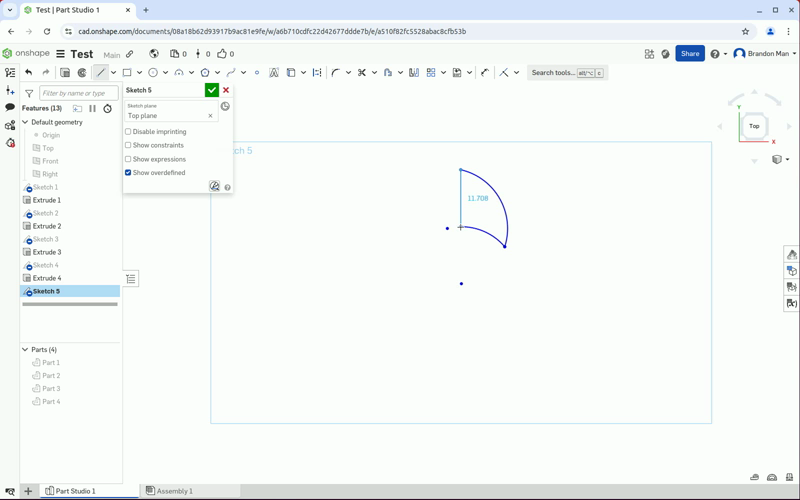
click(460, 226)
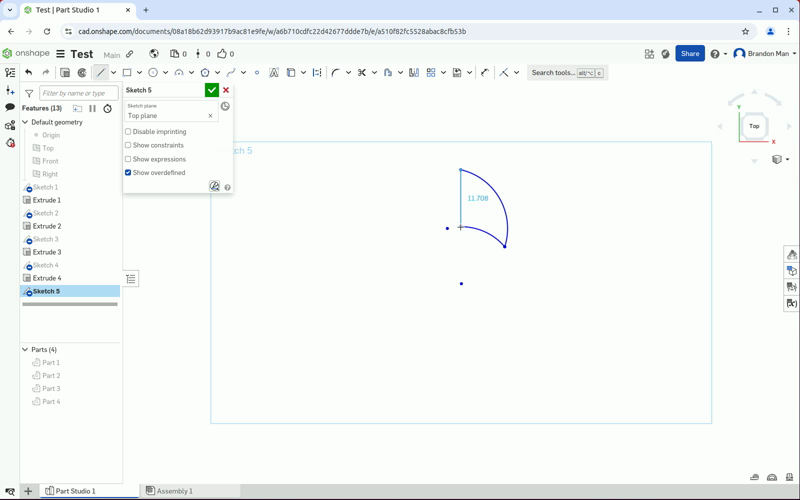
key(esc)
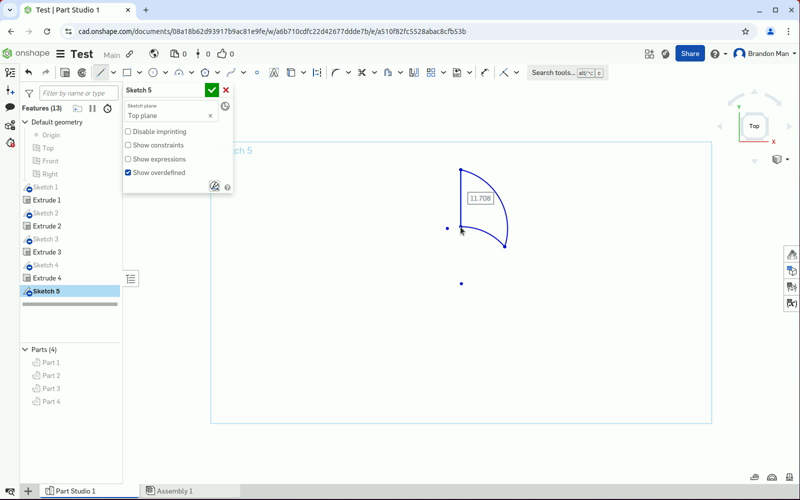
mouse_move(463, 220)
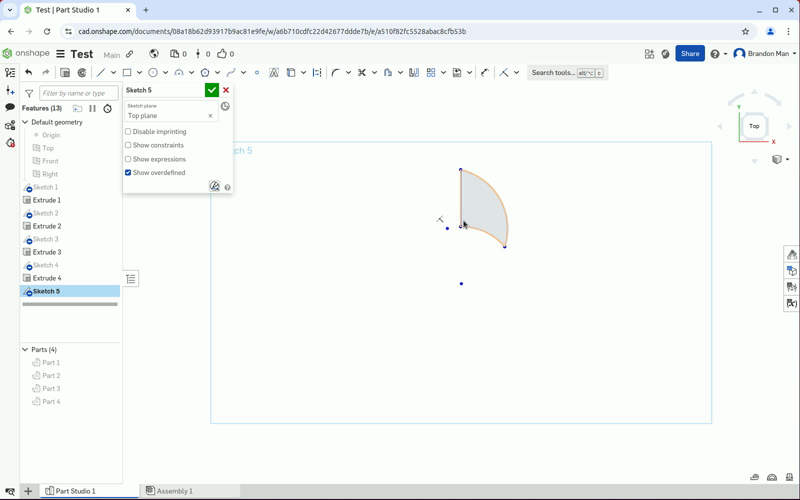
click(463, 220)
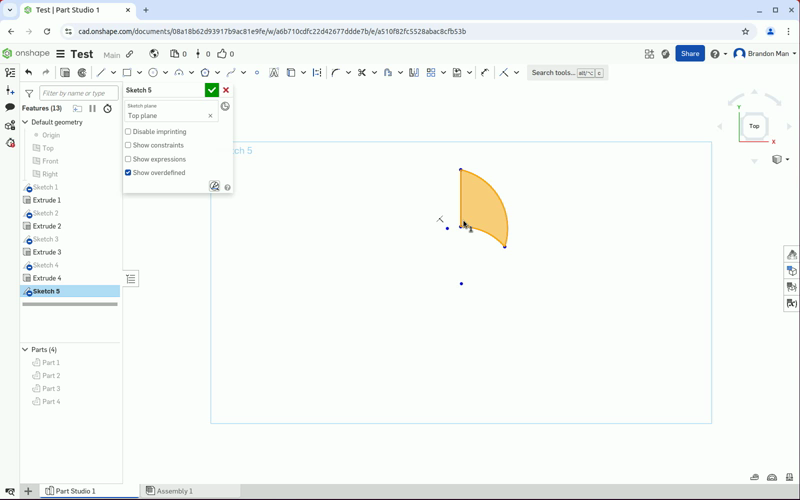
mouse_move(73, 352)
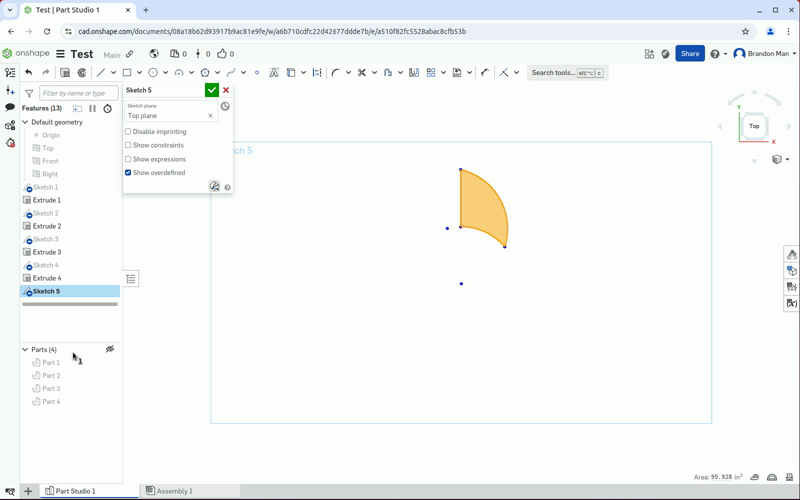
key(shift+y)
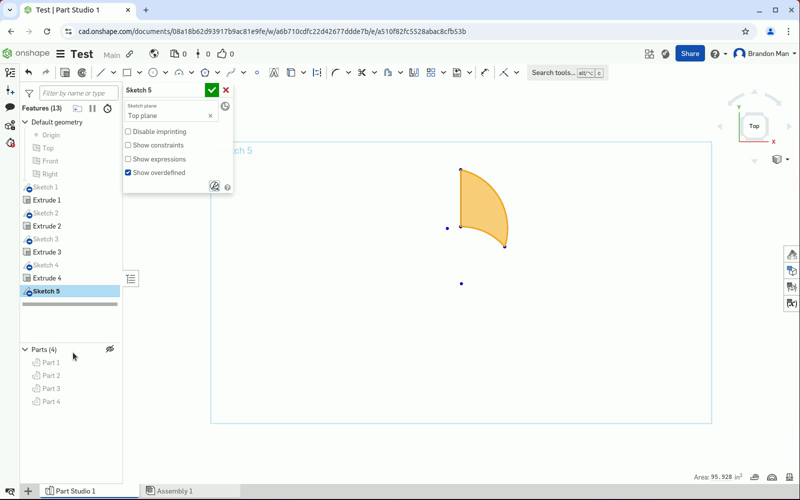
key(shift+e)
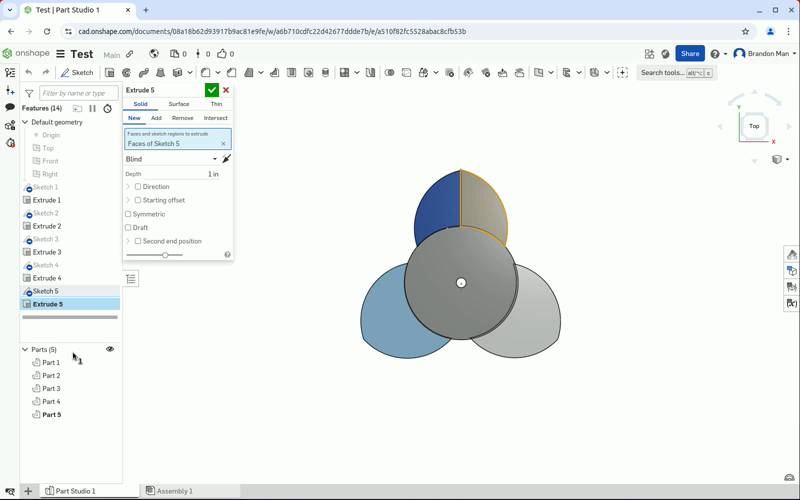
mouse_move(143, 106)
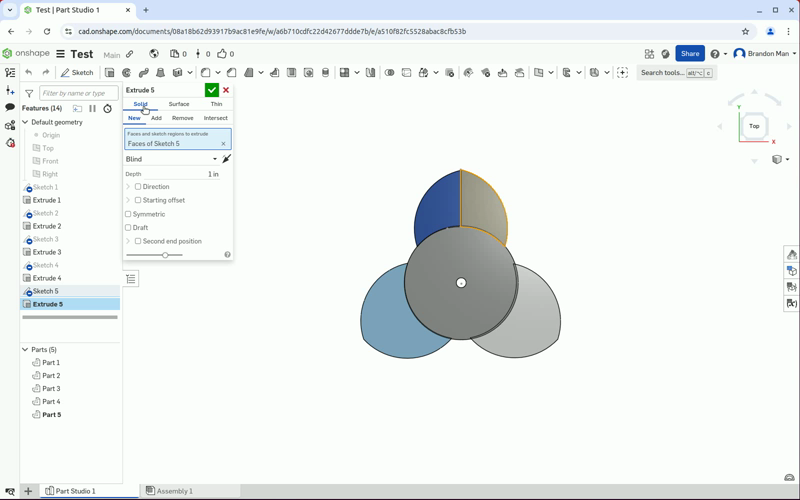
click(143, 106)
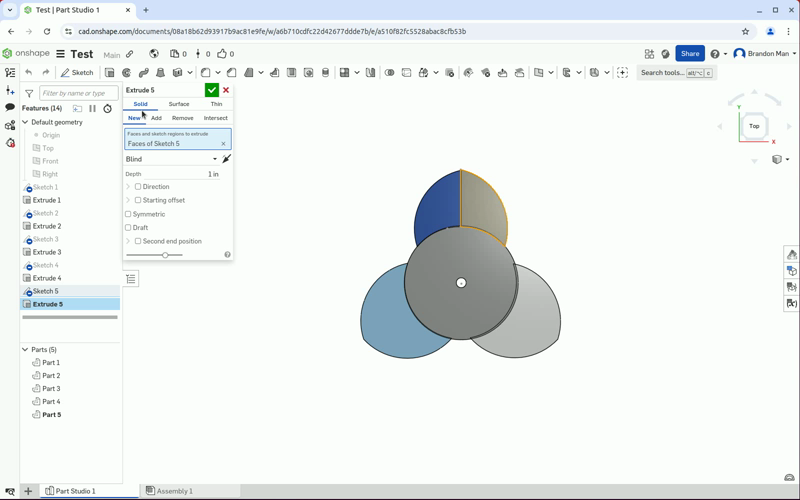
mouse_move(137, 120)
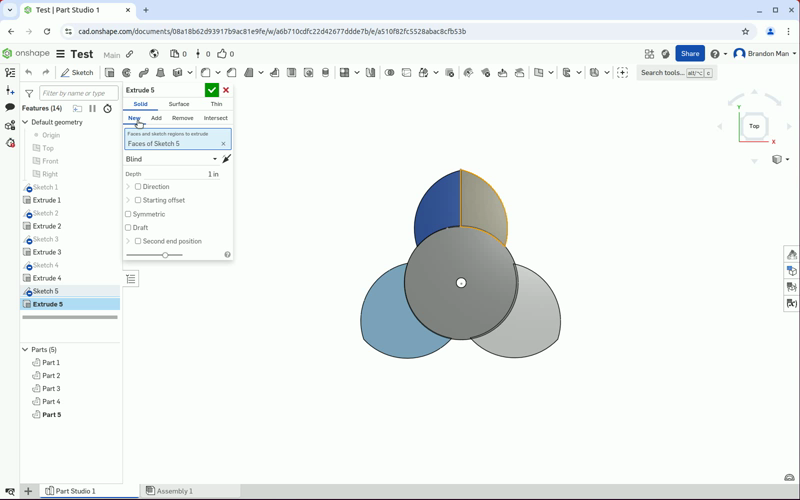
click(137, 120)
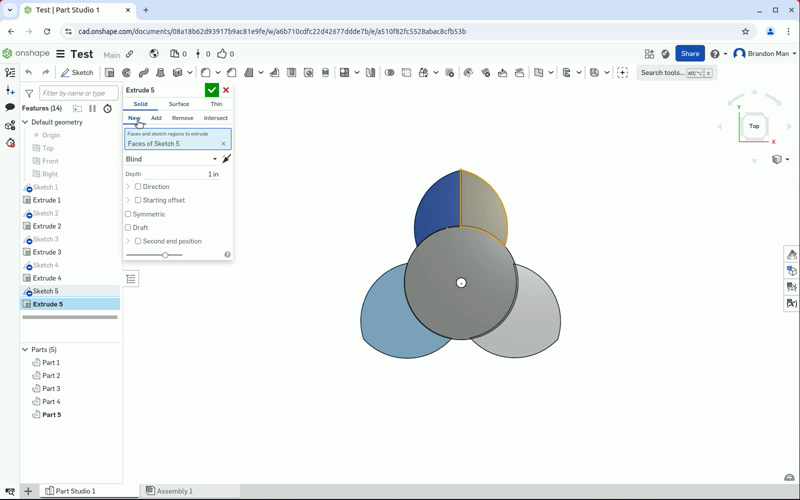
key(tab, 4)
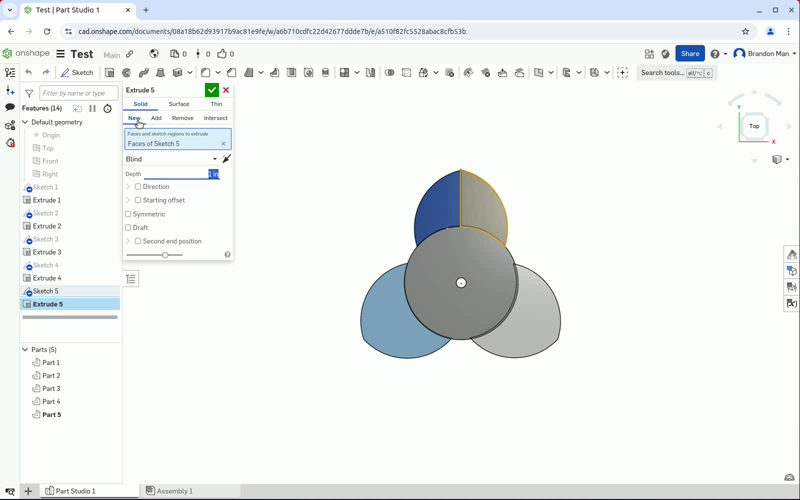
text(3.129)
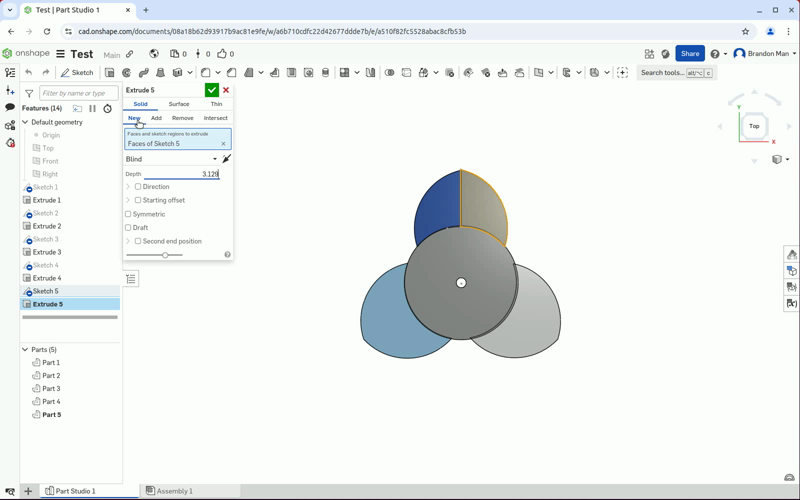
key(enter)
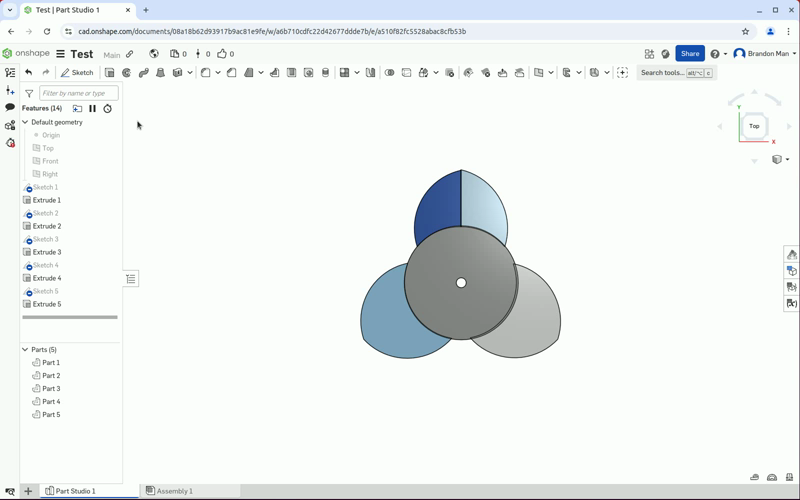
key(shift+h)
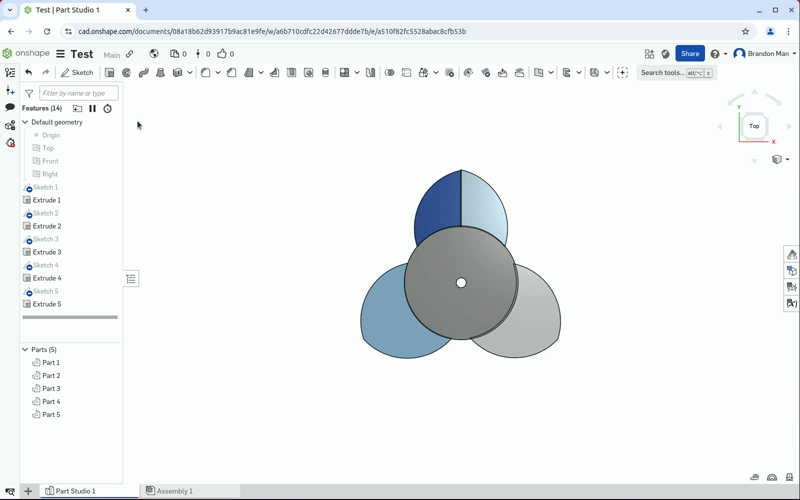
key(shift+h)
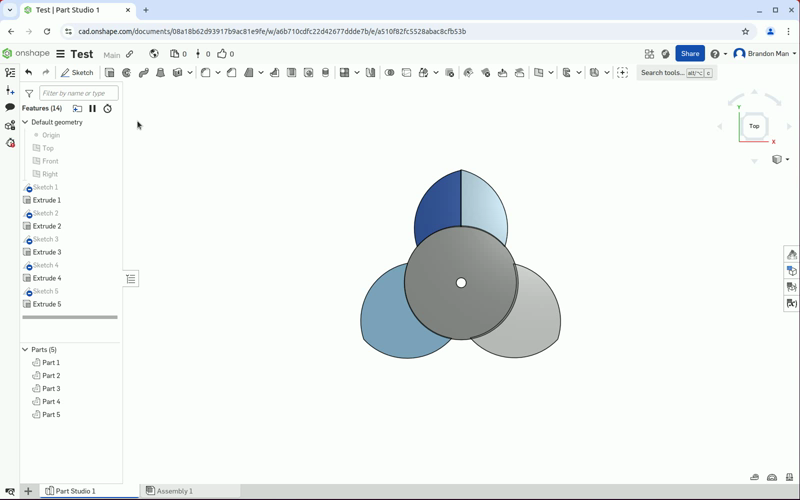
mouse_move(73, 189)
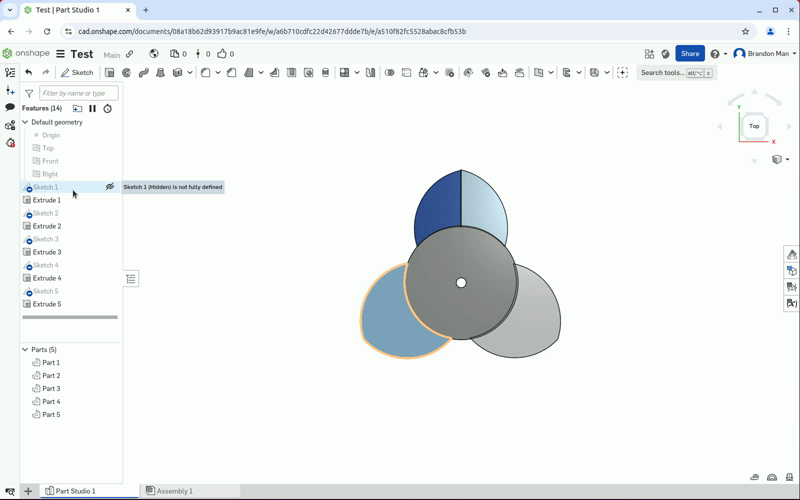
click(73, 189)
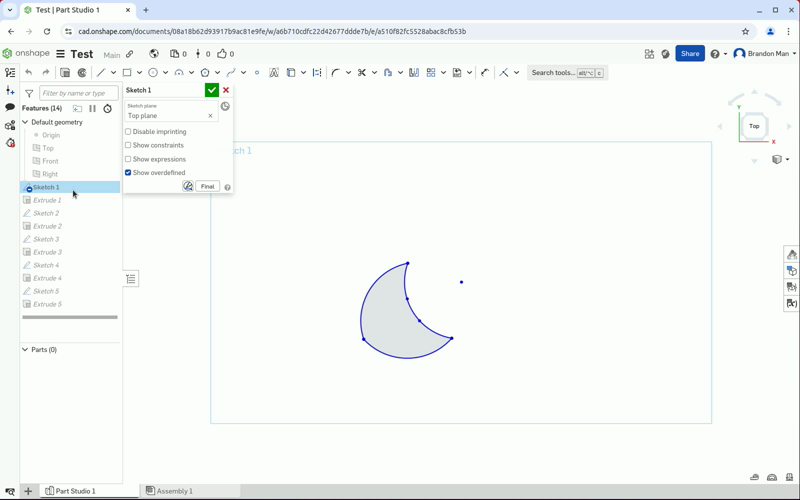
mouse_move(229, 92)
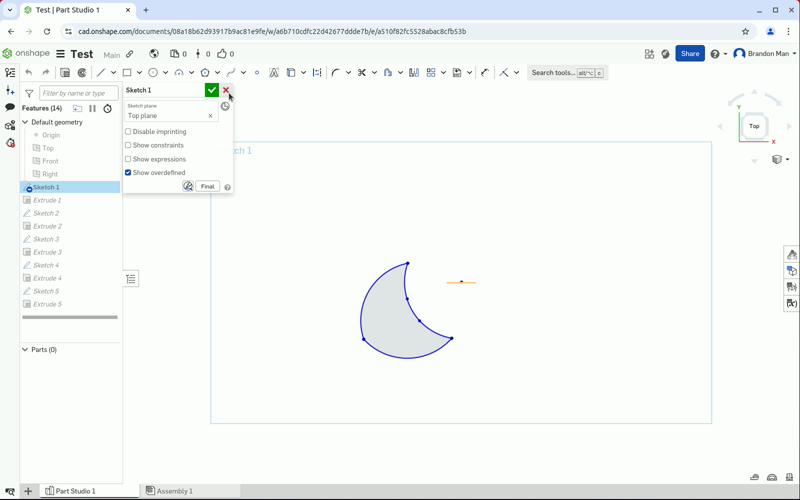
click(229, 92)
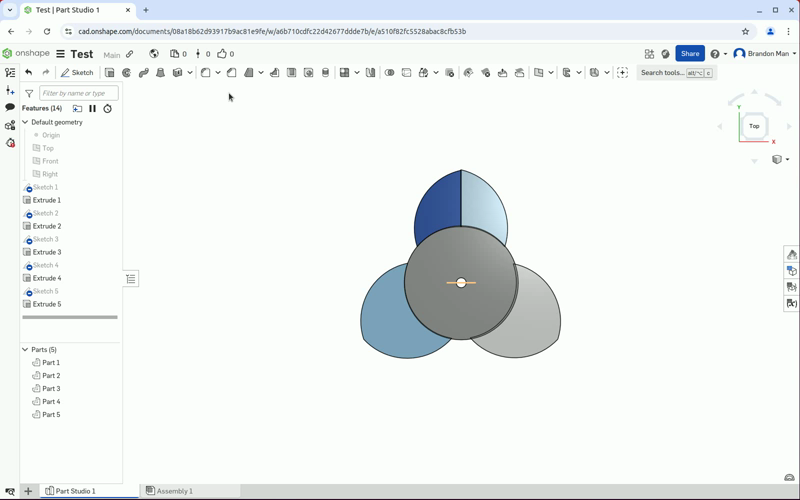
mouse_move(541, 75)
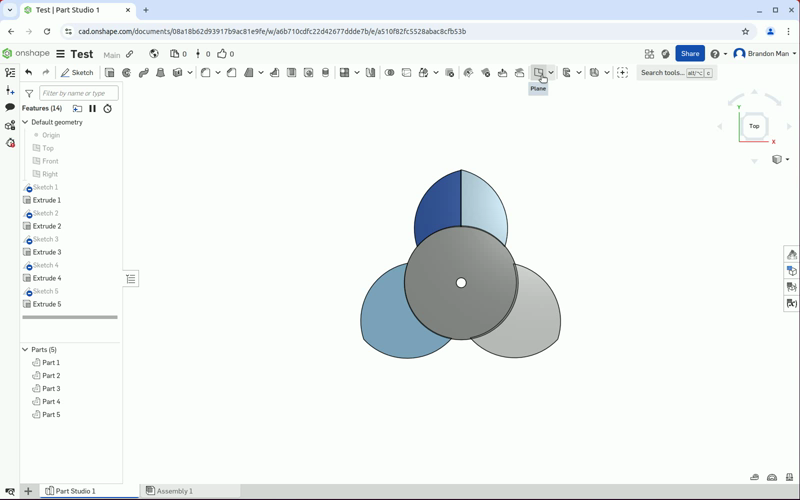
click(541, 75)
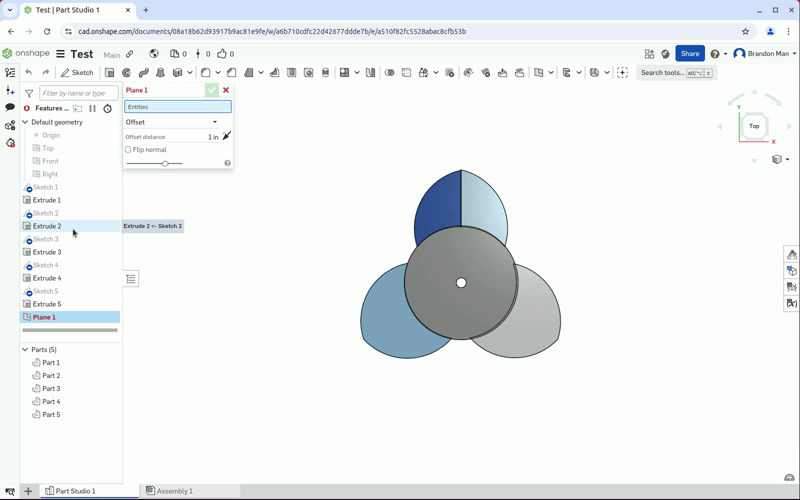
scroll(3)
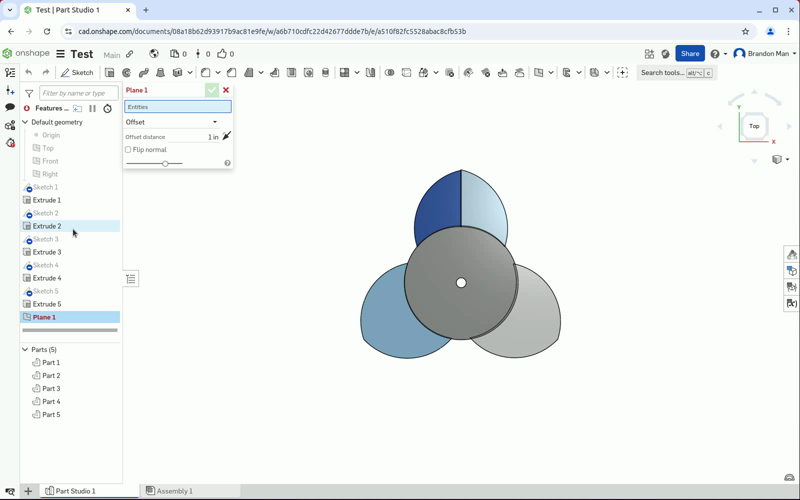
mouse_move(73, 150)
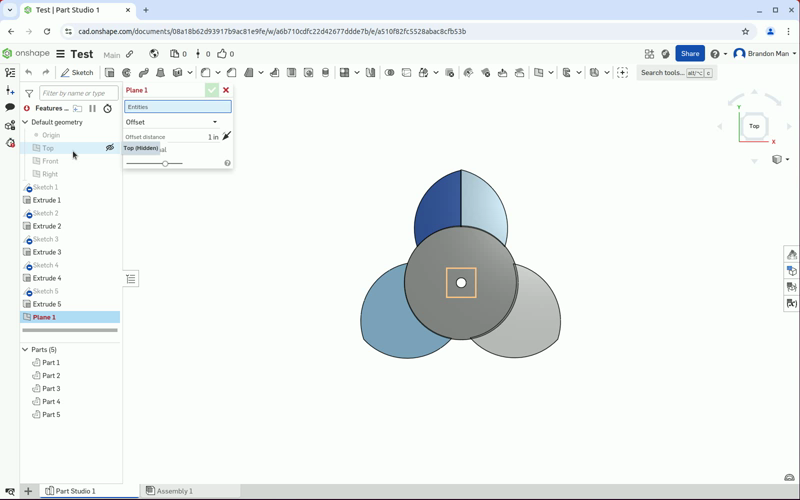
click(73, 150)
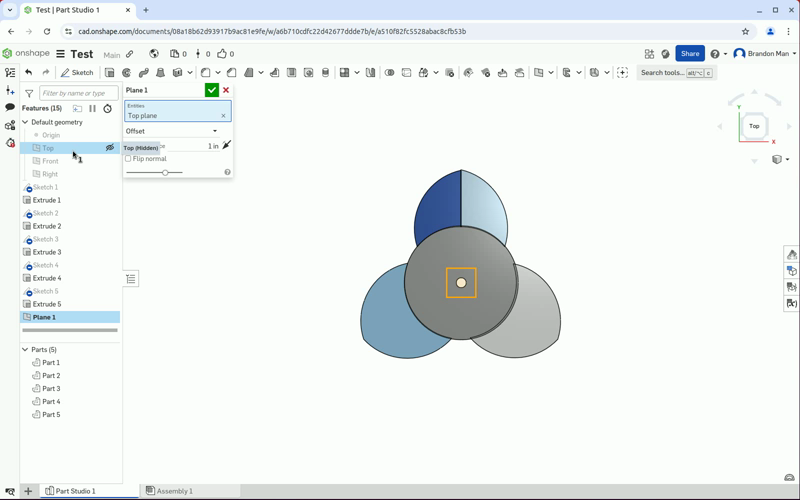
key(tab, 2)
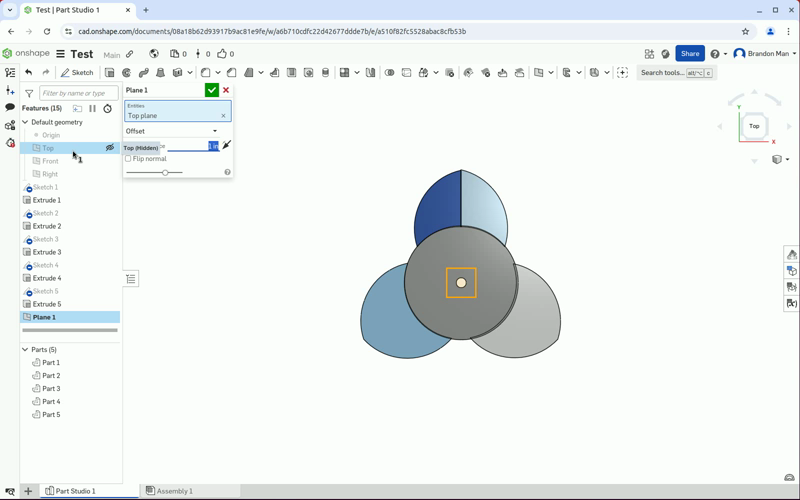
text(3.143)
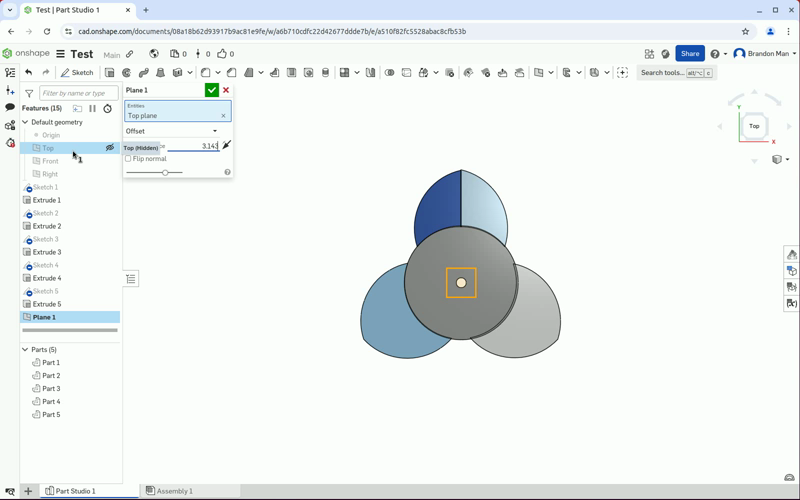
key(enter, 2)
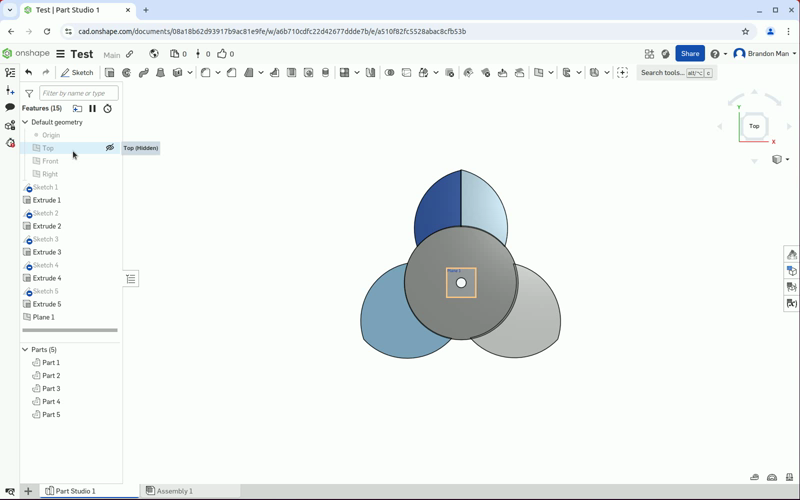
key(shift+s)
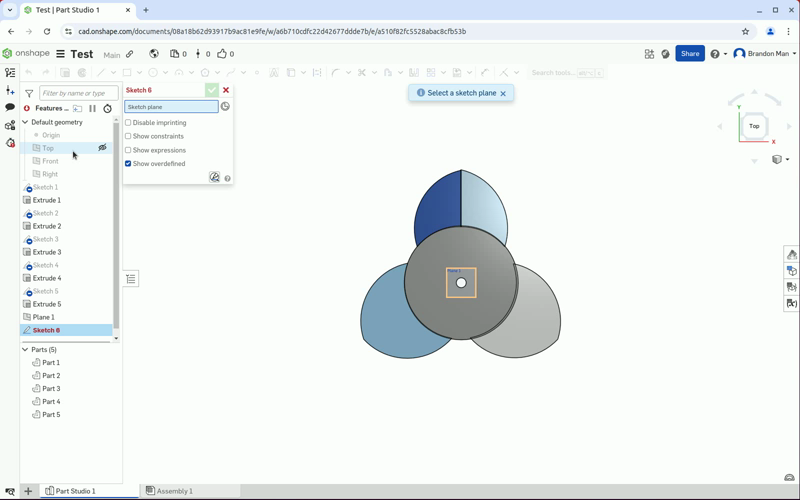
mouse_move(69, 319)
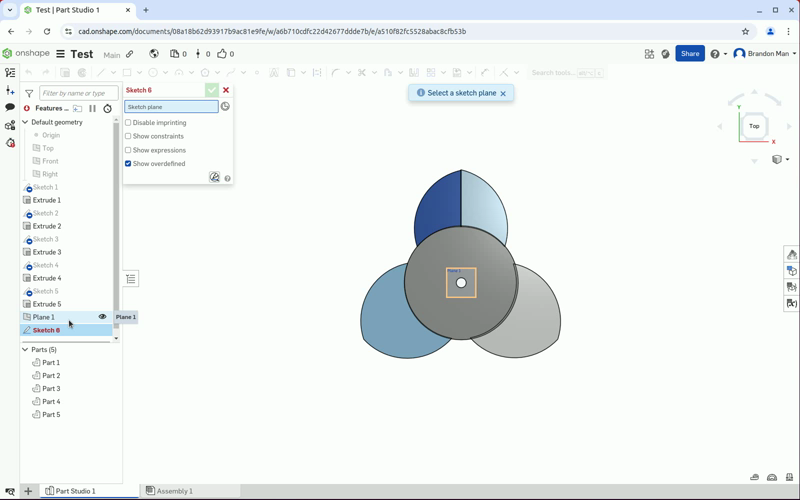
click(69, 319)
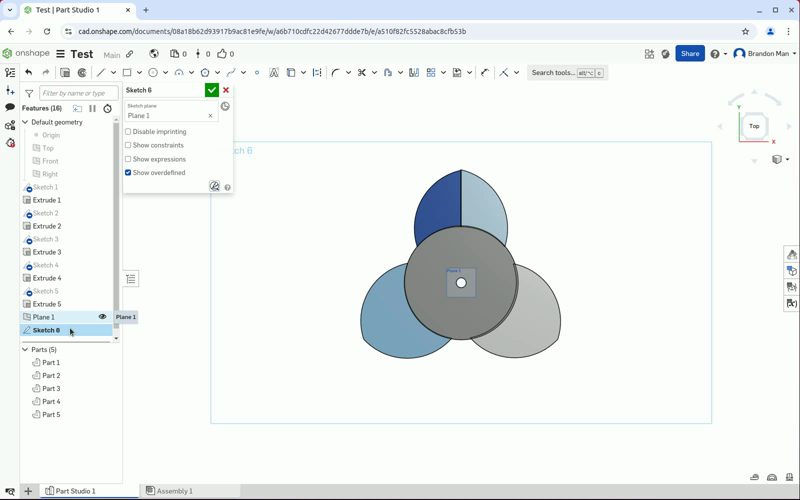
mouse_move(73, 352)
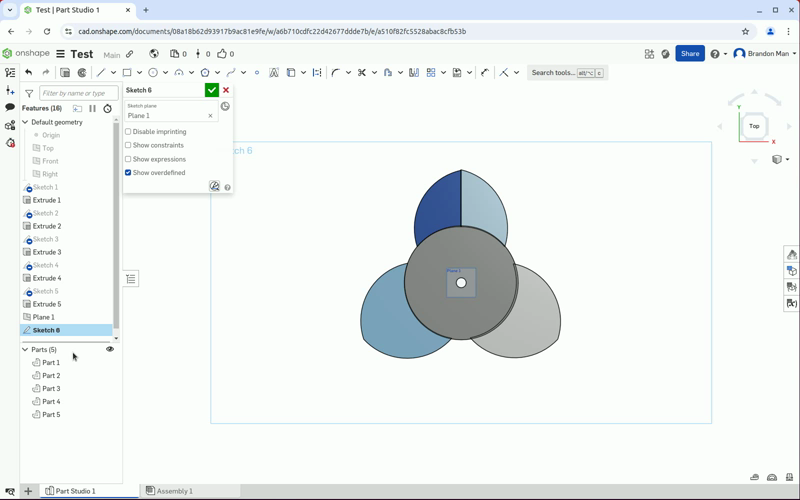
key(y)
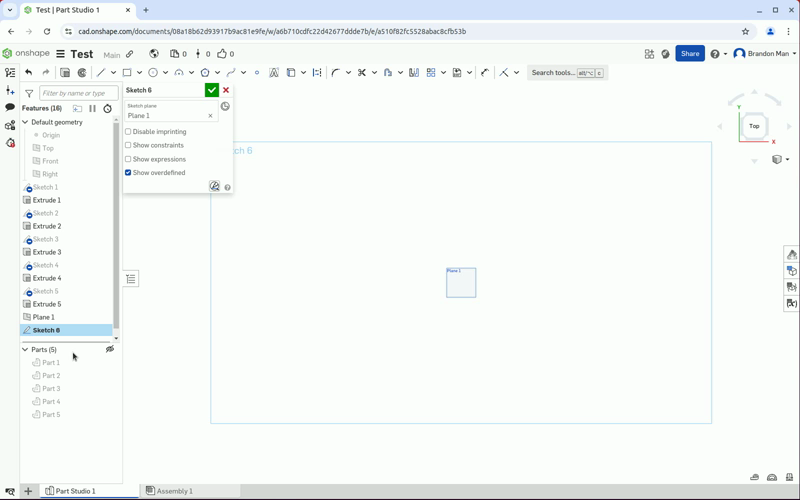
key(l)
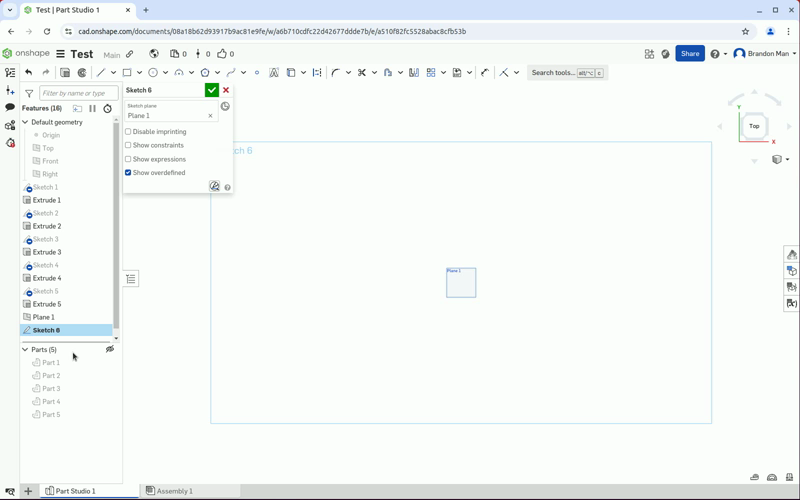
key_down(shift)
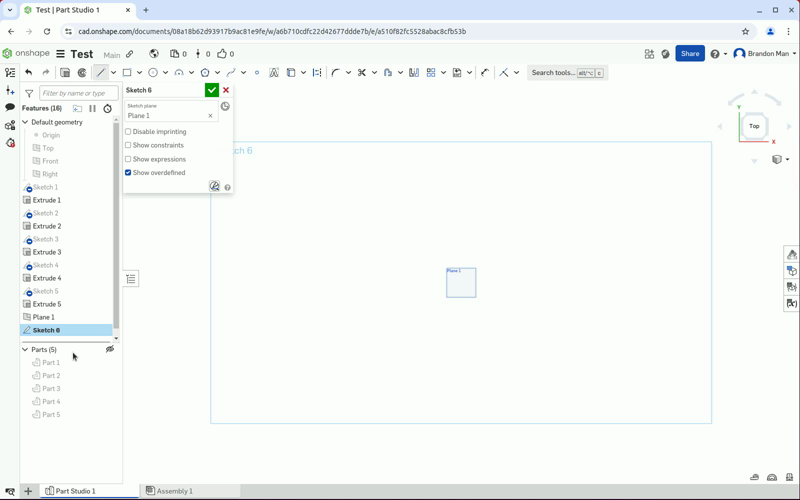
mouse_move(371, 327)
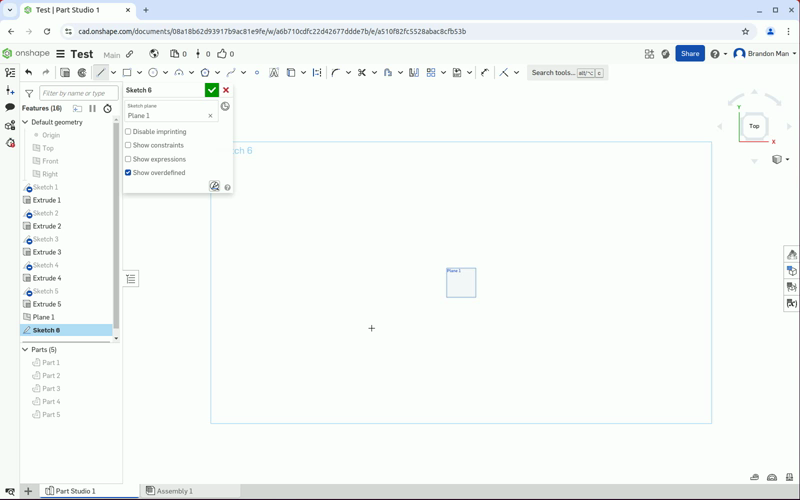
click(371, 327)
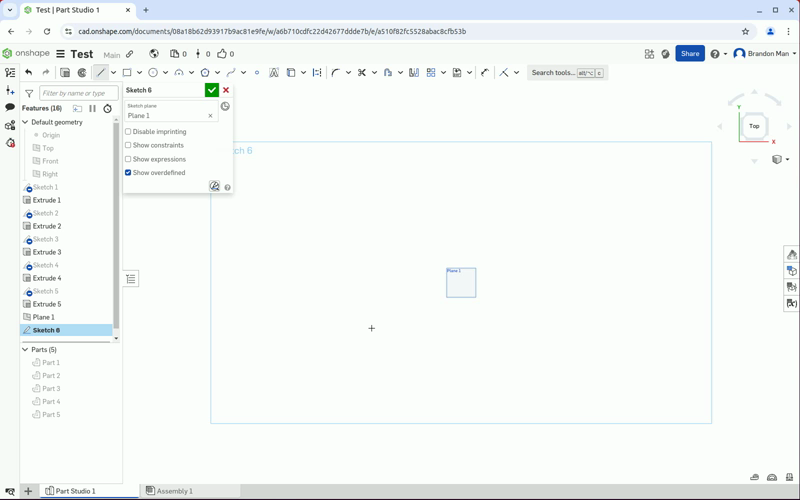
key_up(shift)
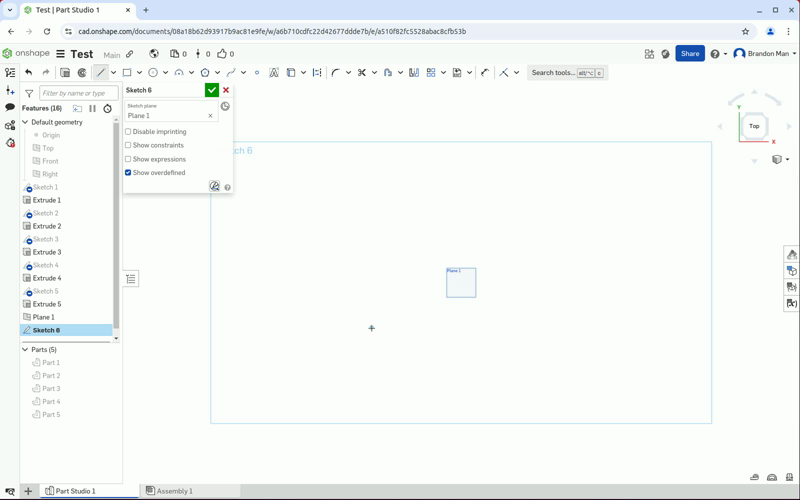
key_down(shift)
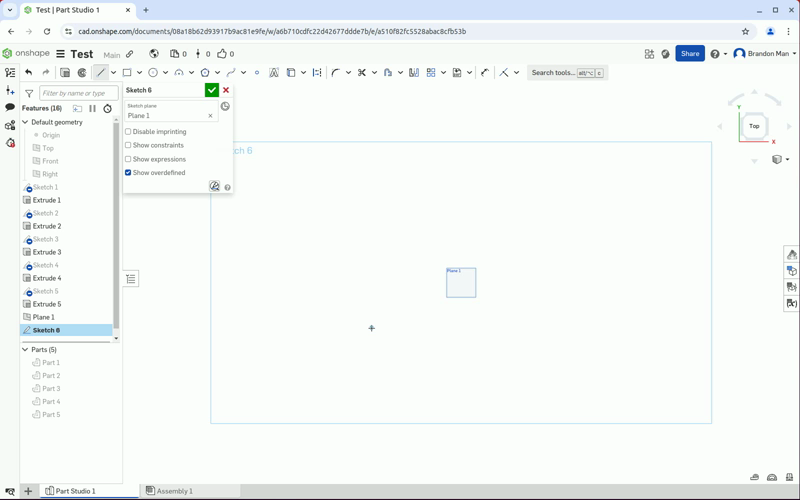
mouse_move(444, 285)
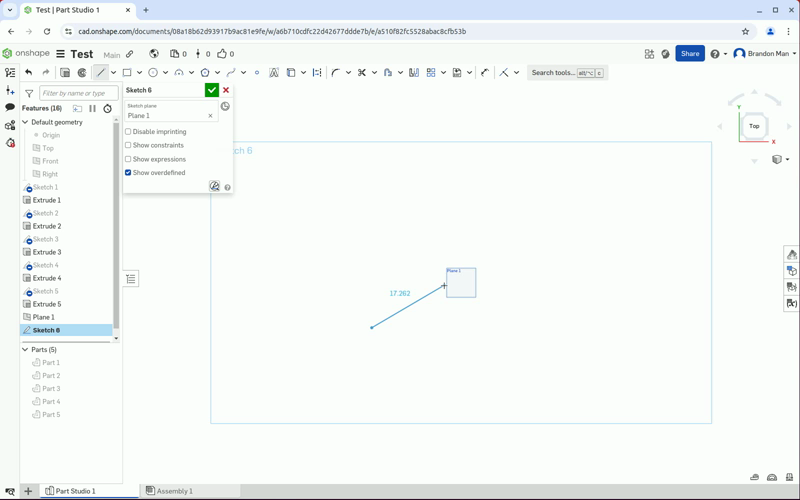
click(444, 285)
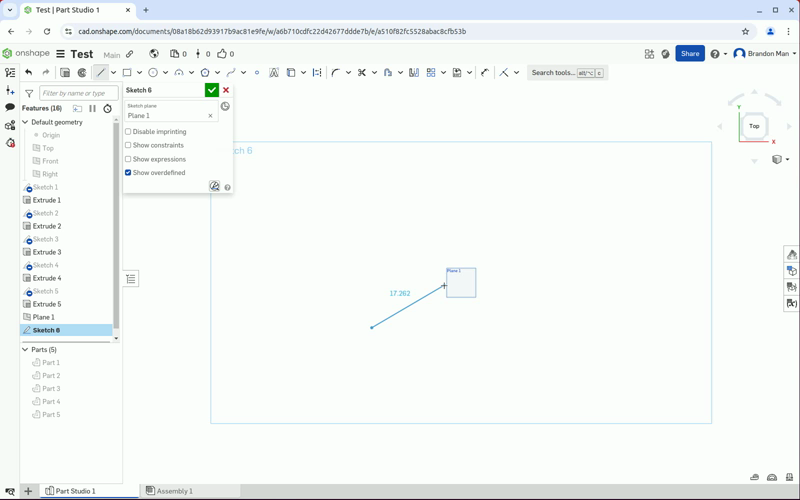
key_up(shift)
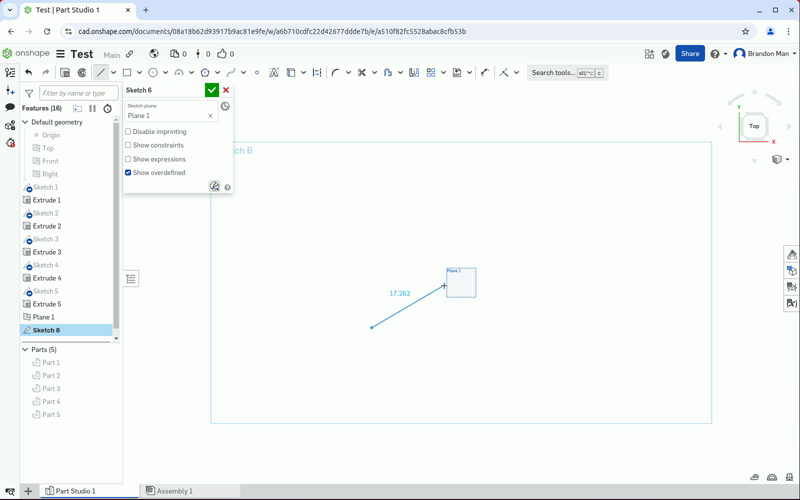
key(esc)
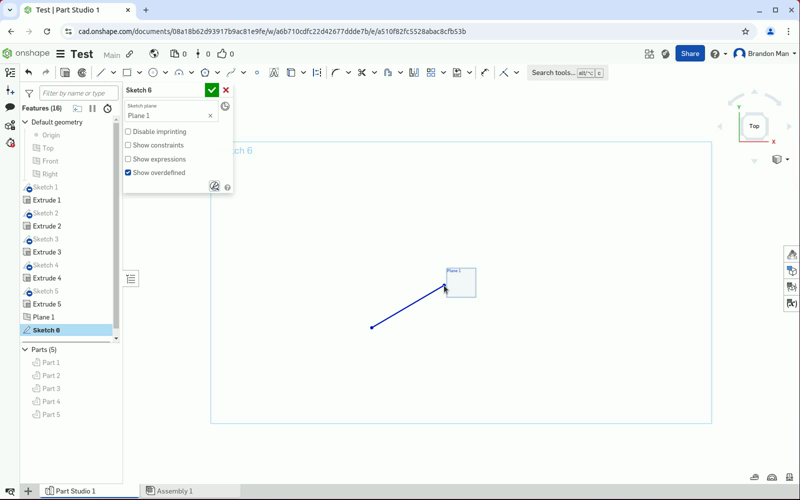
key(a)
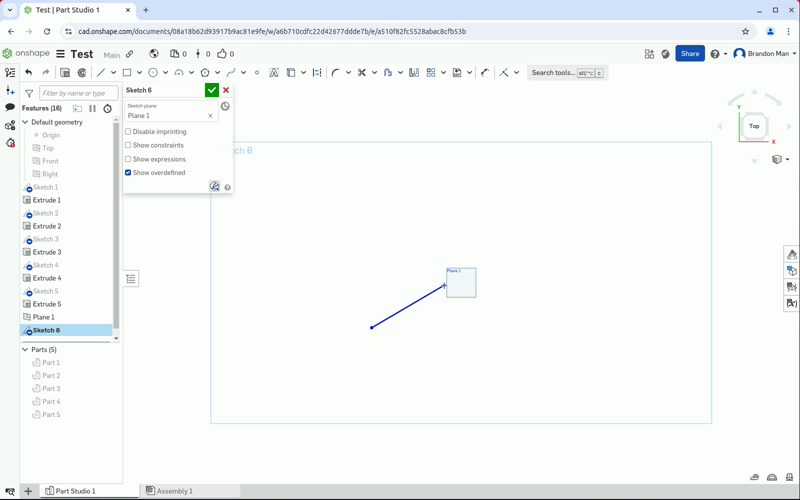
mouse_move(444, 285)
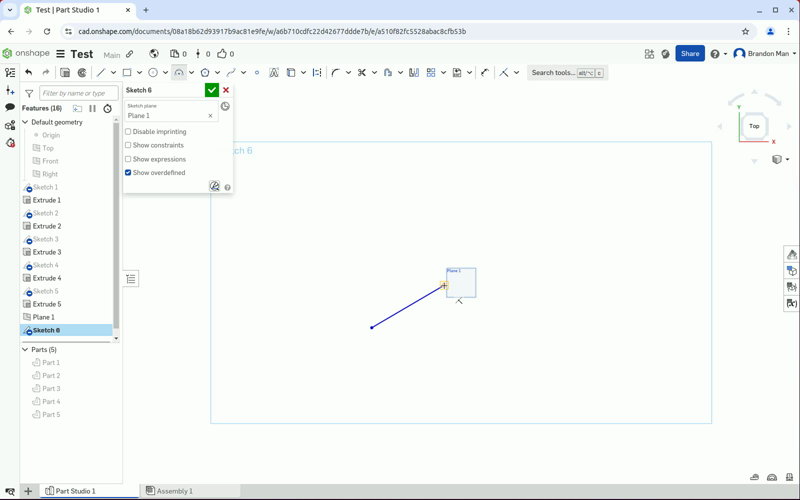
click(444, 285)
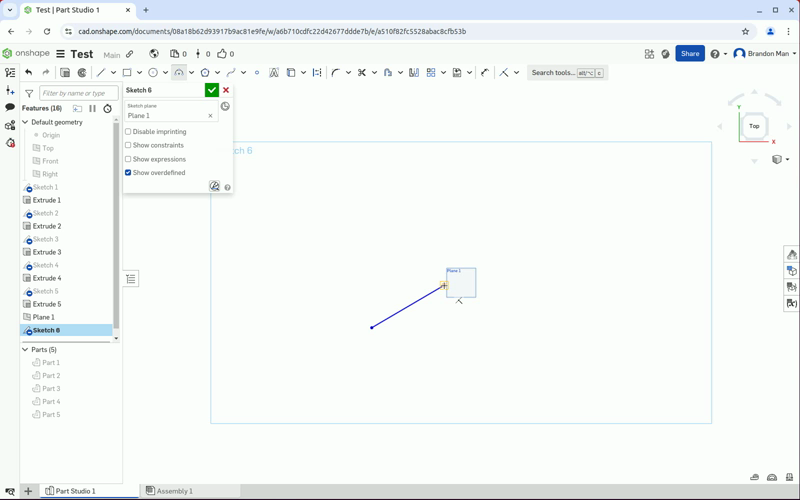
key_down(shift)
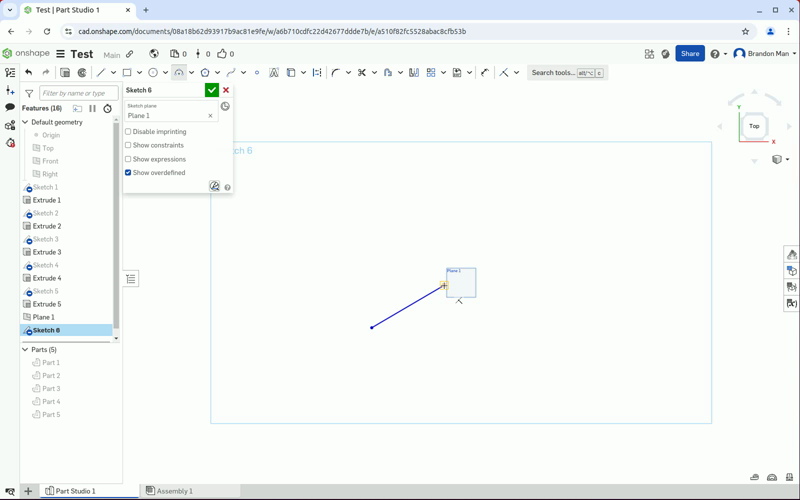
mouse_move(455, 268)
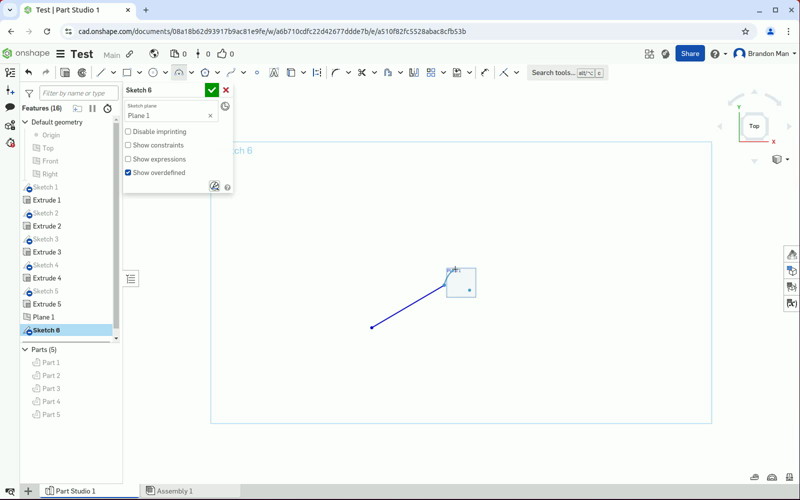
click(455, 268)
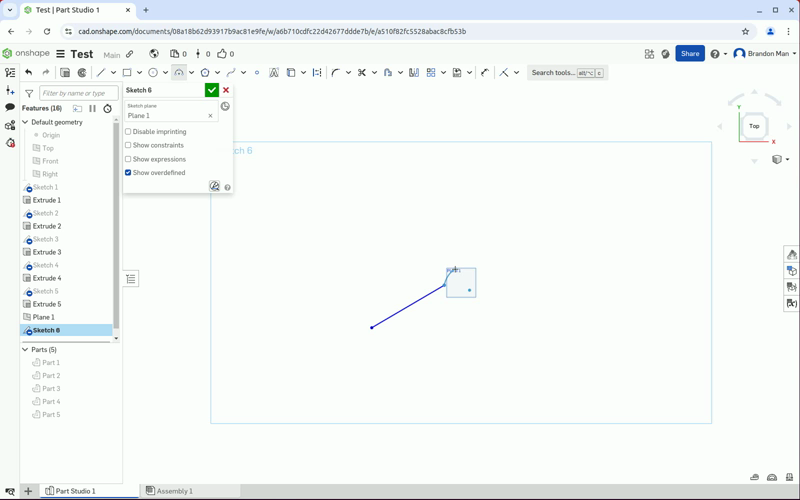
mouse_move(446, 274)
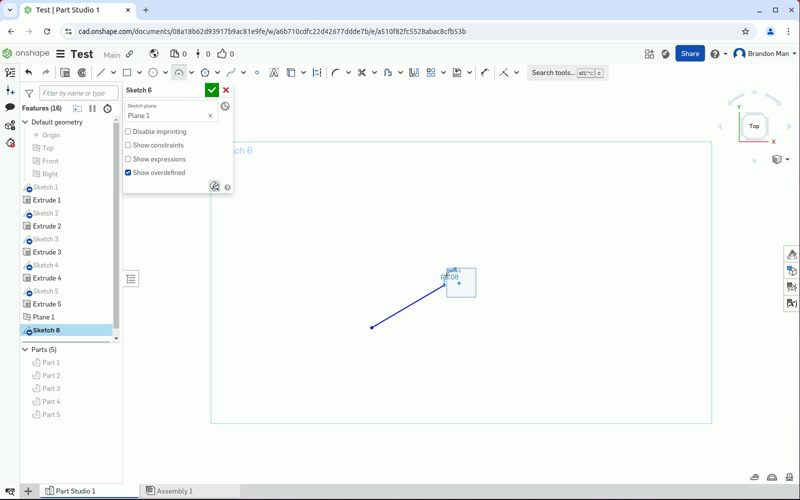
click(446, 274)
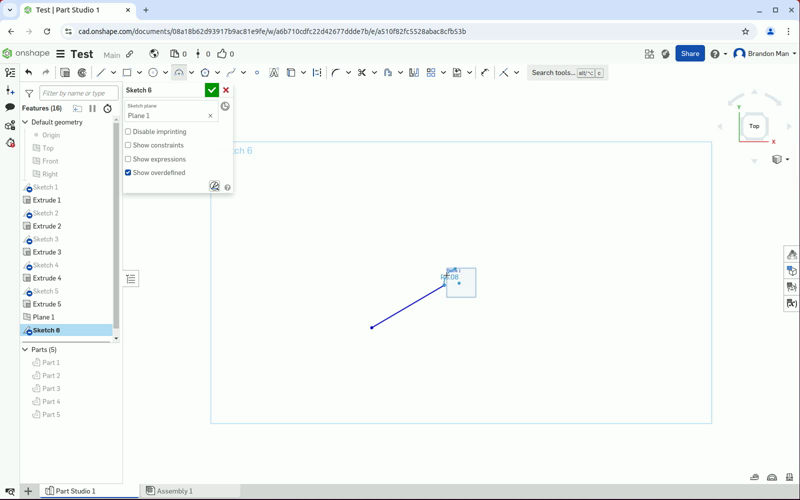
key_up(shift)
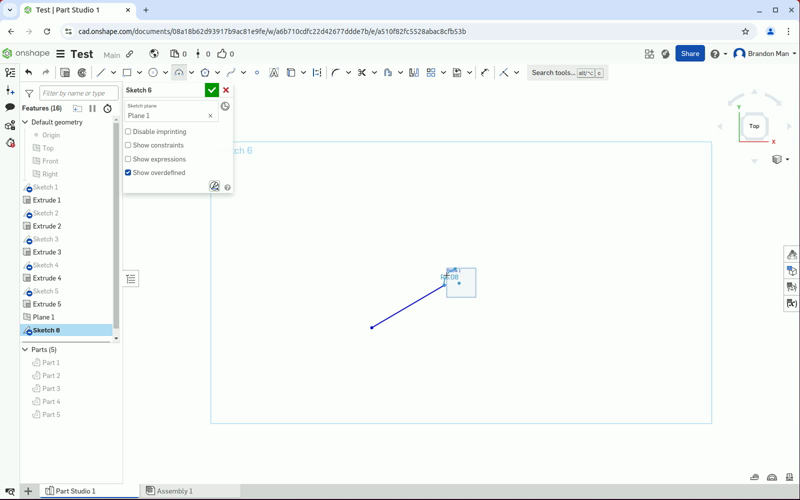
key(esc)
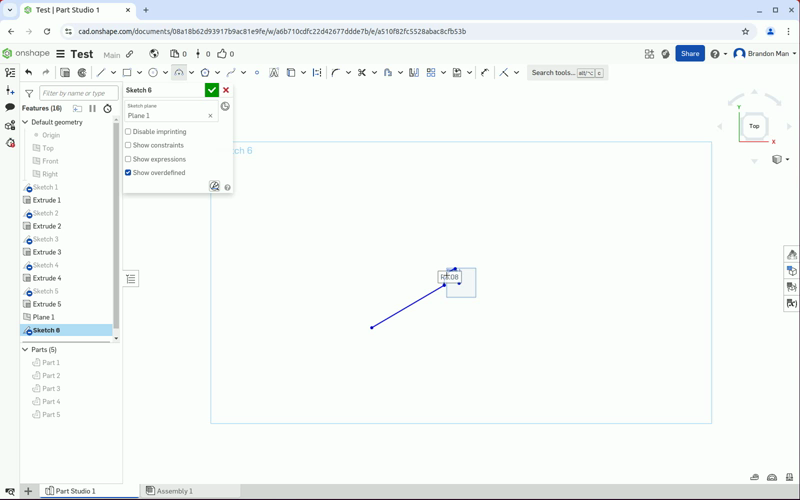
key(l)
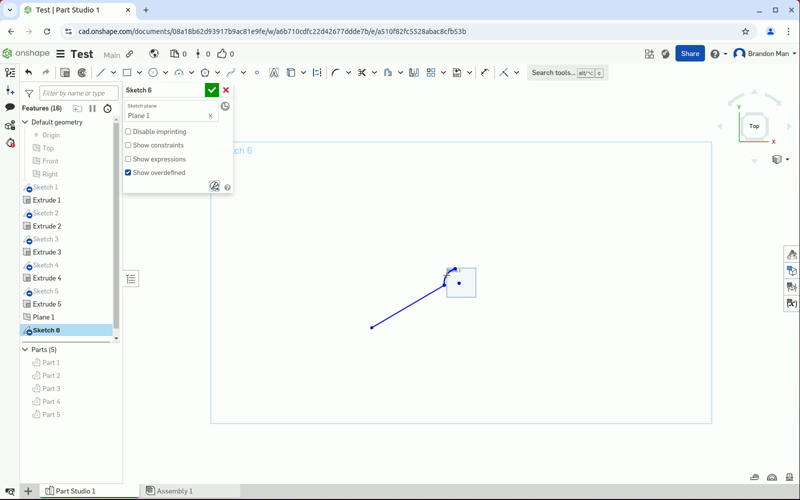
mouse_move(455, 268)
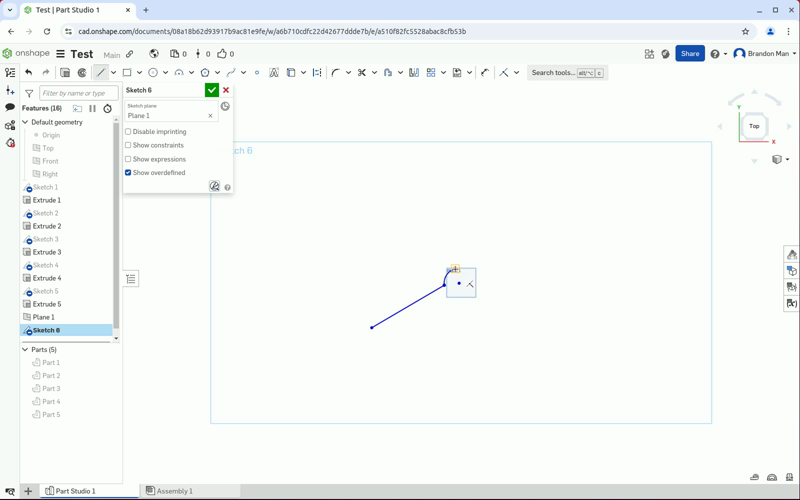
click(455, 268)
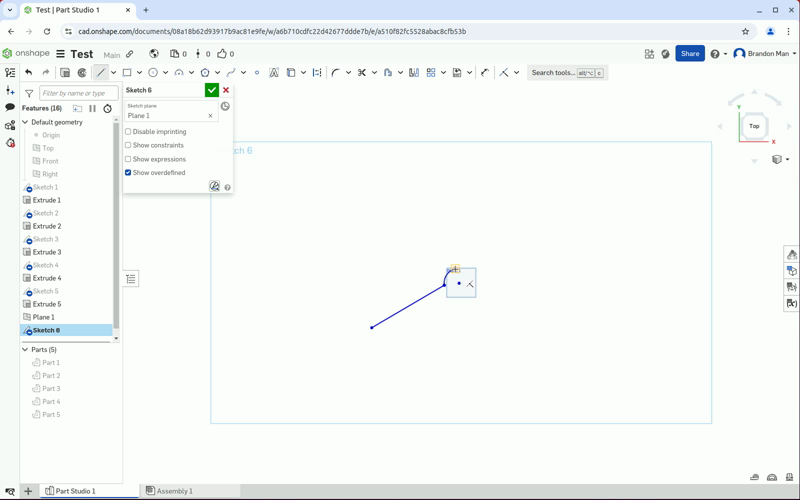
key_down(shift)
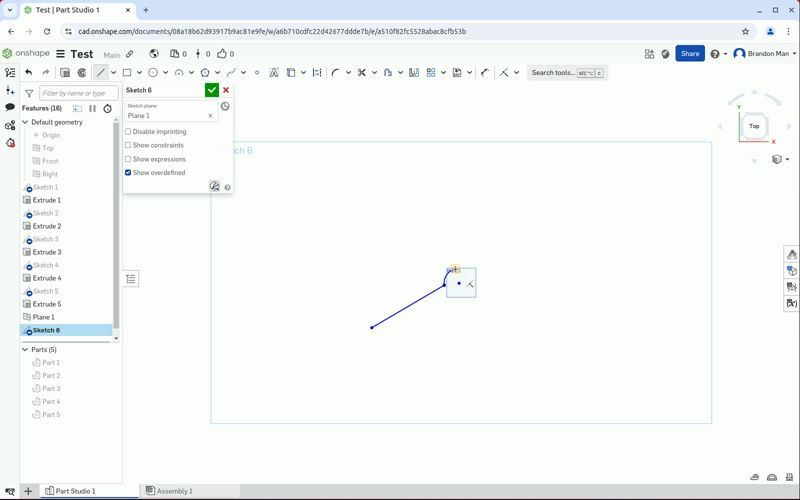
mouse_move(455, 183)
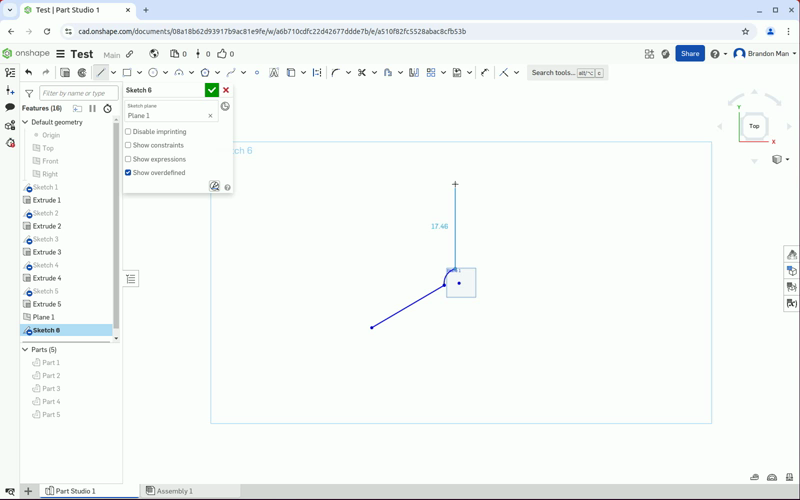
click(455, 183)
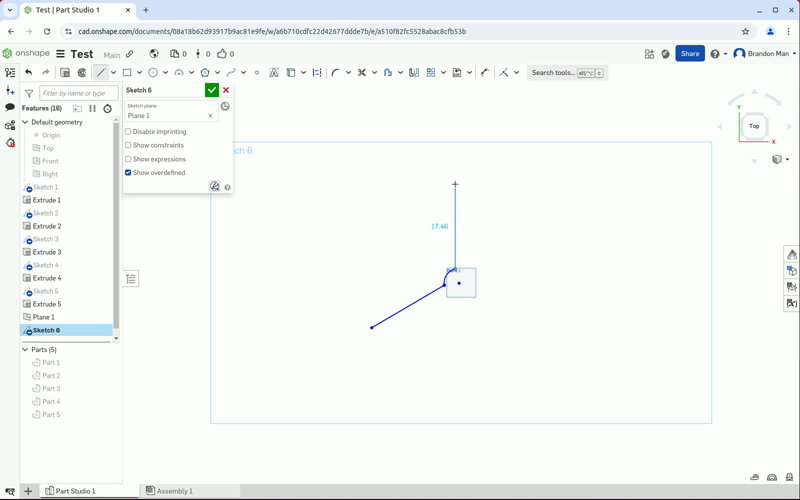
key_up(shift)
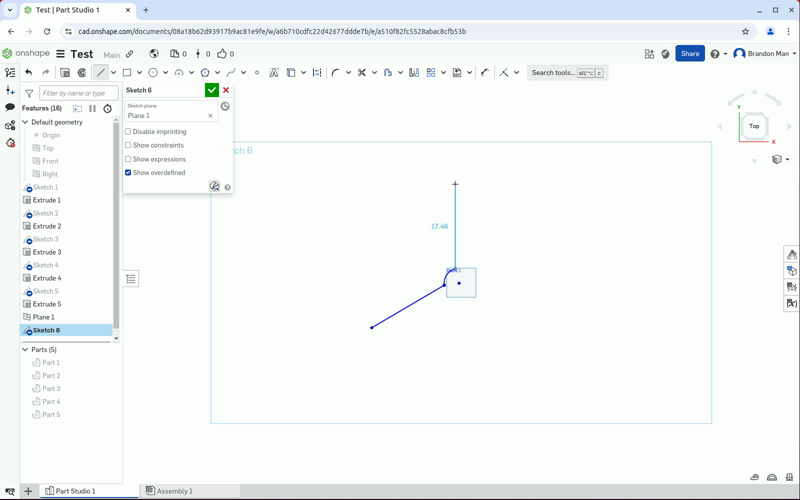
key(esc)
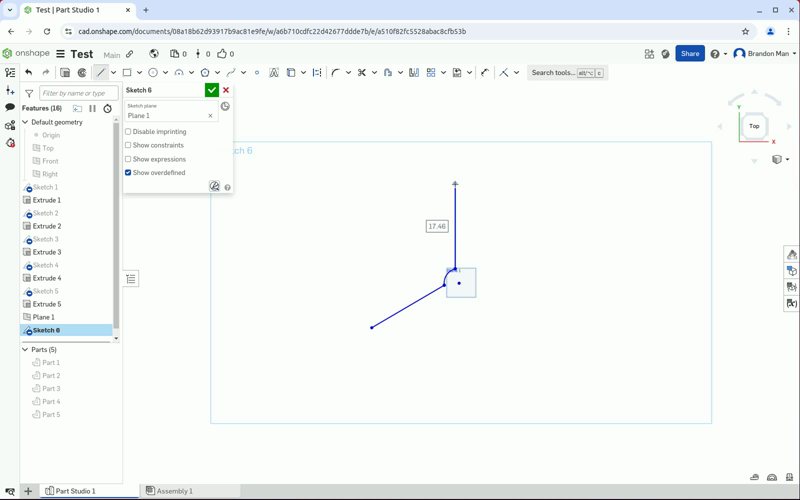
key(a)
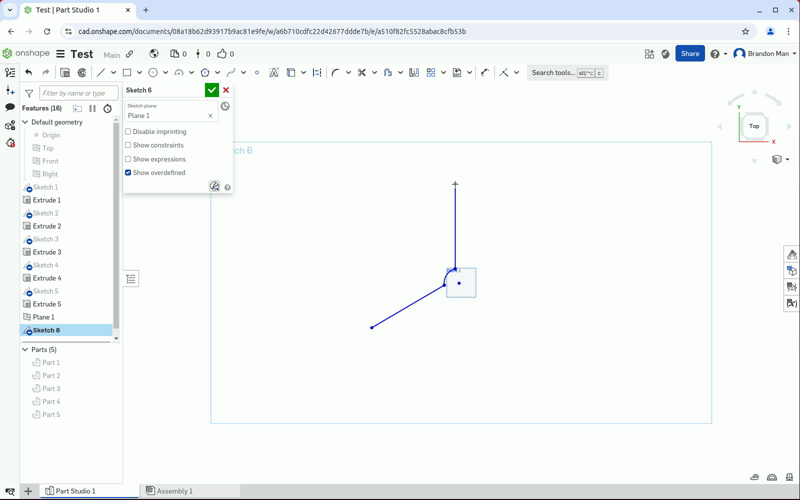
mouse_move(455, 183)
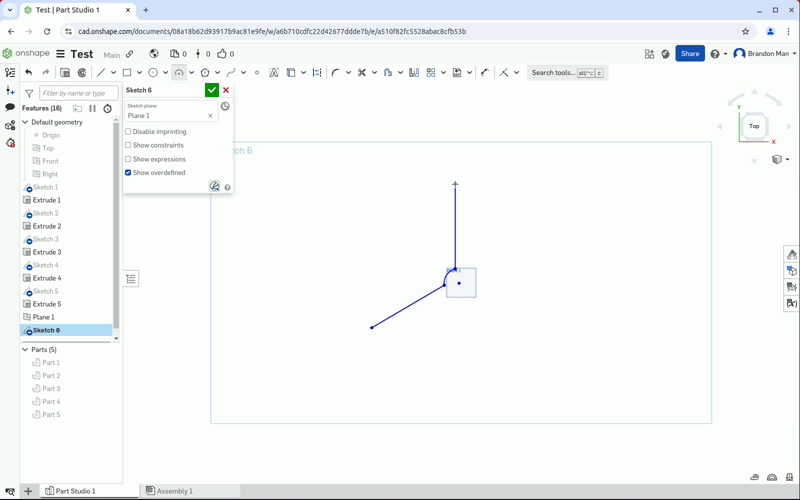
click(455, 183)
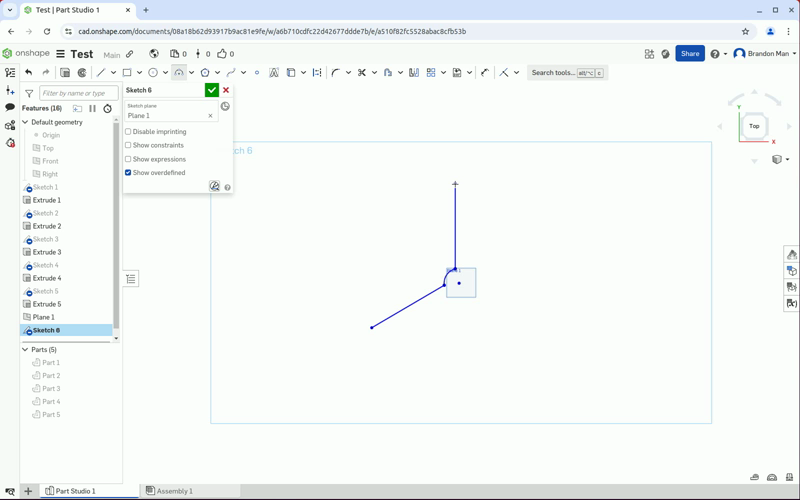
key_down(shift)
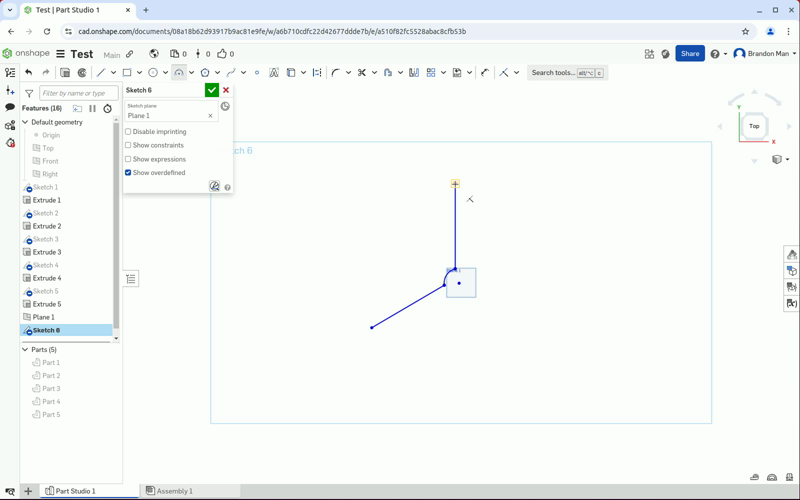
mouse_move(430, 248)
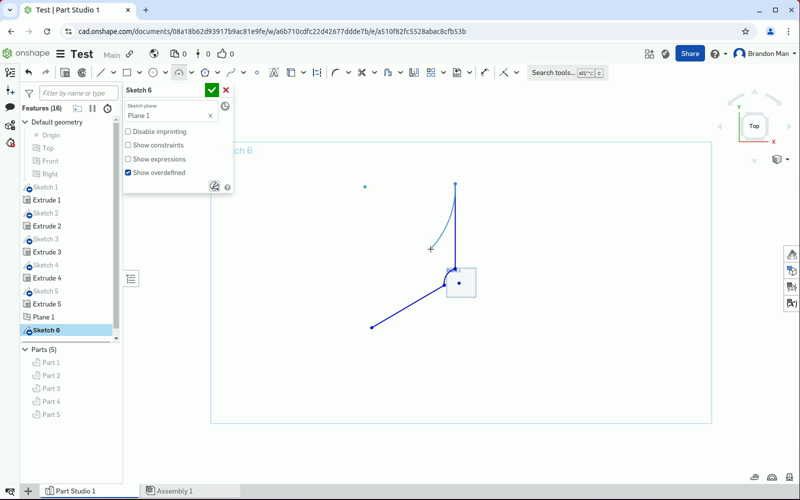
click(430, 248)
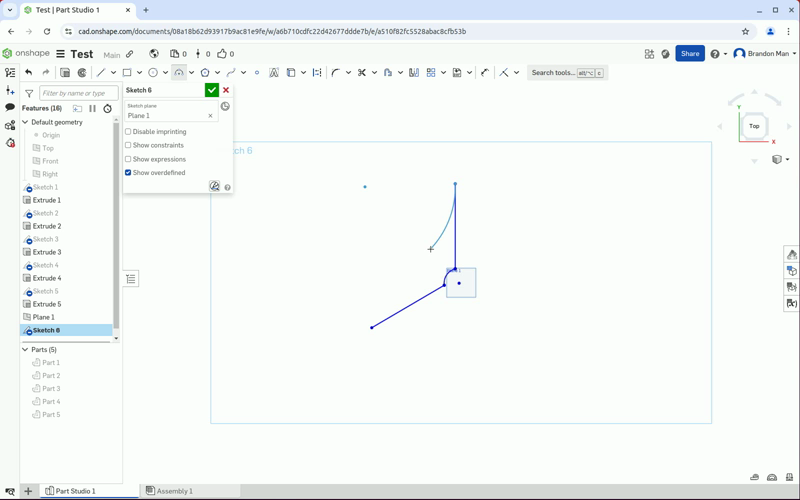
mouse_move(428, 210)
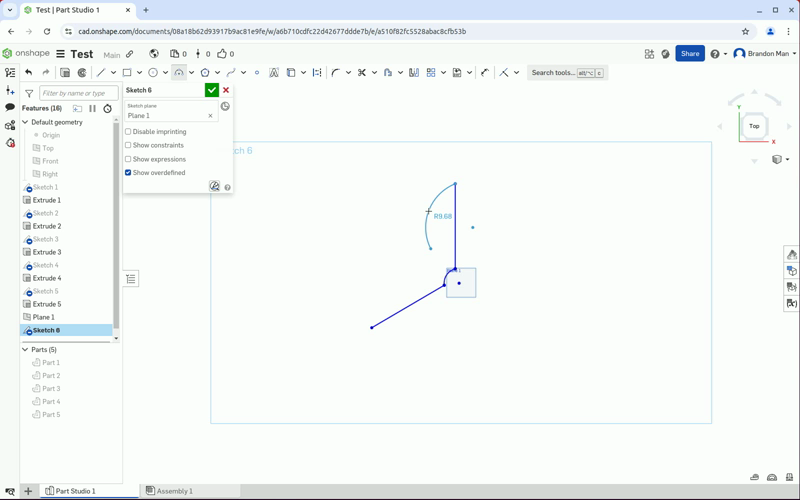
click(428, 210)
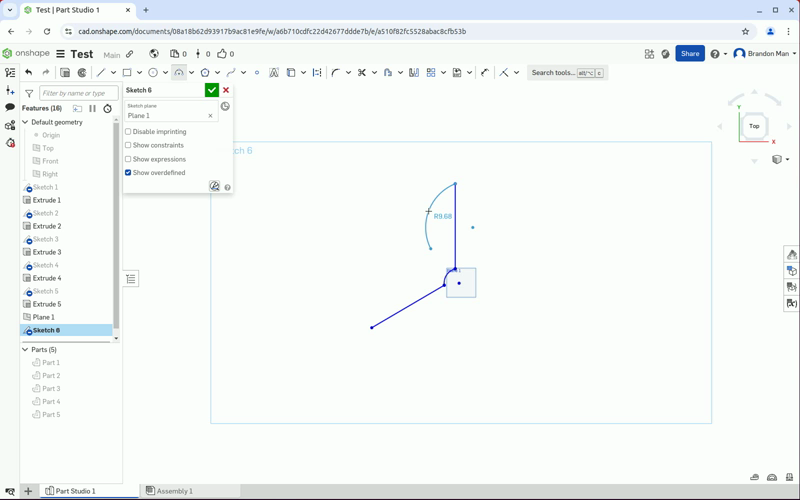
key_up(shift)
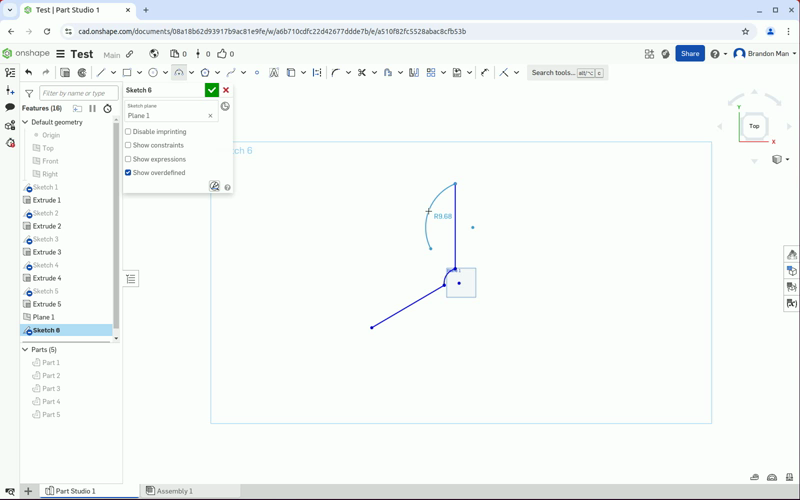
mouse_move(430, 248)
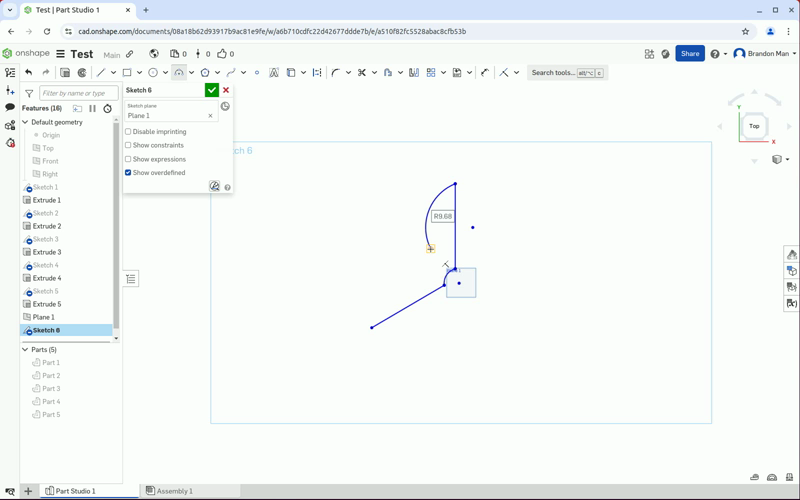
click(430, 248)
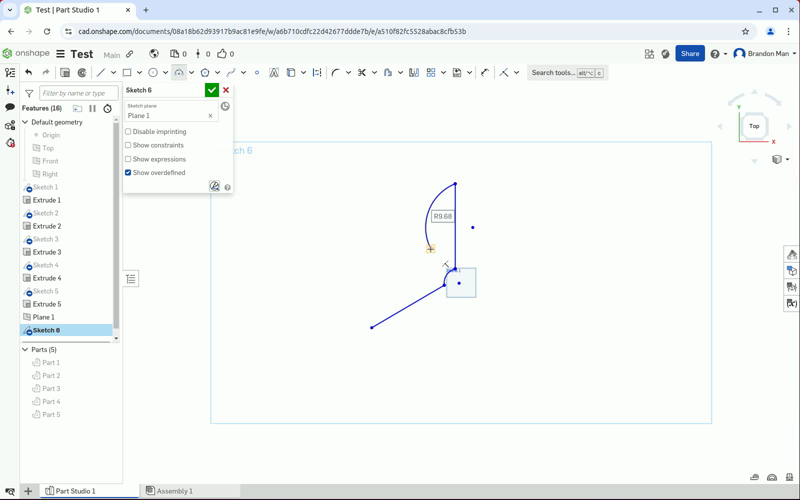
key_down(shift)
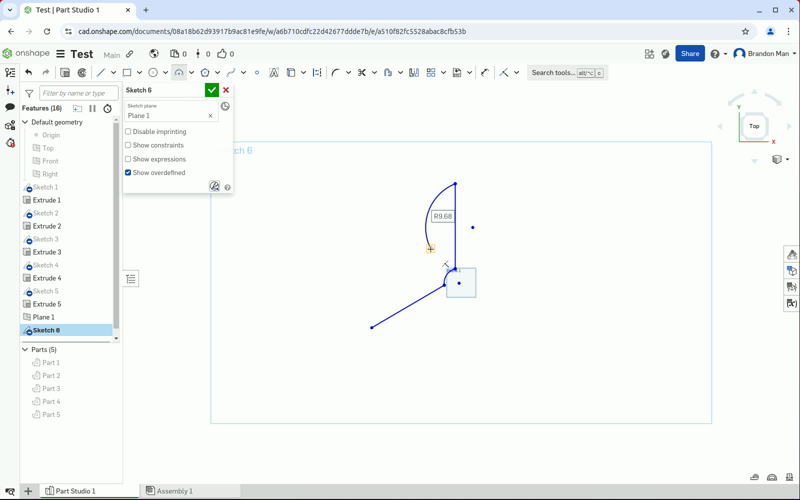
mouse_move(415, 273)
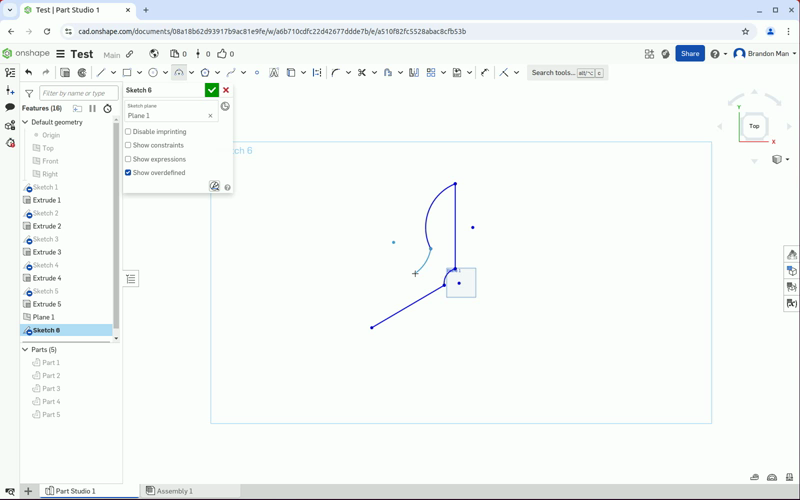
click(415, 273)
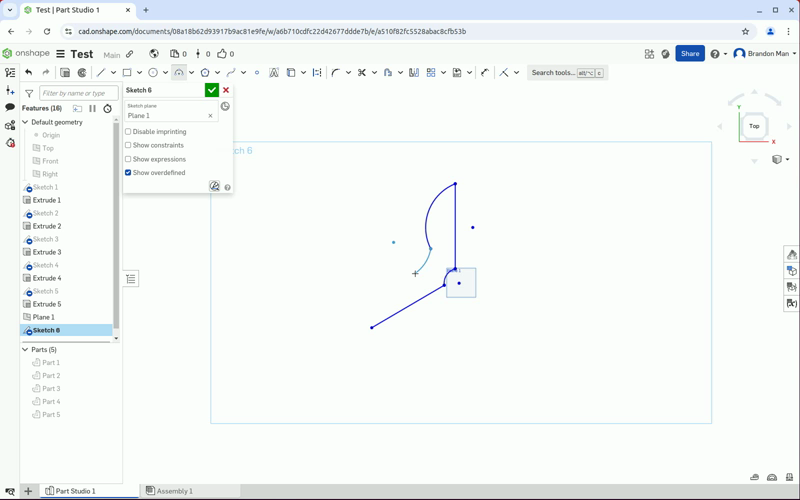
mouse_move(421, 259)
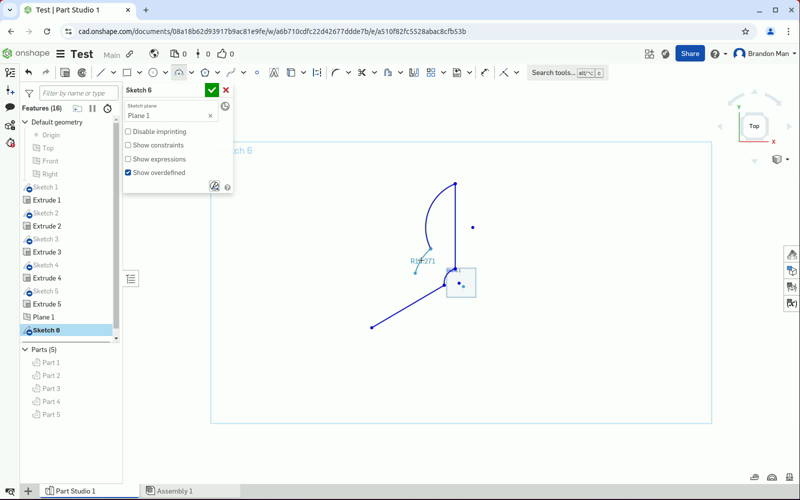
click(421, 259)
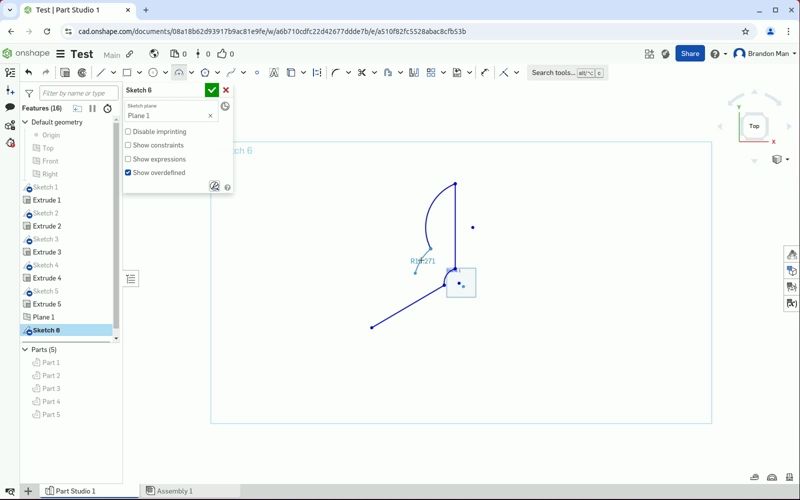
key_up(shift)
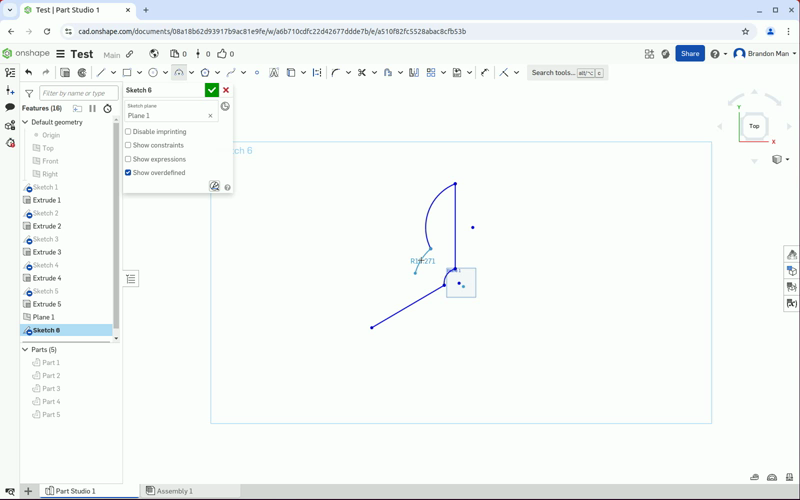
mouse_move(415, 273)
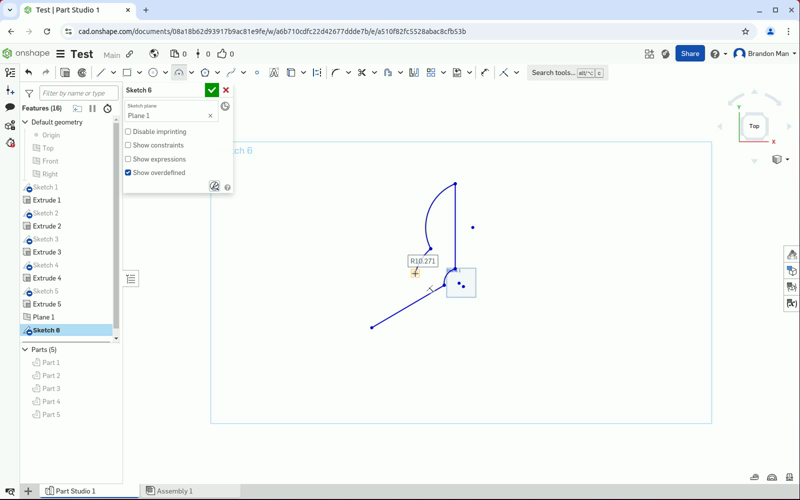
click(415, 273)
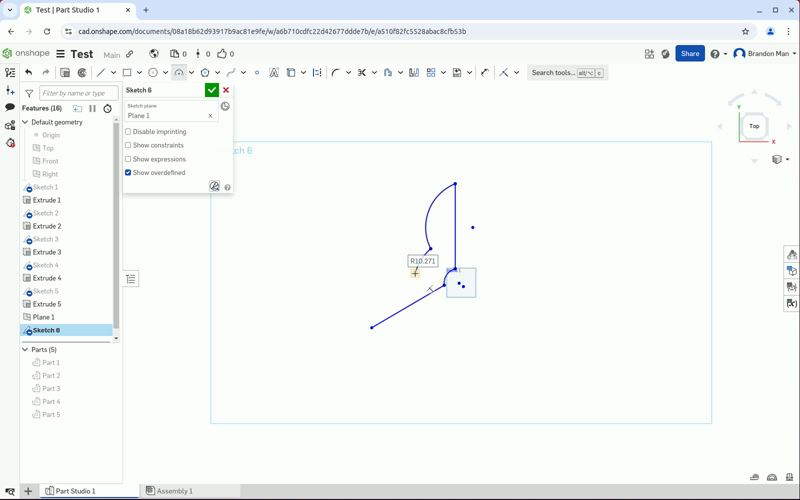
mouse_move(371, 327)
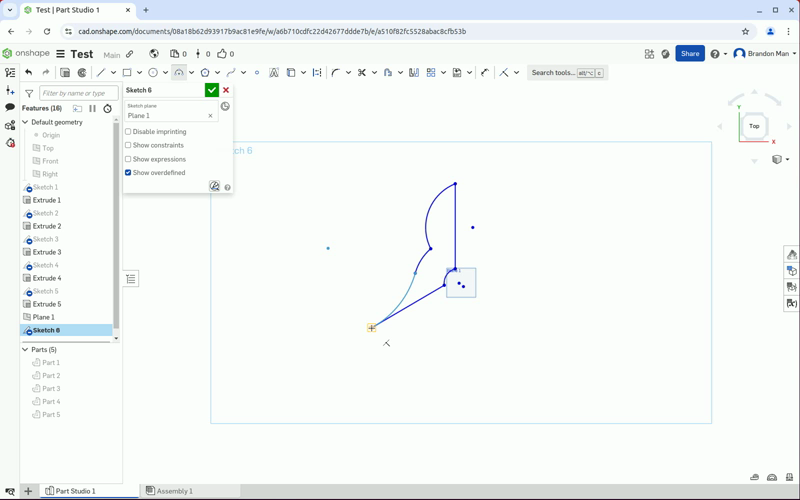
click(371, 327)
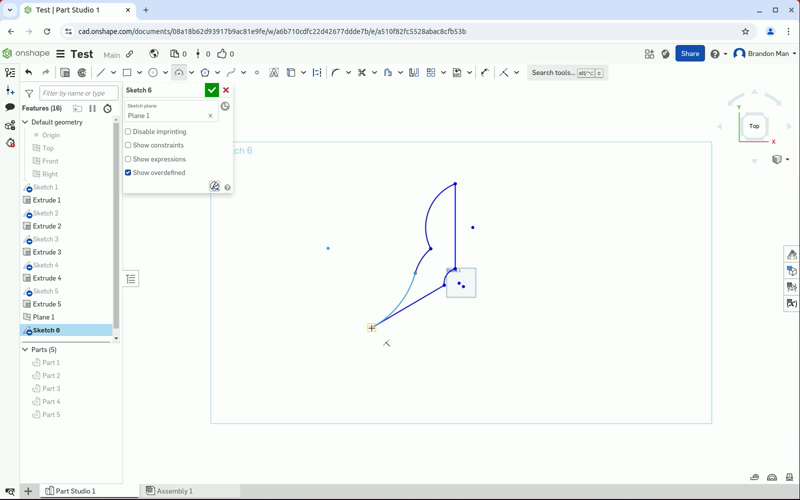
key_down(shift)
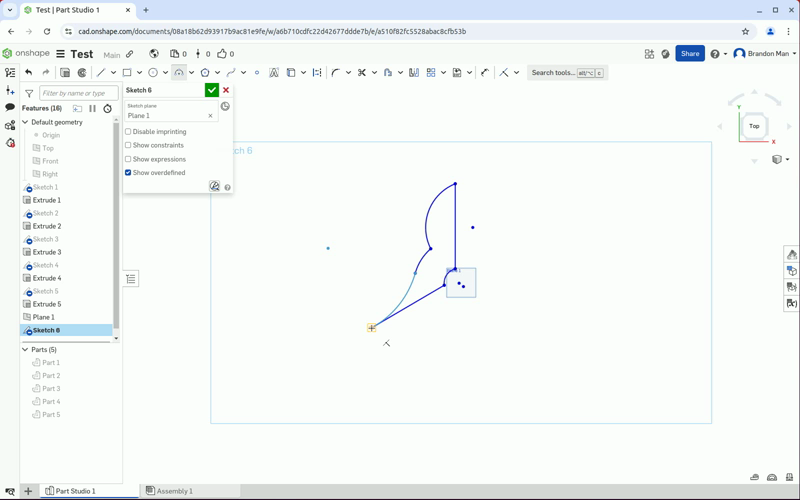
mouse_move(381, 290)
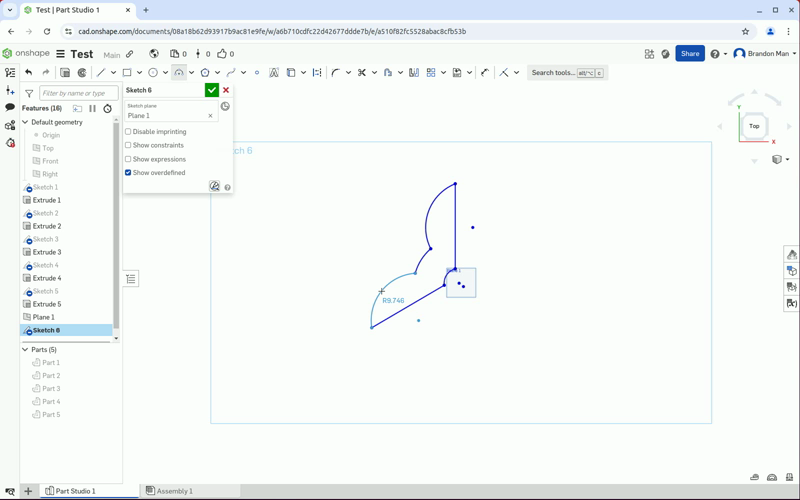
click(381, 290)
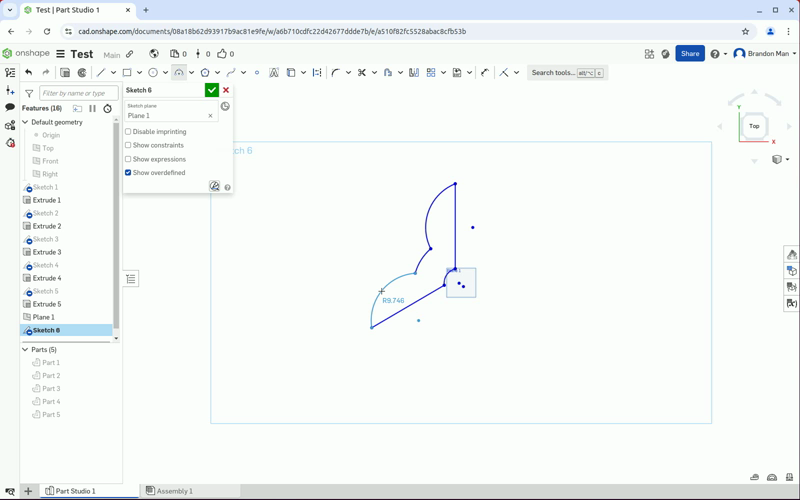
key_up(shift)
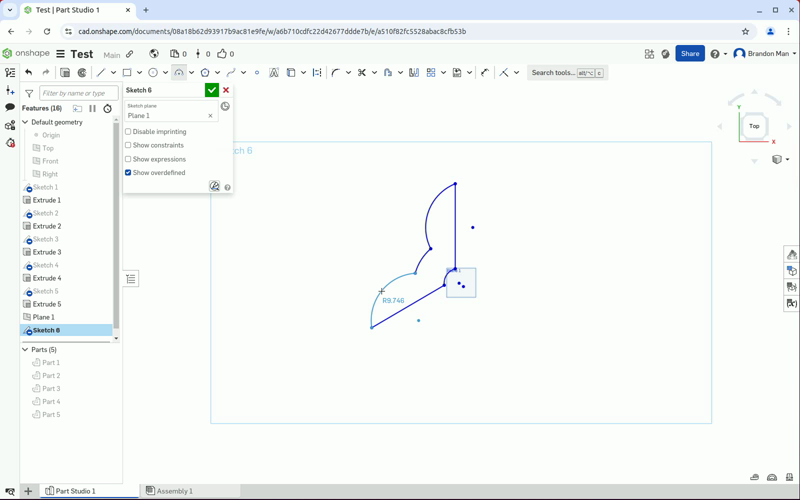
key(esc)
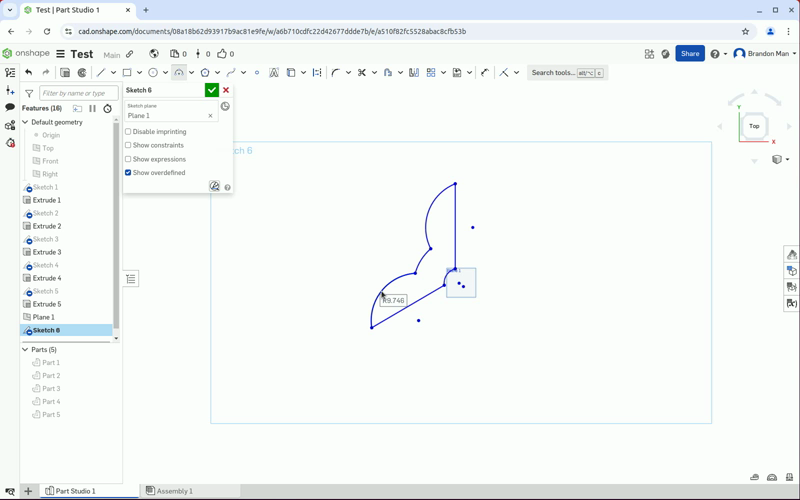
mouse_move(394, 301)
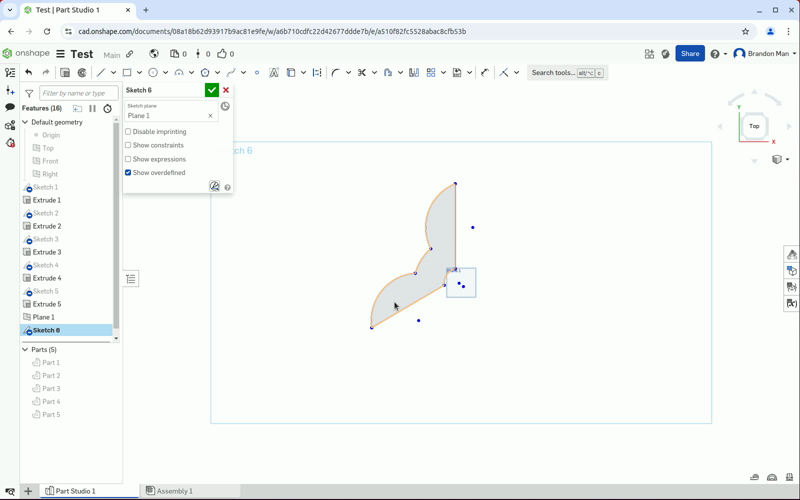
click(394, 301)
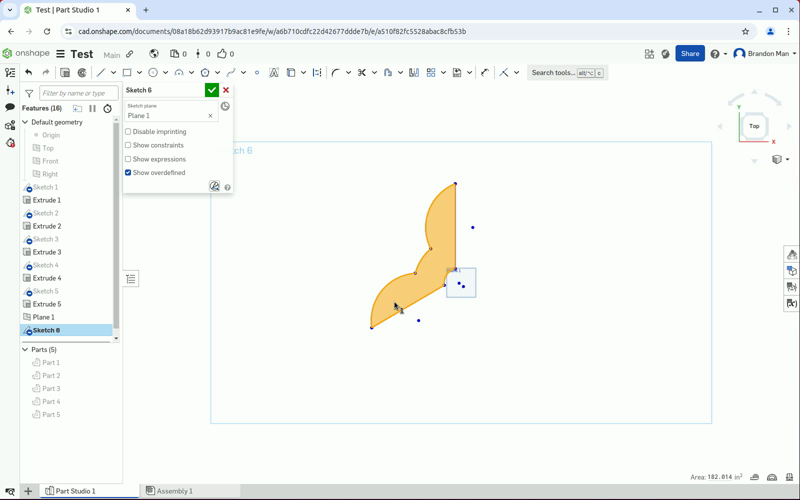
mouse_move(73, 352)
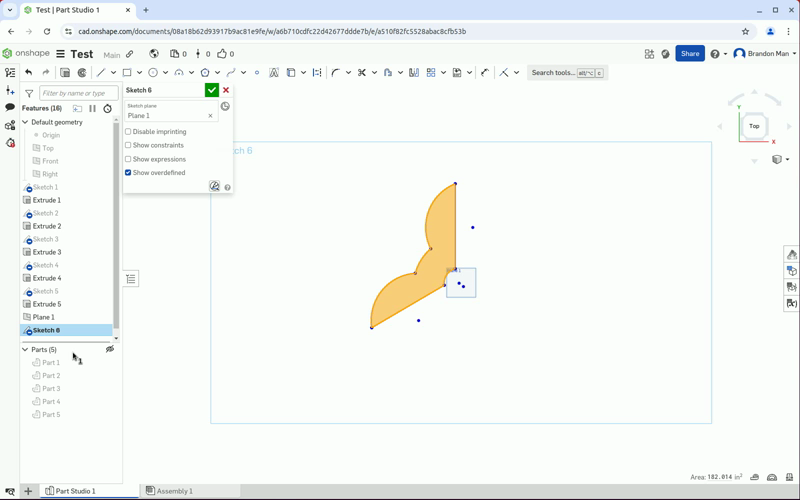
key(shift+y)
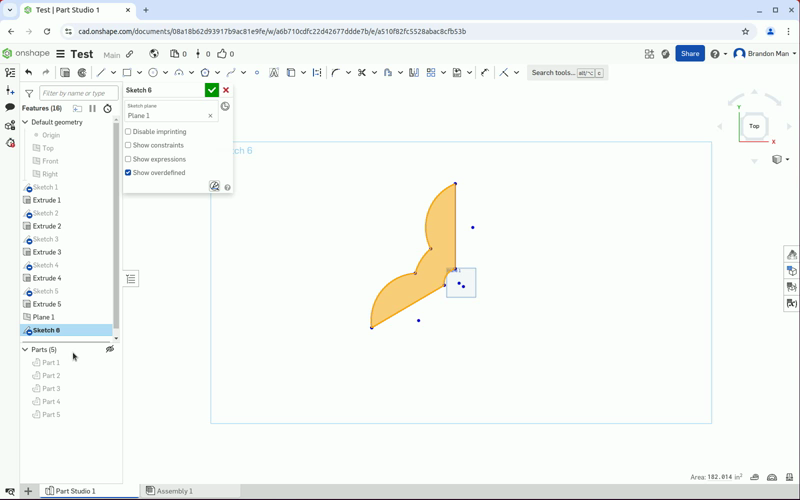
key(shift+e)
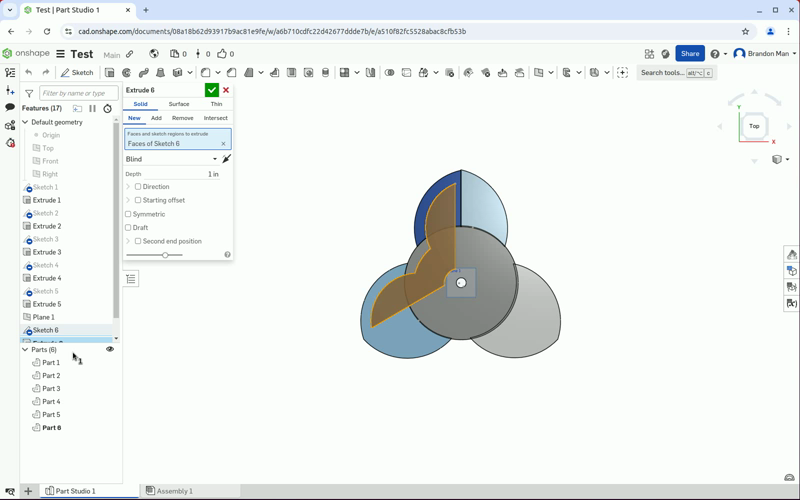
mouse_move(143, 106)
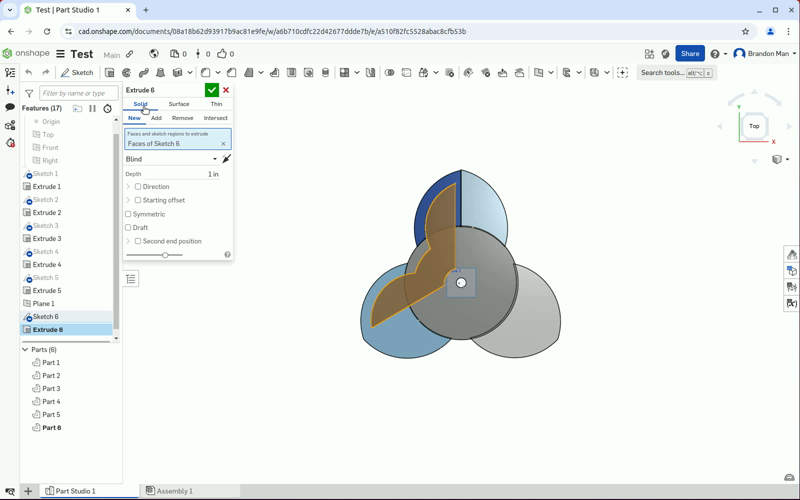
click(143, 106)
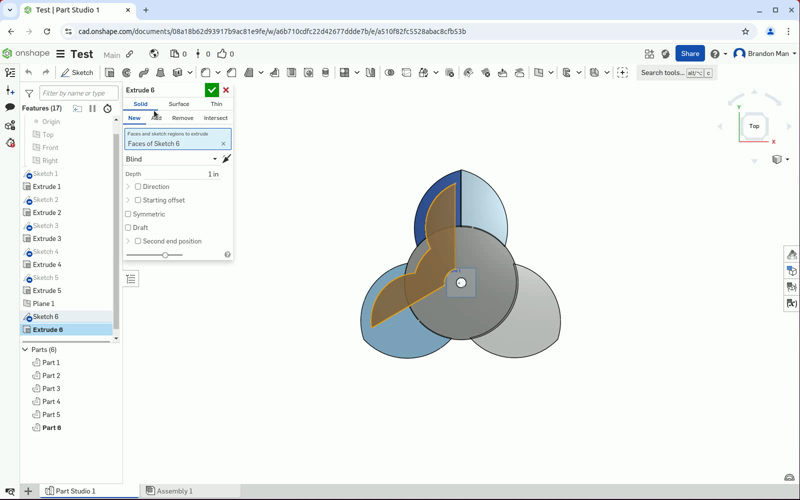
mouse_move(186, 120)
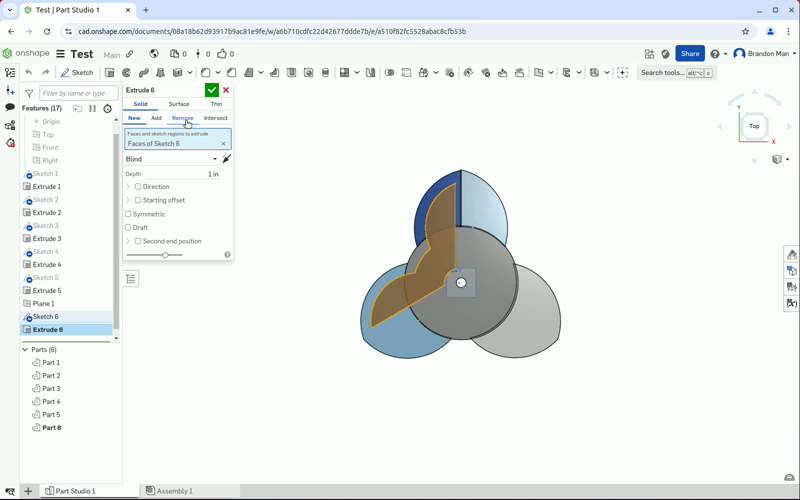
click(186, 120)
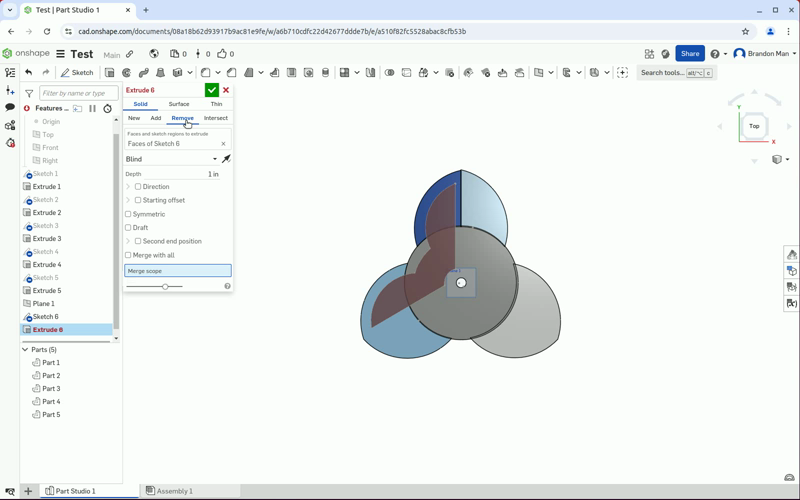
key(tab, 4)
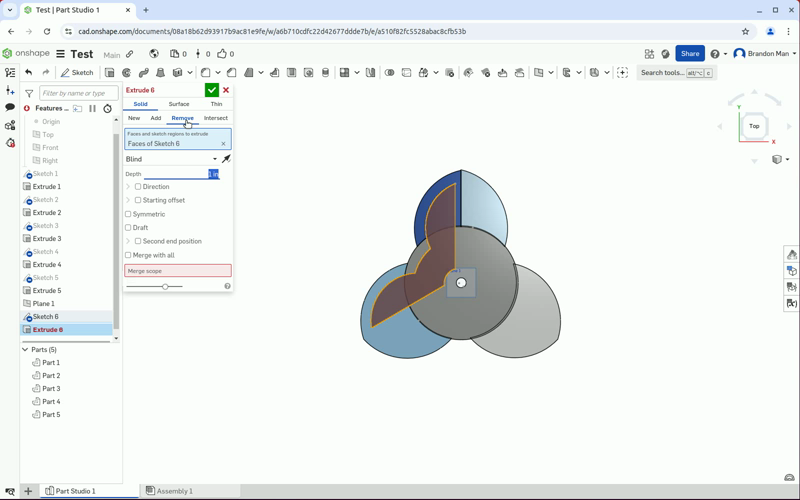
text(0.722)
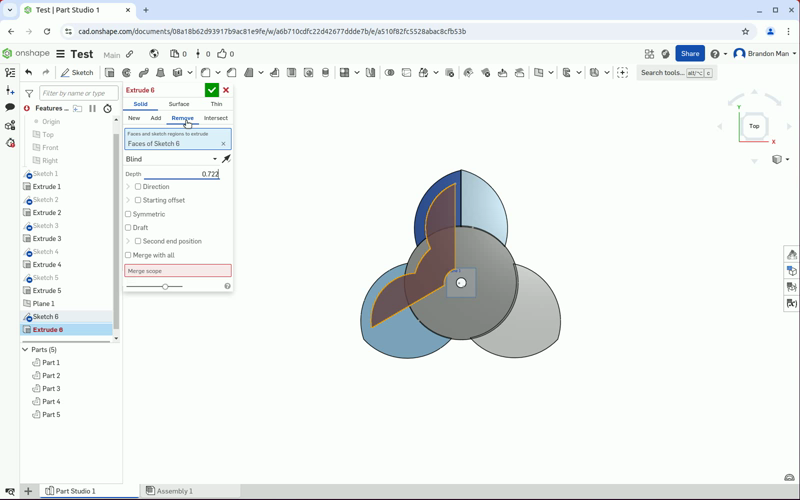
key(tab, 6)
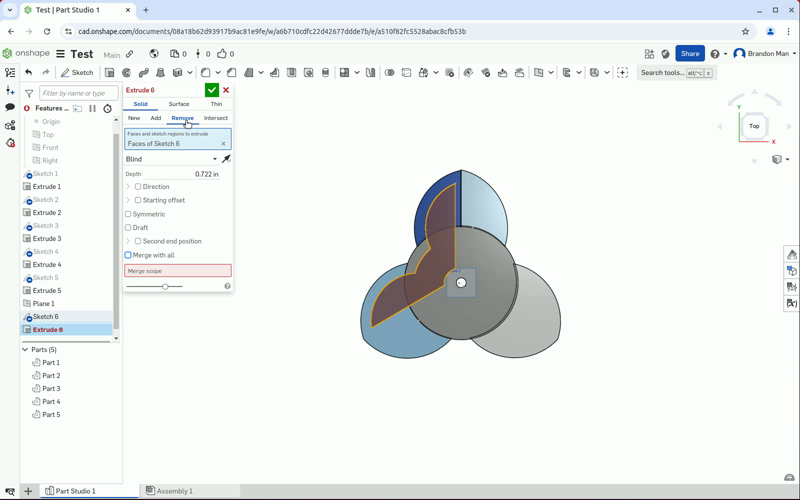
key(space)
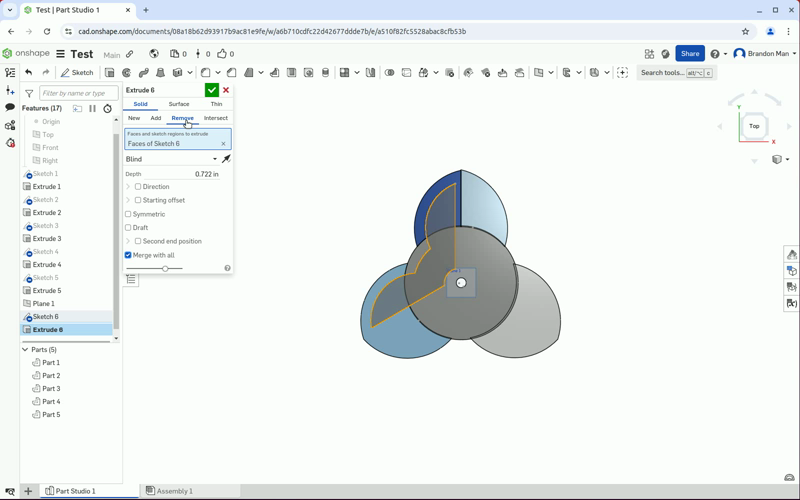
key(enter)
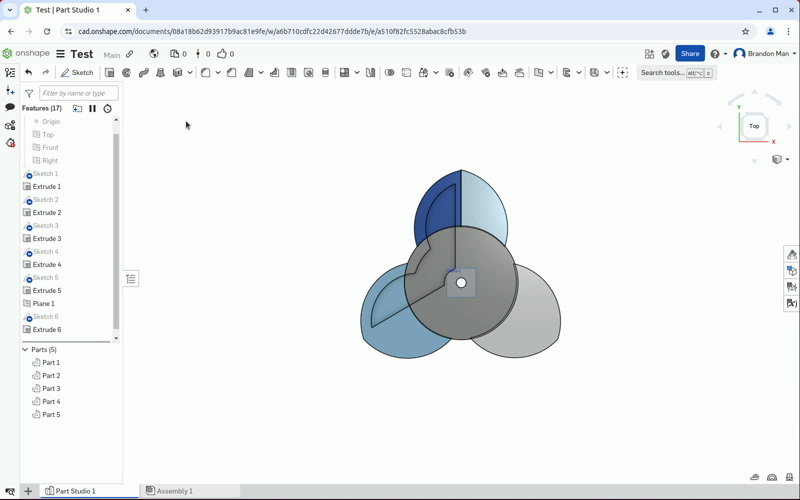
key(shift+h)
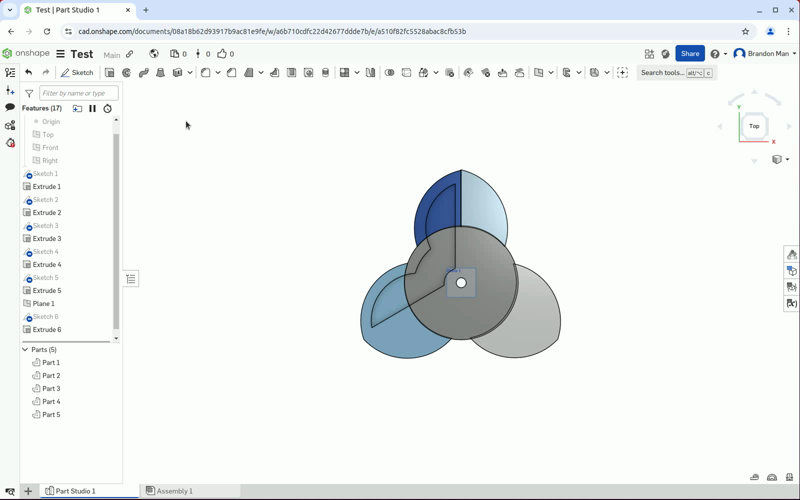
key(shift+h)
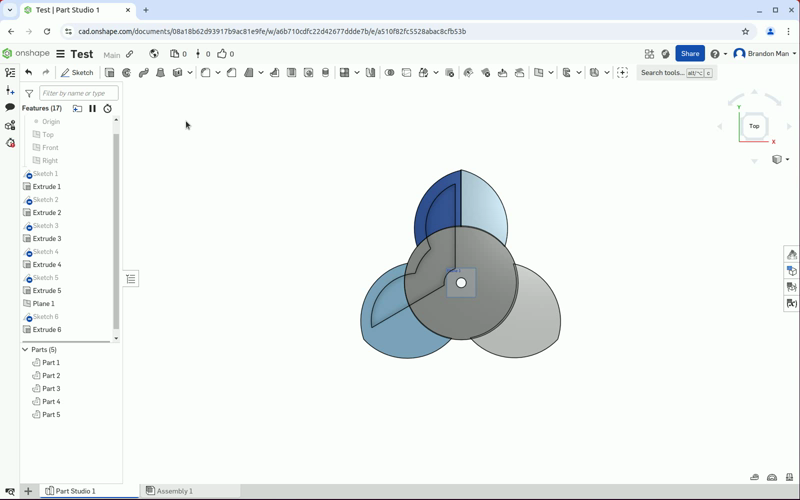
mouse_move(69, 176)
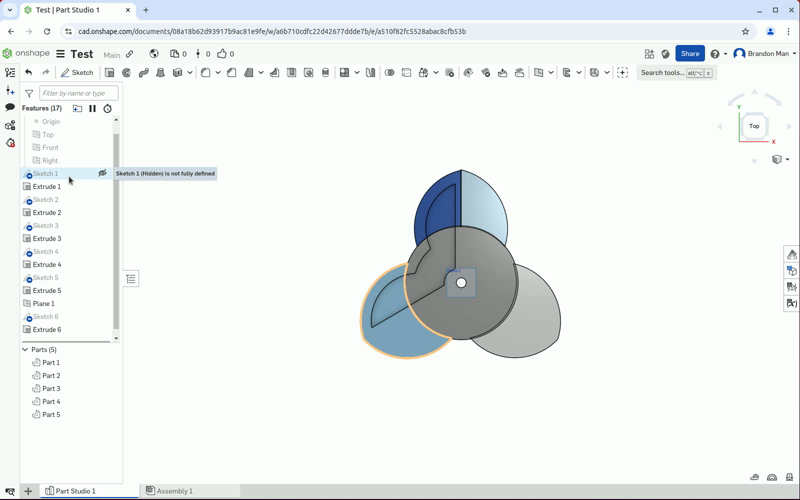
click(69, 176)
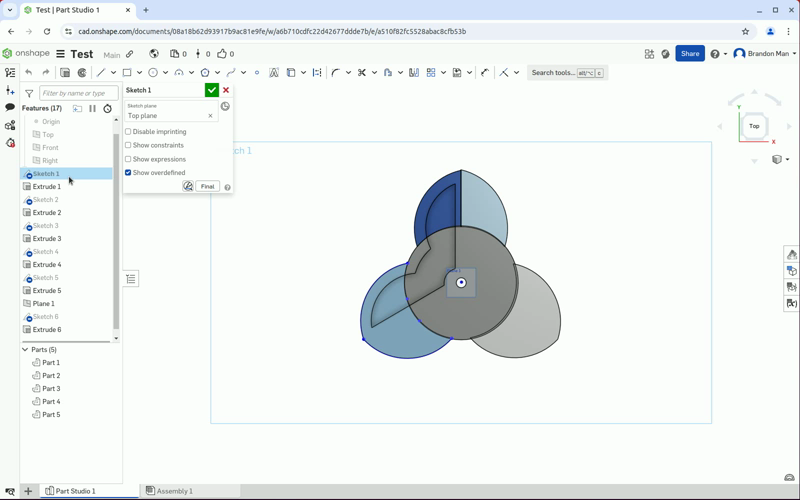
mouse_move(229, 92)
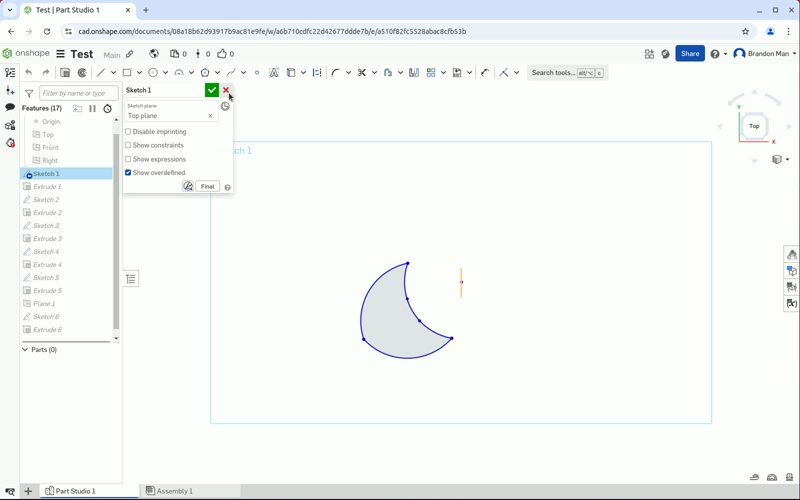
click(229, 92)
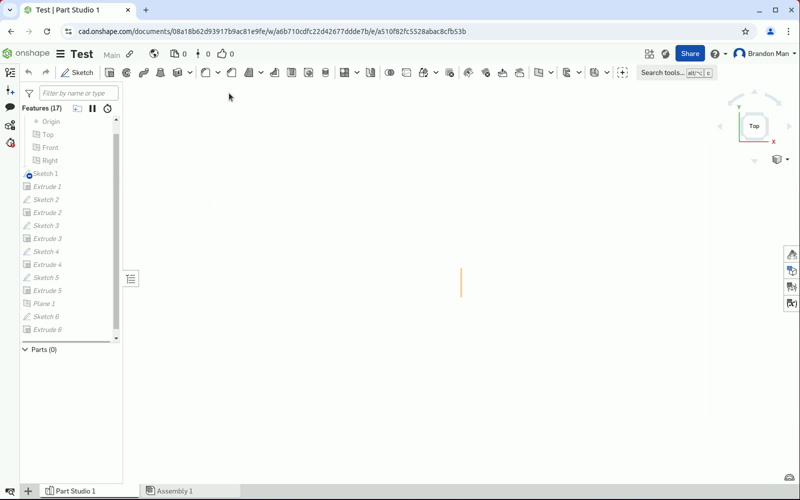
key(shift+s)
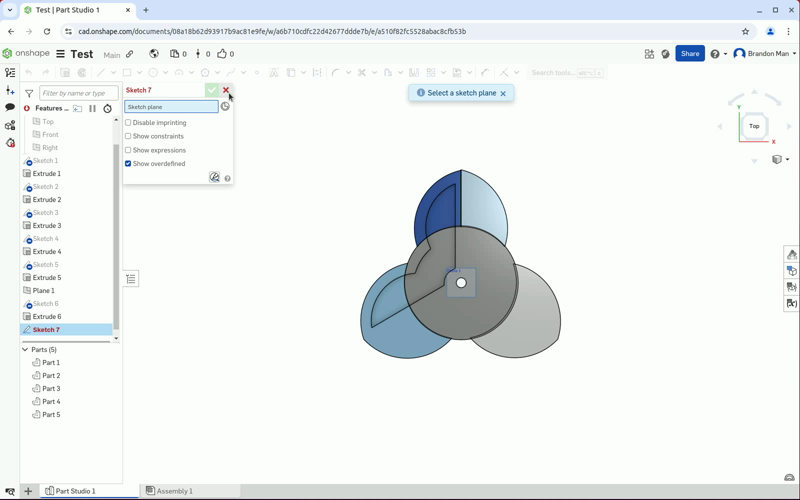
mouse_move(69, 293)
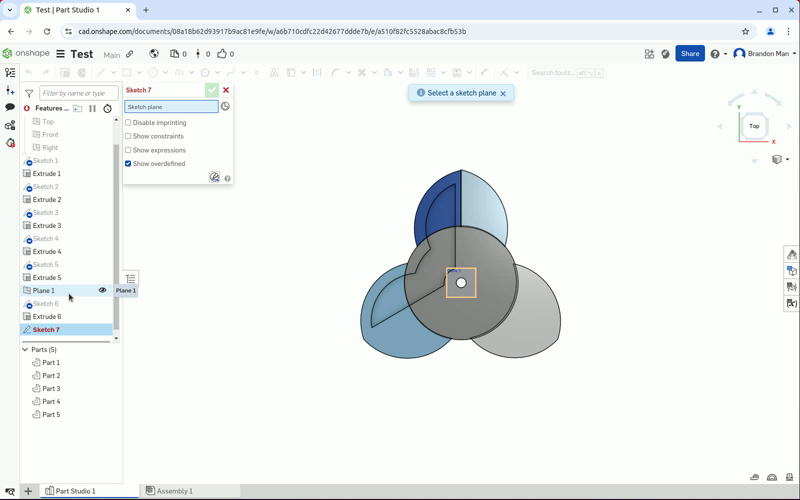
click(69, 293)
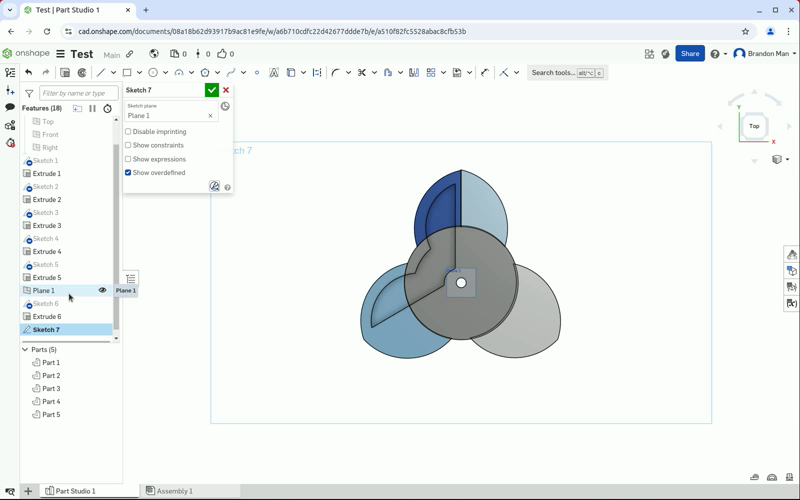
mouse_move(73, 352)
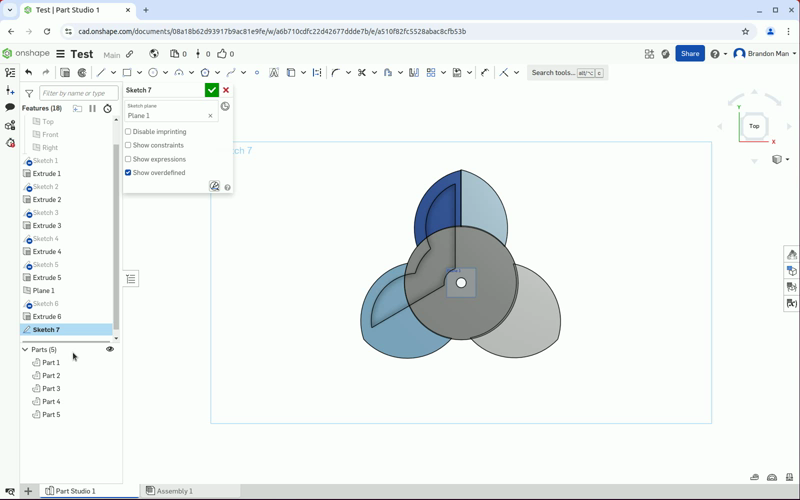
key(y)
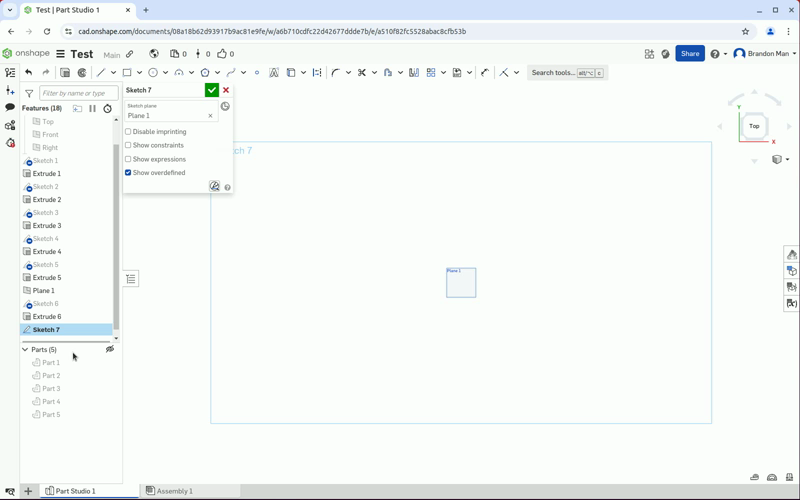
key(a)
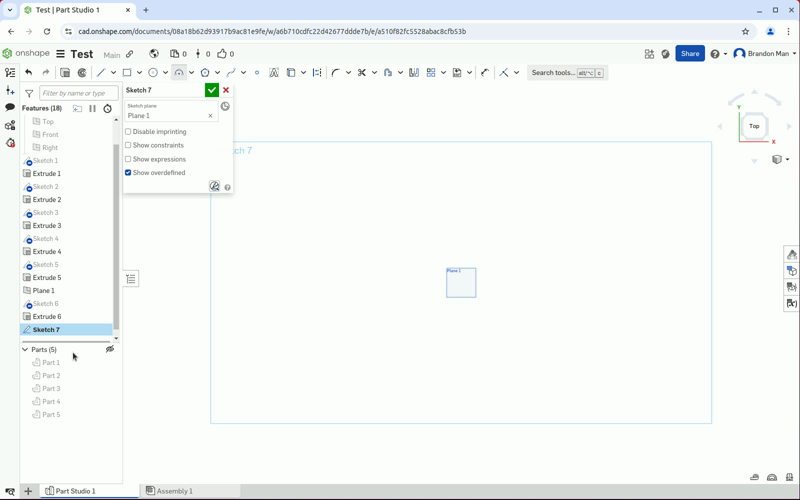
key_down(shift)
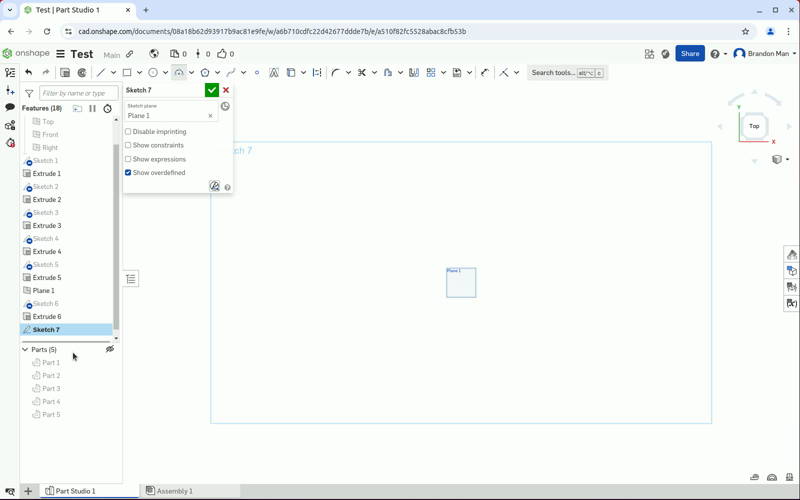
mouse_move(466, 267)
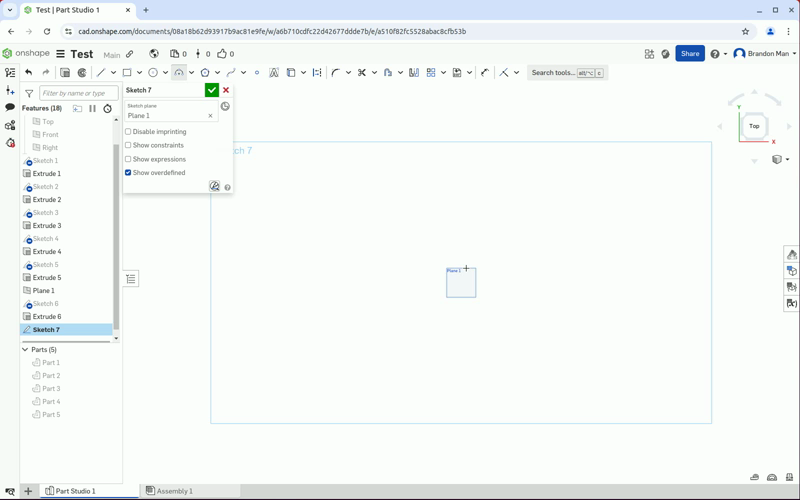
click(466, 267)
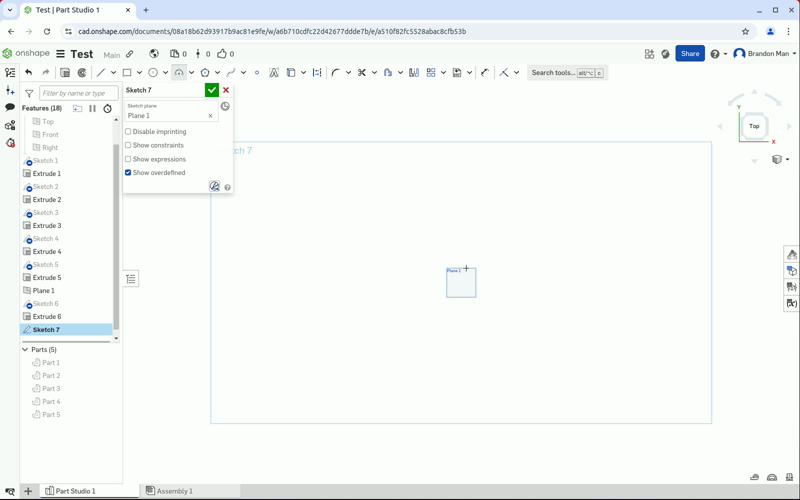
key_up(shift)
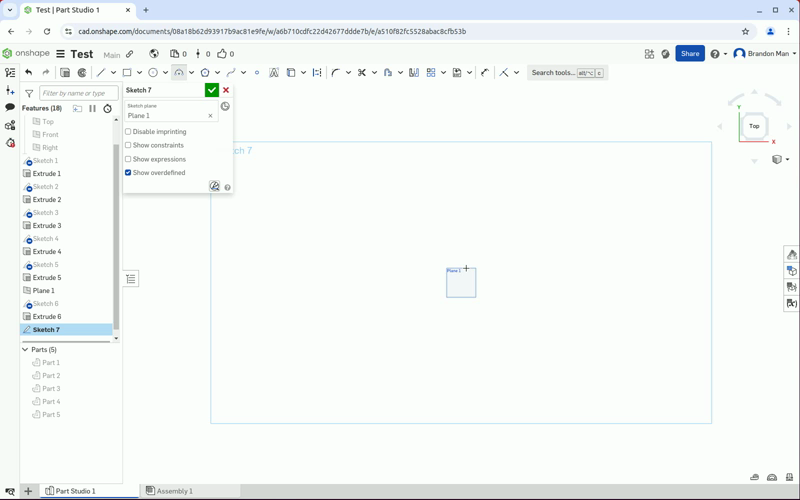
key_down(shift)
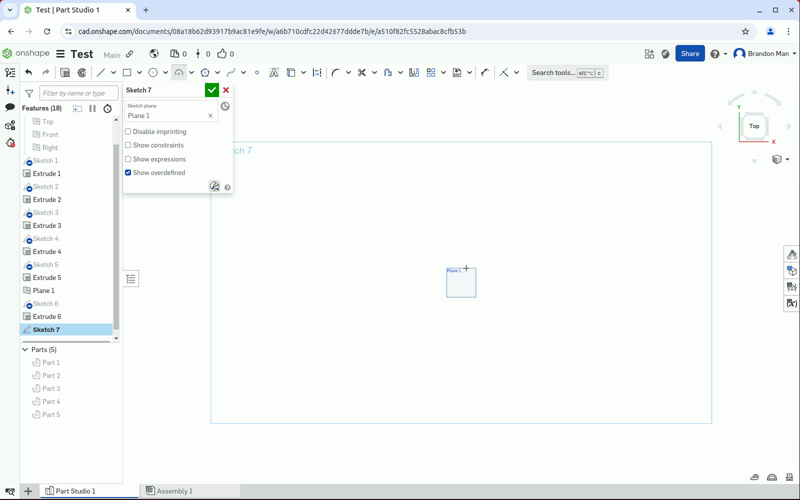
mouse_move(476, 285)
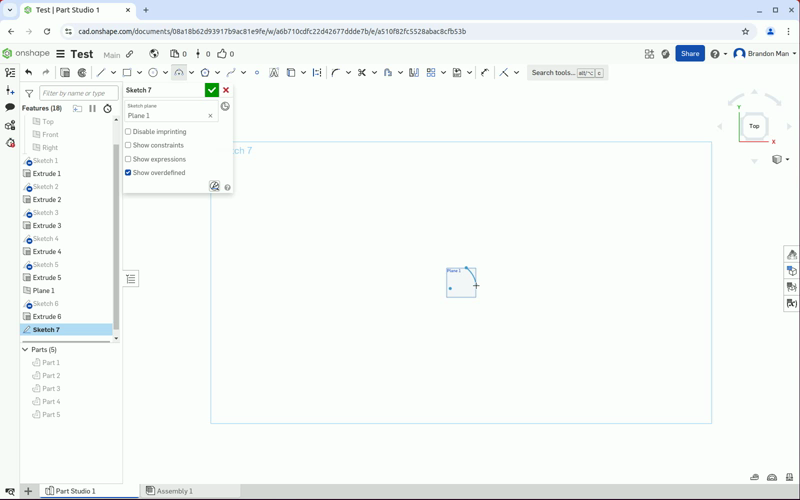
click(476, 285)
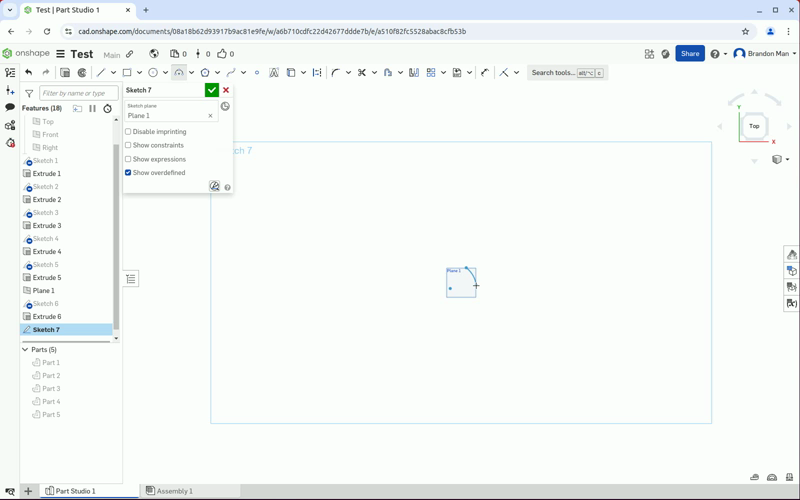
mouse_move(474, 274)
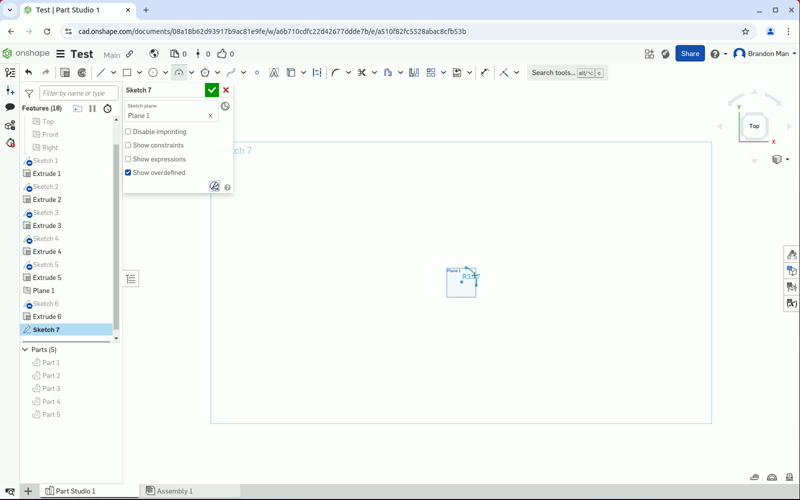
click(474, 274)
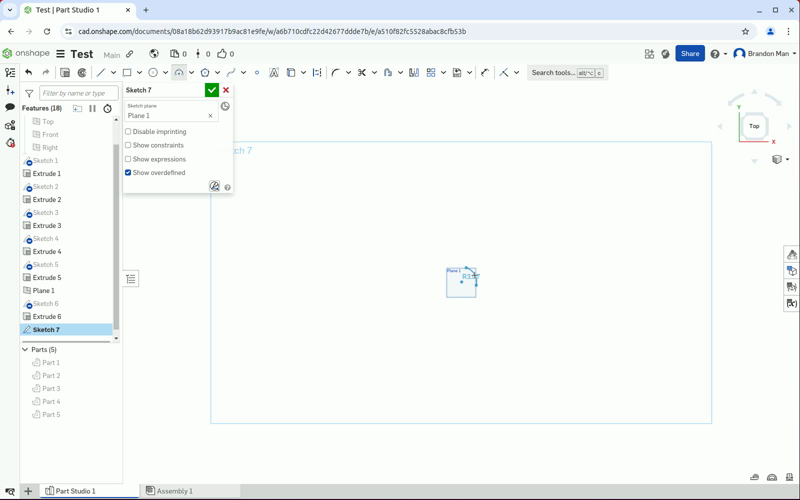
key_up(shift)
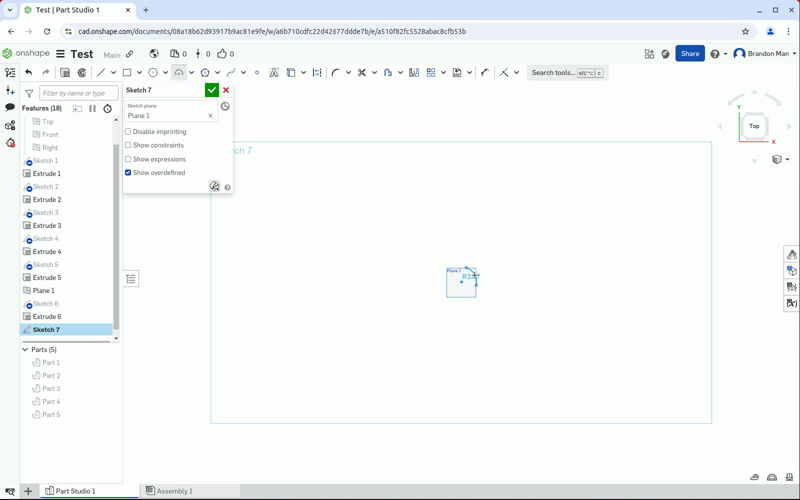
key(esc)
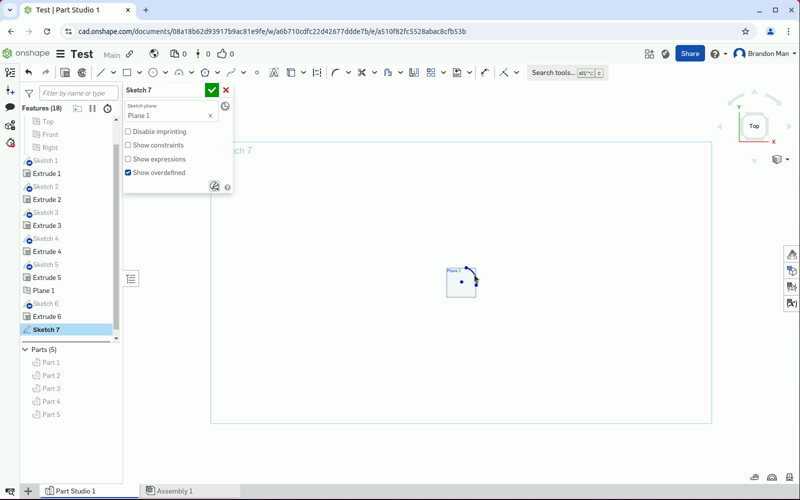
key(l)
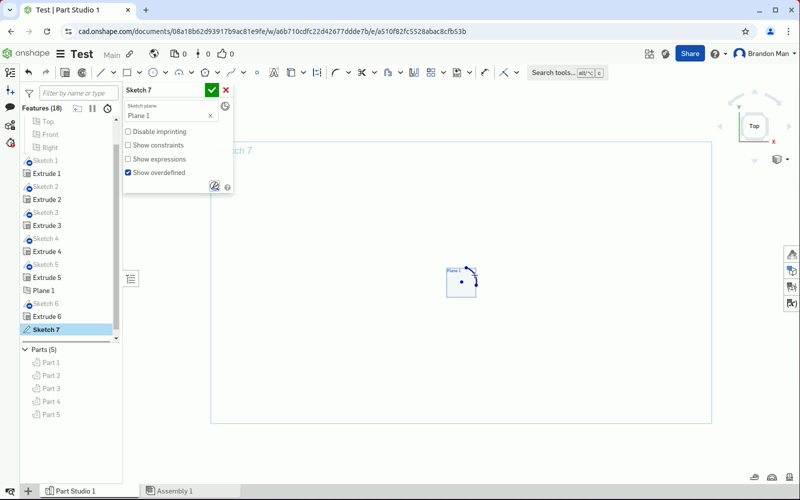
mouse_move(476, 285)
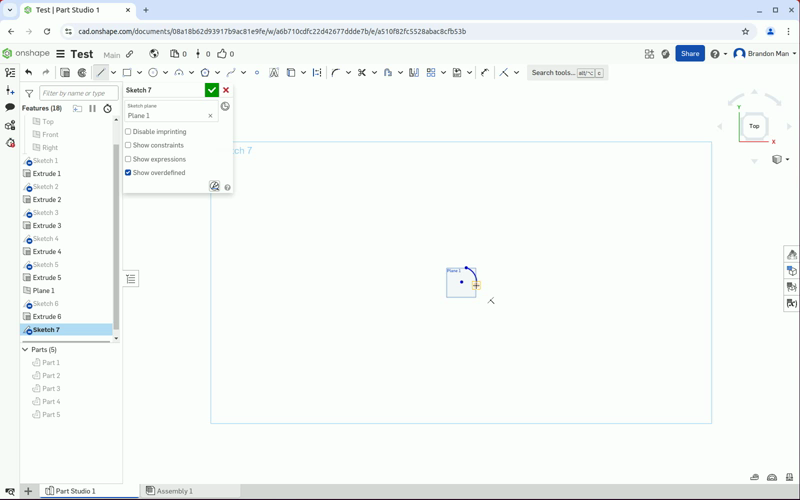
click(476, 285)
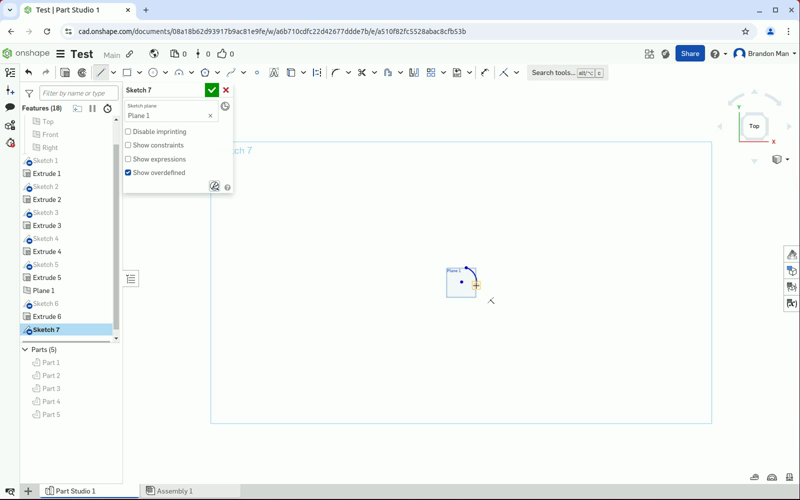
key_down(shift)
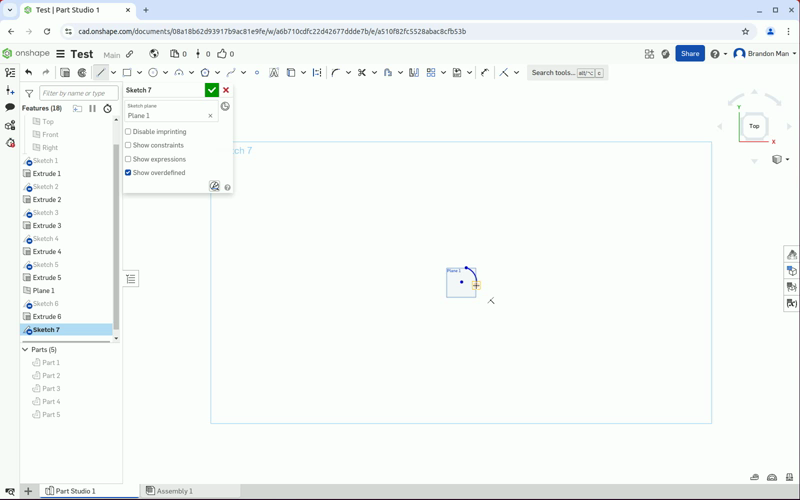
mouse_move(550, 327)
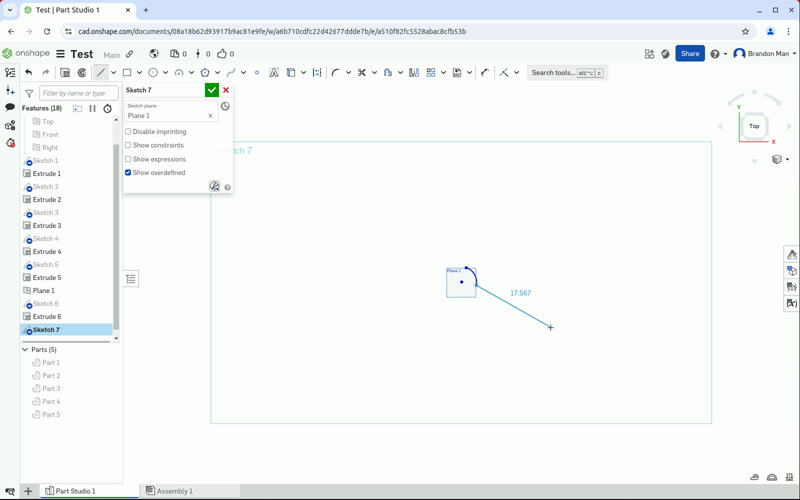
click(550, 327)
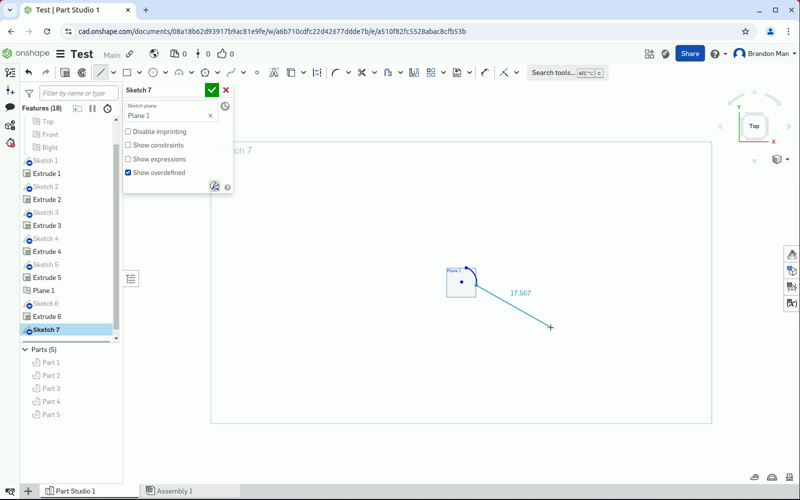
key_up(shift)
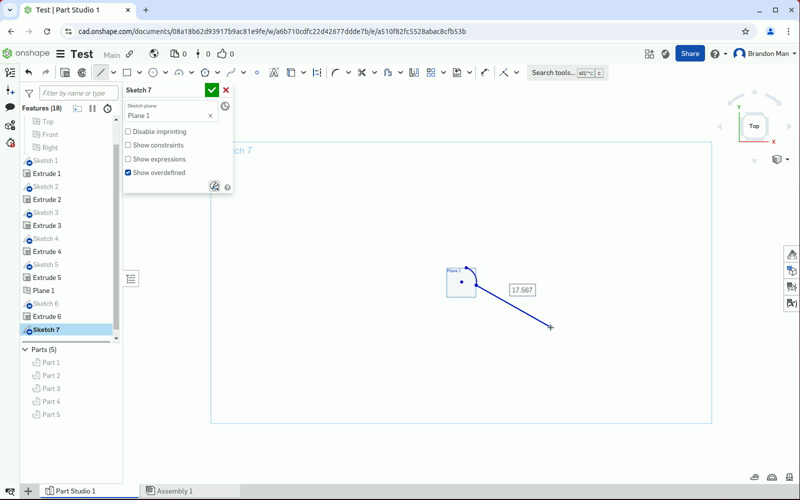
key(esc)
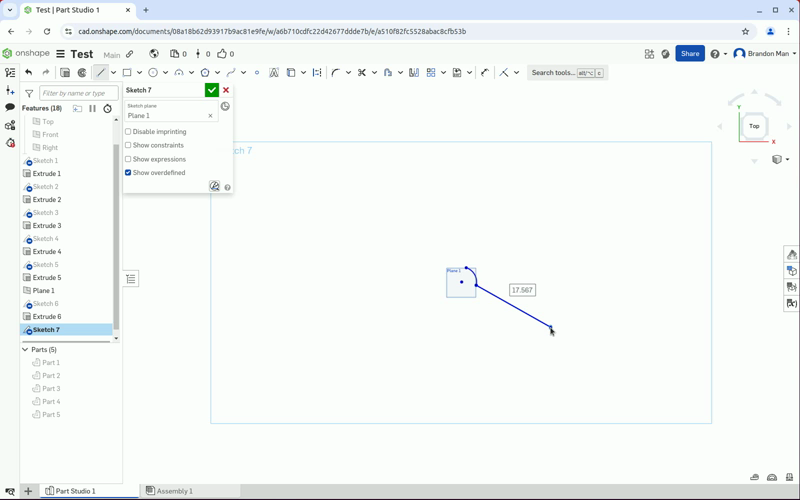
key(a)
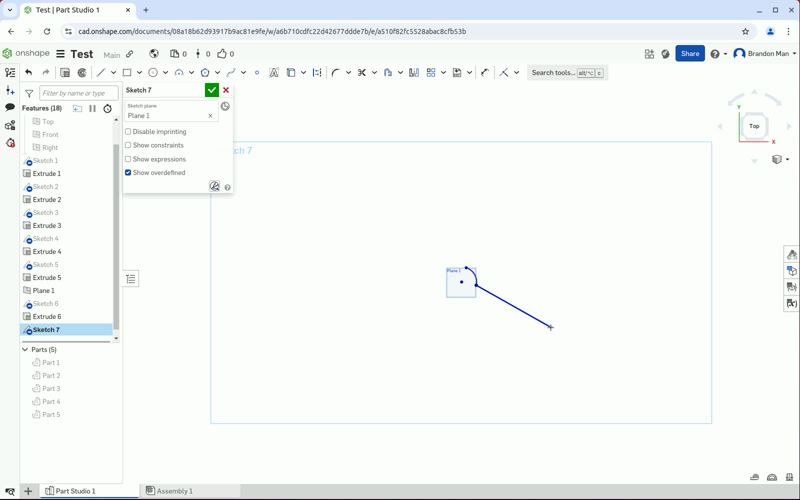
mouse_move(550, 327)
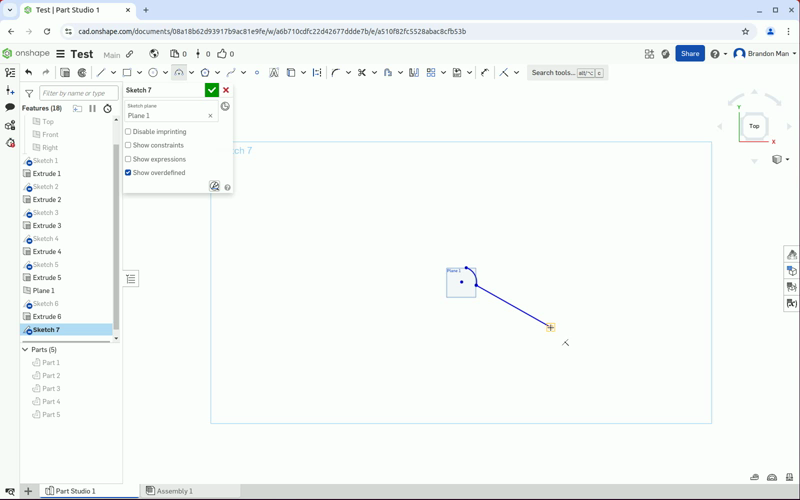
click(550, 327)
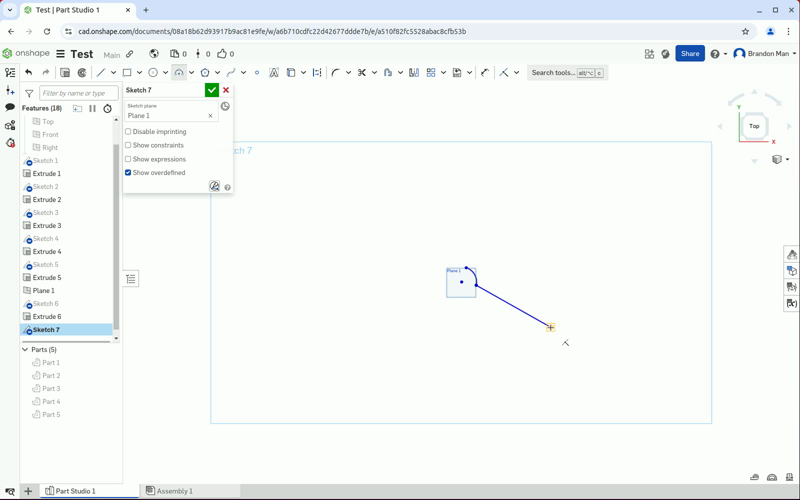
key_down(shift)
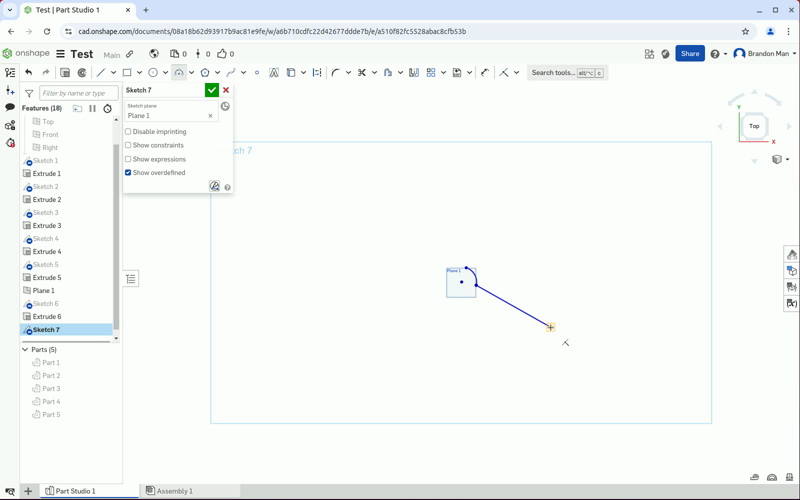
mouse_move(504, 273)
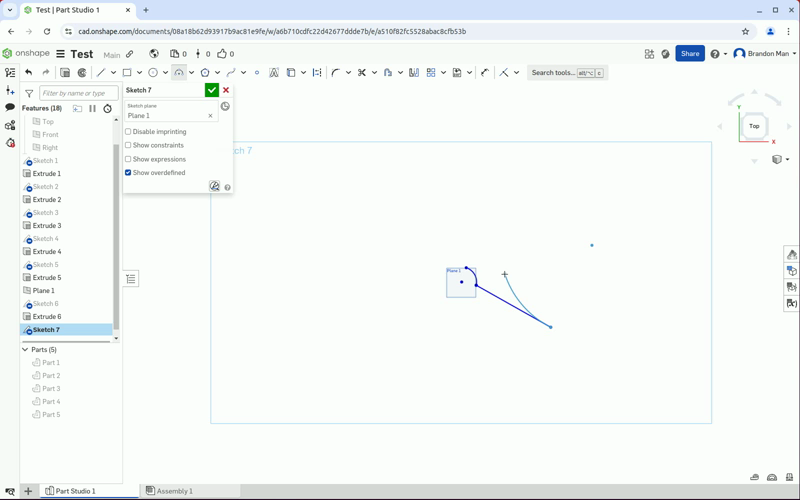
click(504, 273)
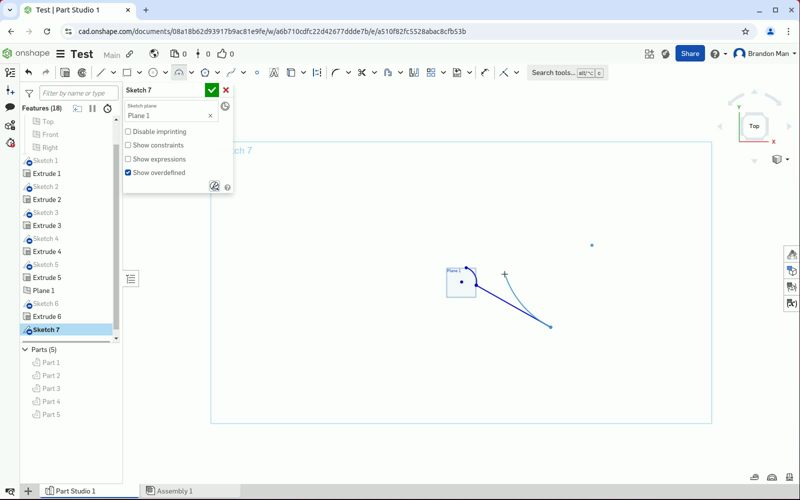
mouse_move(539, 290)
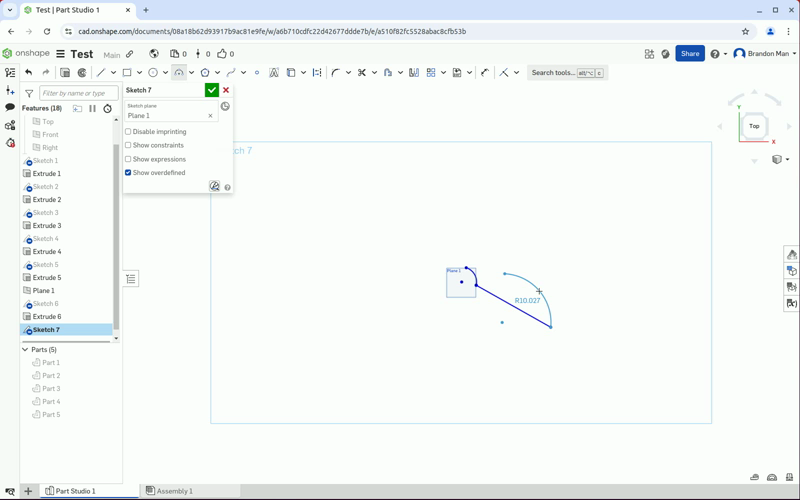
click(539, 290)
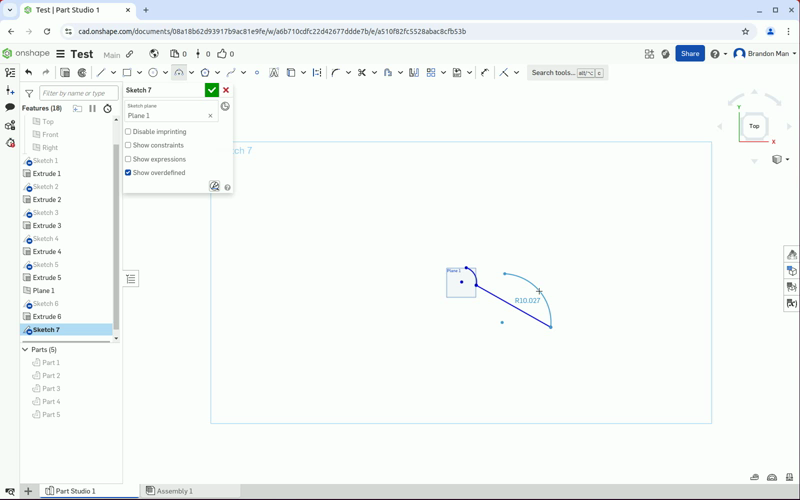
key_up(shift)
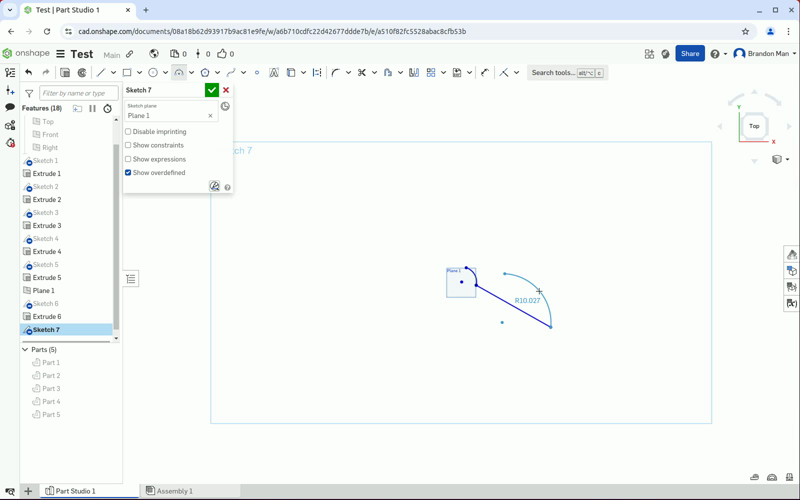
mouse_move(504, 273)
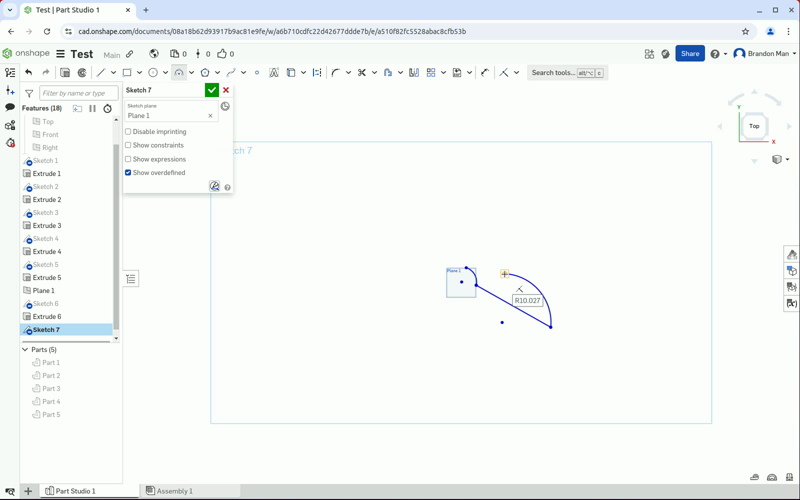
click(504, 273)
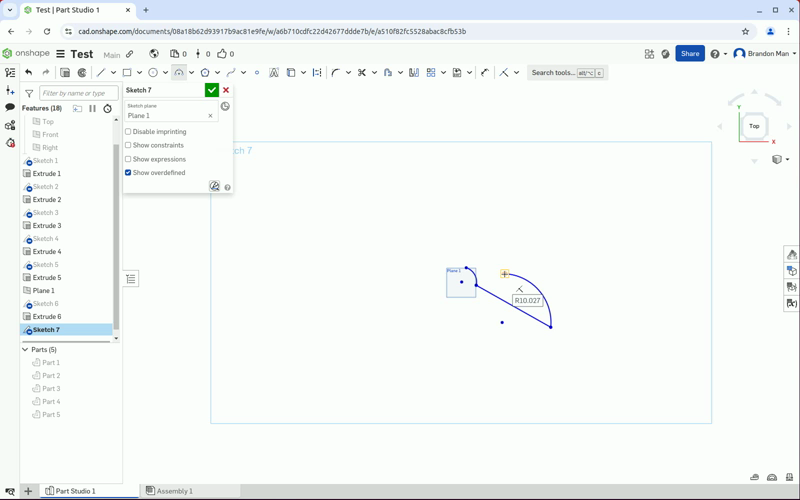
key_down(shift)
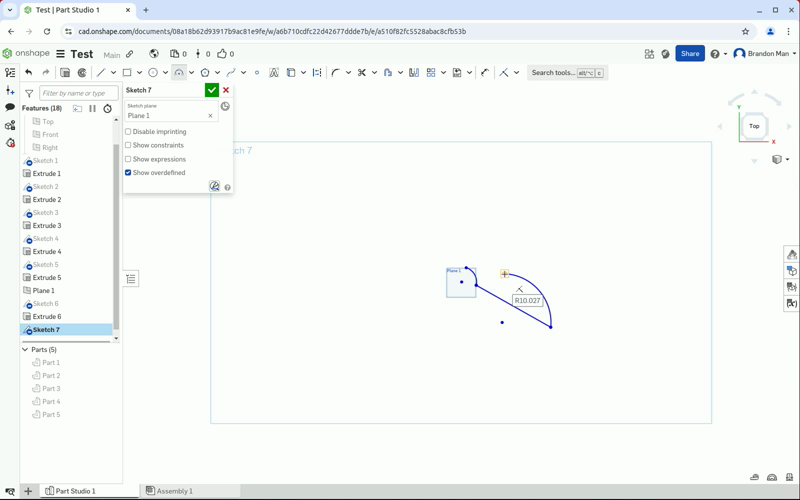
mouse_move(490, 249)
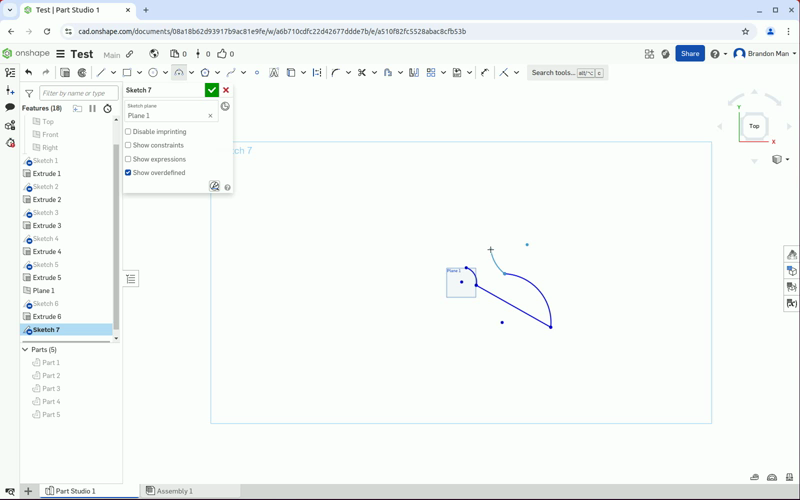
click(490, 249)
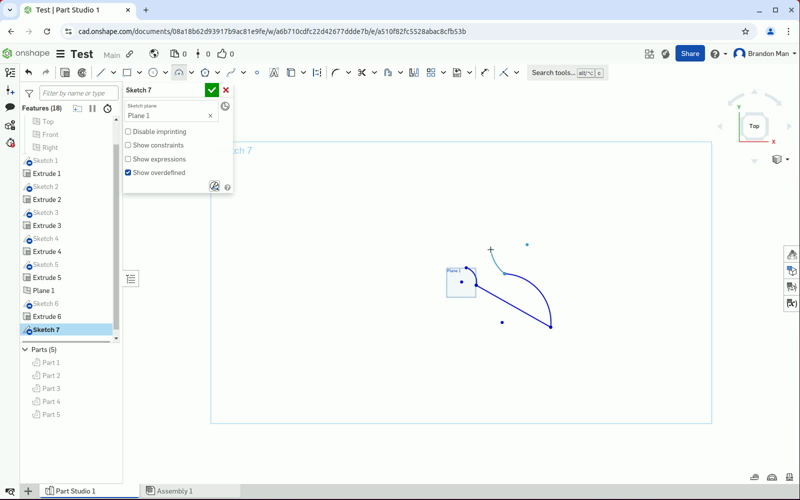
mouse_move(499, 260)
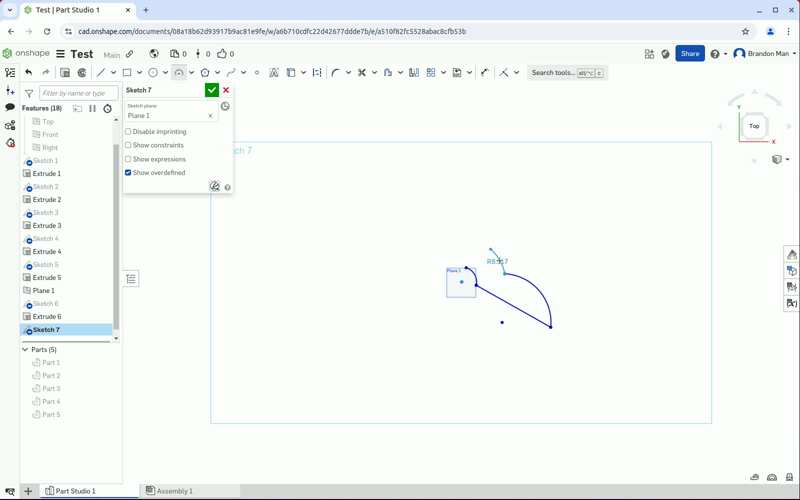
click(499, 260)
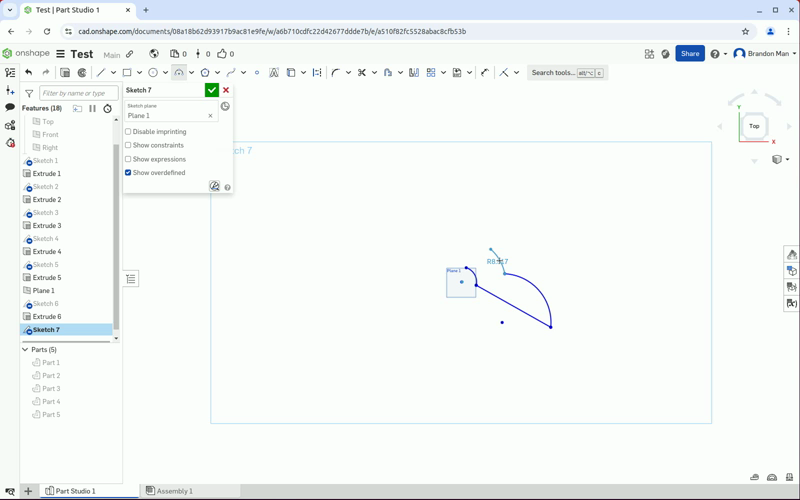
key_up(shift)
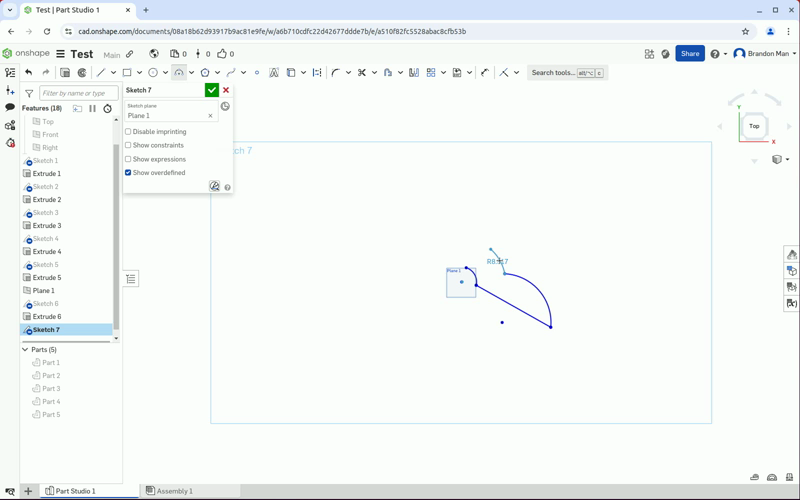
mouse_move(490, 249)
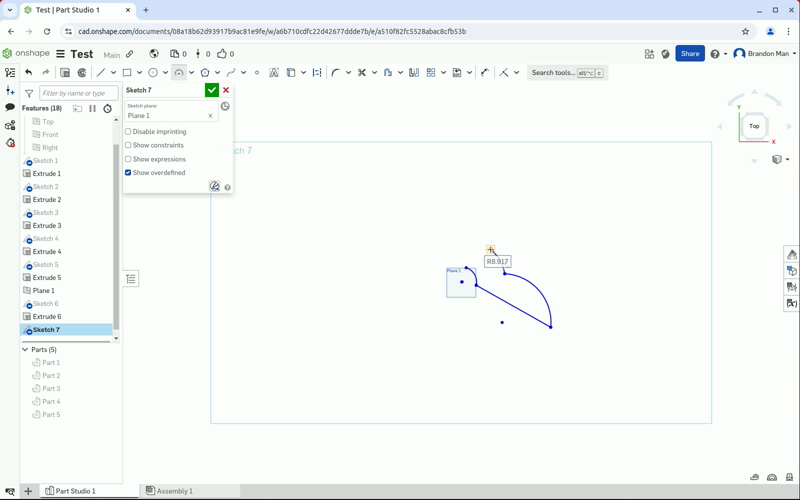
click(490, 249)
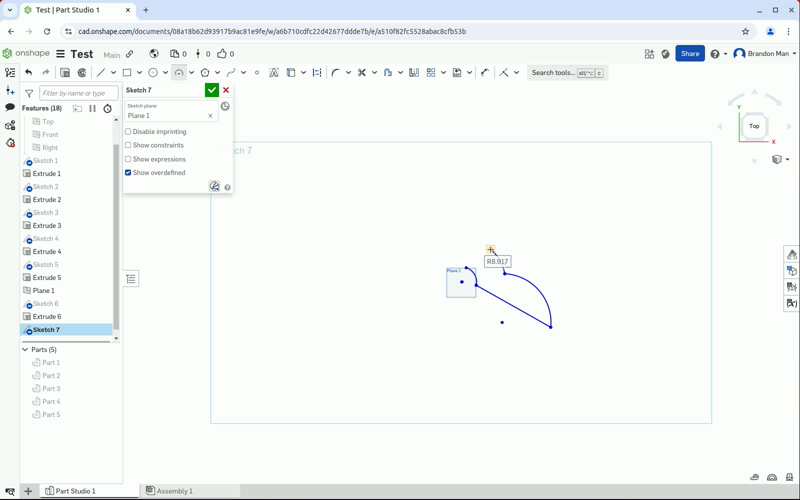
key_down(shift)
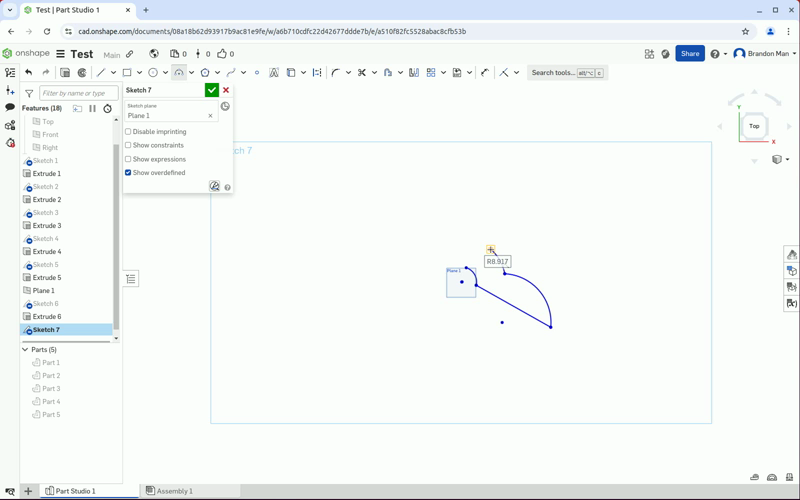
mouse_move(466, 183)
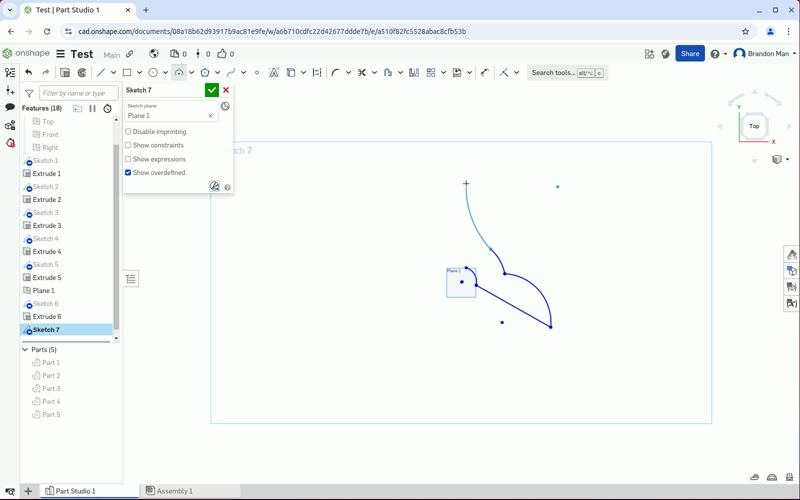
click(466, 183)
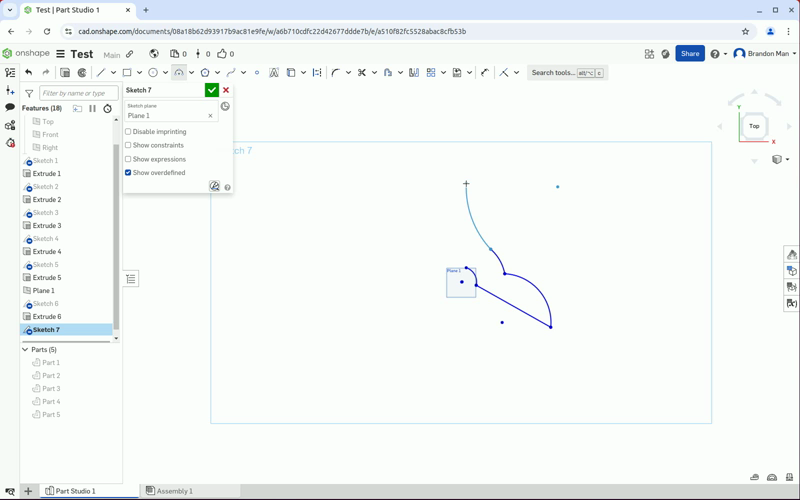
mouse_move(493, 210)
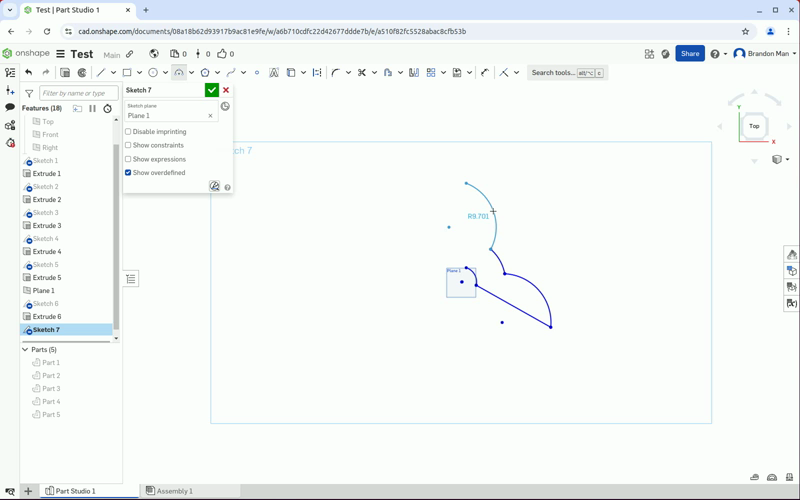
click(493, 210)
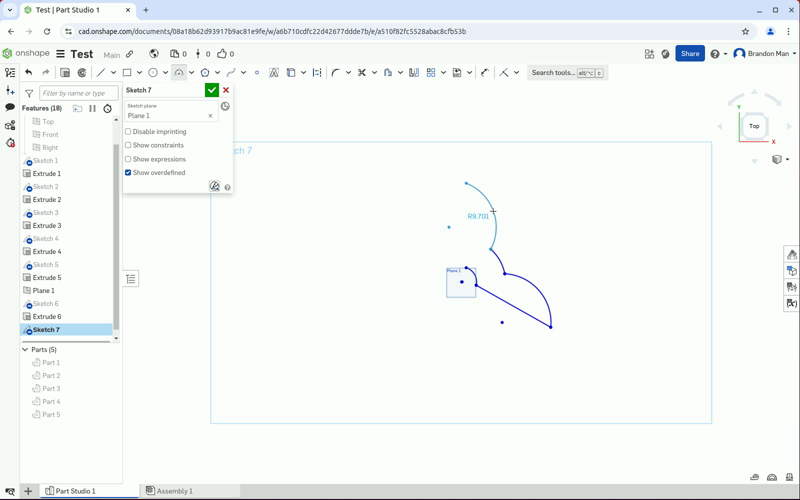
key_up(shift)
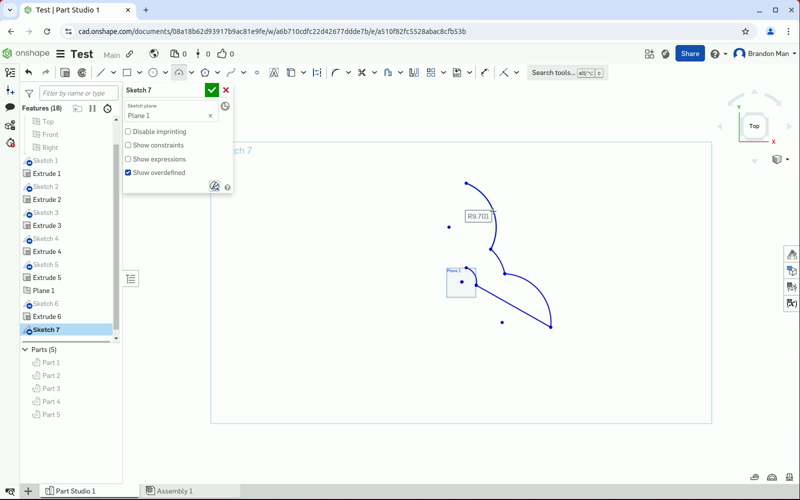
key(esc)
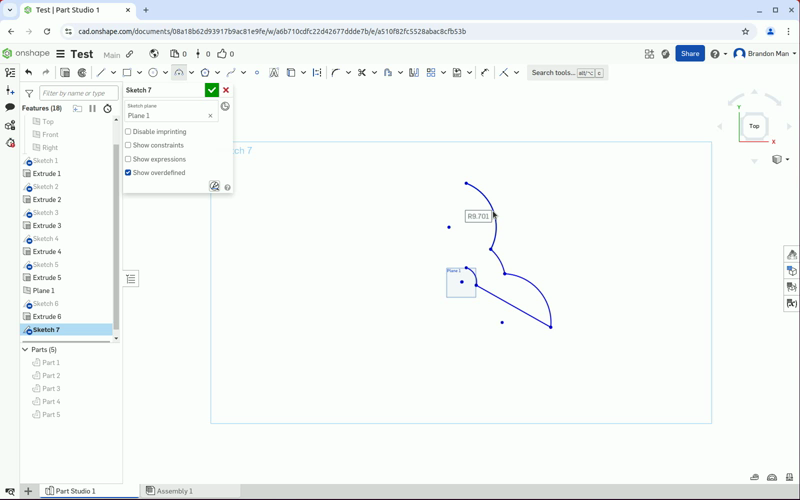
key(l)
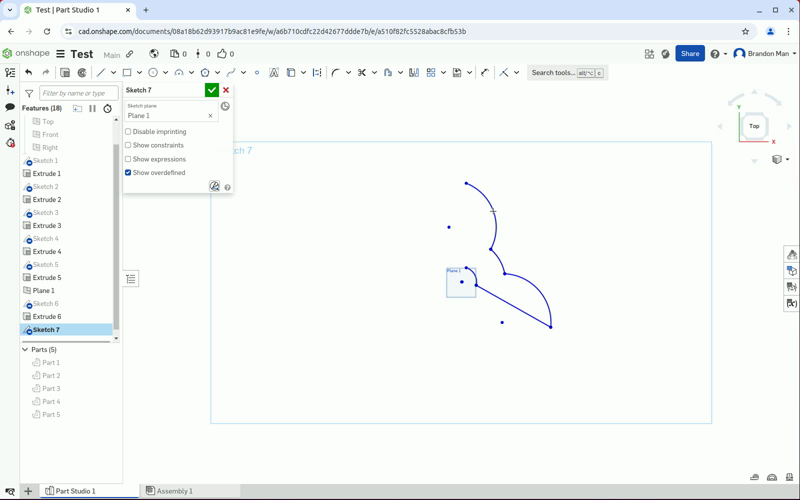
mouse_move(466, 183)
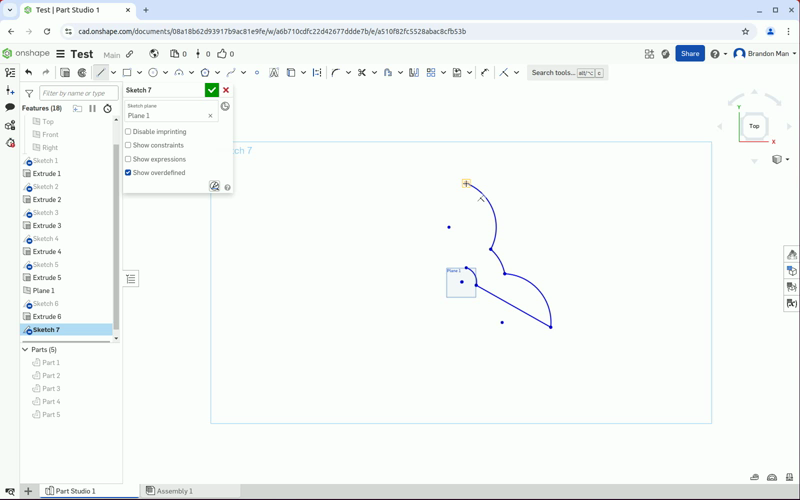
click(466, 183)
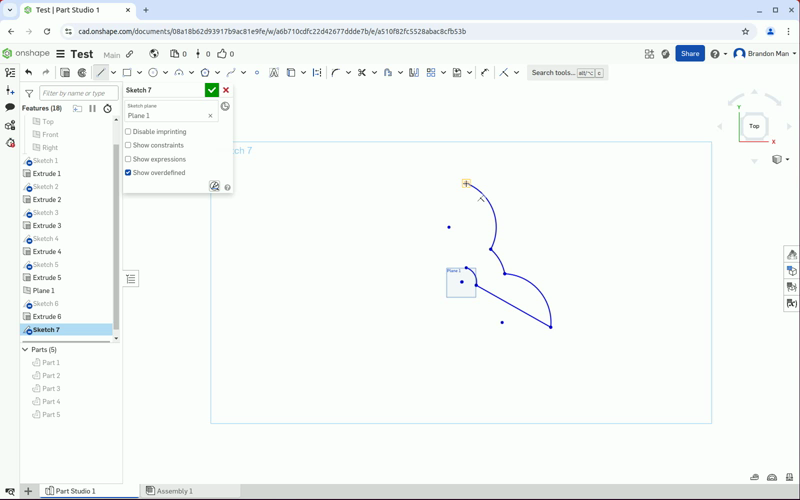
key_down(shift)
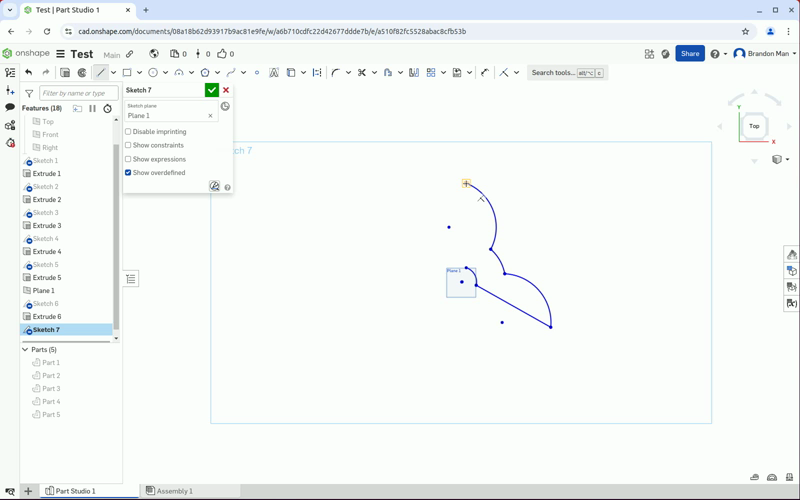
mouse_move(466, 267)
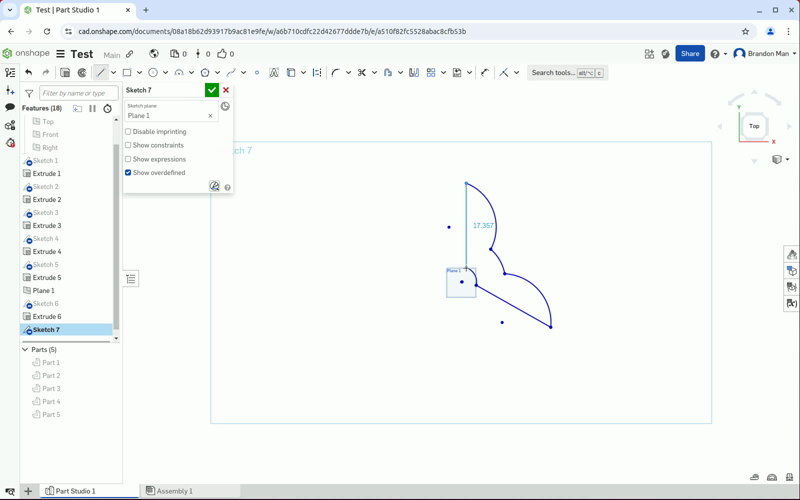
key_up(shift)
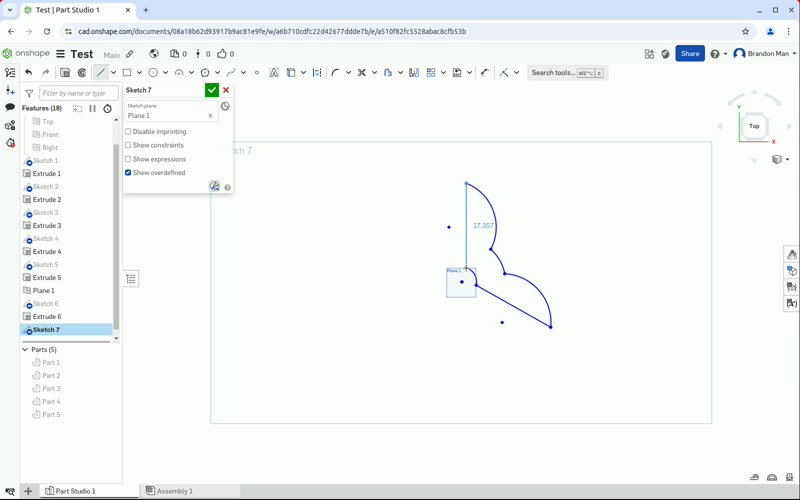
click(466, 267)
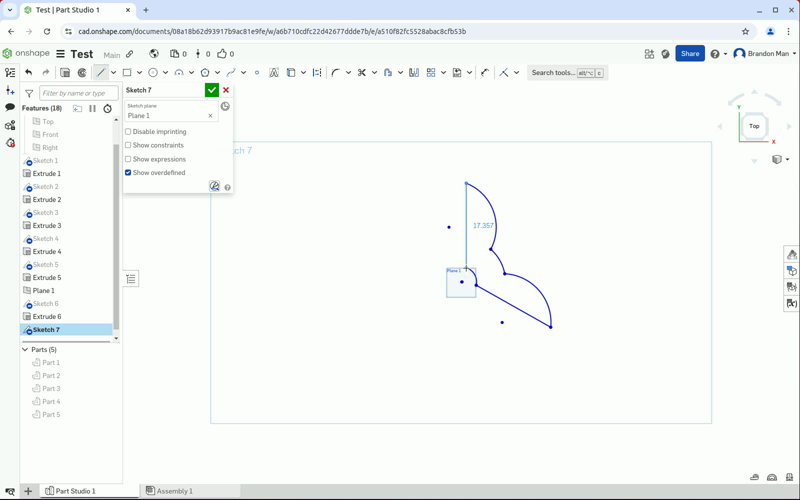
key(esc)
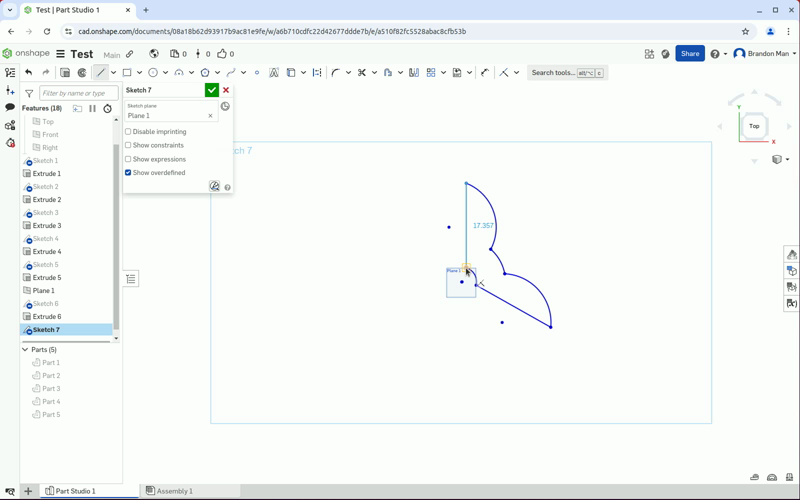
mouse_move(518, 302)
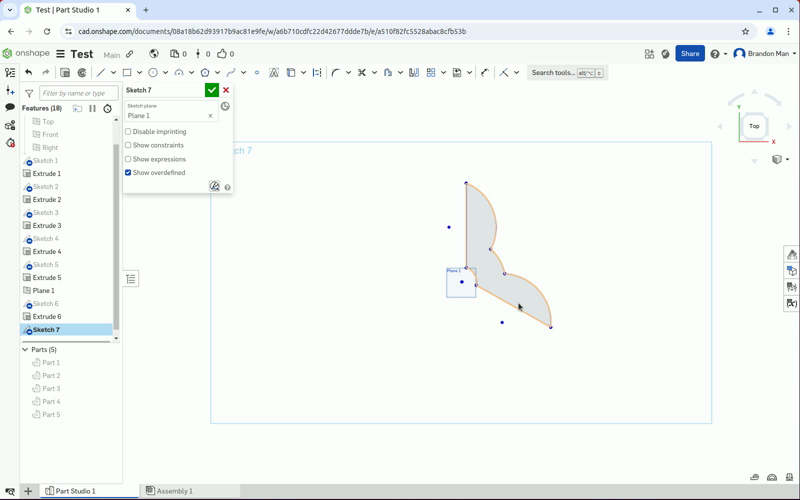
click(518, 302)
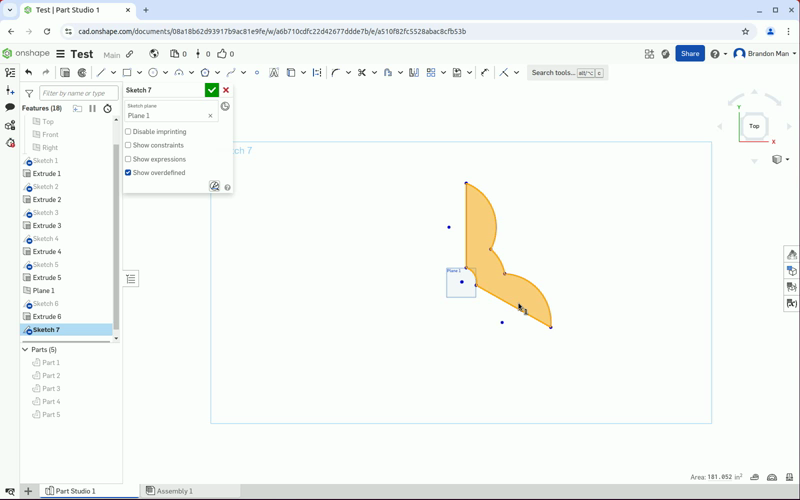
mouse_move(73, 352)
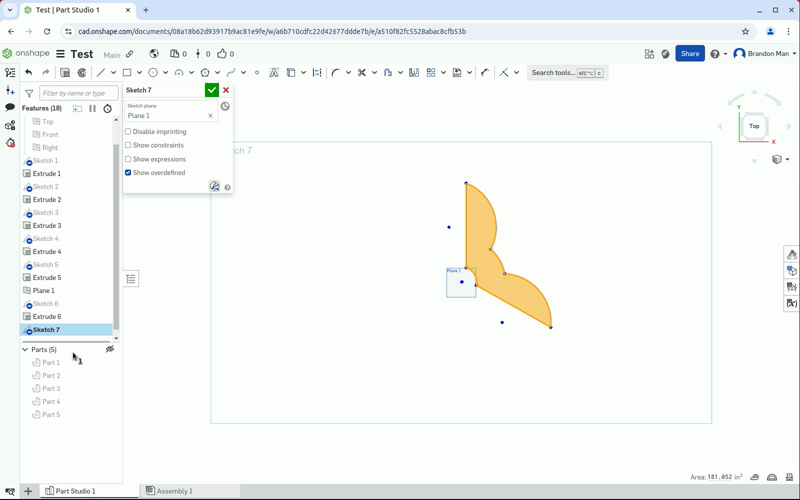
key(shift+y)
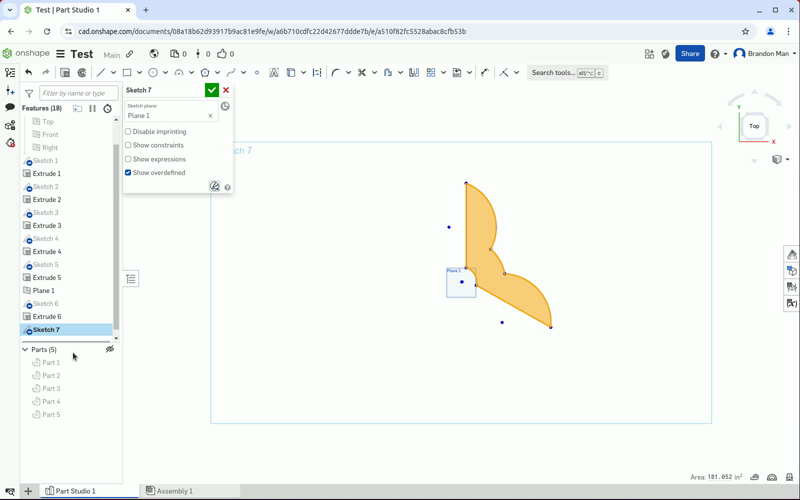
key(shift+e)
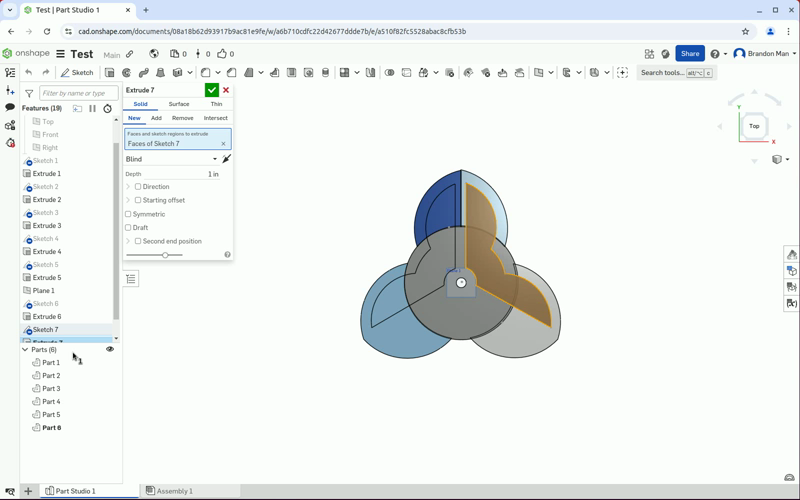
mouse_move(143, 106)
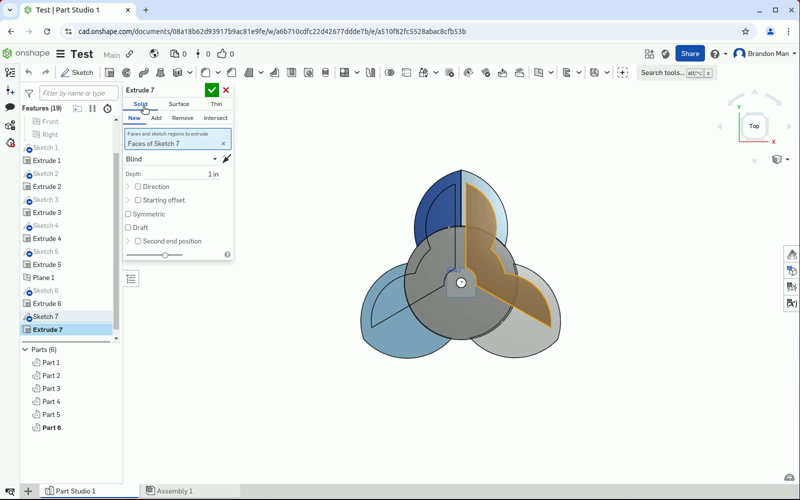
click(143, 106)
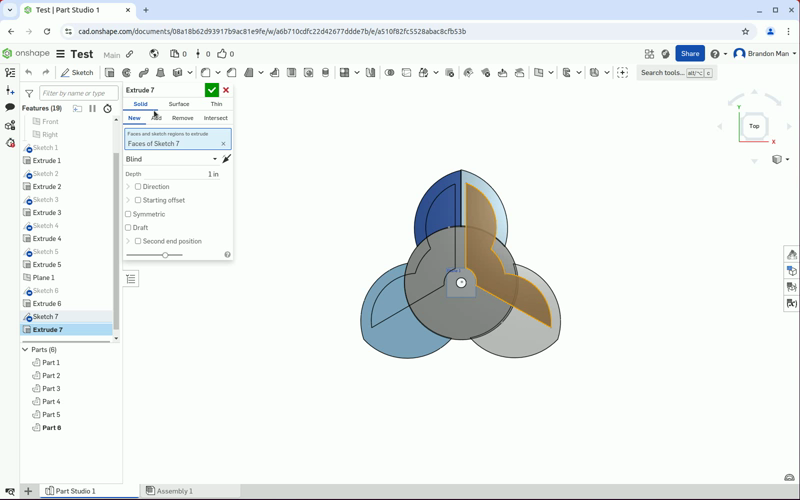
mouse_move(186, 120)
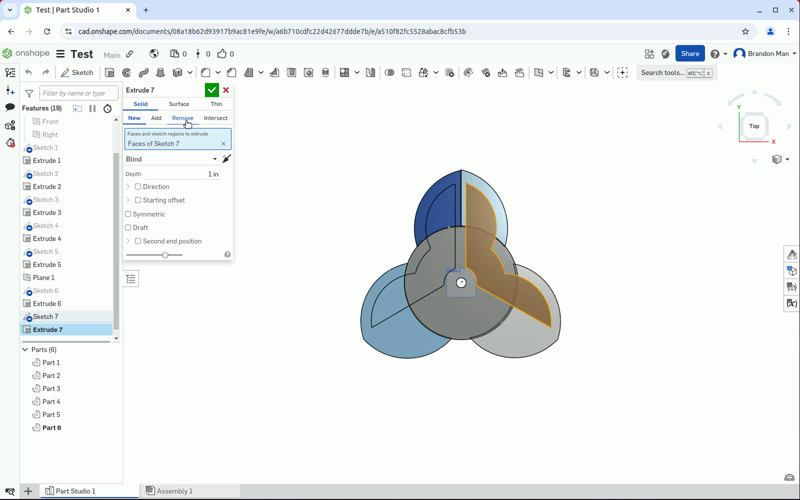
click(186, 120)
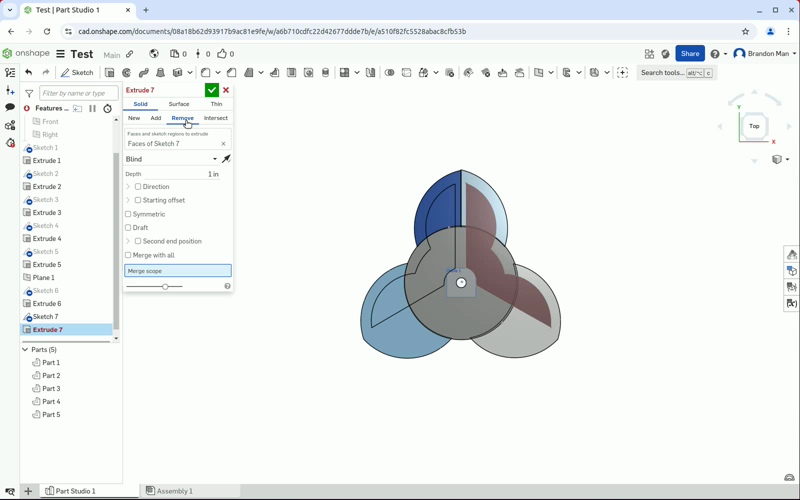
key(tab, 4)
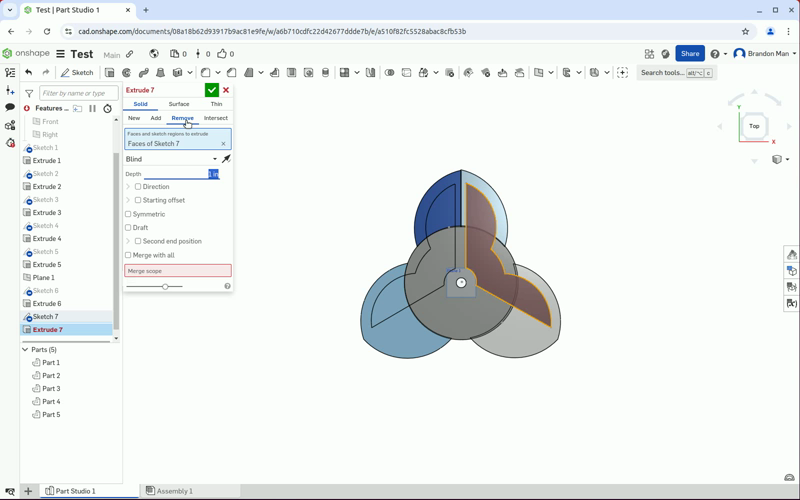
text(0.722)
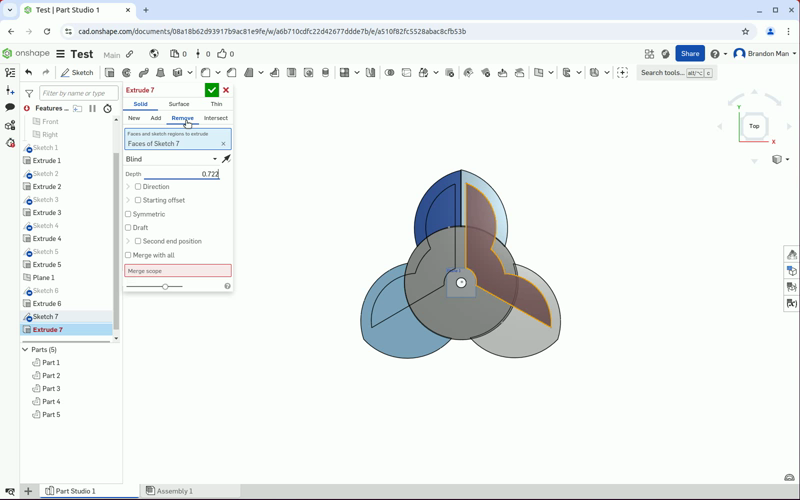
key(tab, 6)
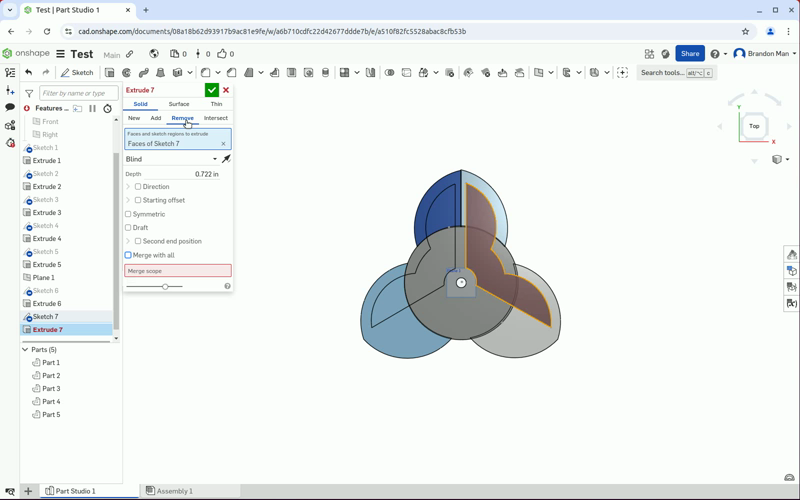
key(space)
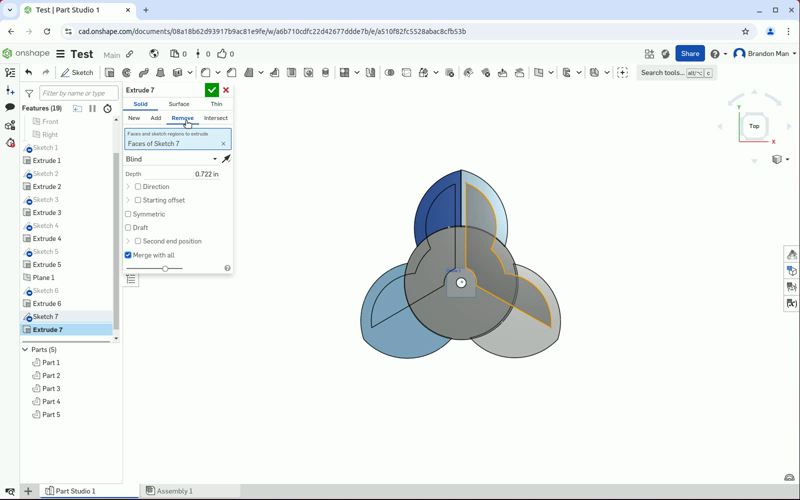
key(enter)
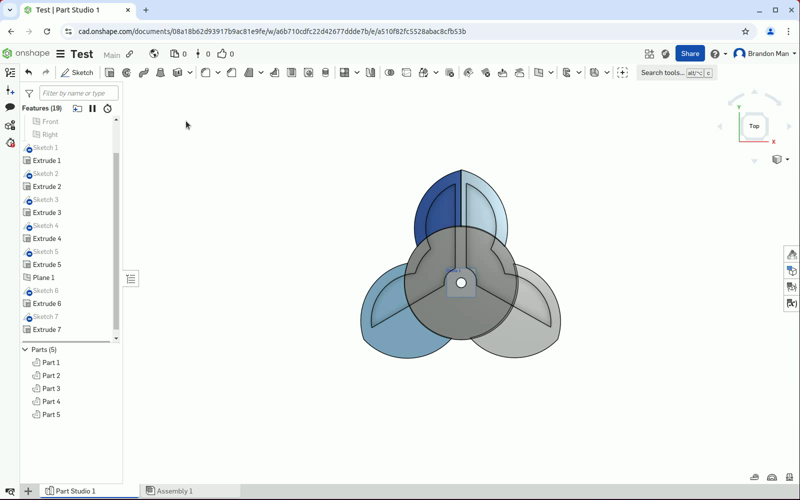
key(shift+h)
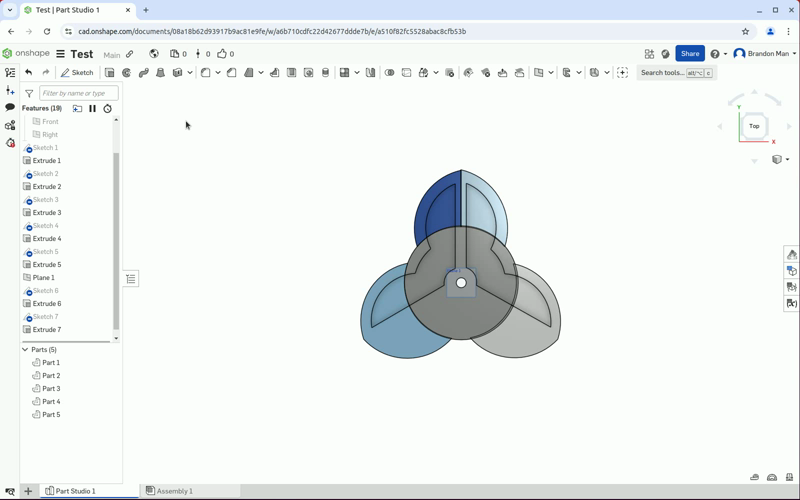
key(shift+h)
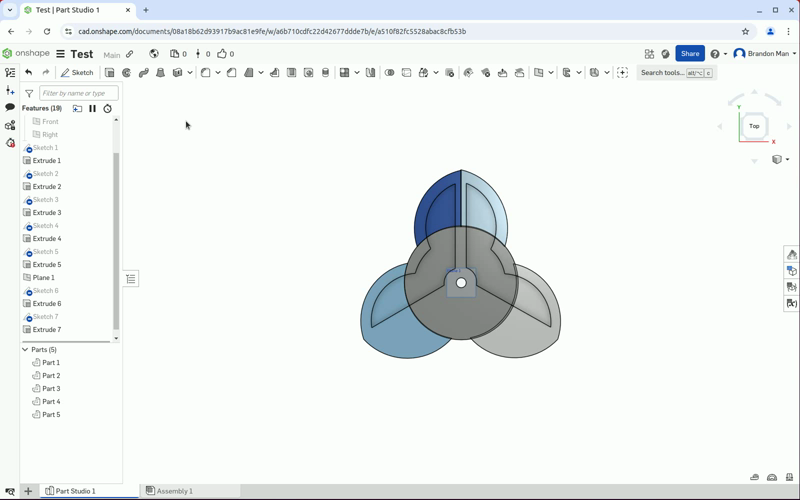
mouse_move(69, 150)
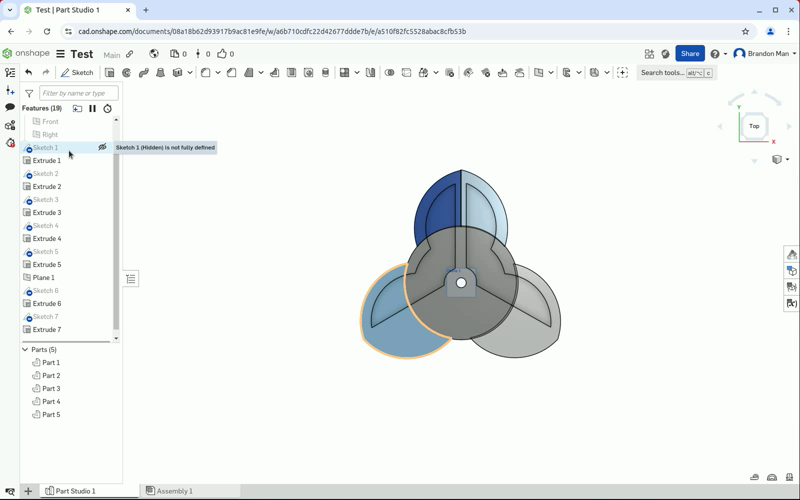
click(69, 150)
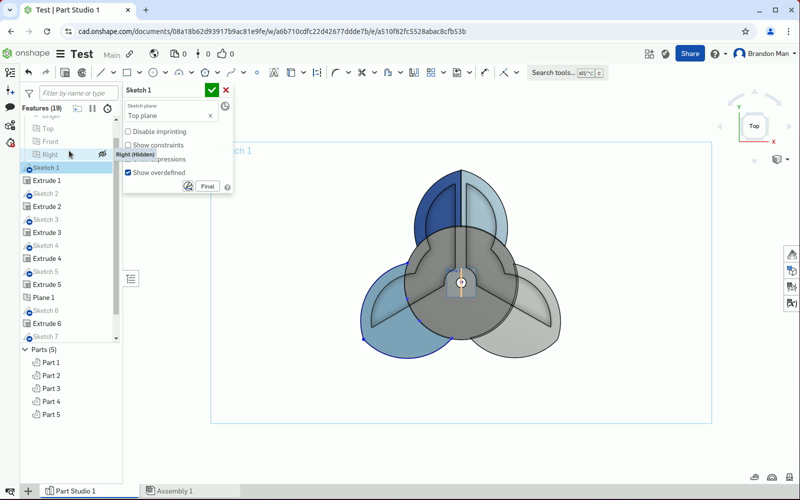
mouse_move(229, 92)
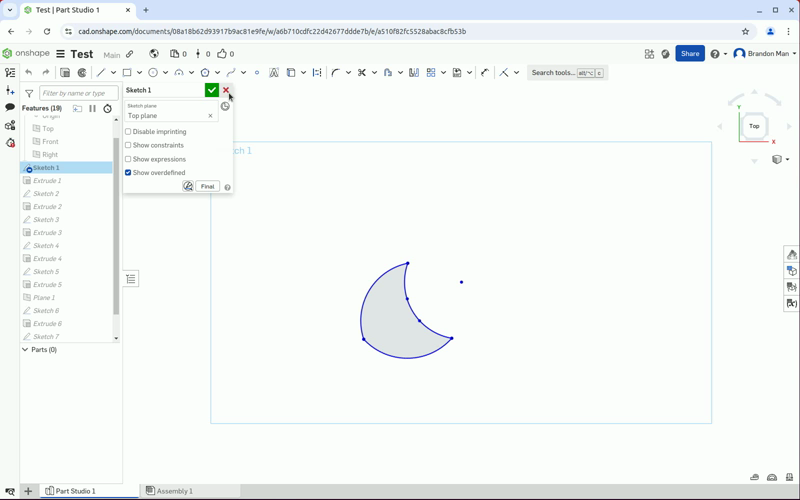
click(229, 92)
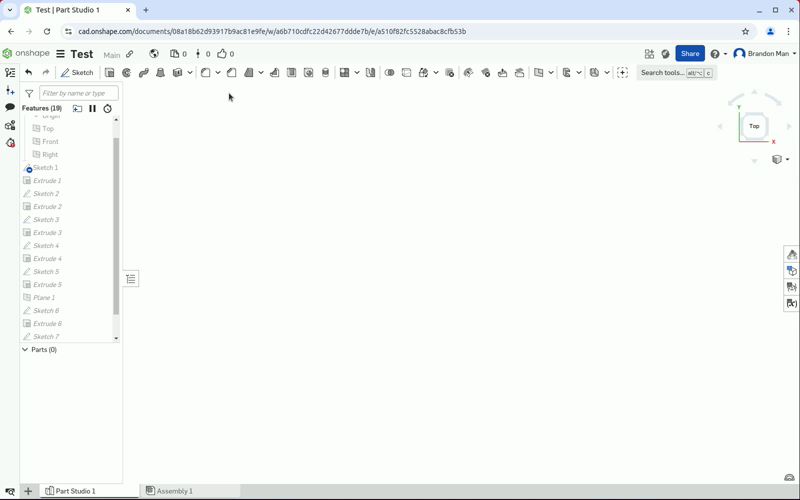
key(shift+s)
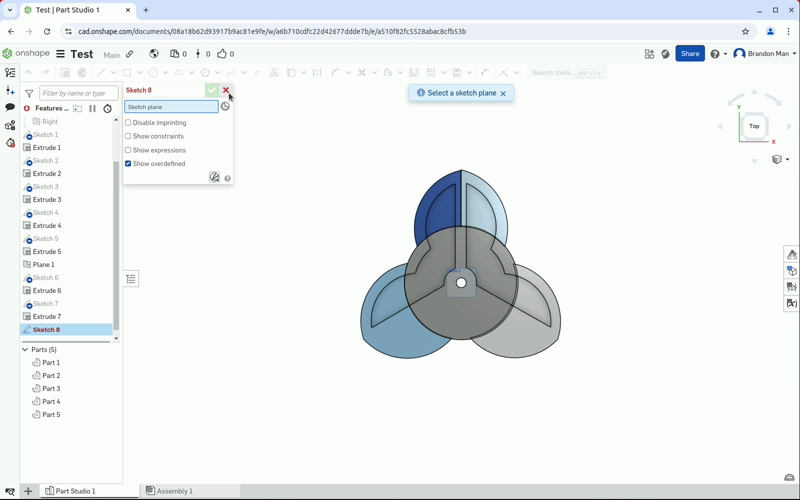
mouse_move(69, 267)
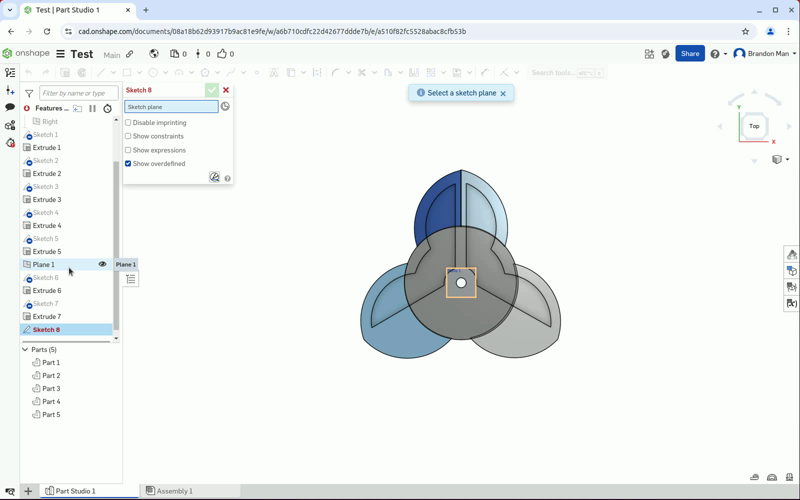
click(69, 267)
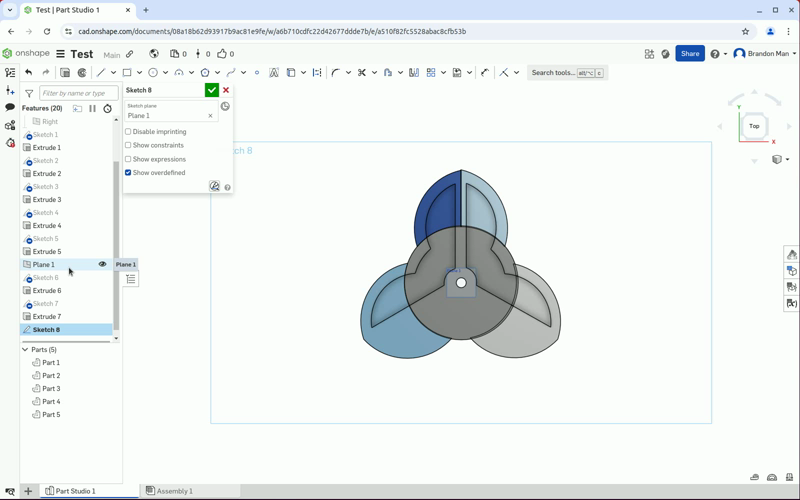
mouse_move(73, 352)
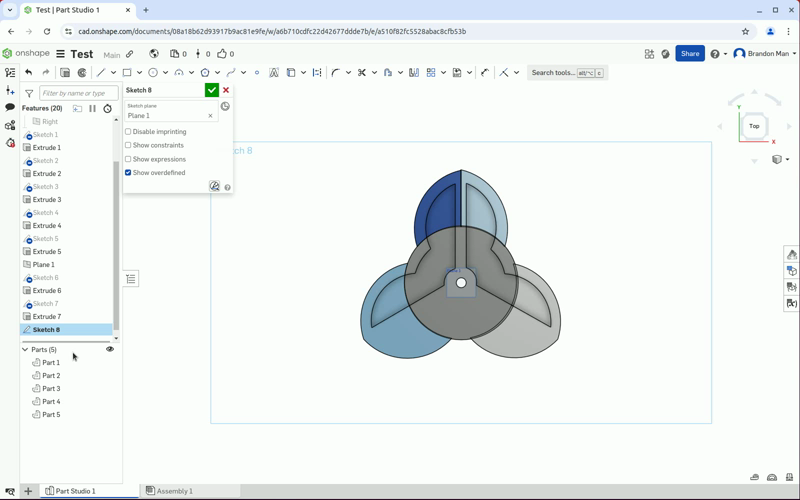
key(y)
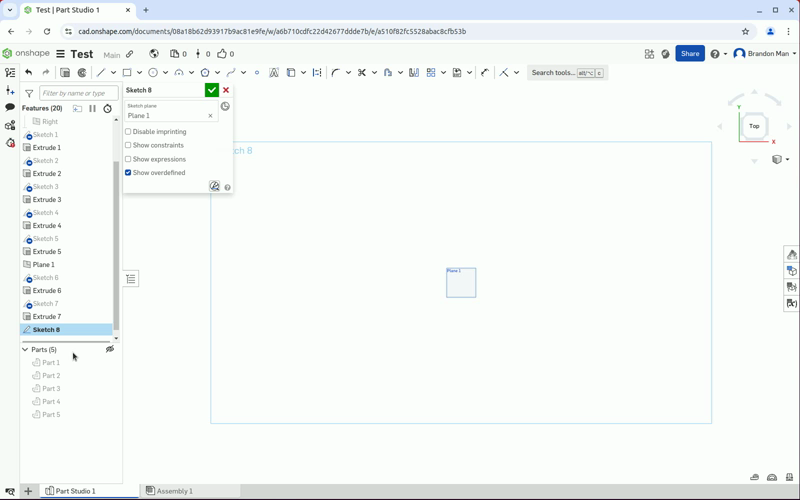
key(a)
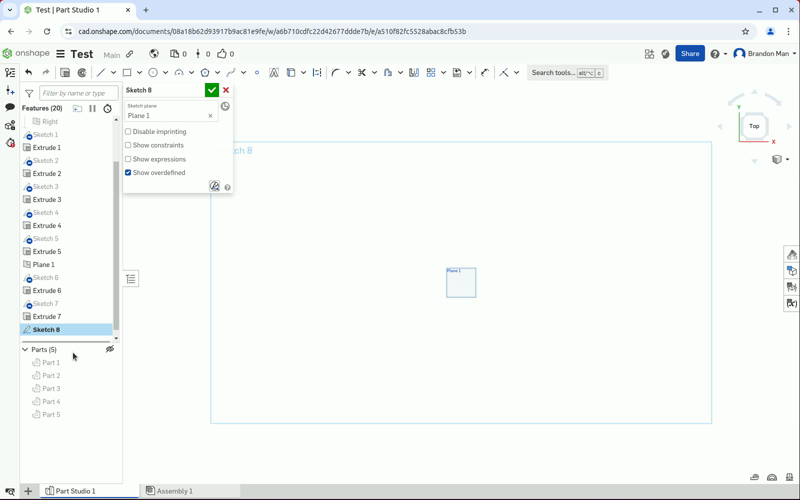
key_down(shift)
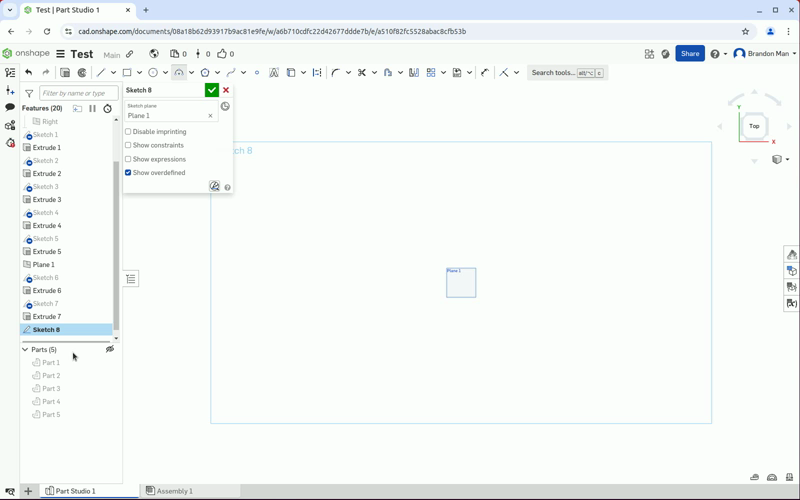
mouse_move(377, 336)
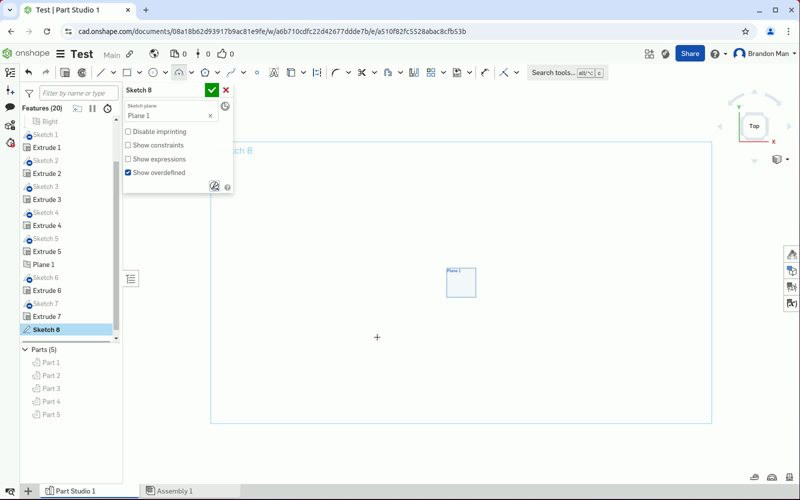
click(377, 336)
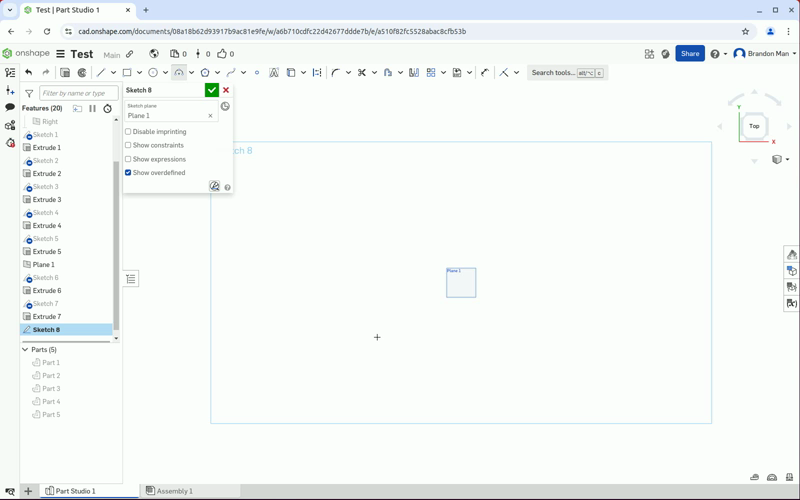
key_up(shift)
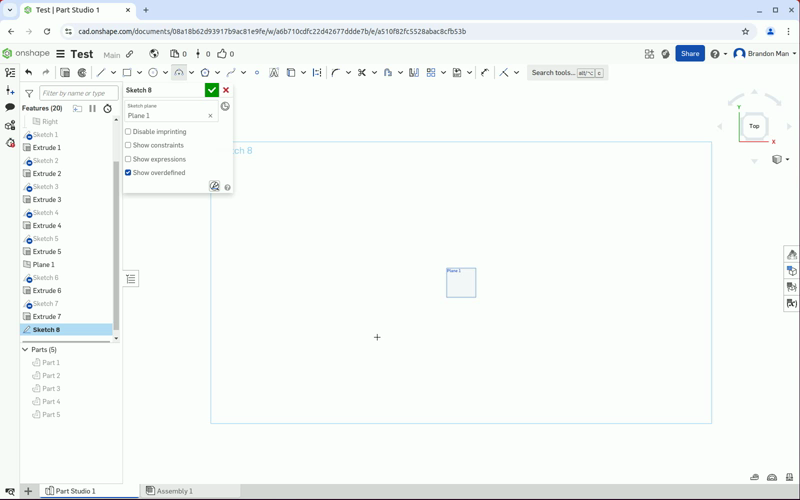
key_down(shift)
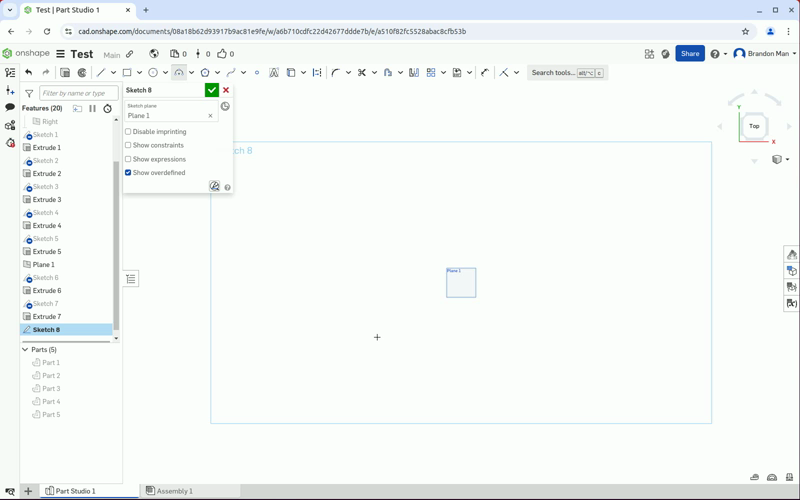
mouse_move(445, 324)
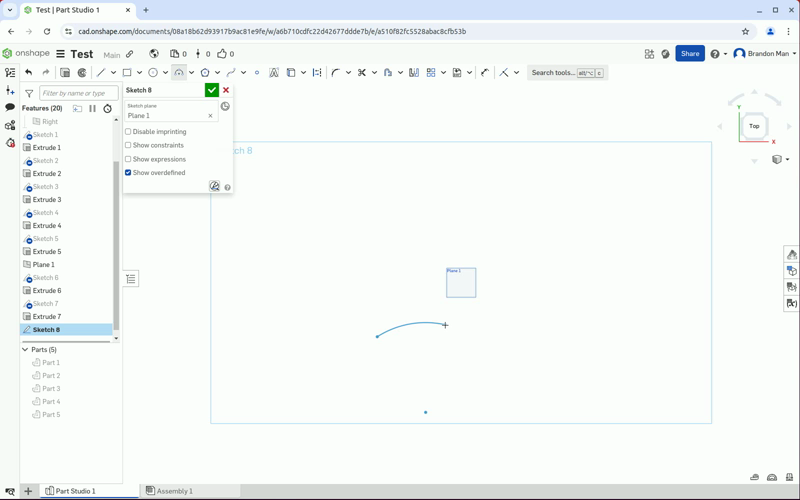
click(445, 324)
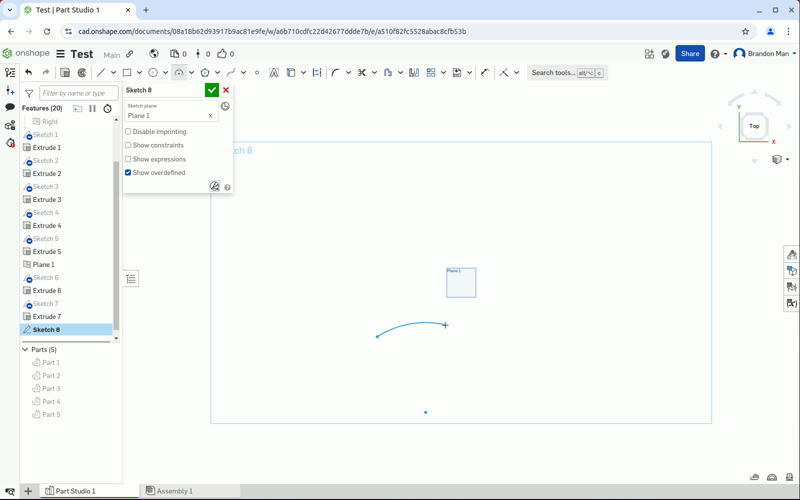
mouse_move(413, 345)
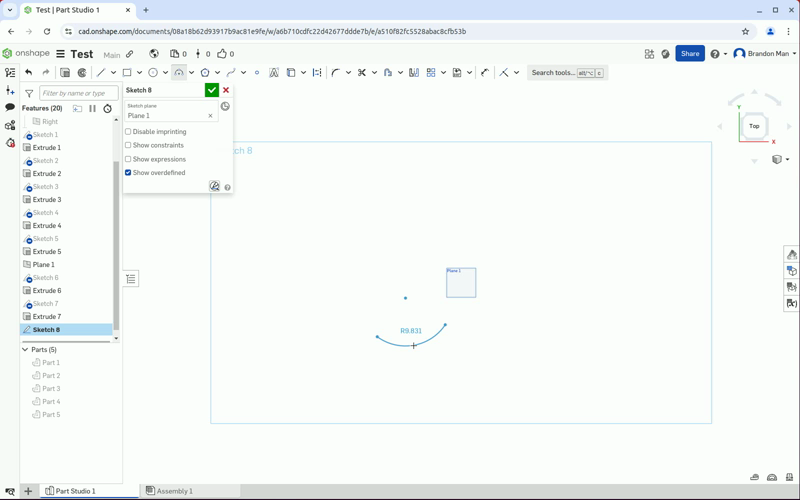
click(413, 345)
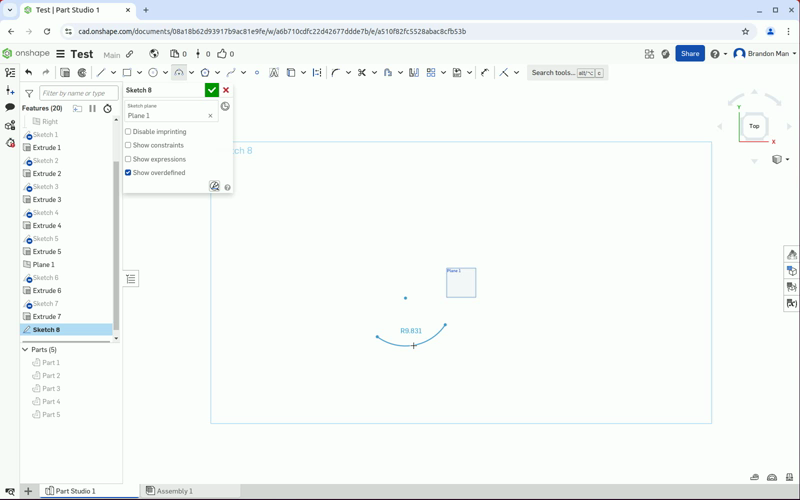
key_up(shift)
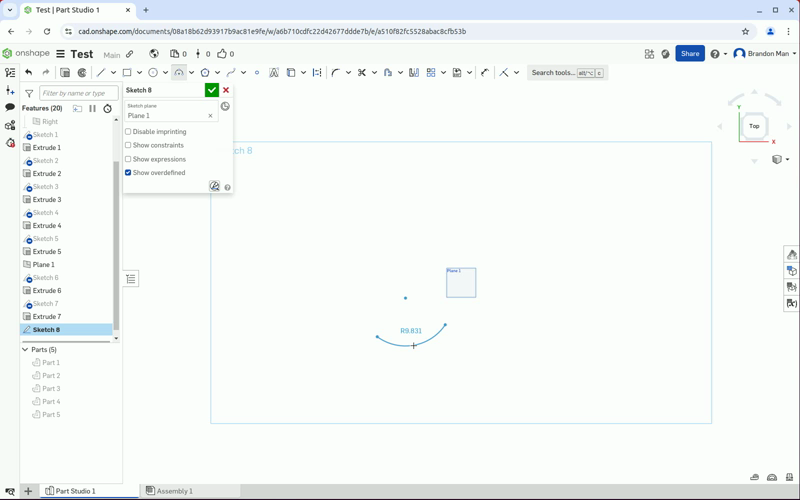
mouse_move(445, 324)
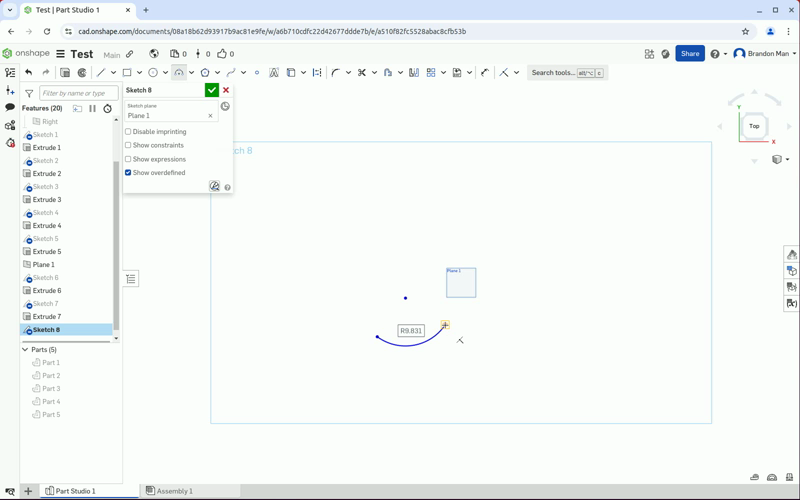
click(445, 324)
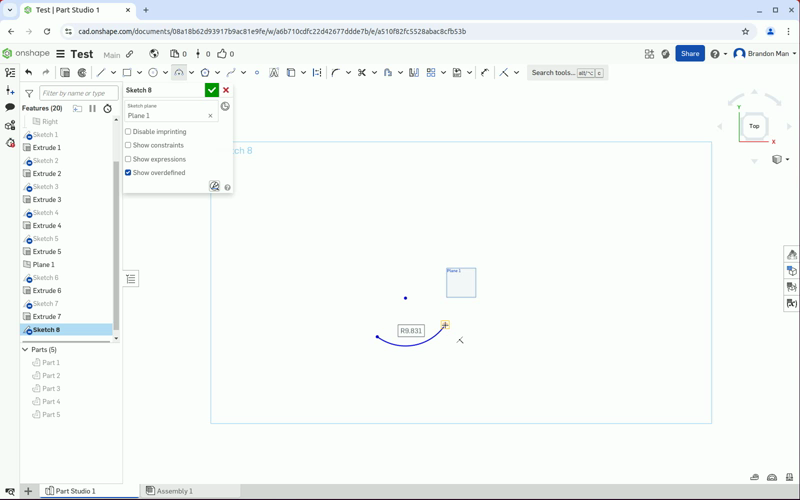
key_down(shift)
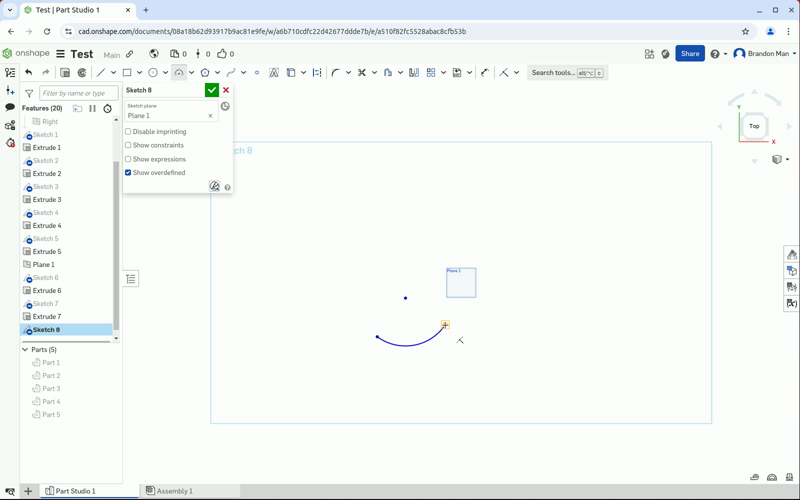
mouse_move(474, 324)
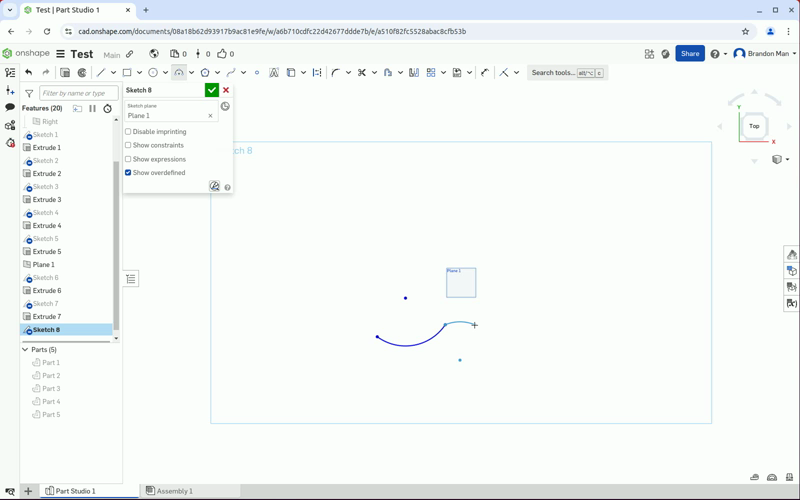
click(474, 324)
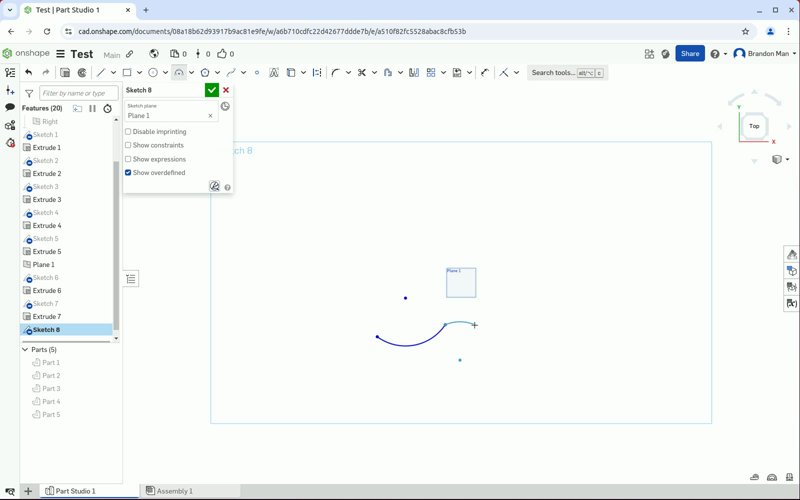
mouse_move(459, 327)
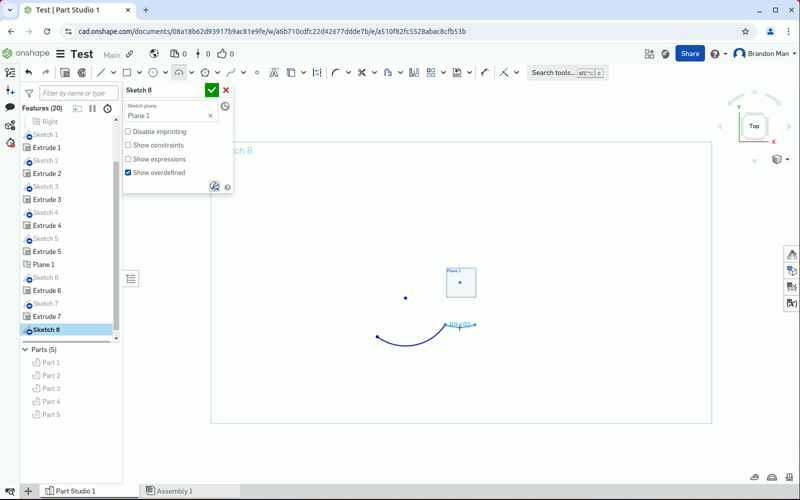
click(459, 327)
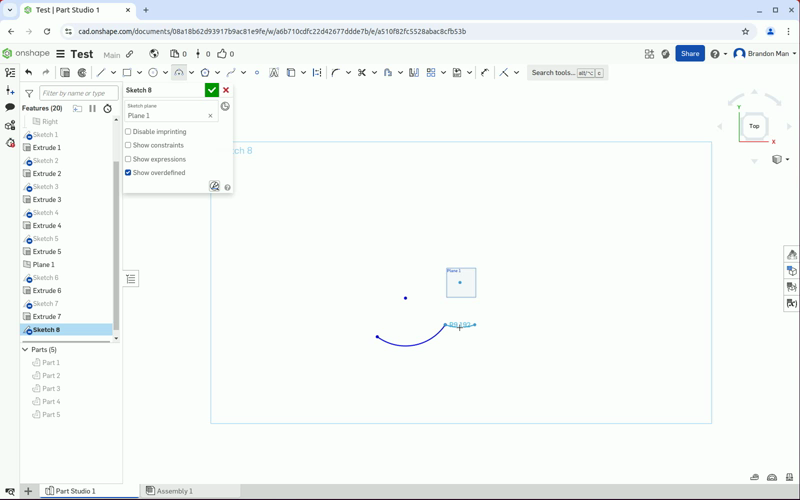
key_up(shift)
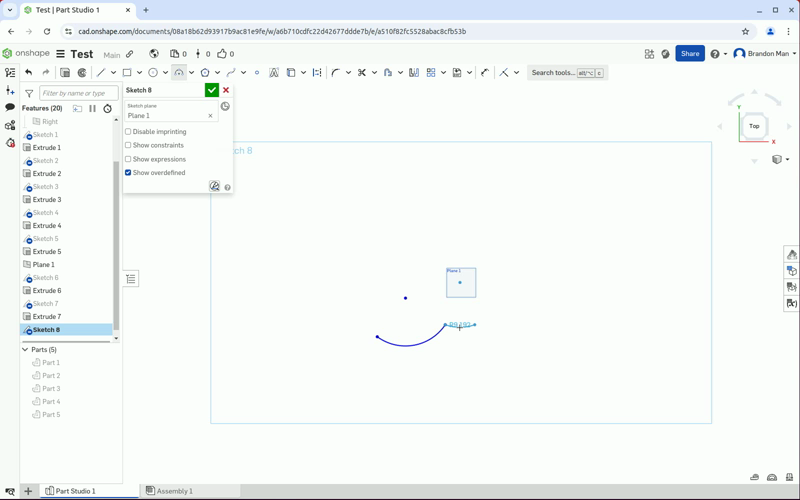
mouse_move(474, 324)
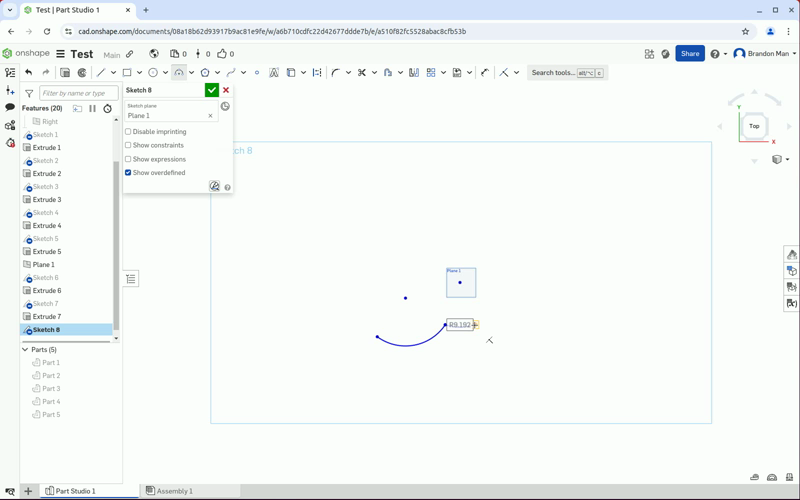
click(474, 324)
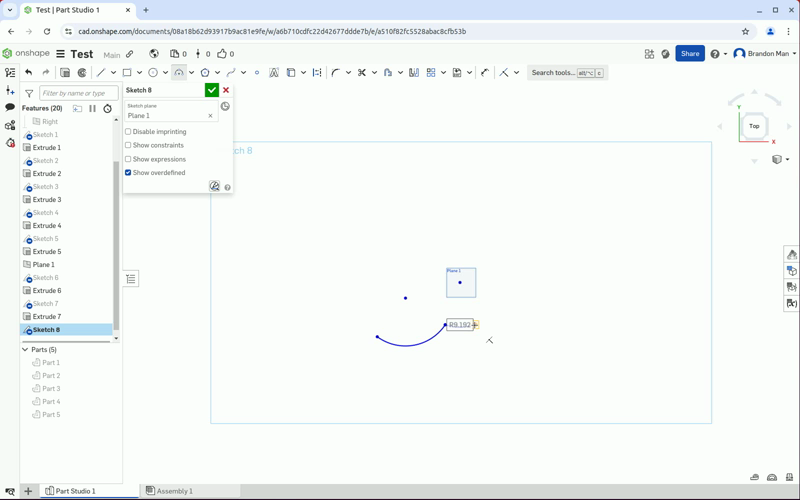
key_down(shift)
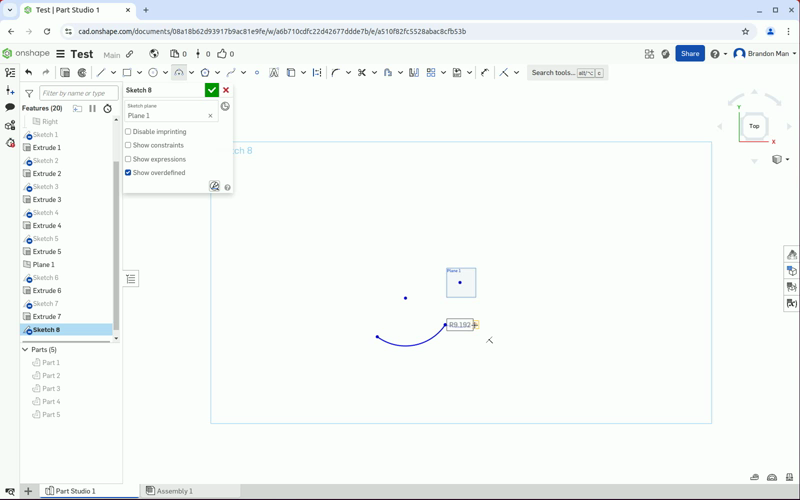
mouse_move(542, 336)
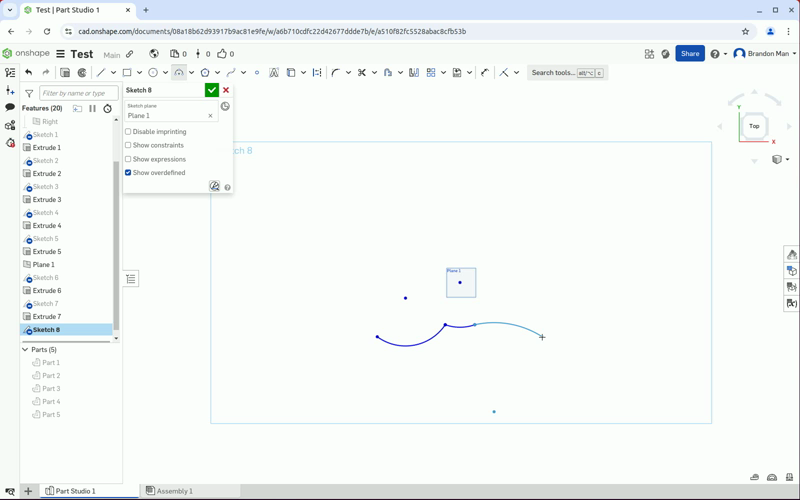
click(542, 336)
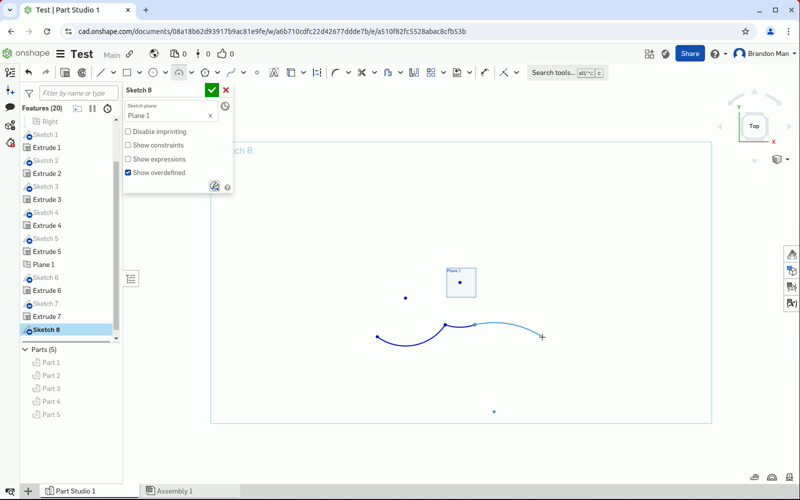
mouse_move(505, 345)
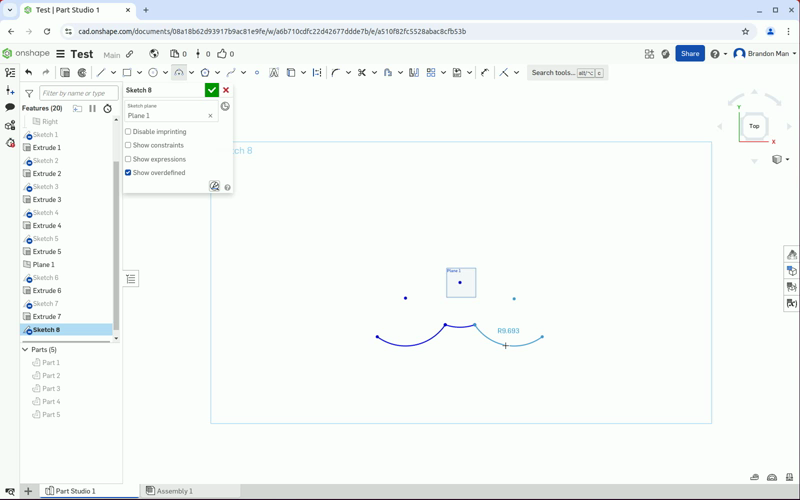
click(505, 345)
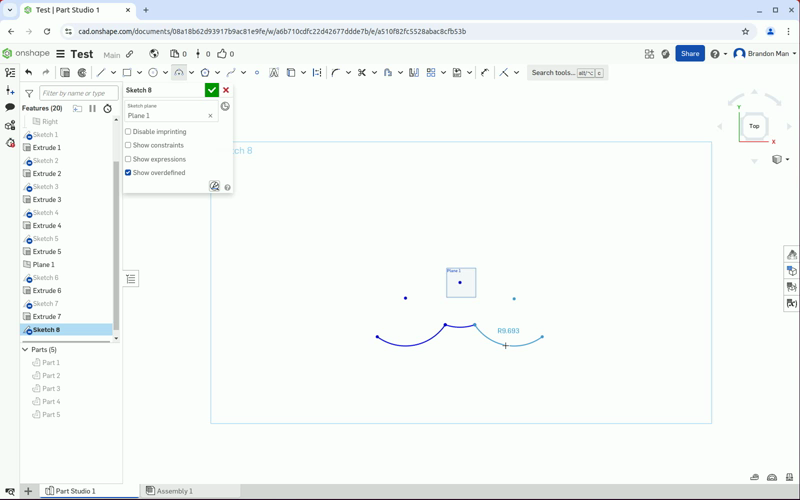
key_up(shift)
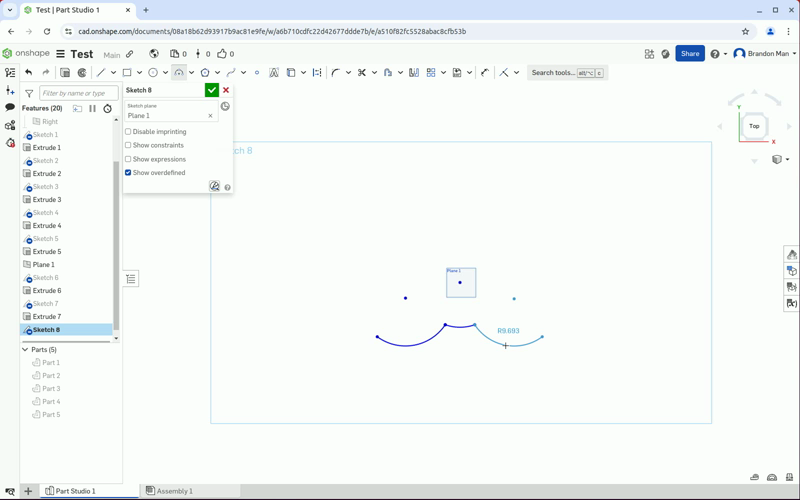
key(esc)
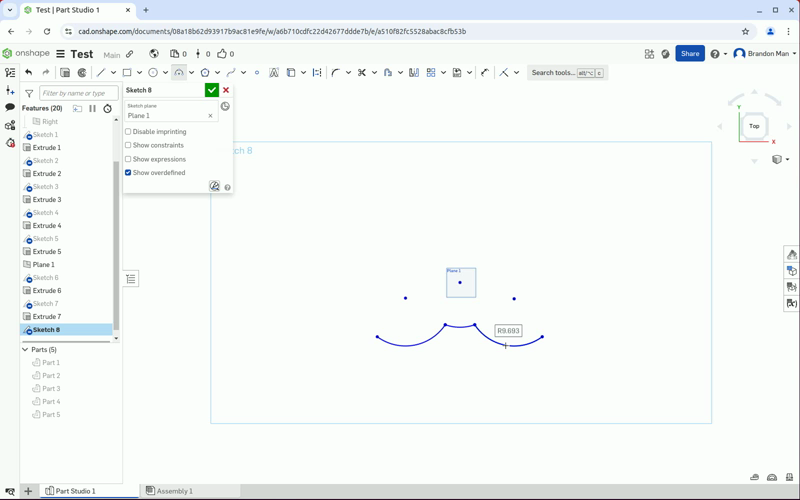
key(l)
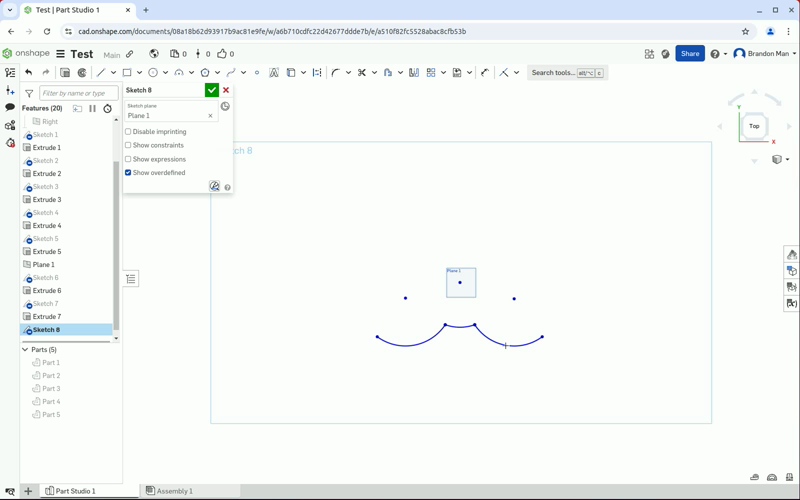
mouse_move(542, 336)
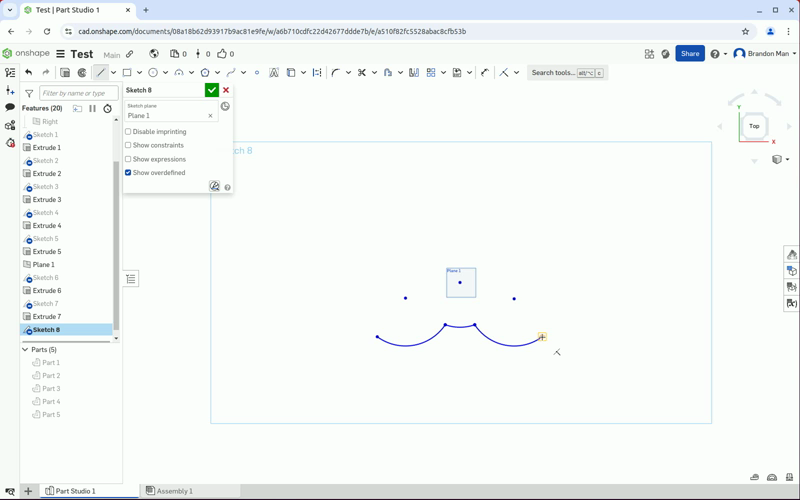
click(542, 336)
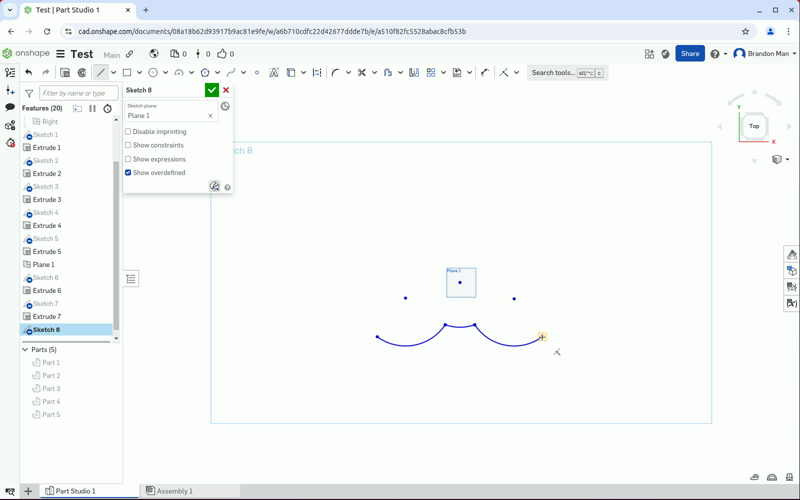
key_down(shift)
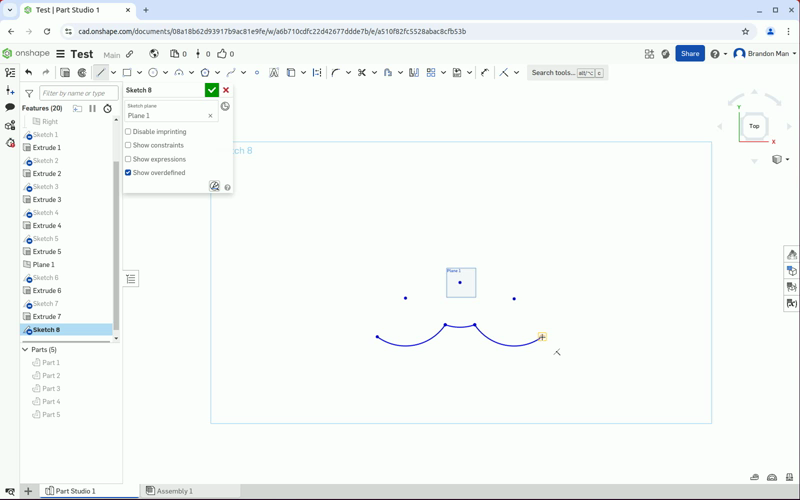
mouse_move(469, 295)
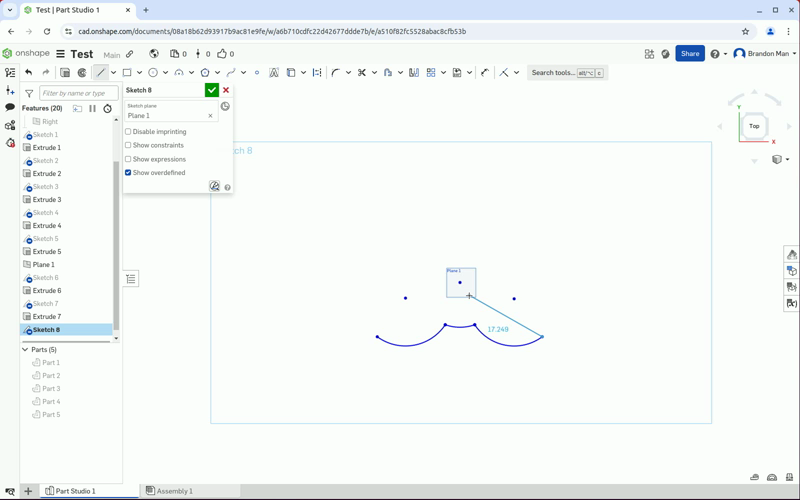
click(469, 295)
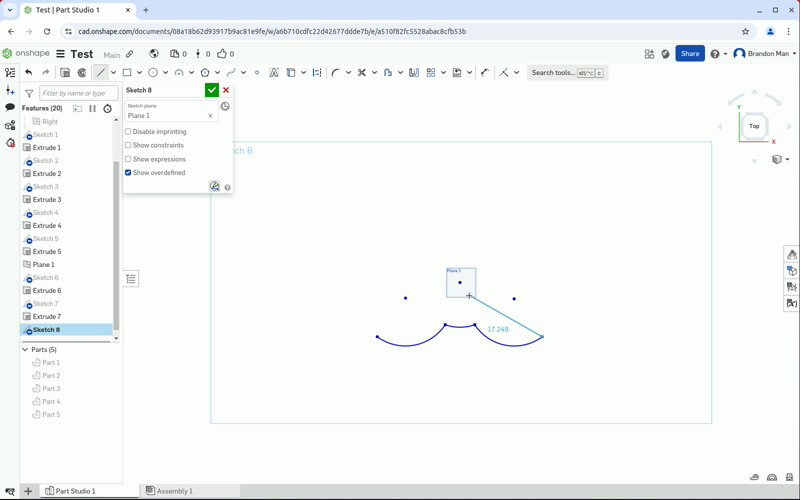
key_up(shift)
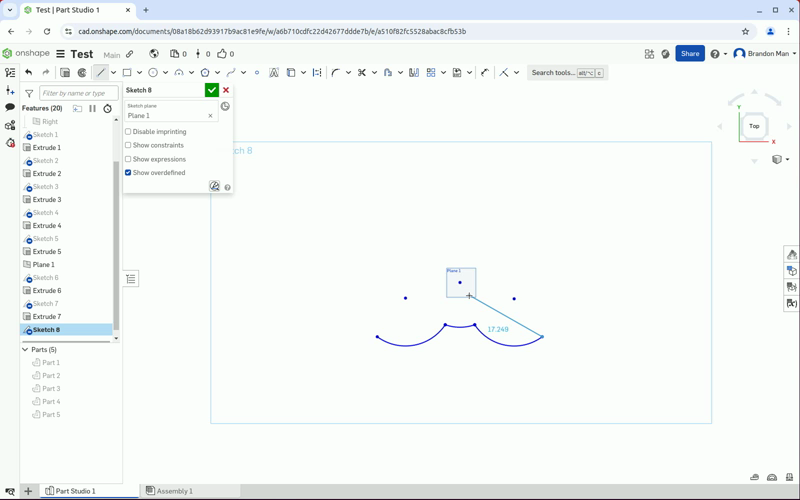
key(esc)
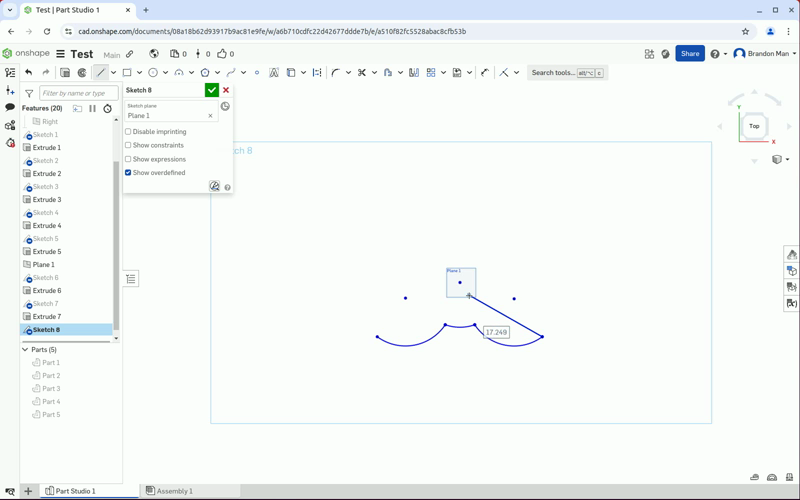
key(a)
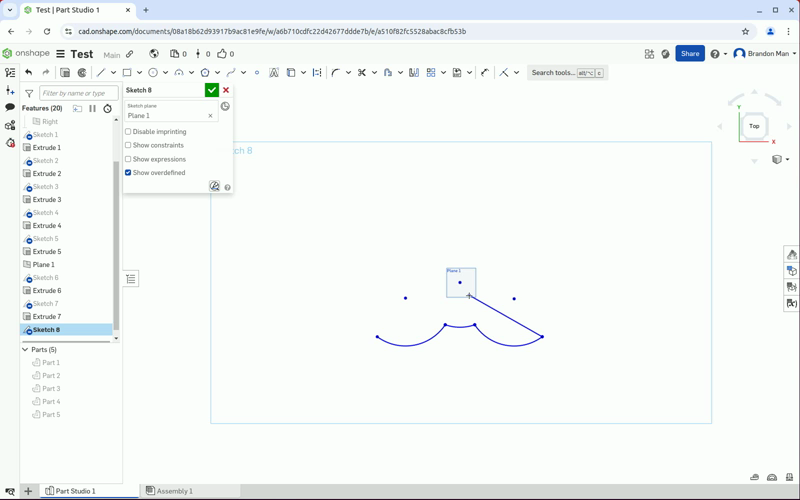
mouse_move(469, 295)
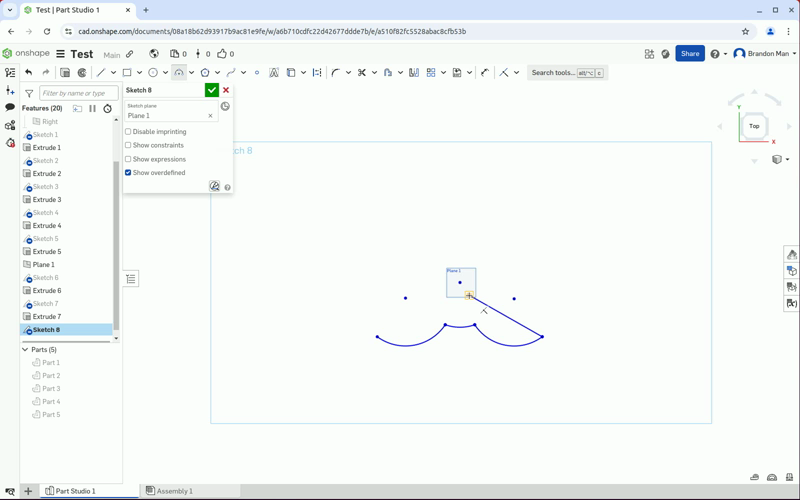
click(469, 295)
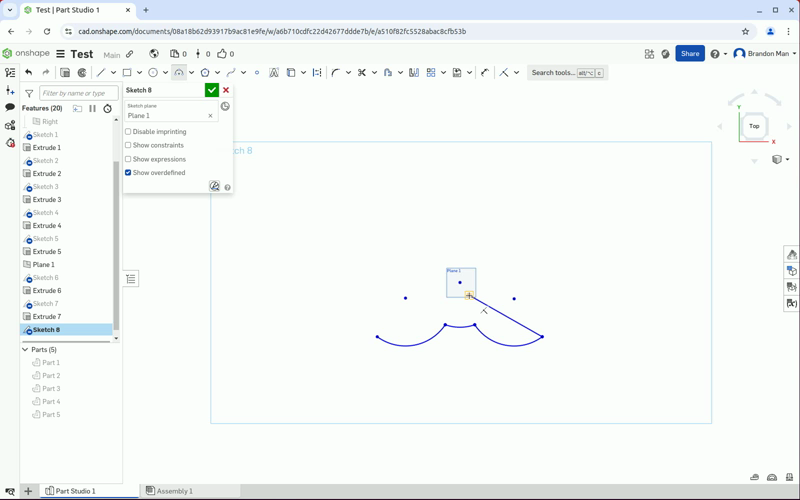
key_down(shift)
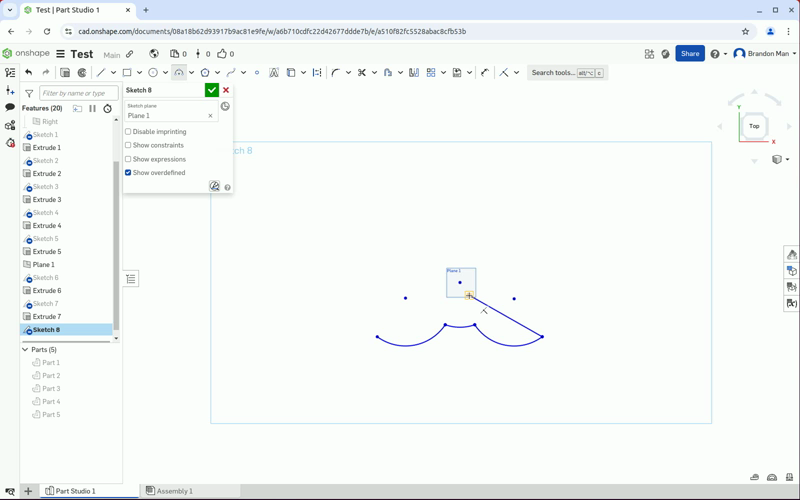
mouse_move(450, 295)
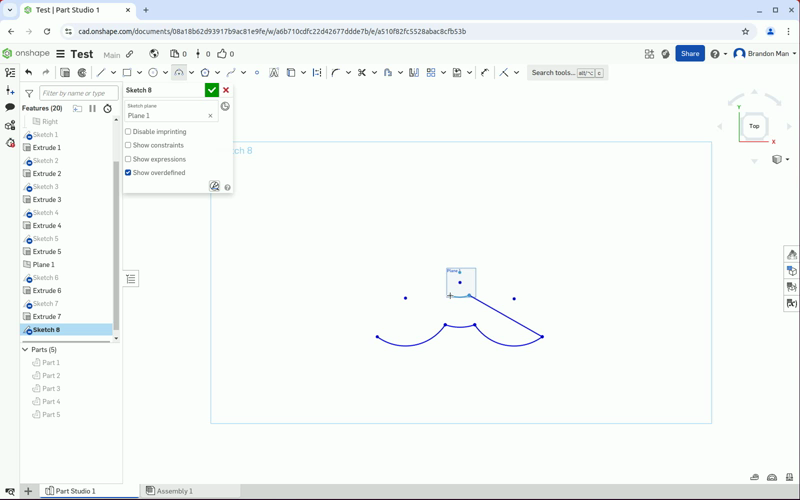
click(450, 295)
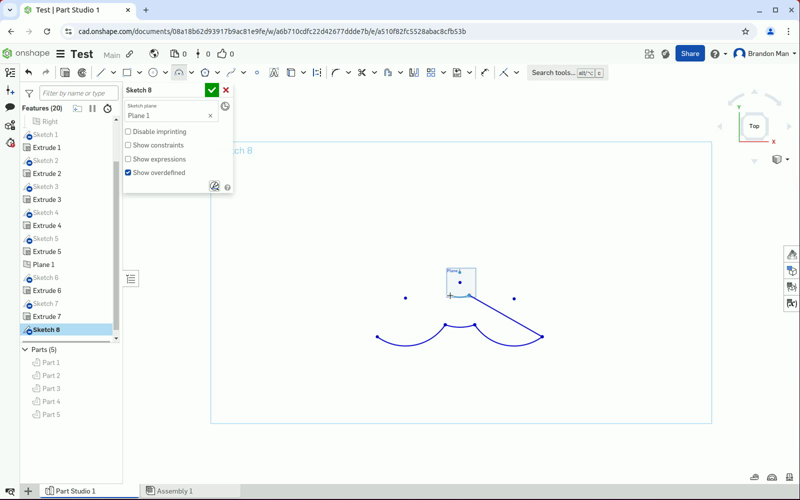
mouse_move(459, 298)
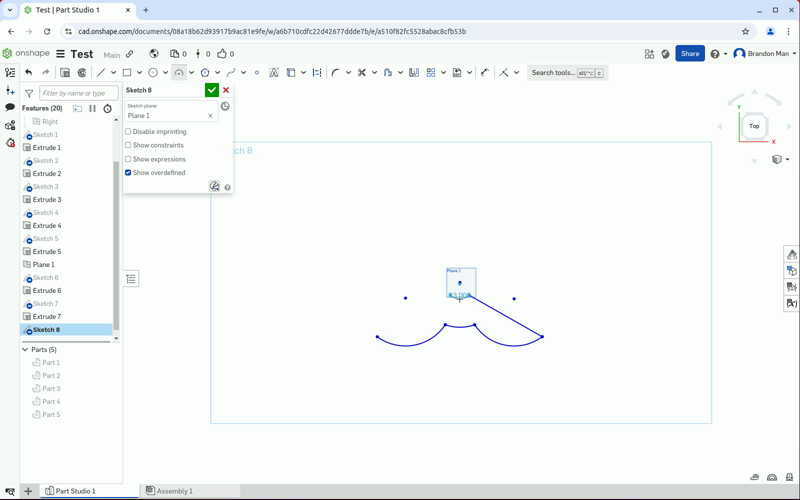
click(459, 298)
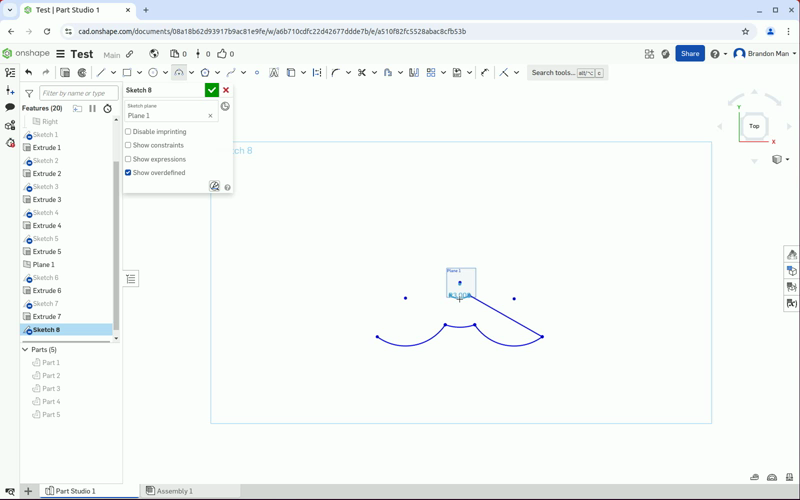
key_up(shift)
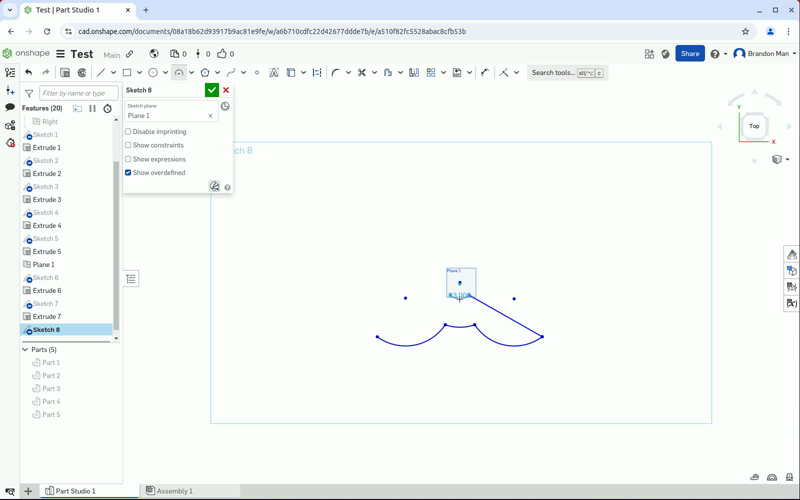
key(esc)
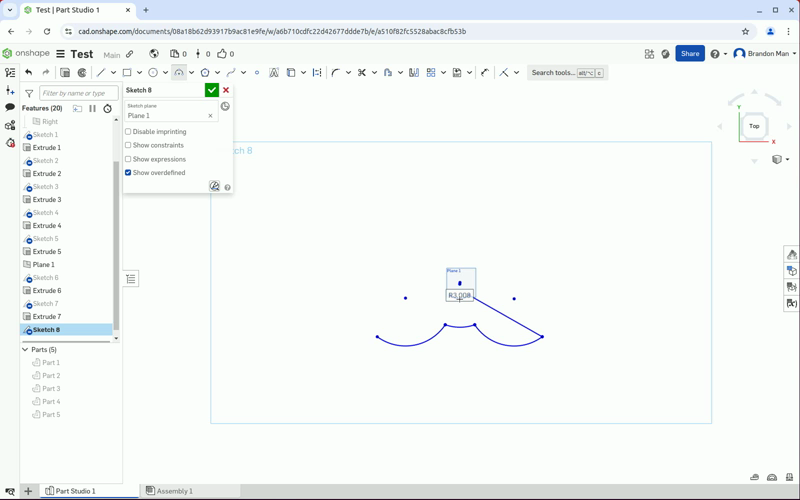
key(l)
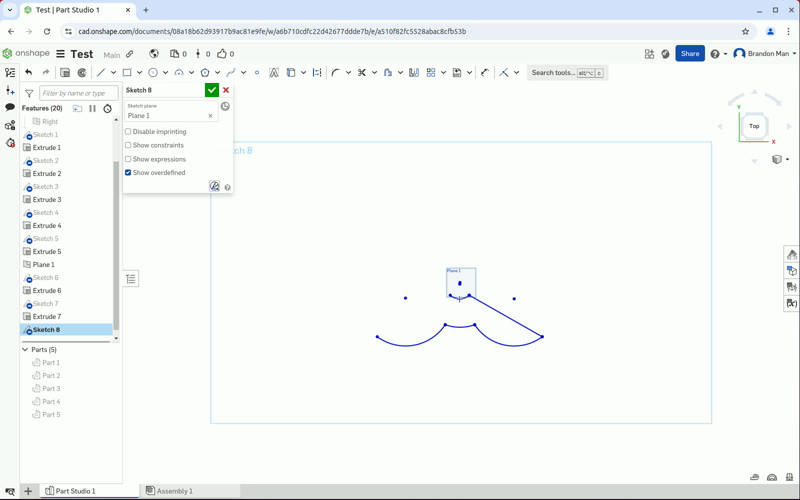
mouse_move(450, 295)
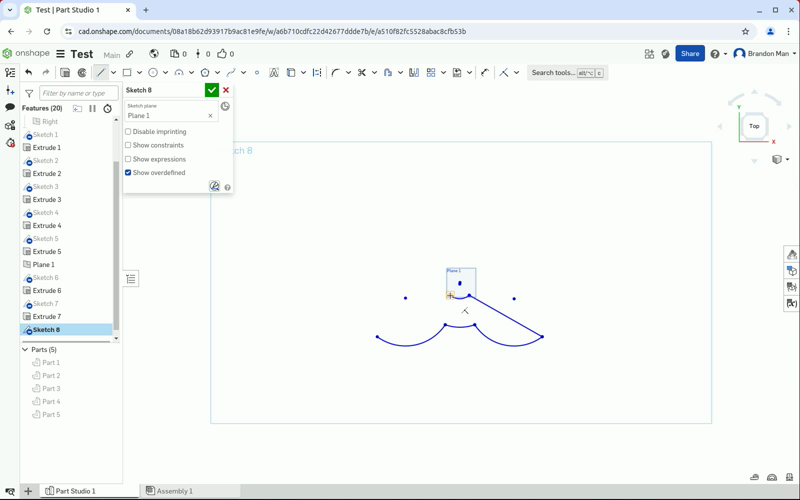
click(450, 295)
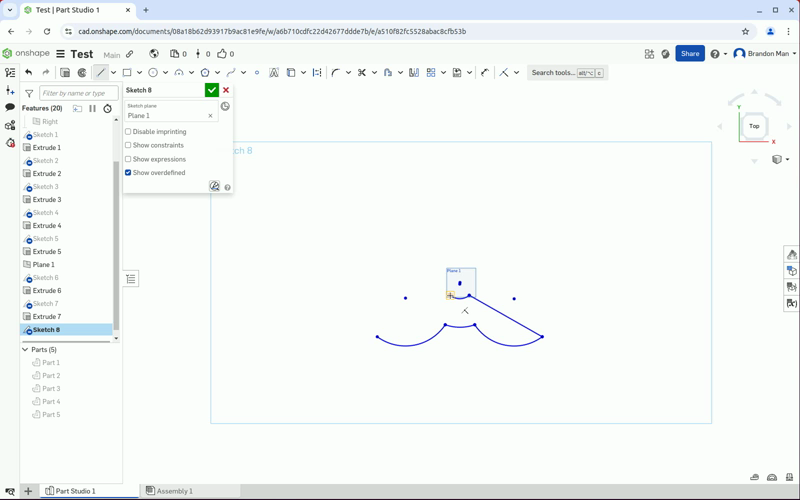
key_down(shift)
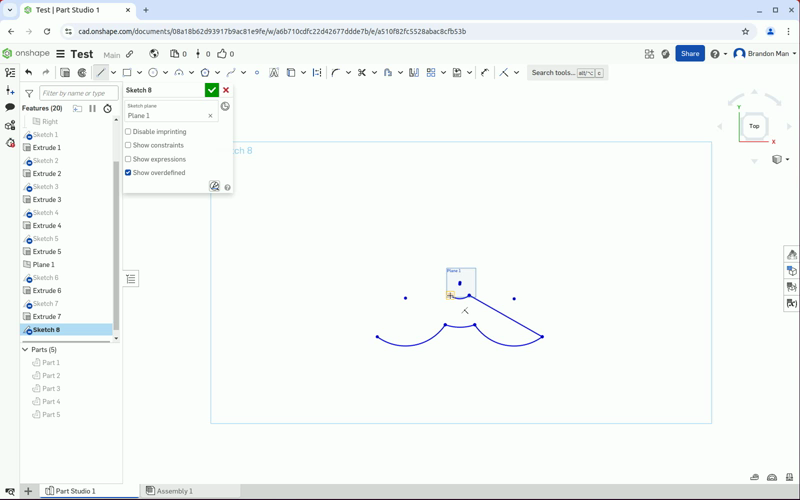
mouse_move(377, 336)
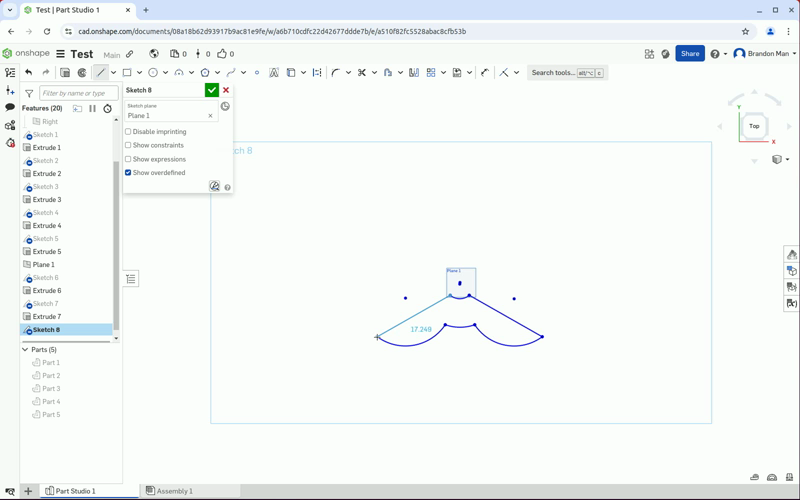
key_up(shift)
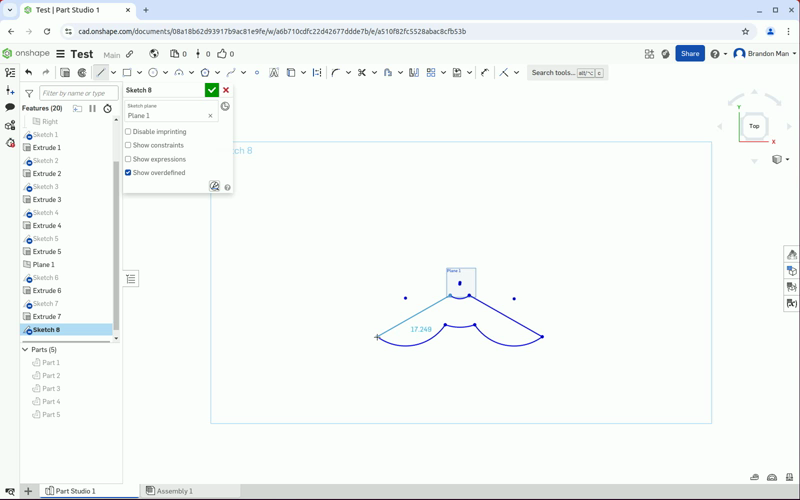
click(377, 336)
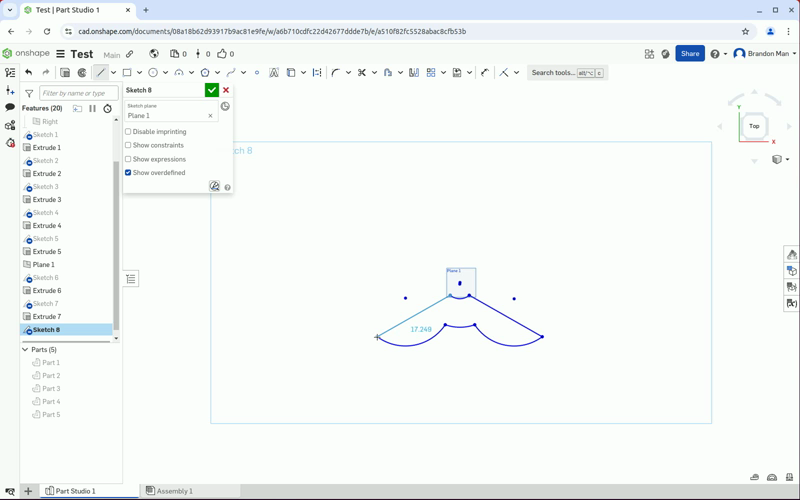
key(esc)
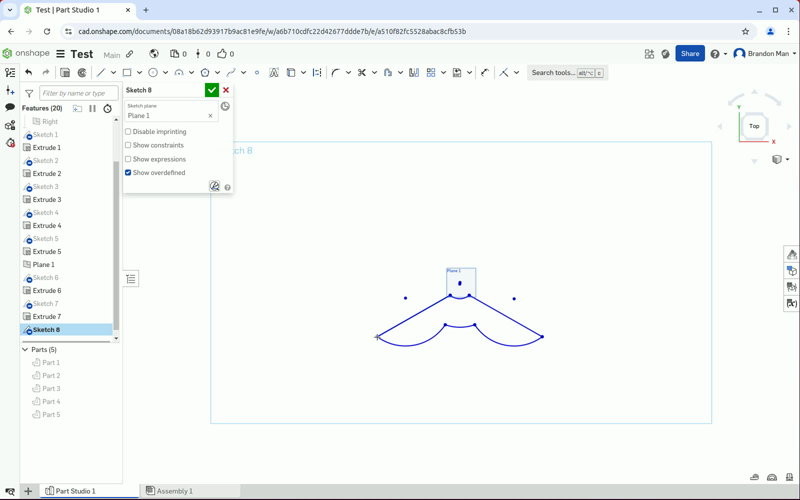
mouse_move(477, 305)
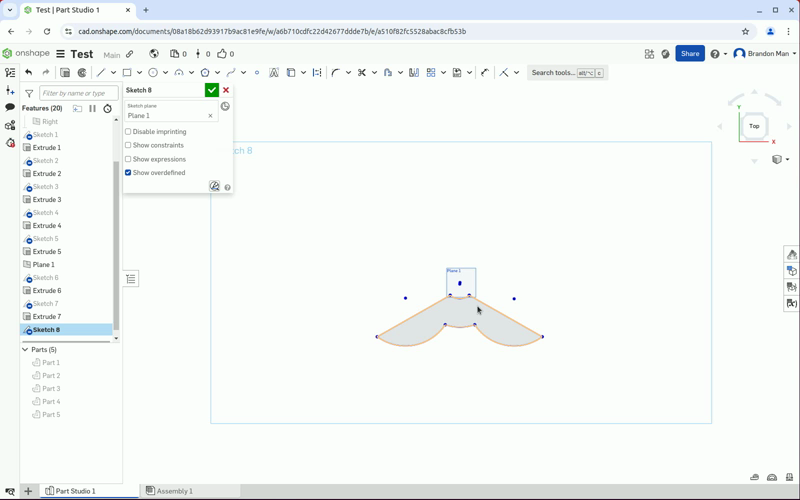
click(477, 305)
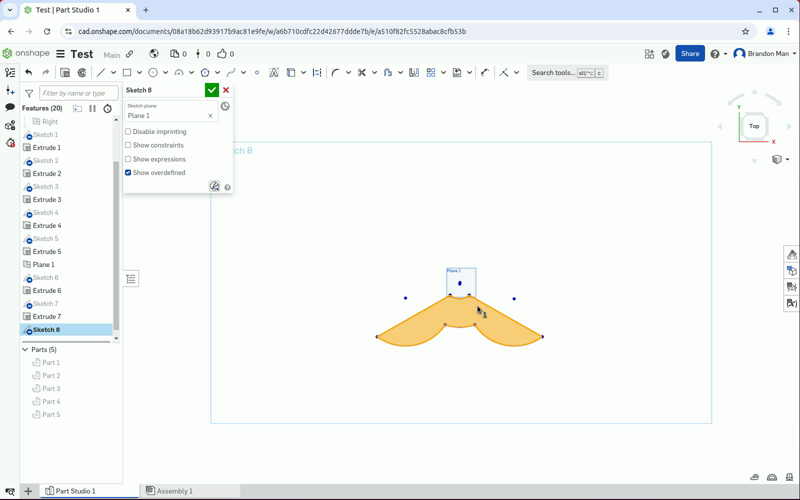
mouse_move(73, 352)
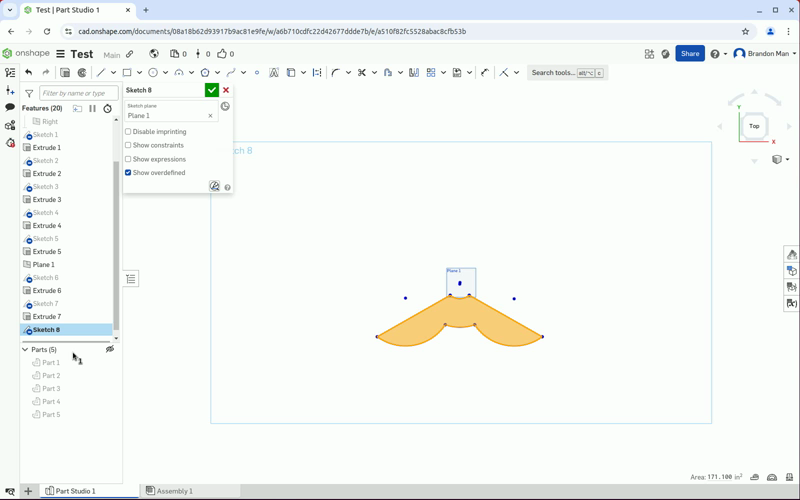
key(shift+y)
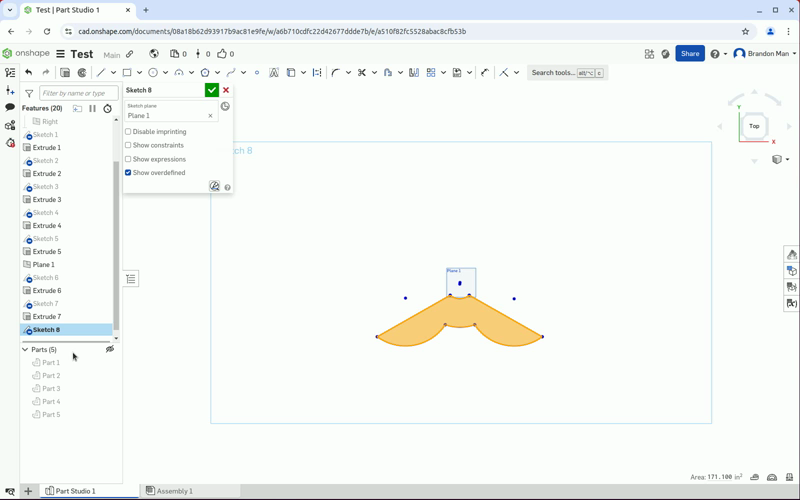
key(shift+e)
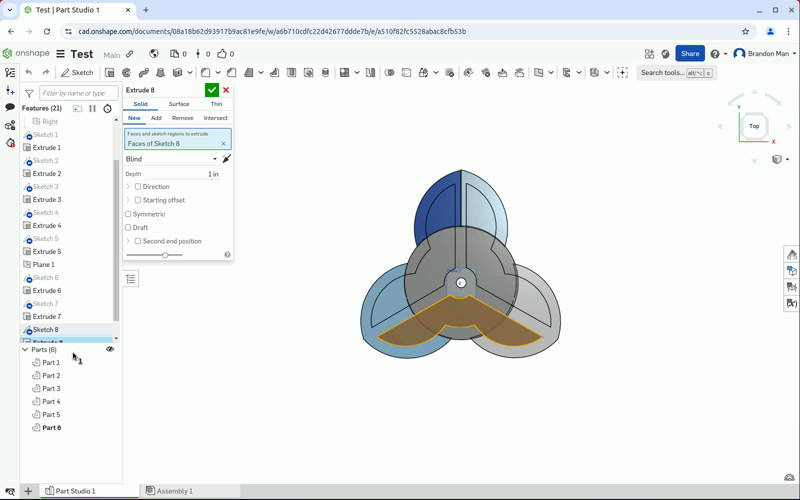
mouse_move(143, 106)
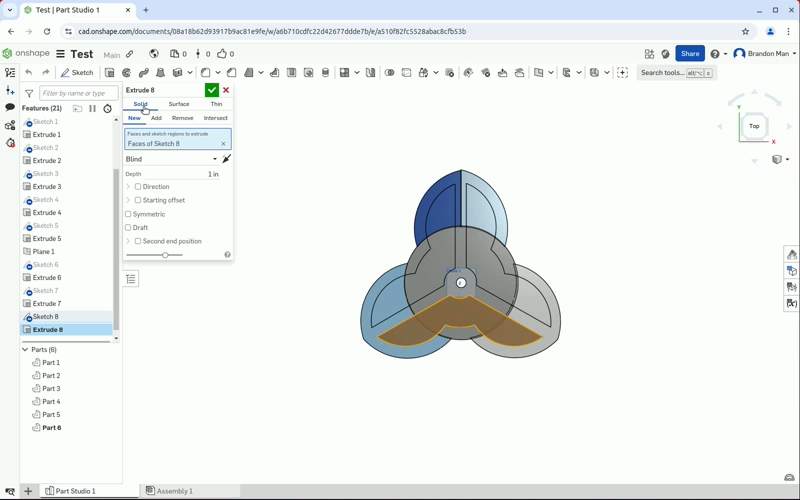
click(143, 106)
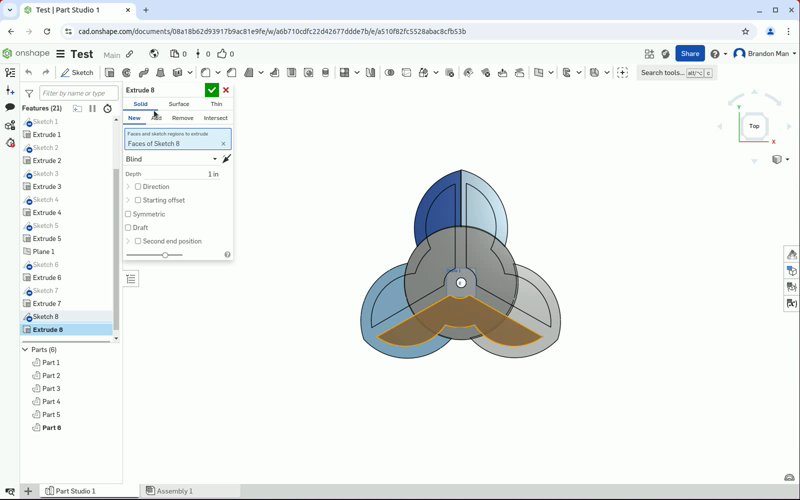
mouse_move(186, 120)
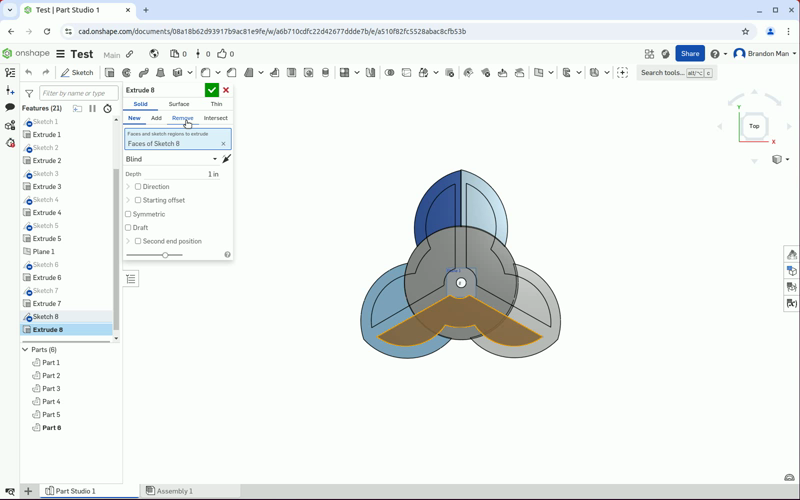
click(186, 120)
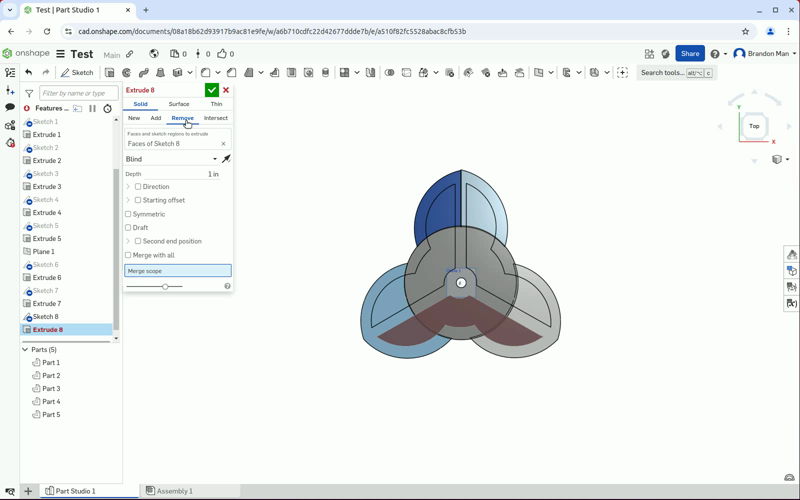
key(tab, 4)
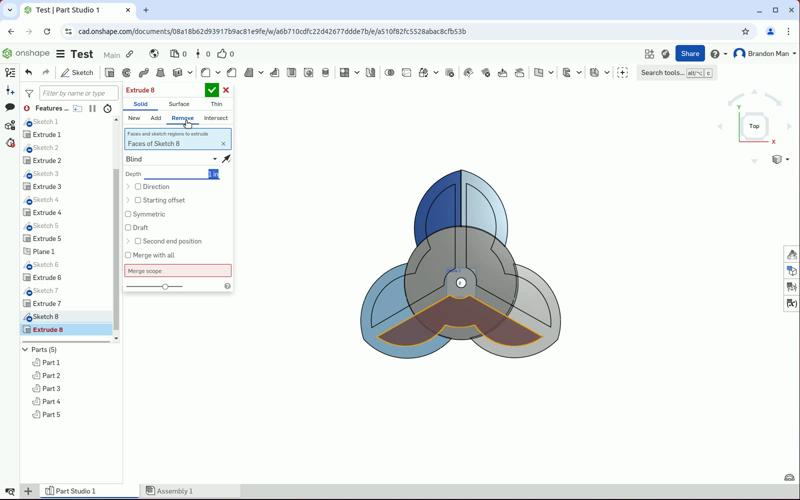
text(0.722)
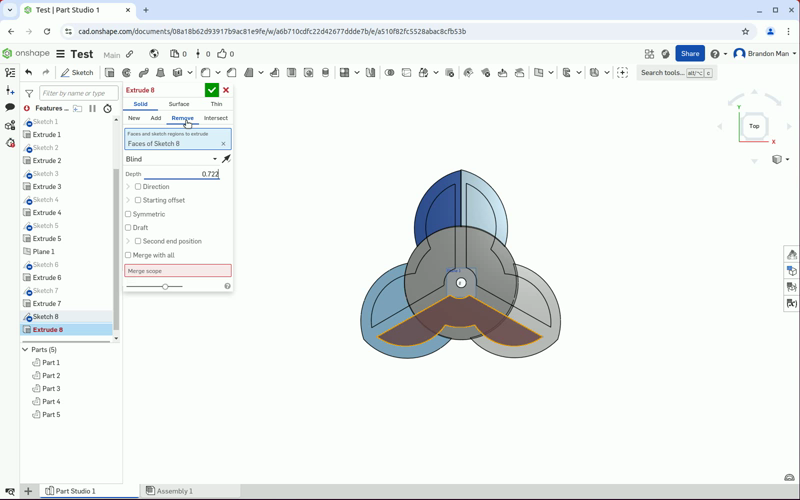
key(tab, 6)
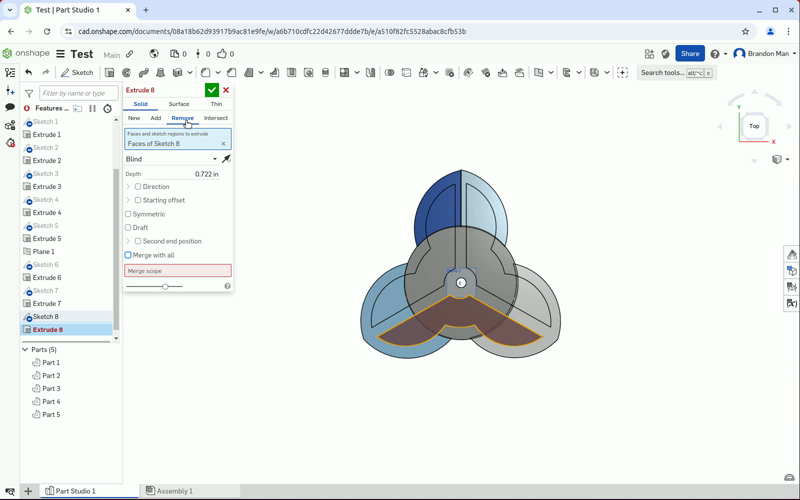
key(space)
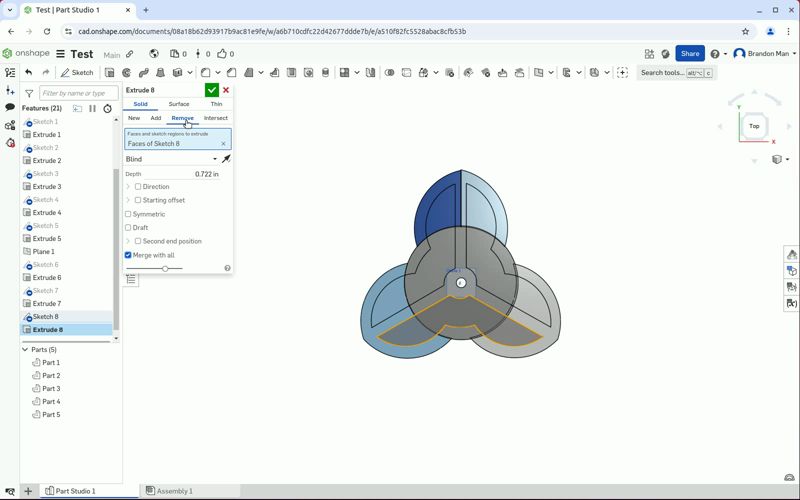
key(enter)
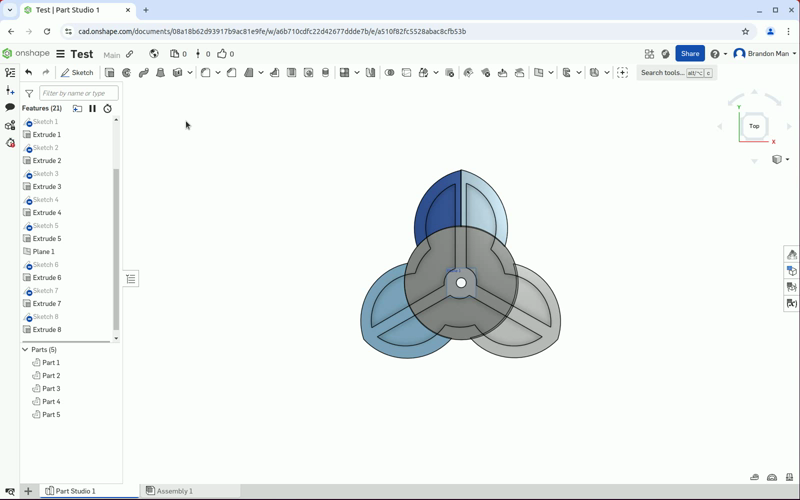
key(shift+h)
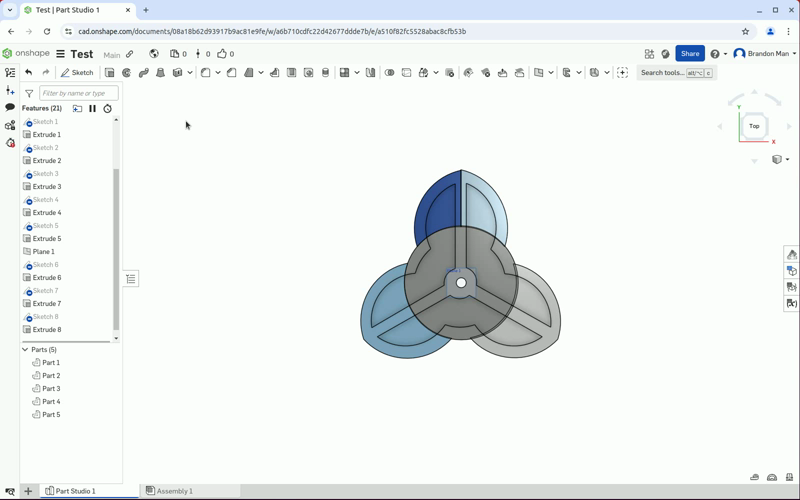
key(shift+h)
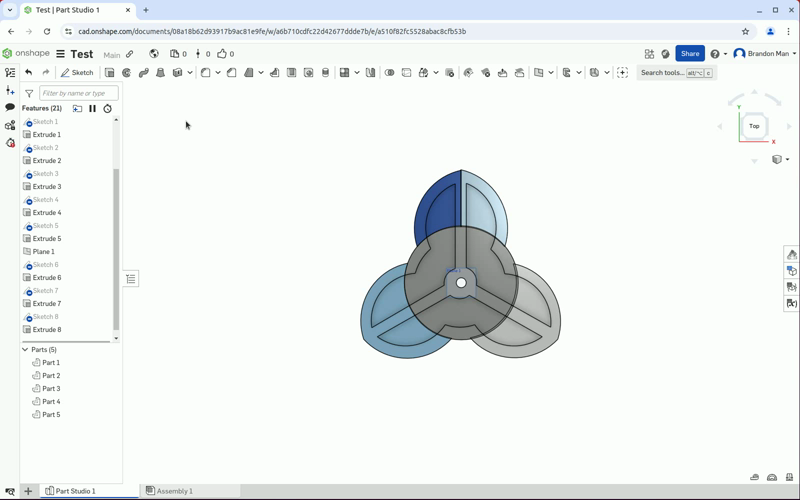
key(shift+7)
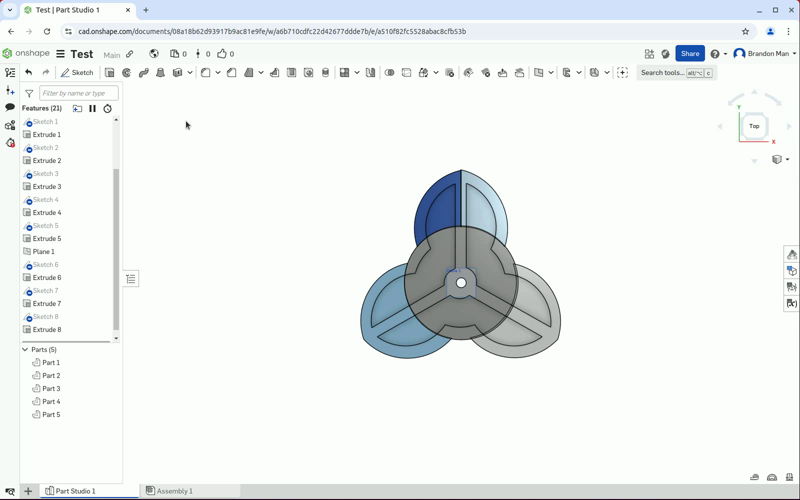
key(up, 3)
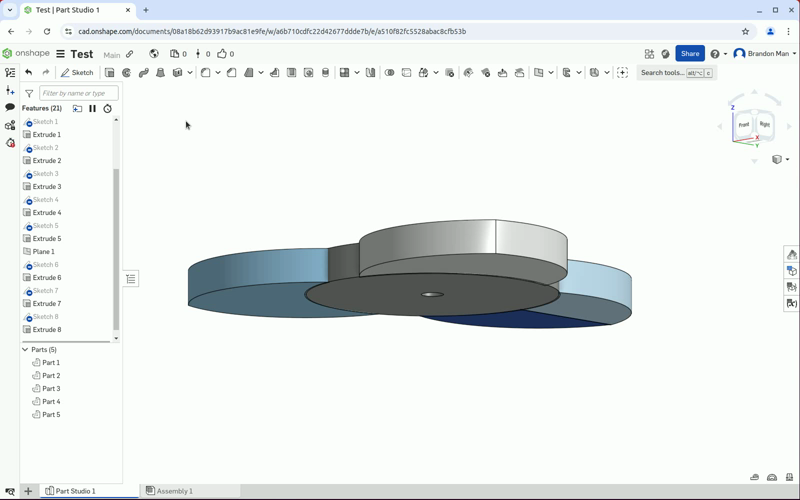
key(left, 3)
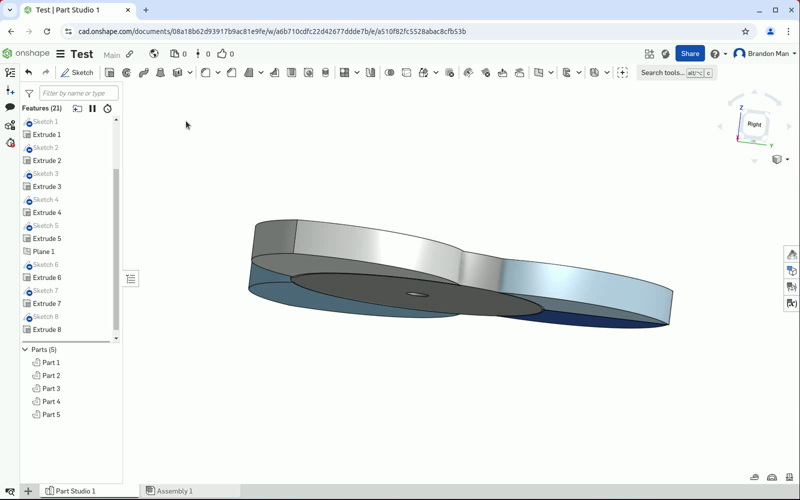
key(right, 3)
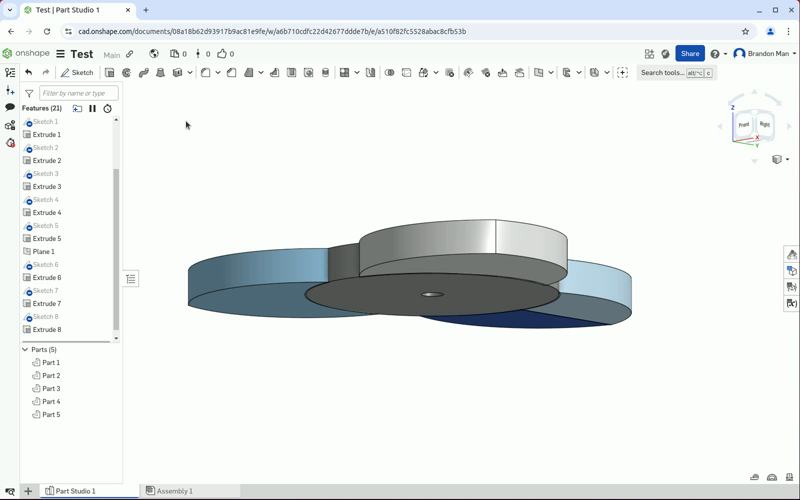
key(down, 3)
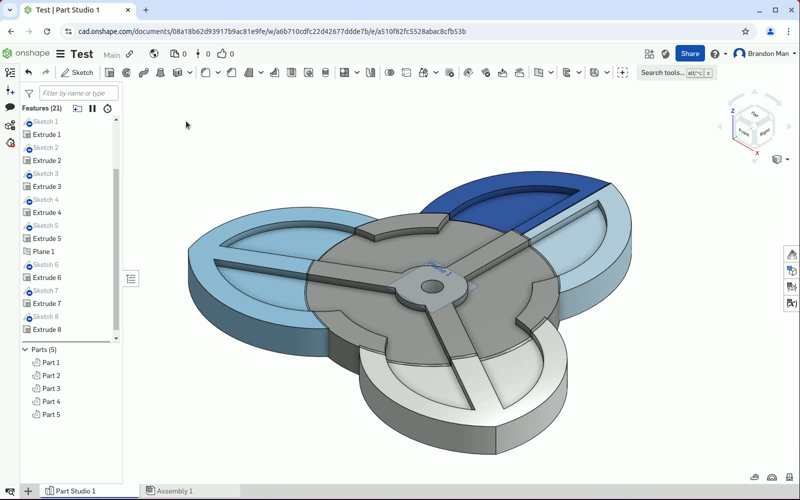
mouse_move(69, 124)
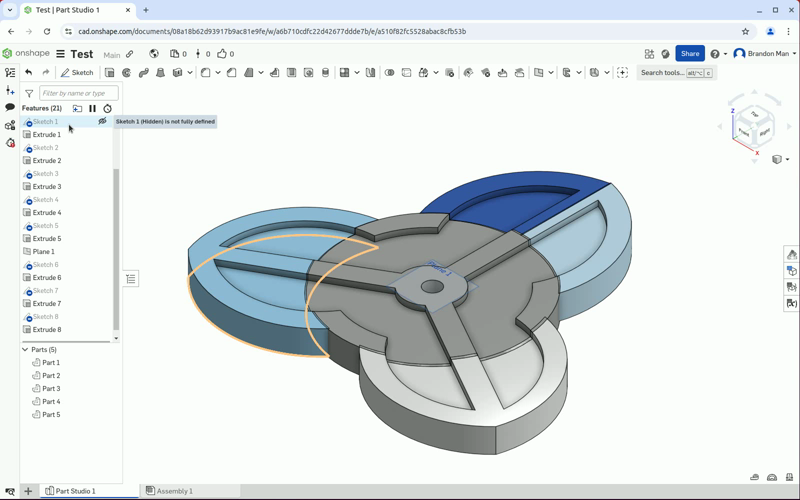
click(69, 124)